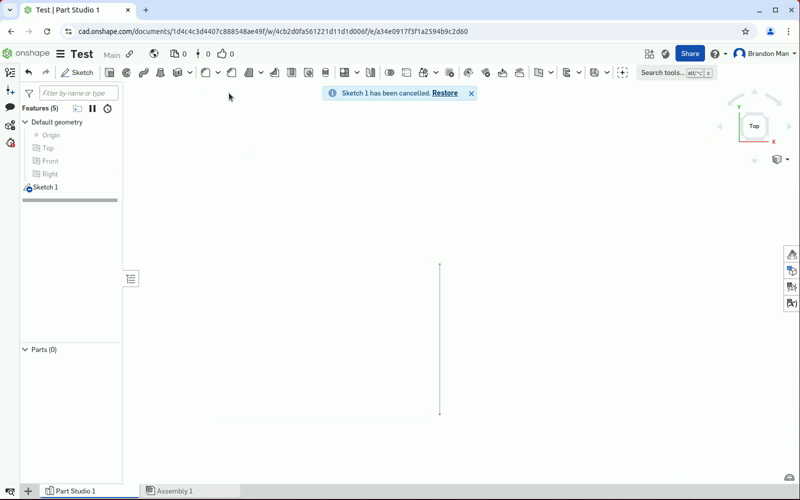
key(shift+h)
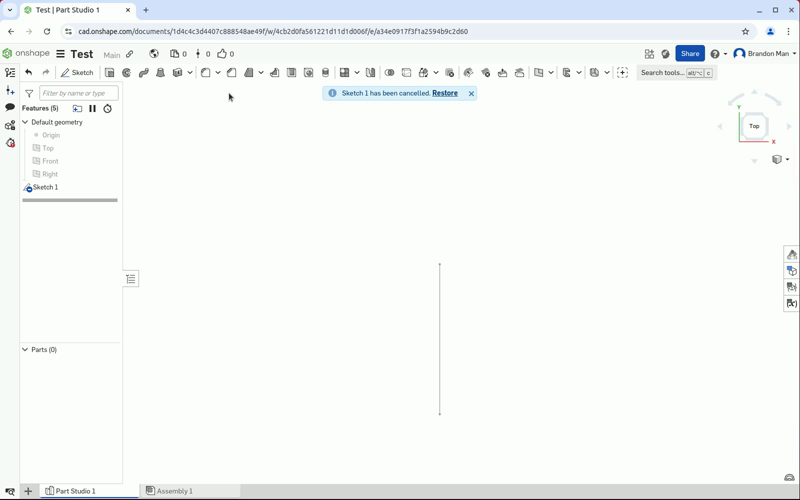
key(shift+s)
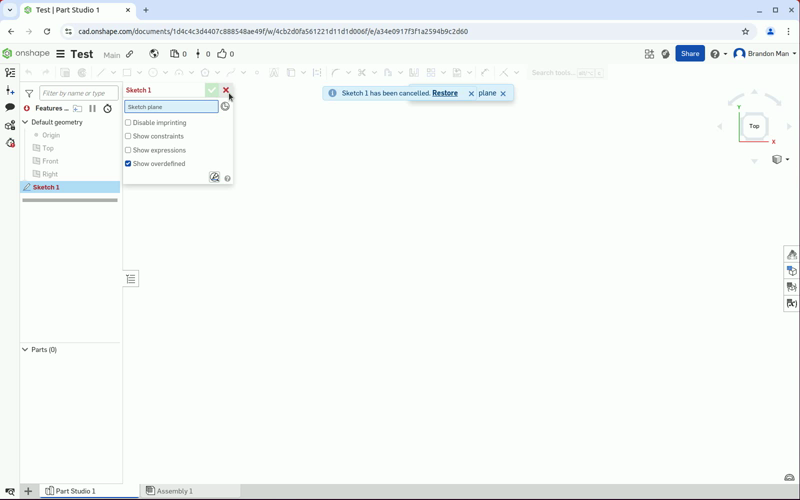
mouse_move(73, 150)
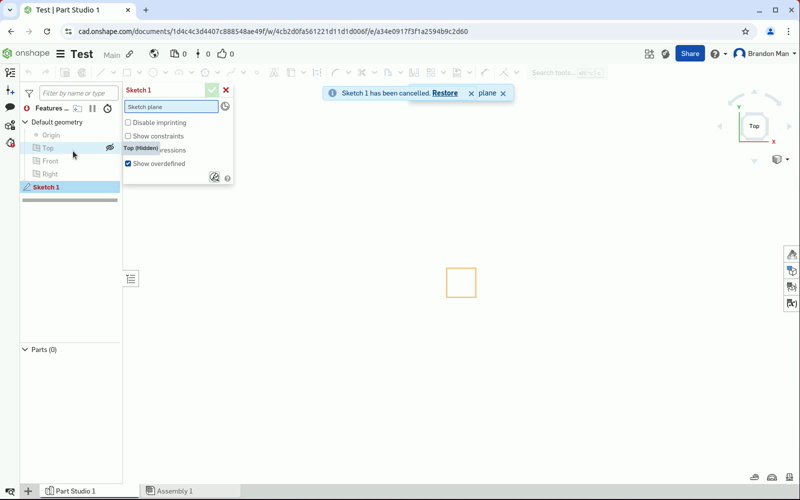
click(73, 150)
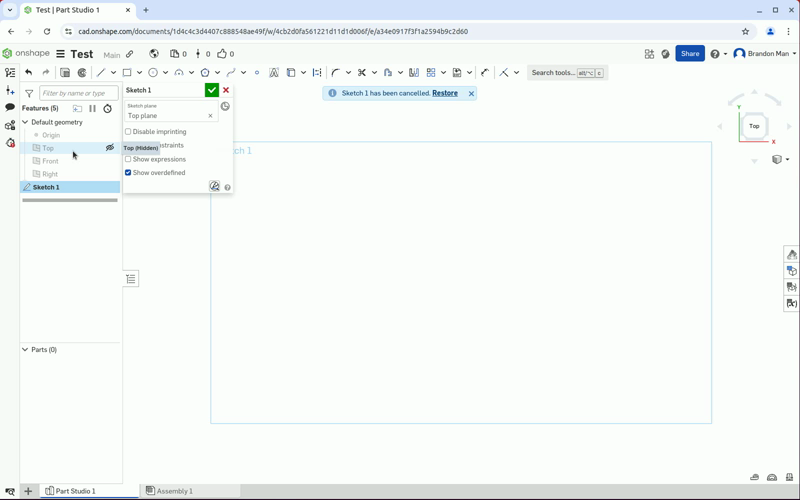
mouse_move(73, 352)
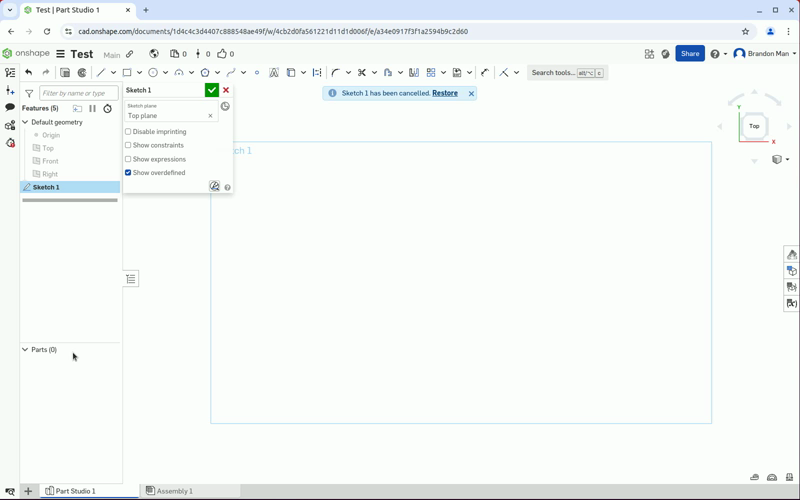
key(y)
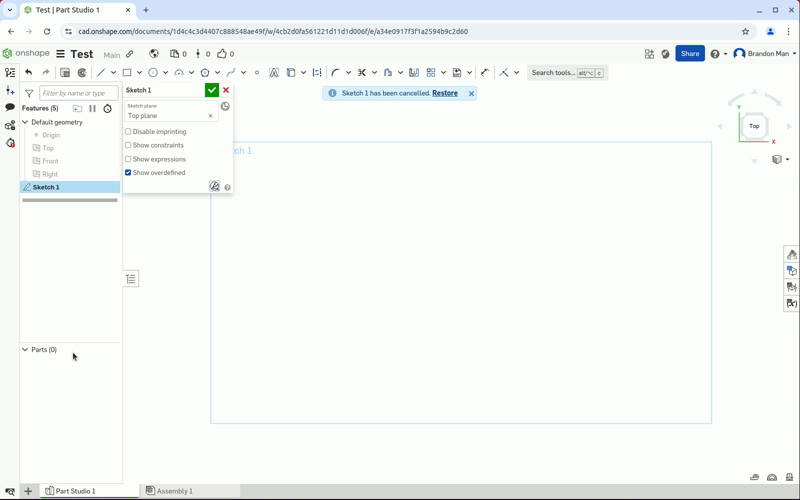
key(l)
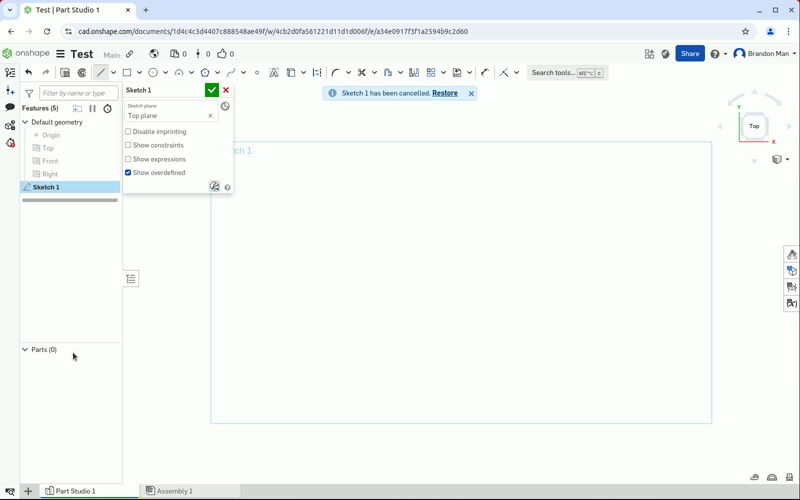
key_down(shift)
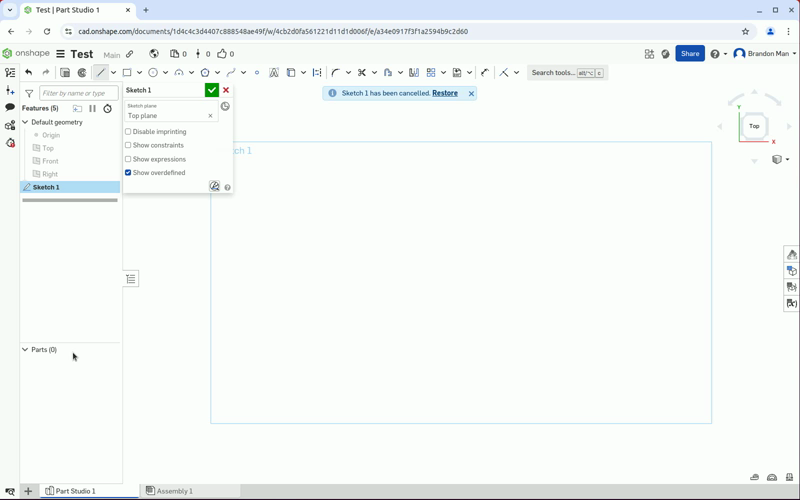
mouse_move(441, 370)
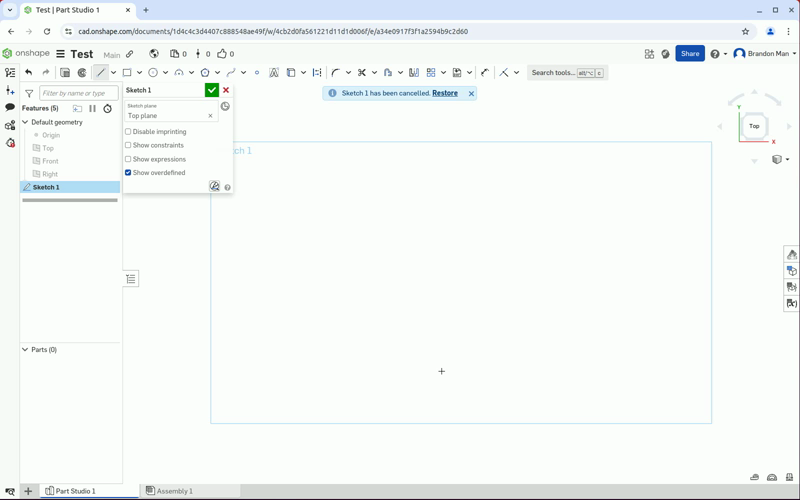
click(441, 370)
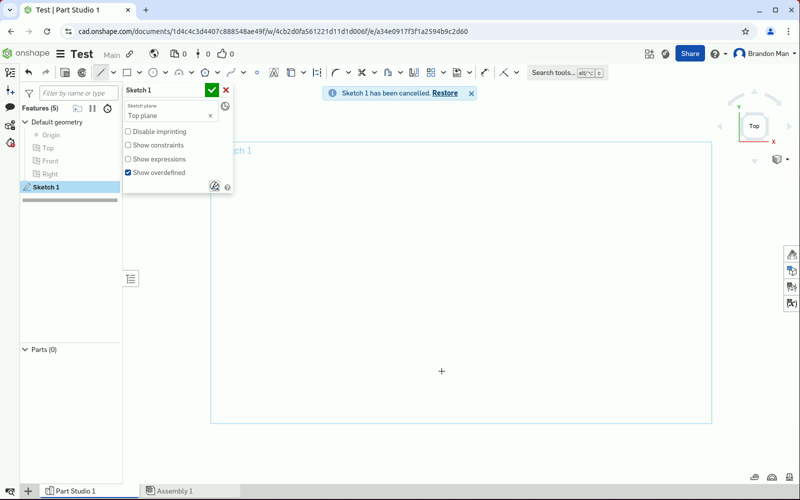
key_up(shift)
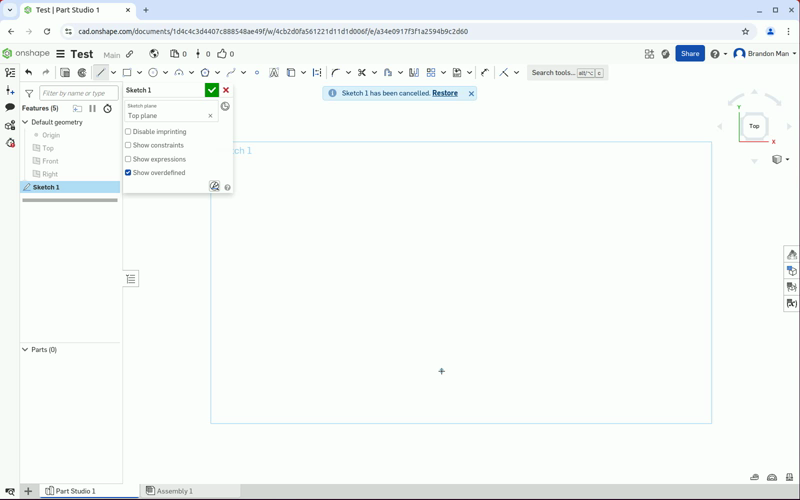
key_down(shift)
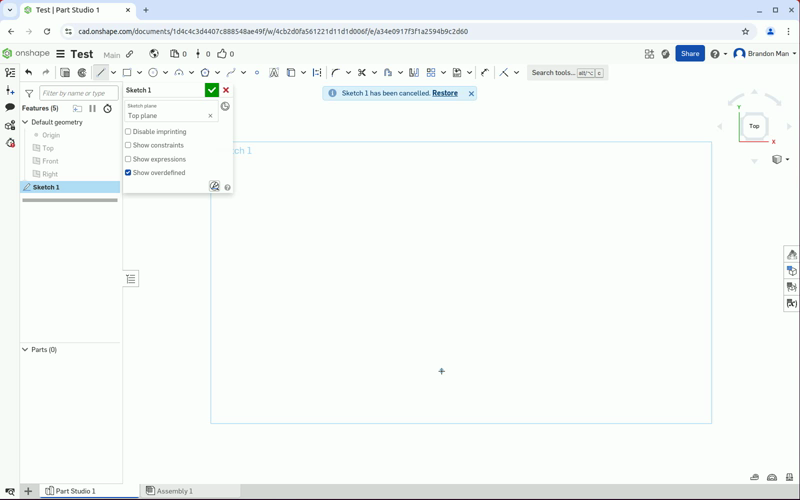
mouse_move(471, 370)
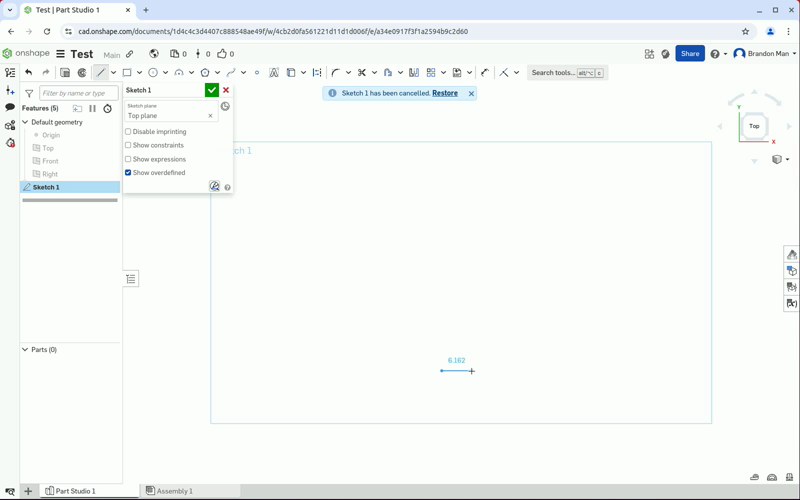
mouse_move(460, 370)
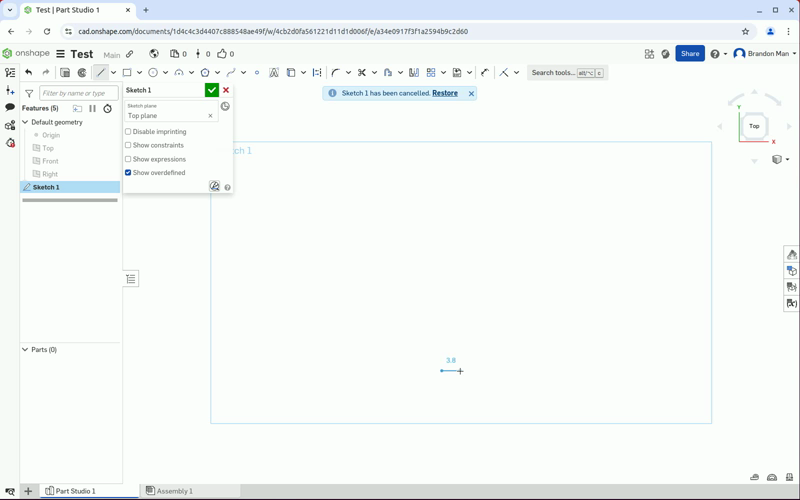
click(460, 370)
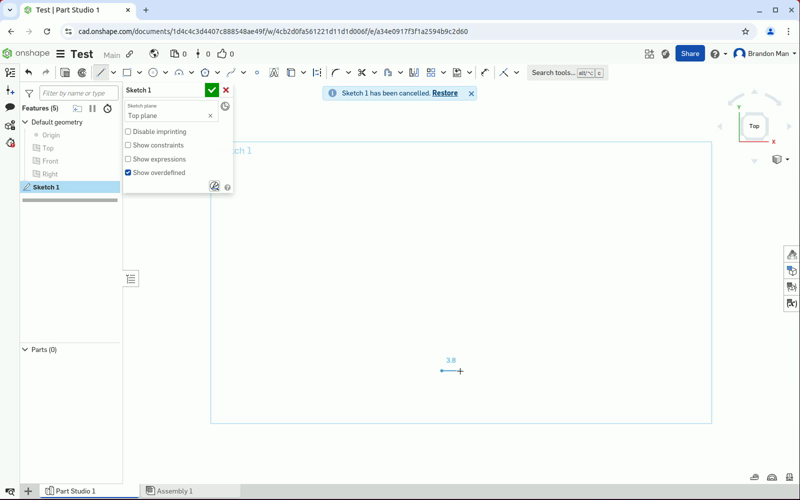
key_up(shift)
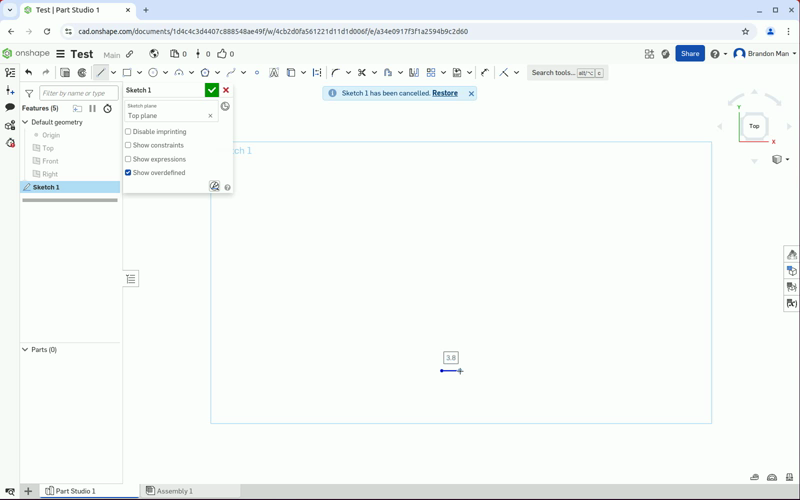
key_down(shift)
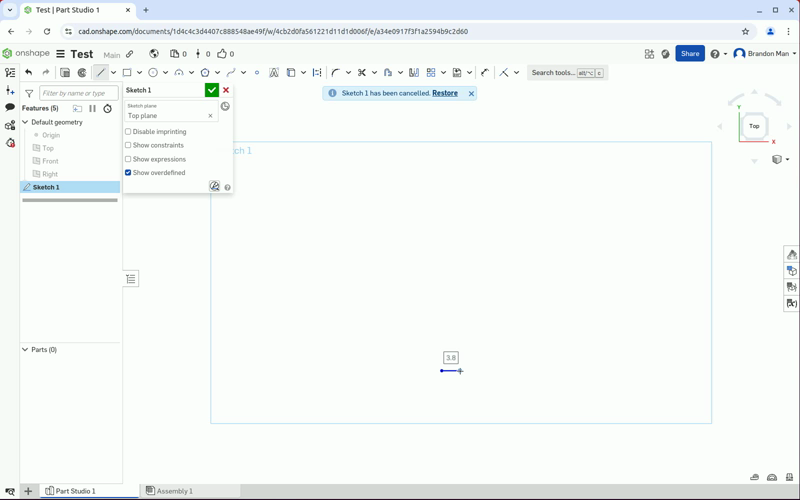
mouse_move(460, 282)
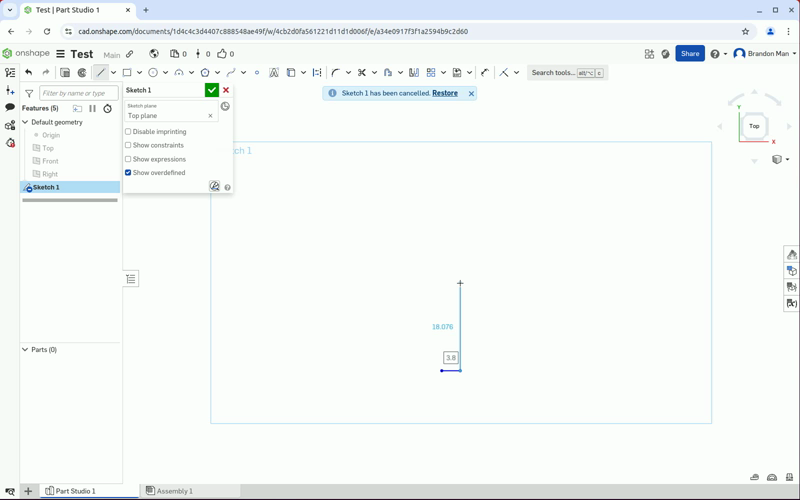
click(460, 282)
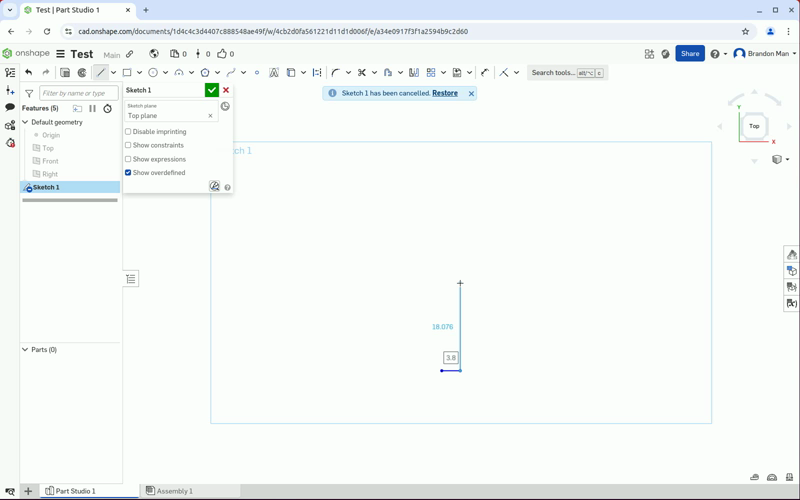
key_up(shift)
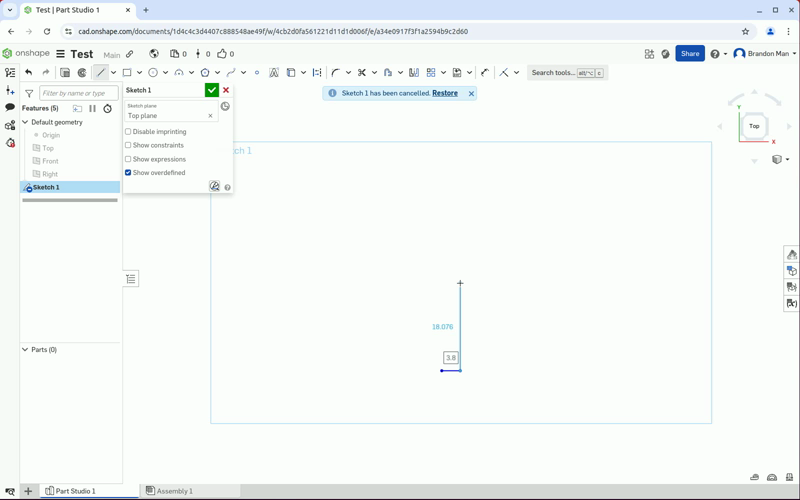
key_down(shift)
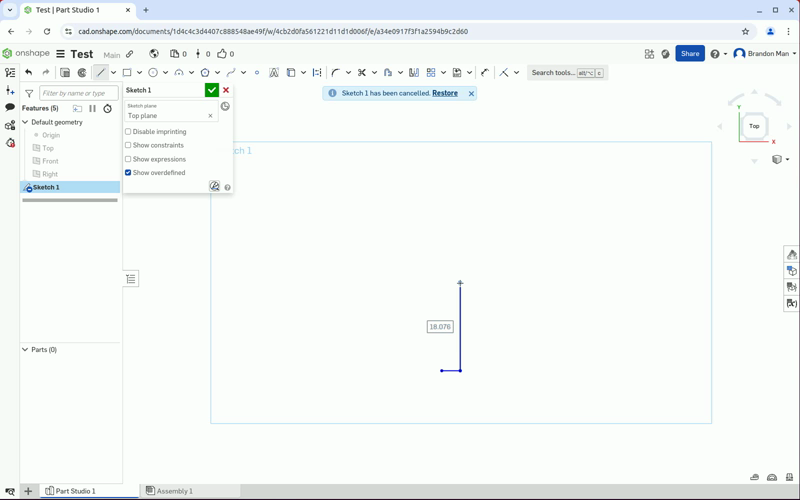
mouse_move(490, 282)
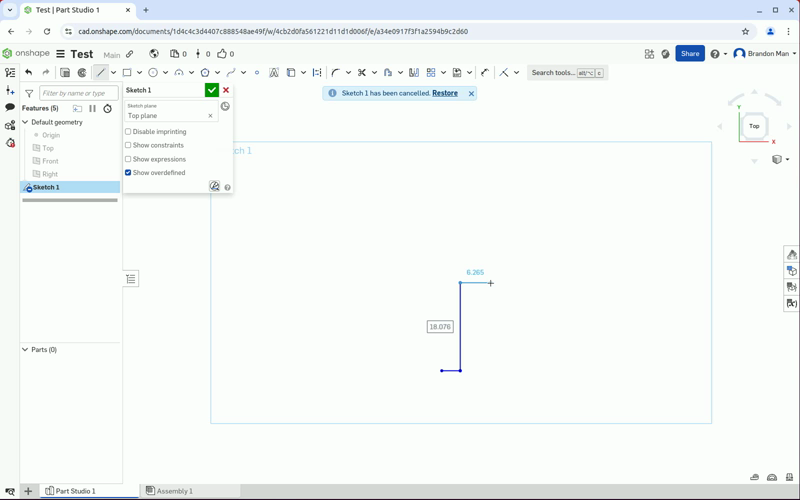
mouse_move(443, 282)
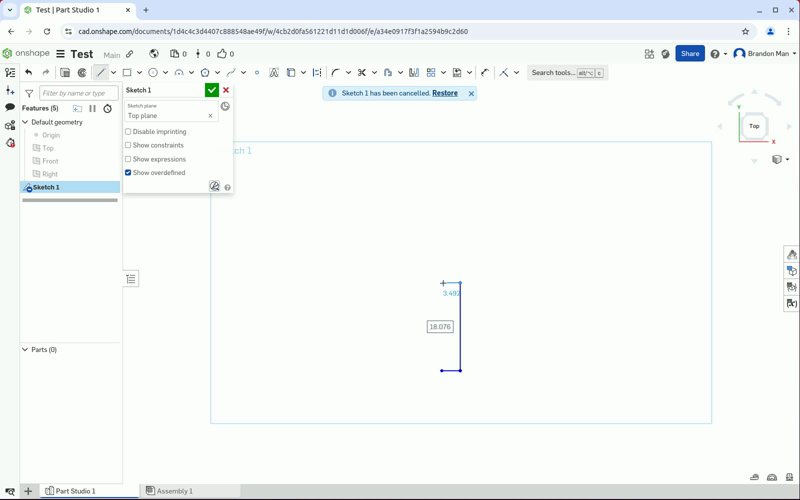
click(443, 282)
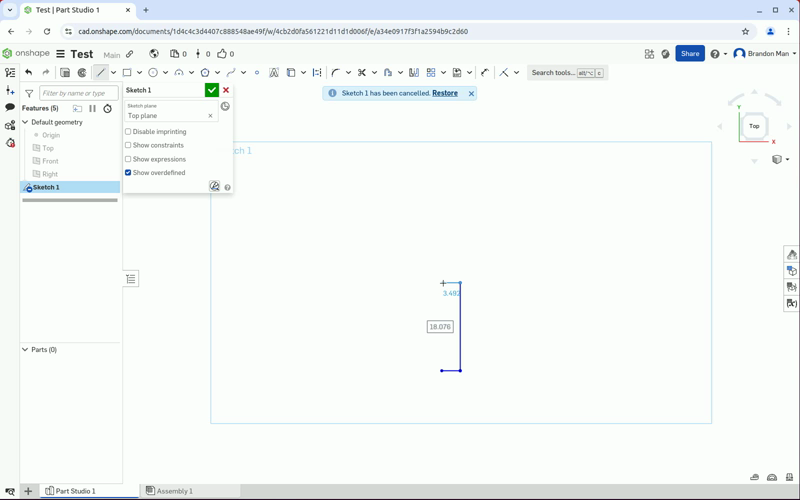
key_up(shift)
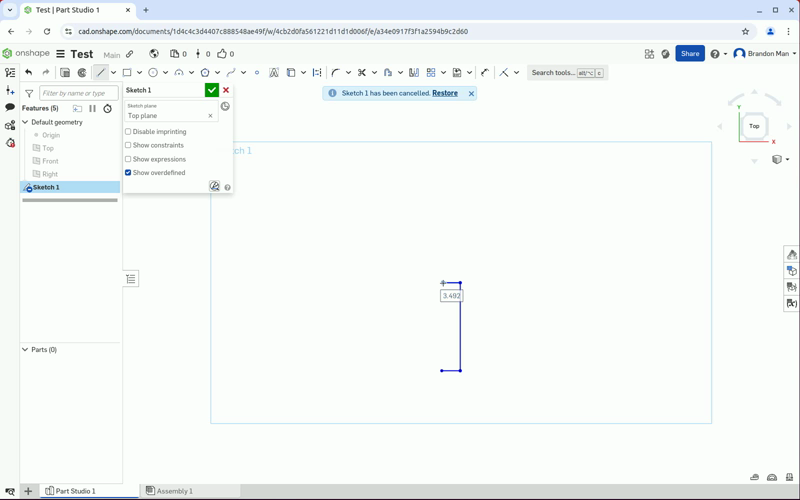
key_down(shift)
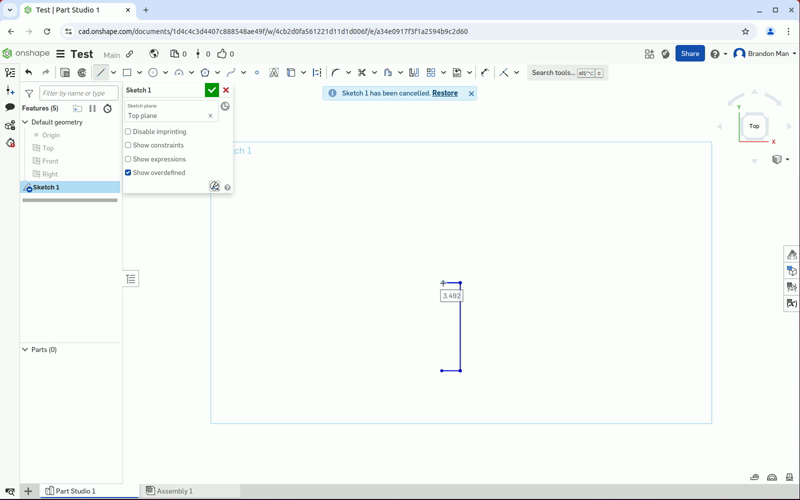
mouse_move(473, 282)
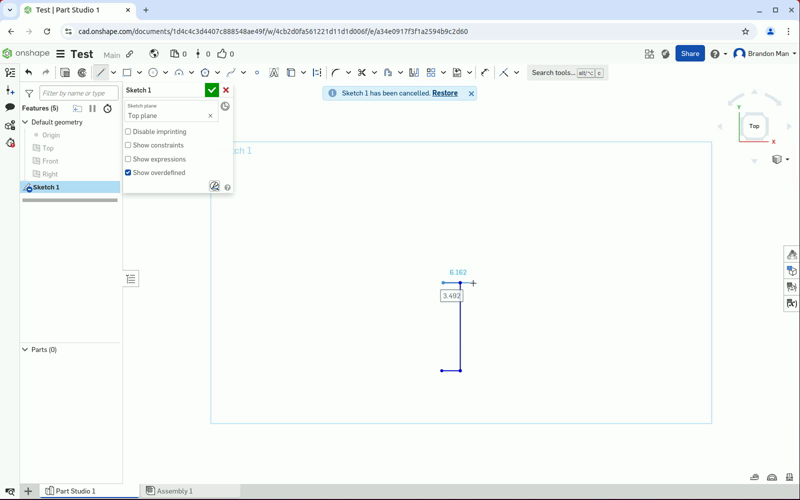
mouse_move(453, 292)
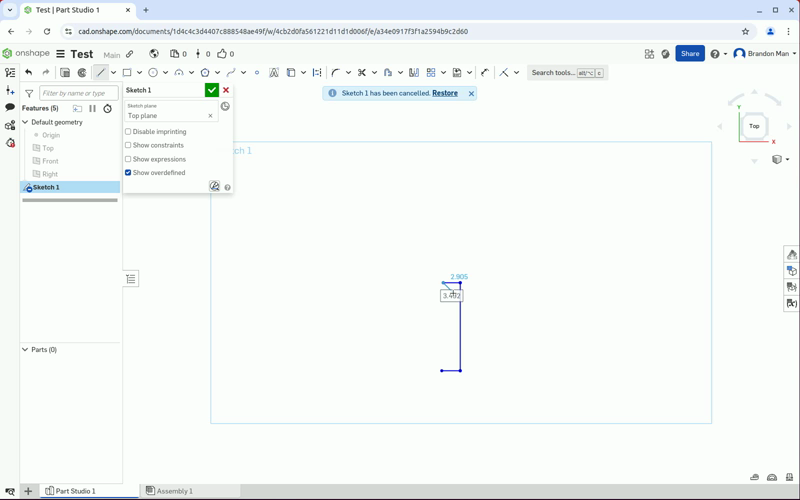
click(453, 292)
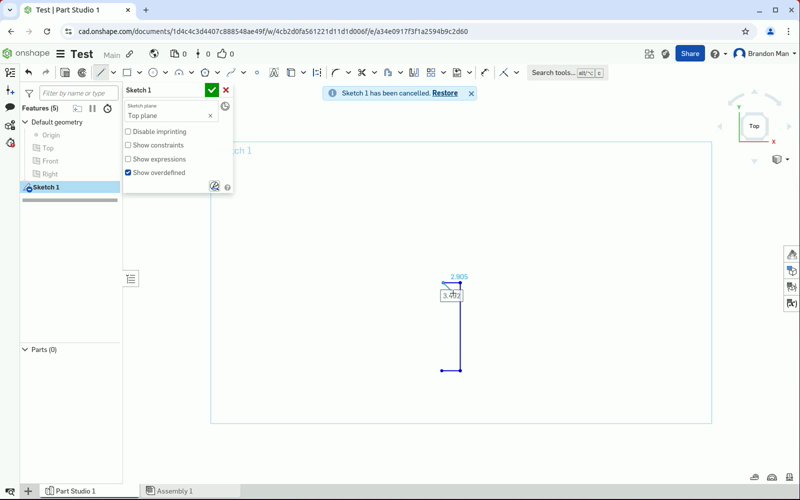
key_up(shift)
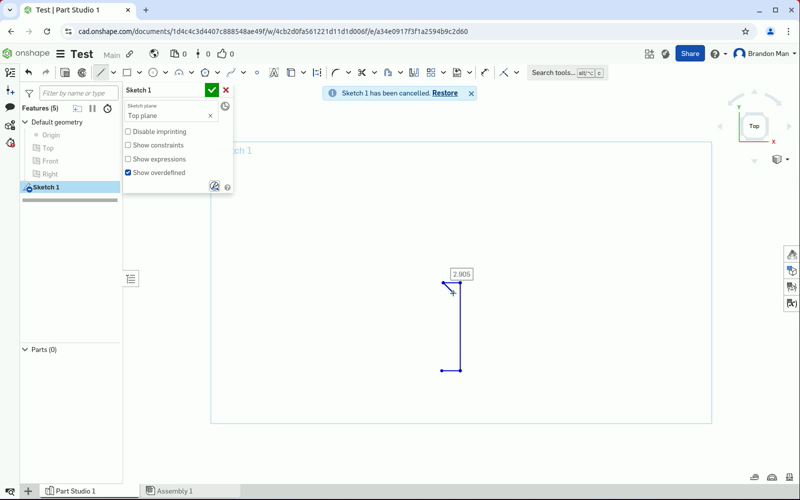
key_down(shift)
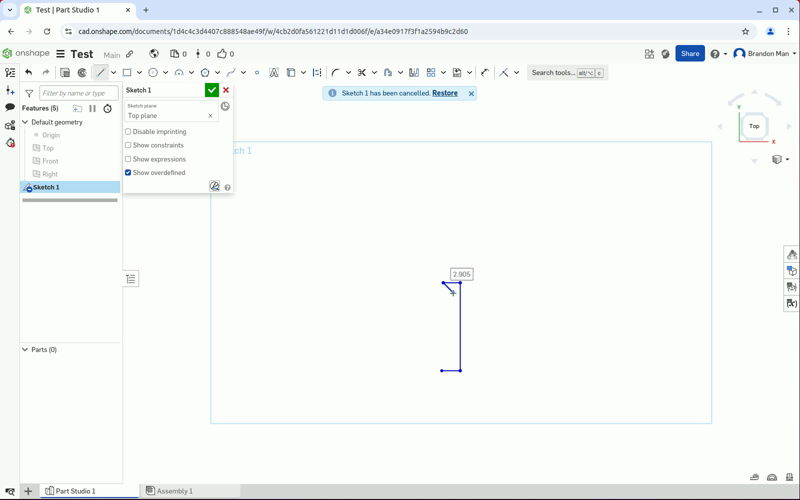
mouse_move(441, 370)
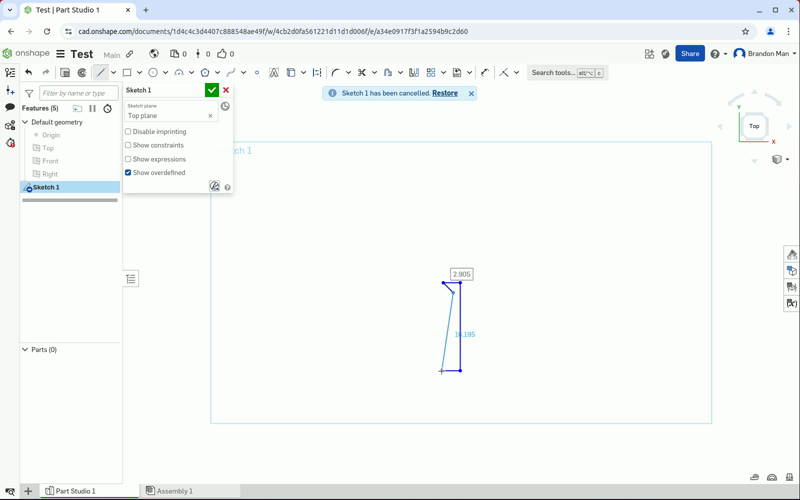
key_up(shift)
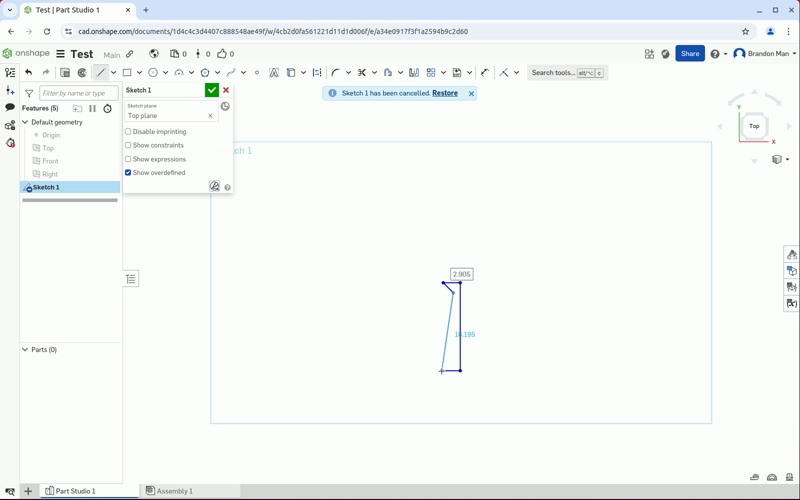
click(441, 370)
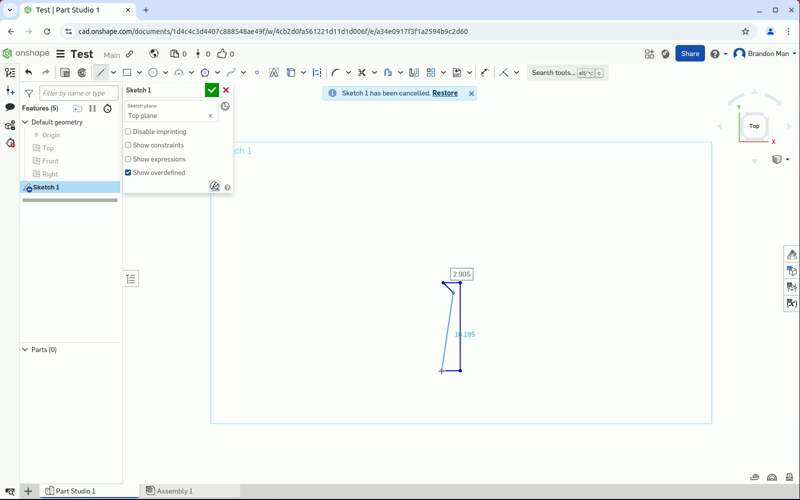
key(esc)
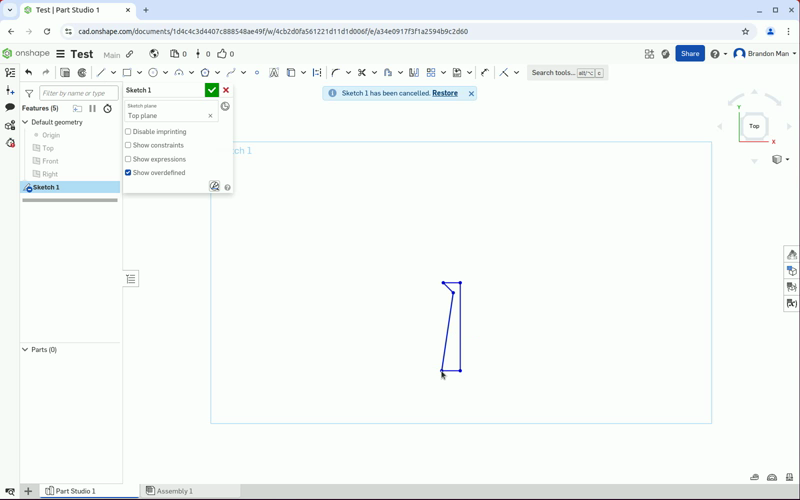
mouse_move(445, 361)
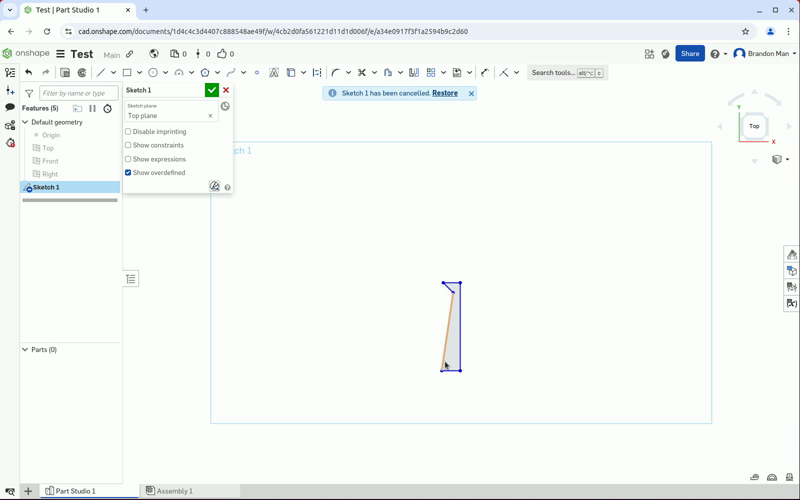
scroll(6)
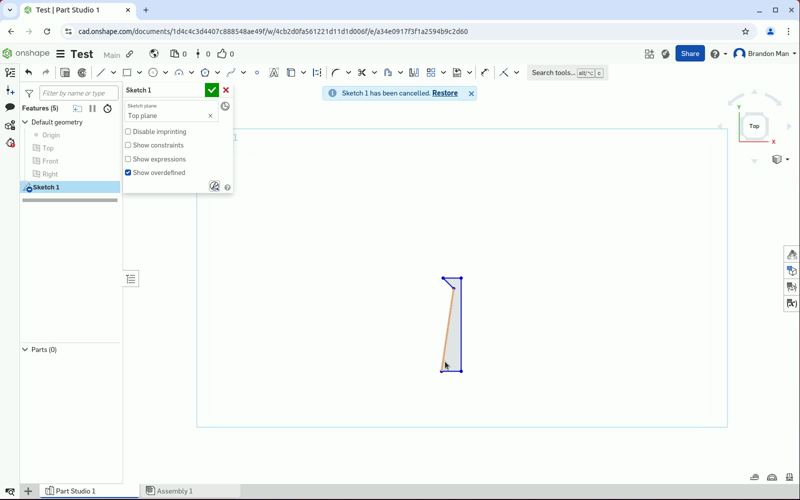
scroll(6)
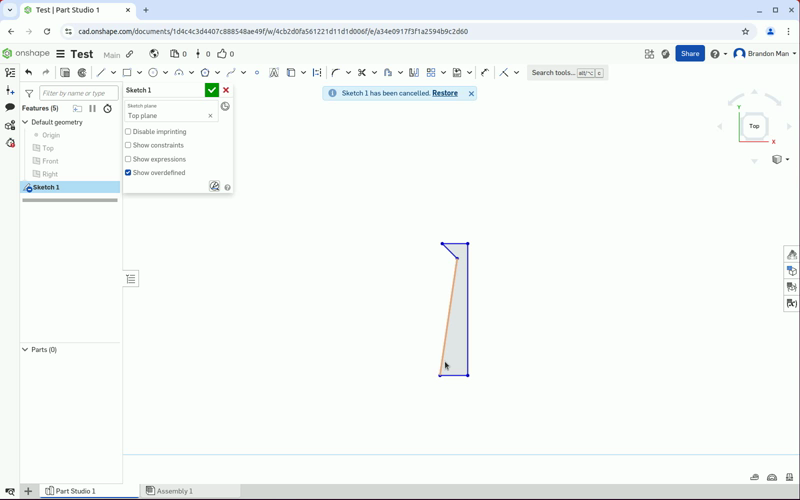
scroll(6)
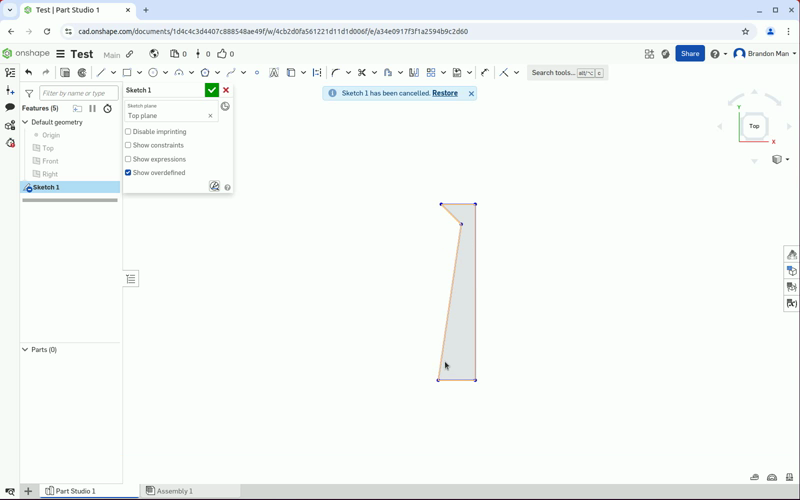
scroll(6)
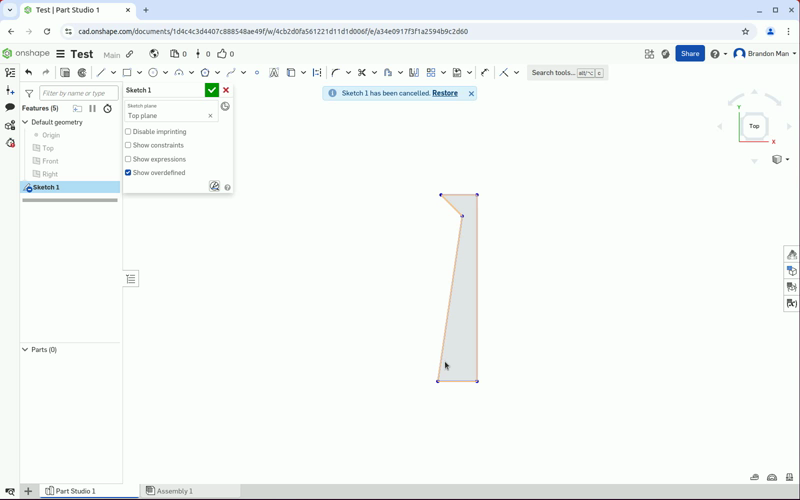
scroll(6)
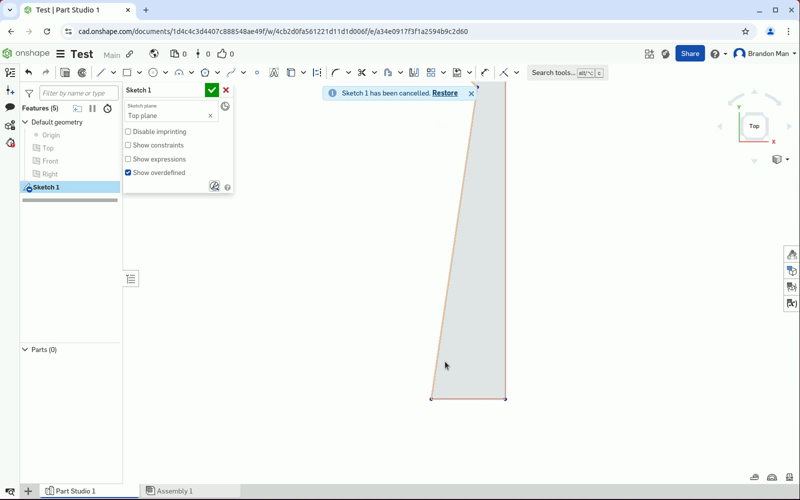
scroll(6)
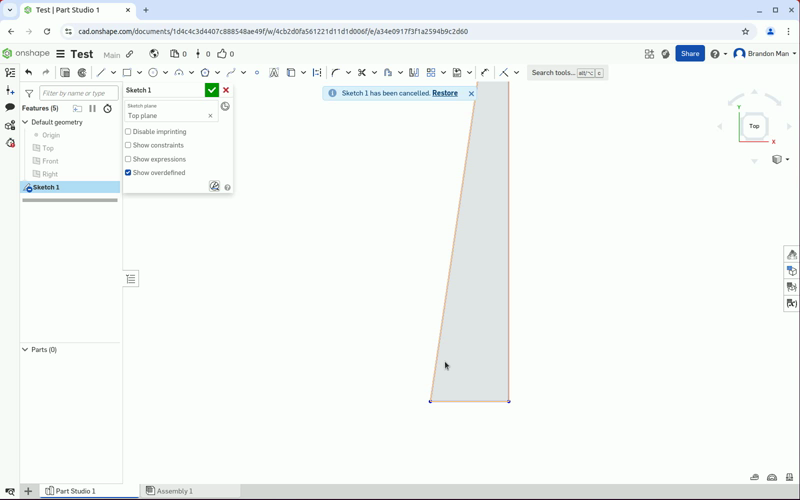
scroll(6)
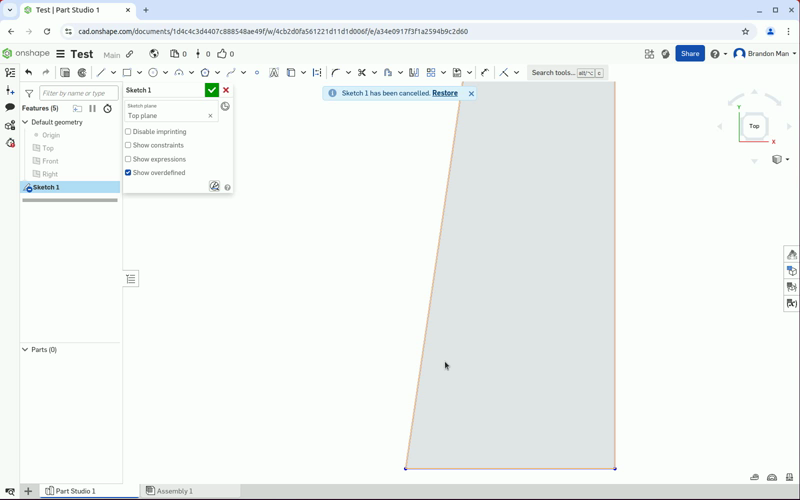
click(445, 361)
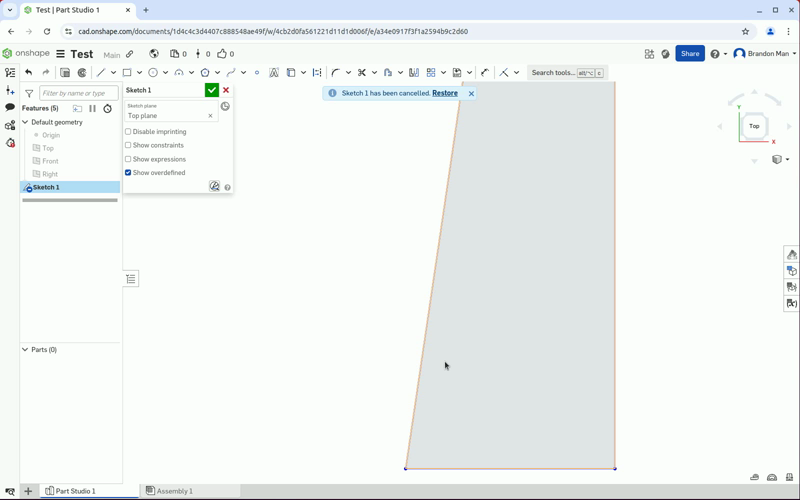
scroll(-6)
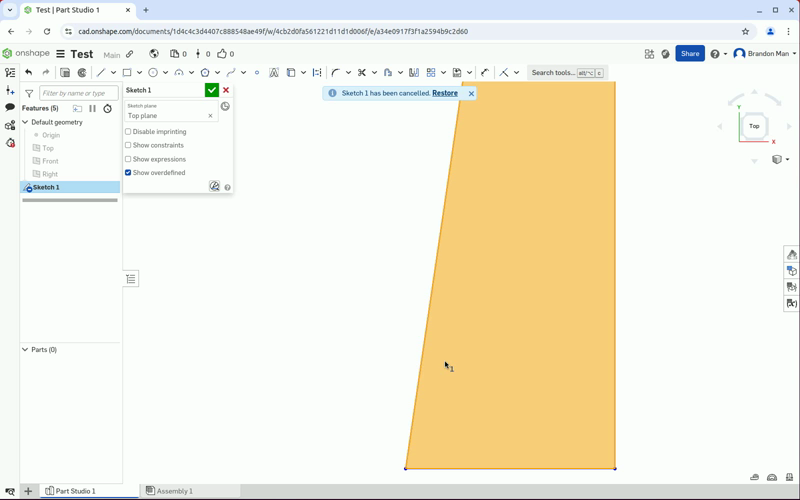
scroll(-6)
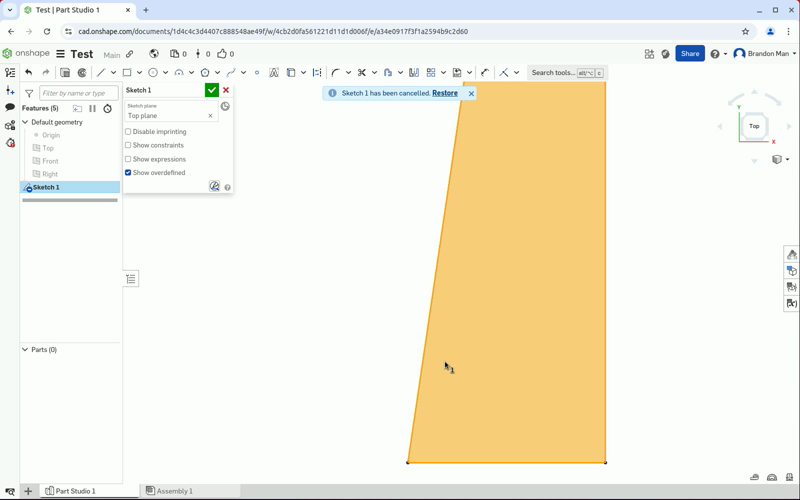
scroll(-6)
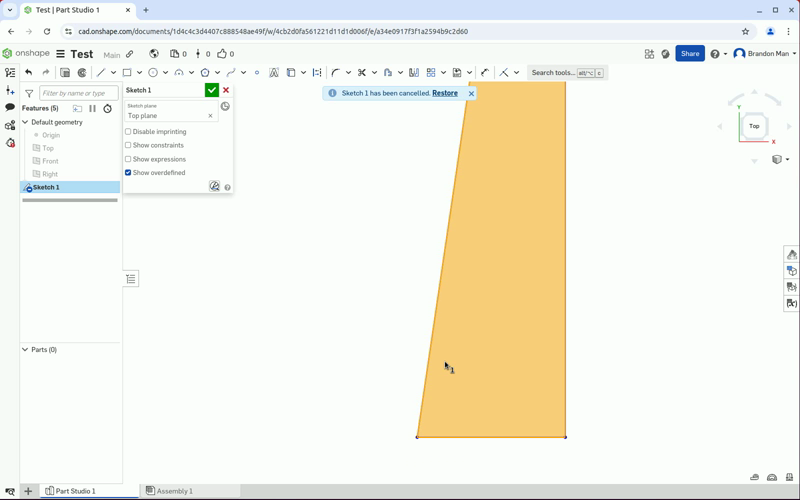
scroll(-6)
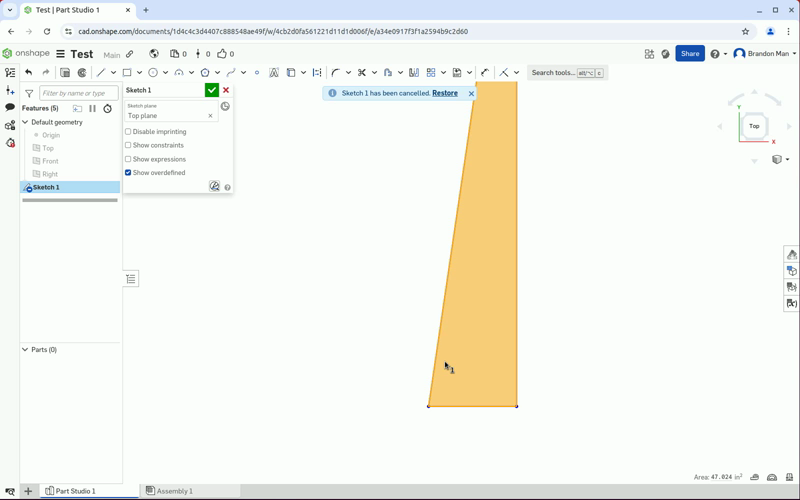
scroll(-6)
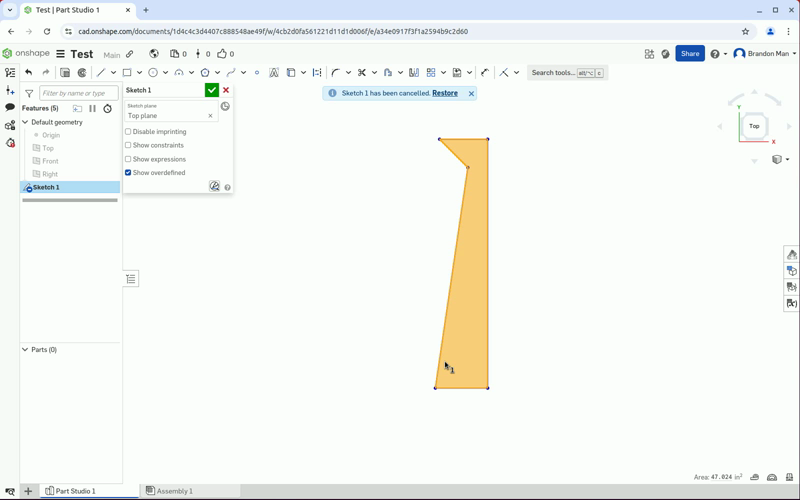
scroll(-6)
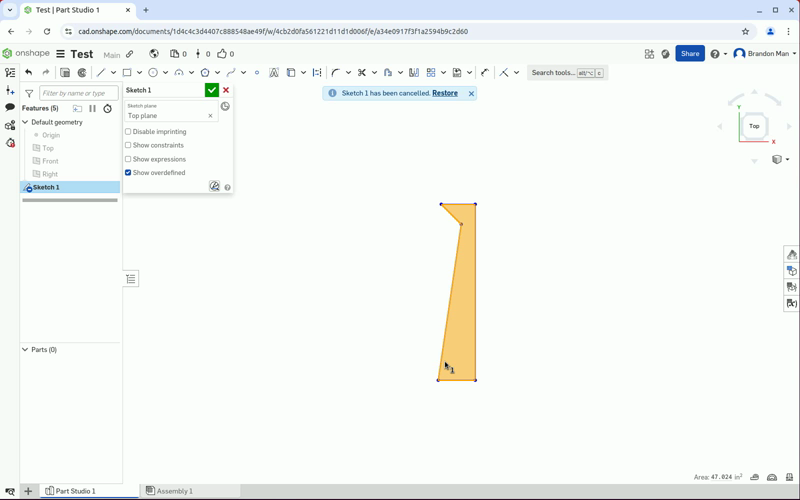
scroll(-6)
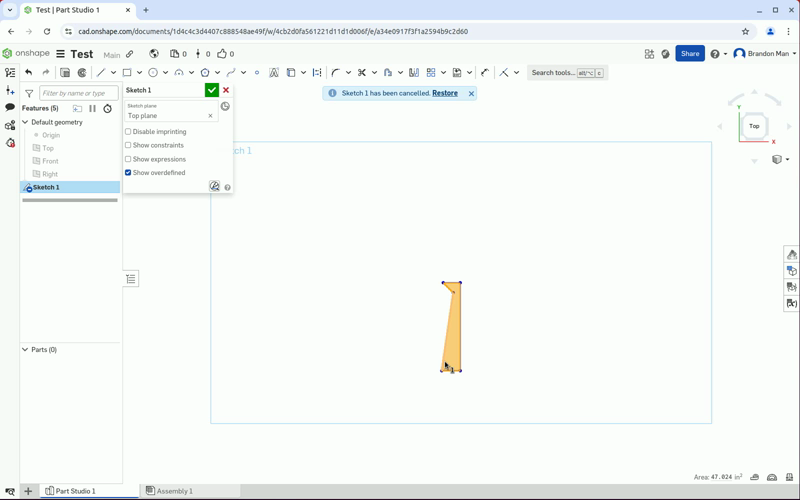
mouse_move(73, 352)
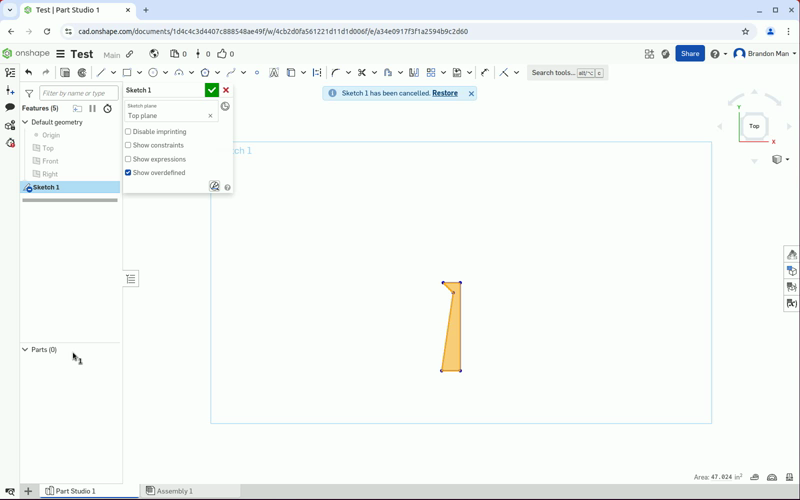
key(shift+y)
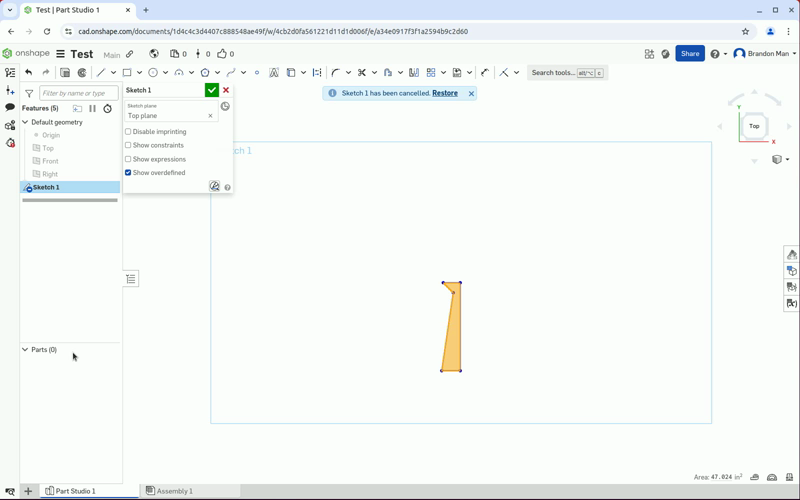
key(shift+e)
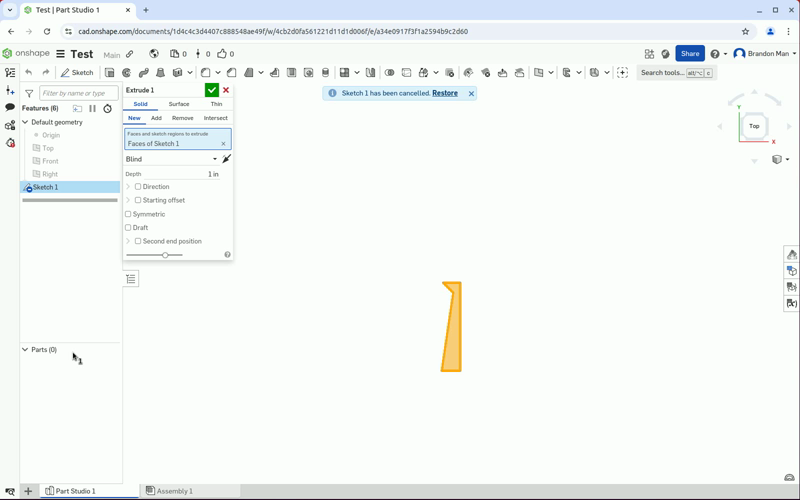
mouse_move(143, 106)
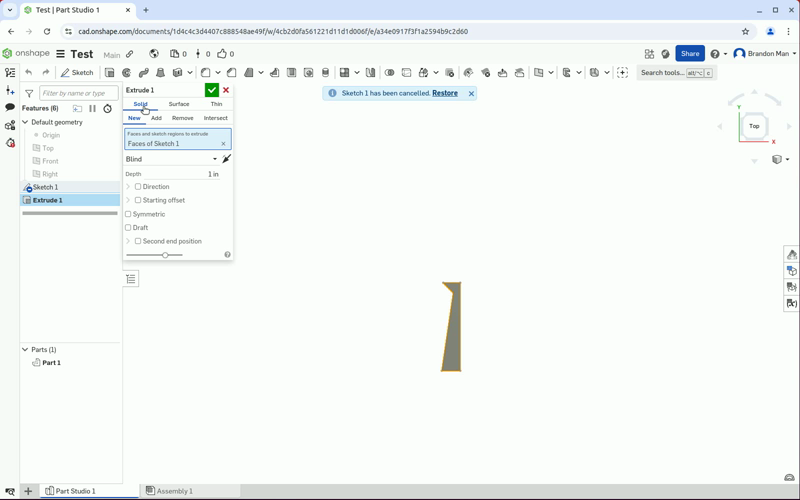
click(143, 106)
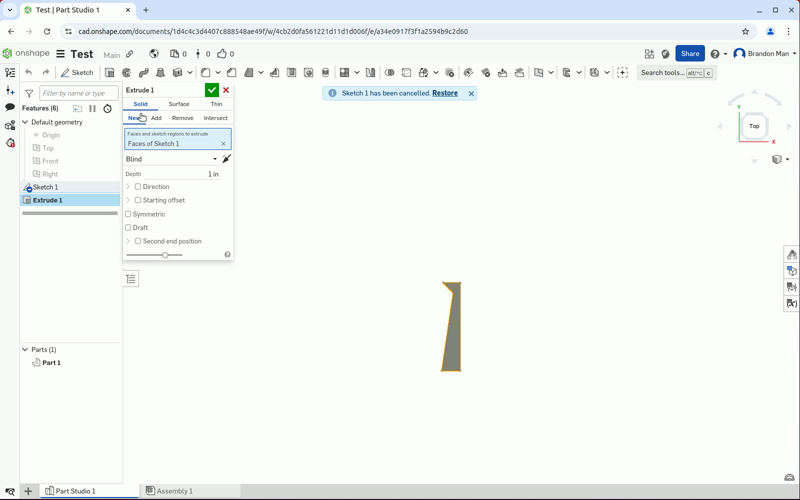
mouse_move(137, 120)
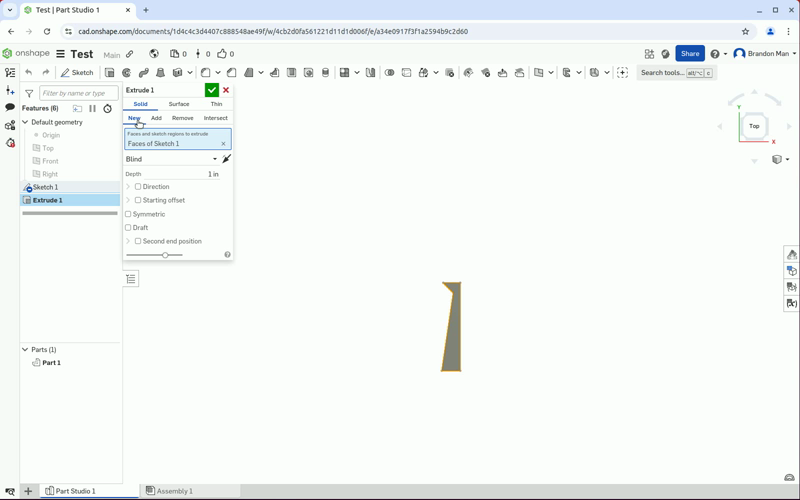
click(137, 120)
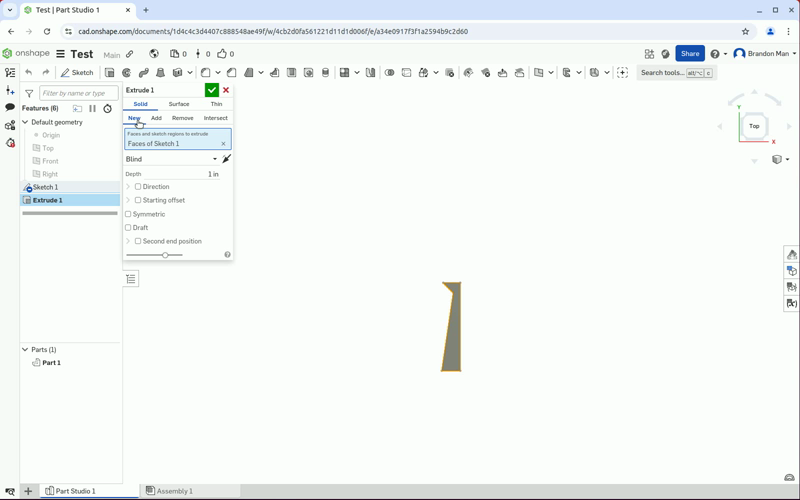
key(tab, 4)
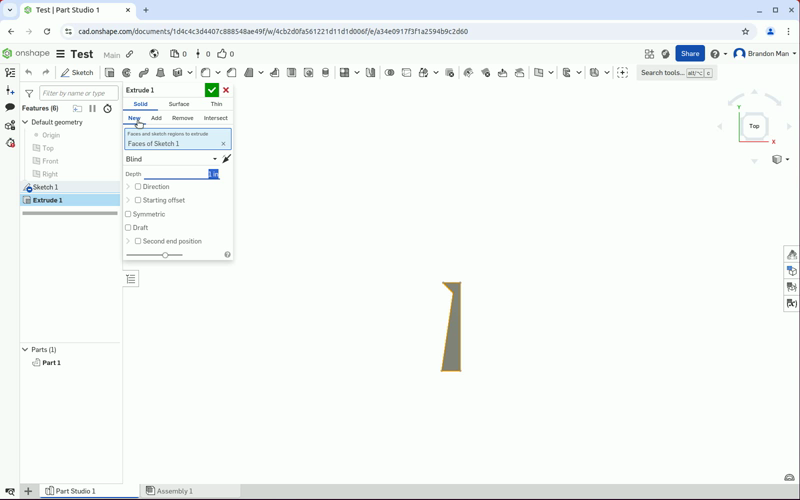
text(-3.611)
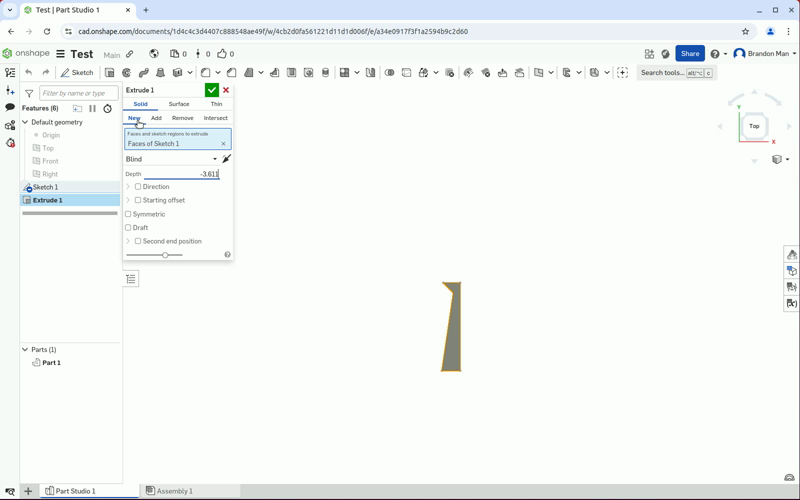
key(enter)
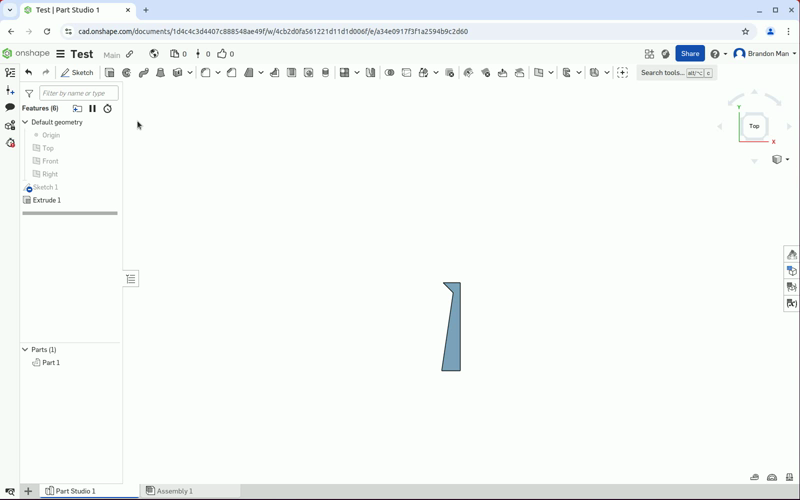
key(shift+h)
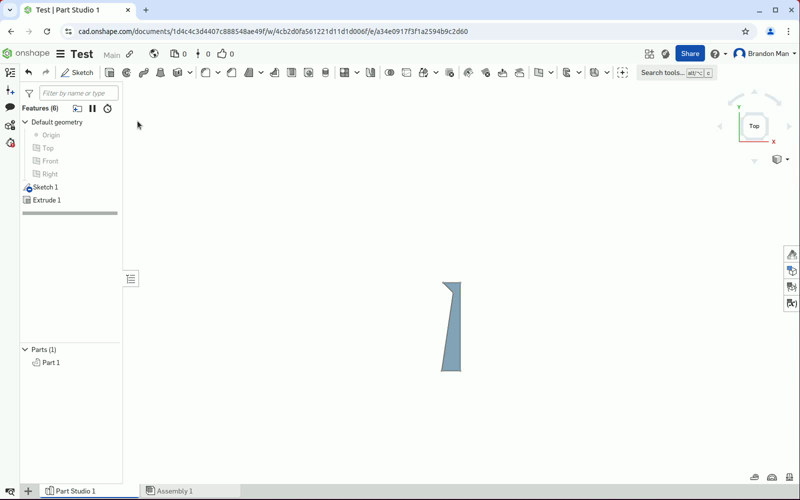
key(shift+h)
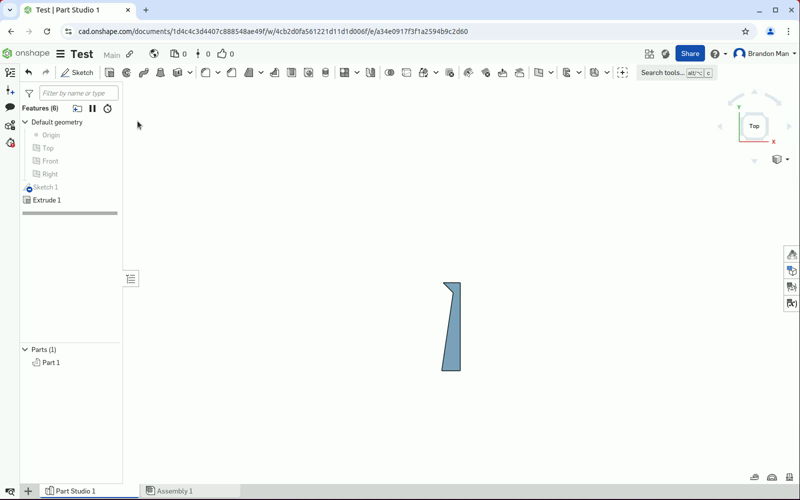
mouse_move(73, 189)
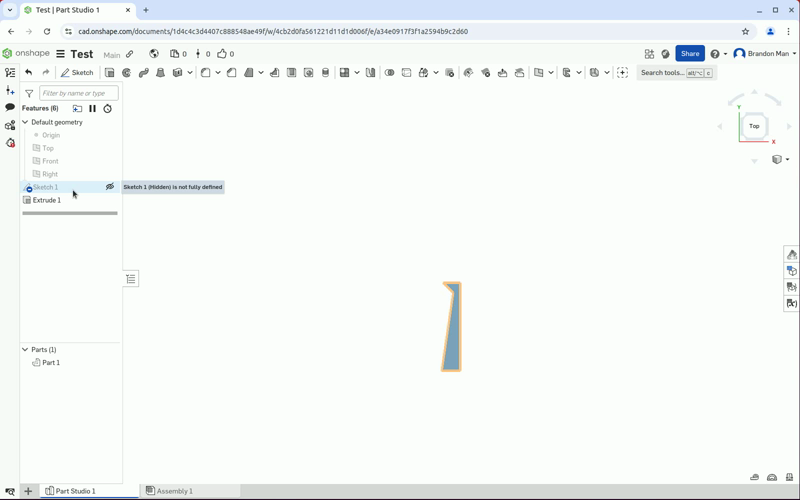
click(73, 189)
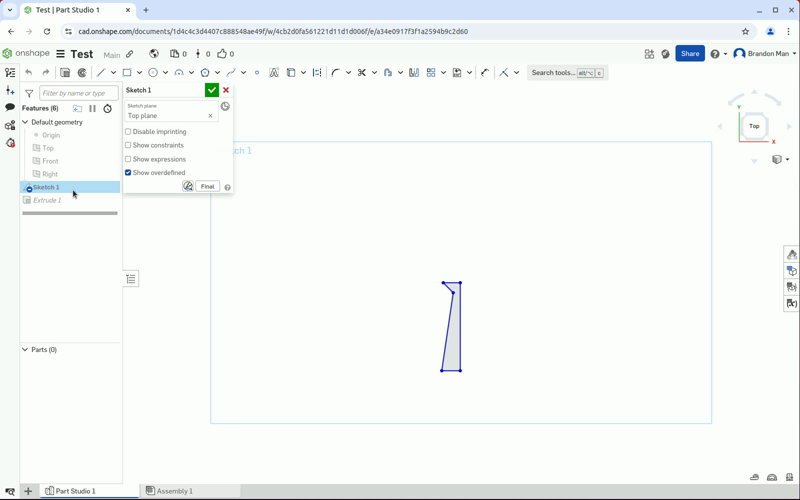
mouse_move(229, 92)
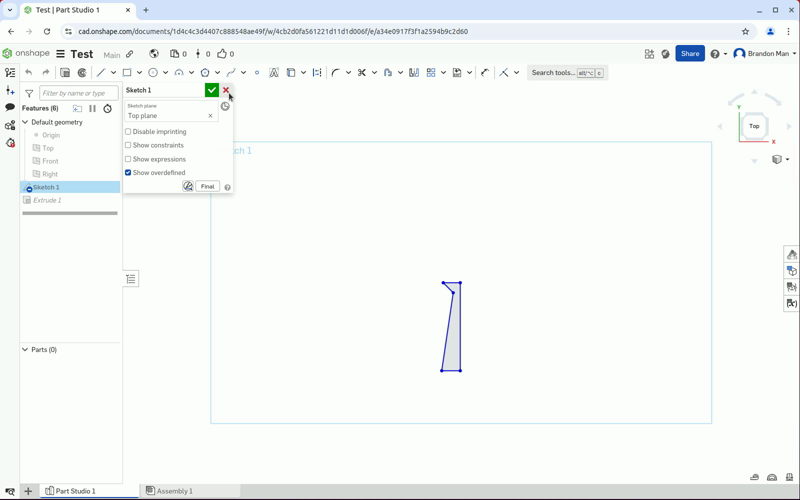
click(229, 92)
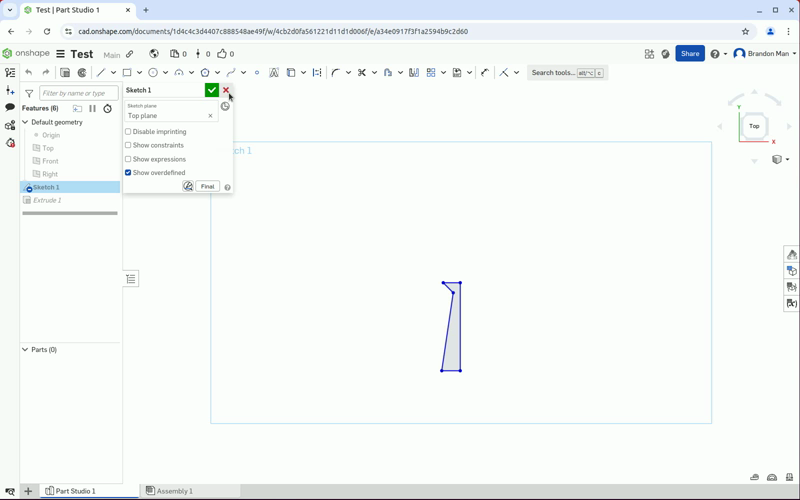
key(shift+s)
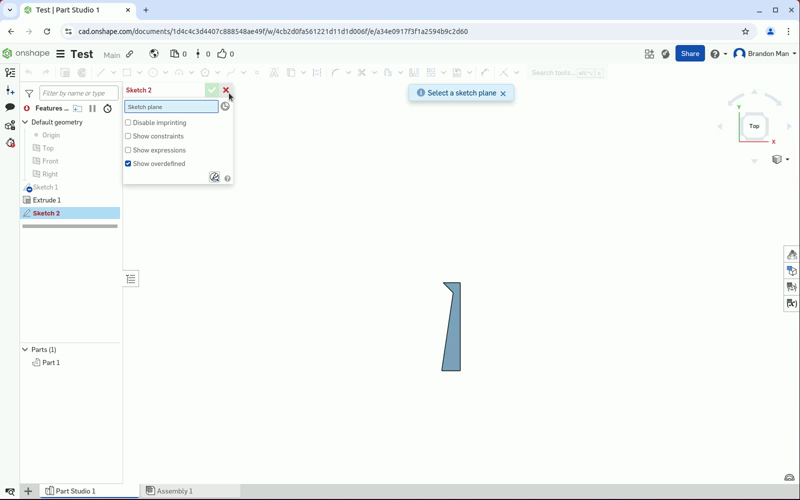
mouse_move(73, 150)
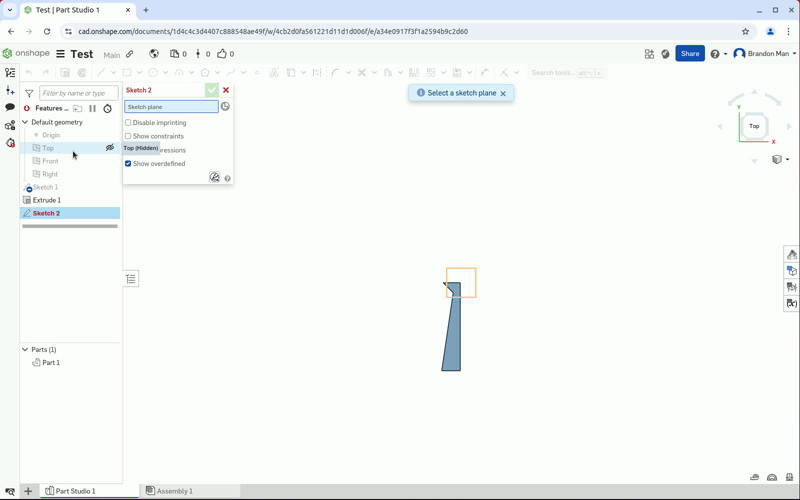
click(73, 150)
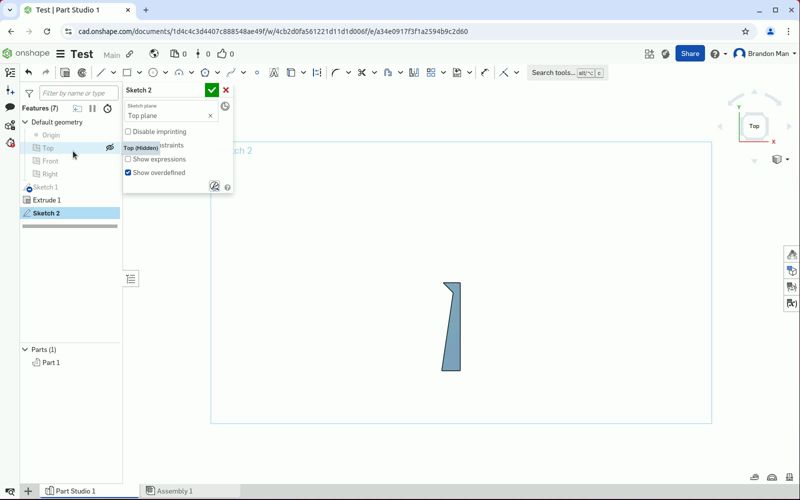
mouse_move(73, 352)
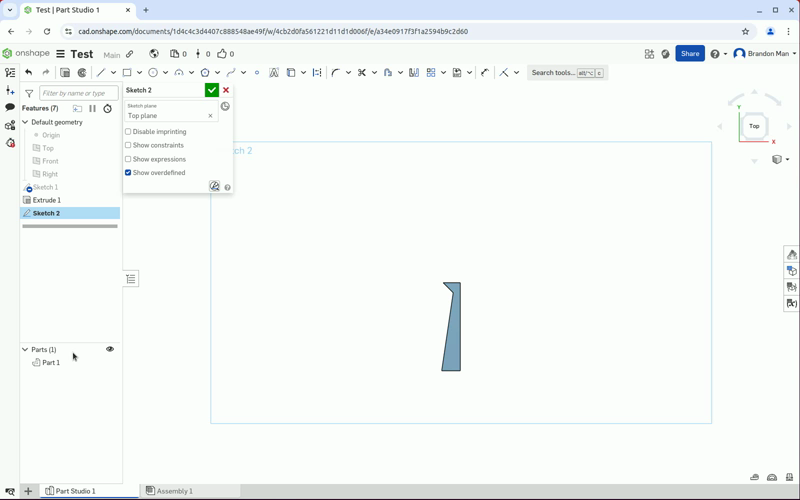
key(y)
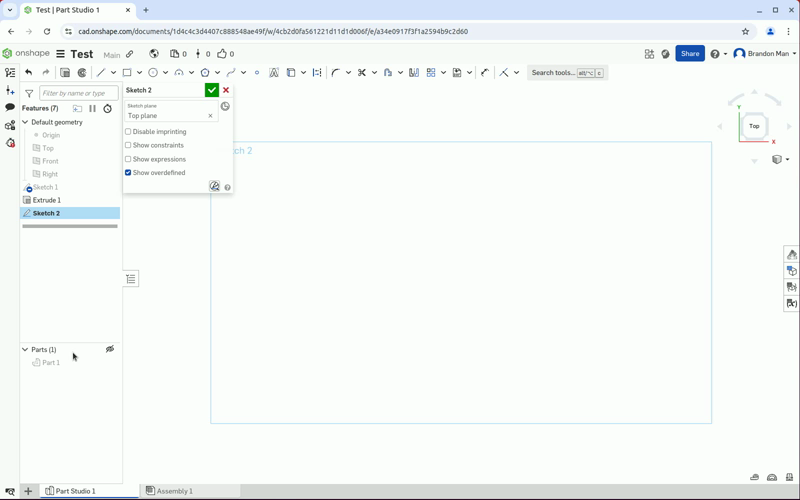
key(c)
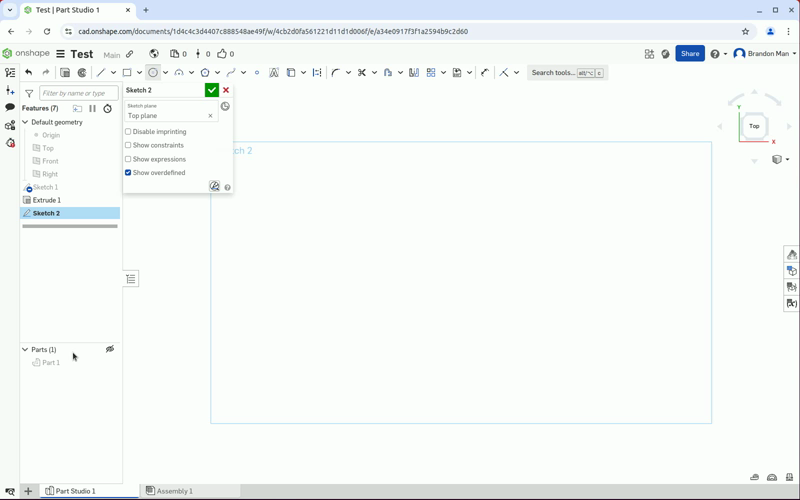
key_down(shift)
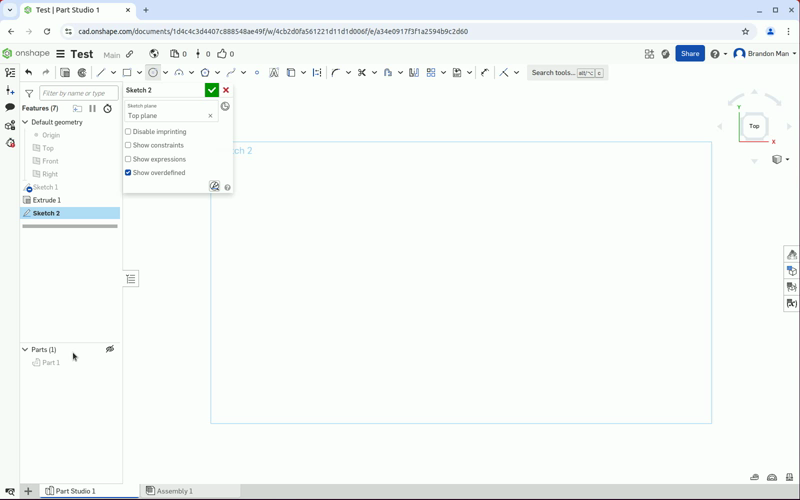
mouse_move(452, 231)
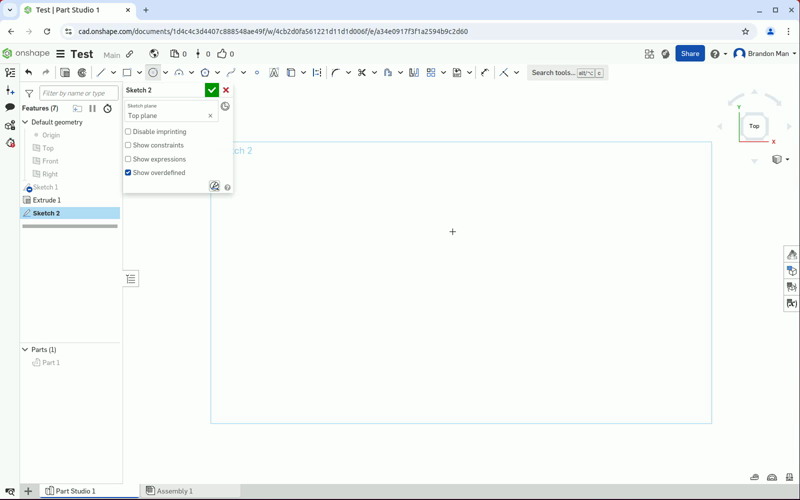
click(452, 231)
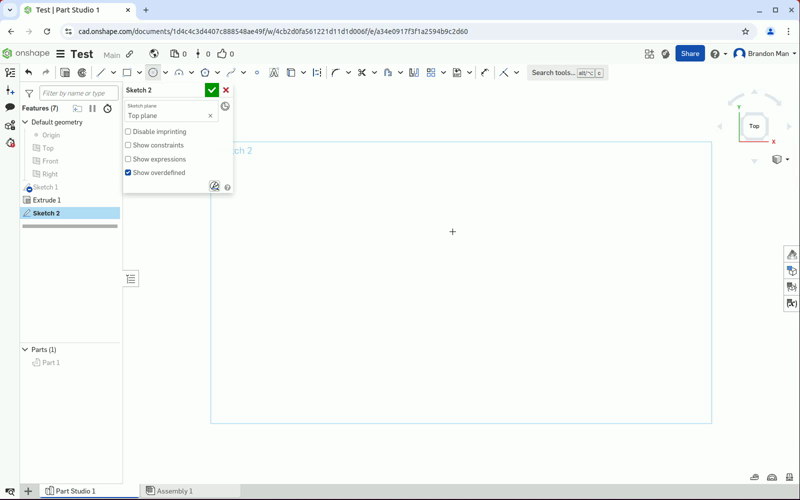
key_up(shift)
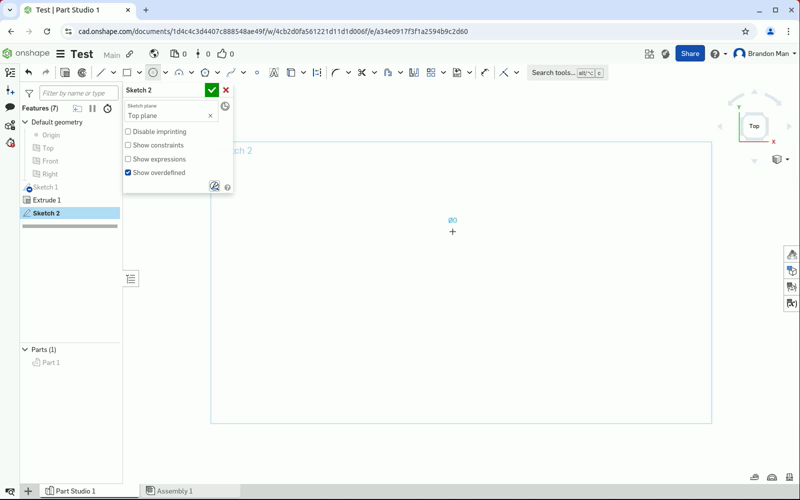
mouse_move(507, 231)
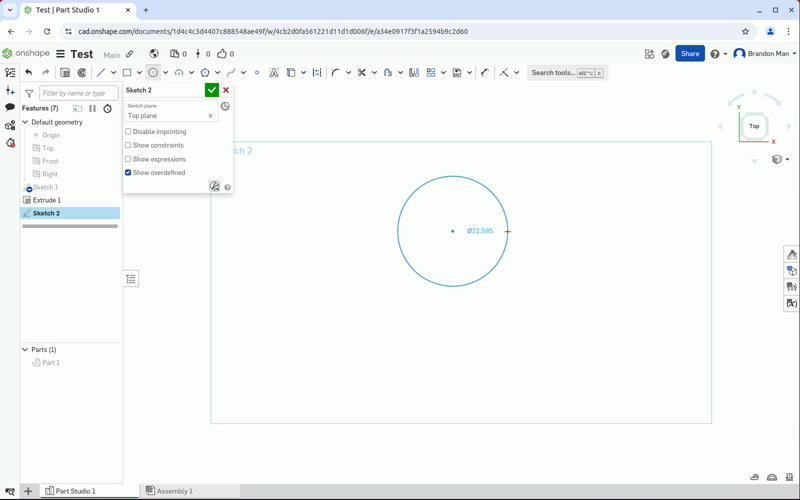
click(507, 231)
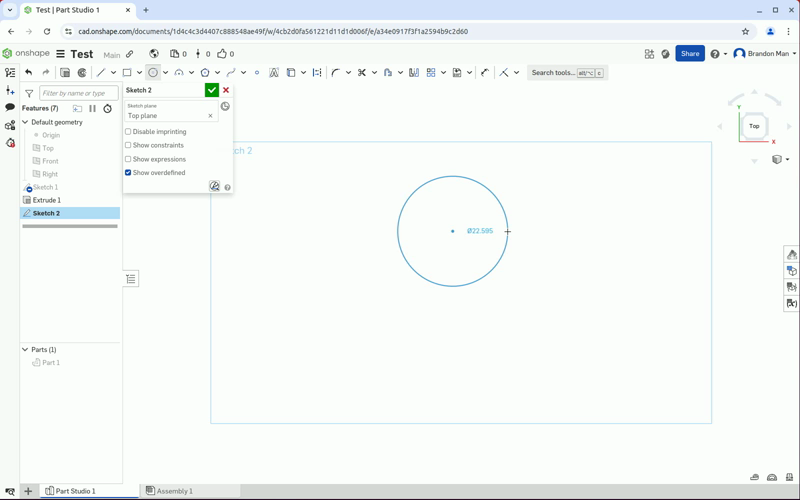
key(esc)
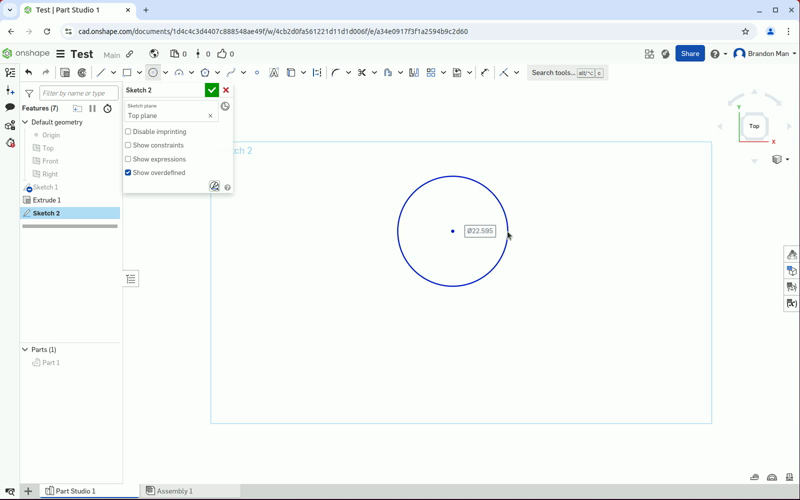
mouse_move(453, 197)
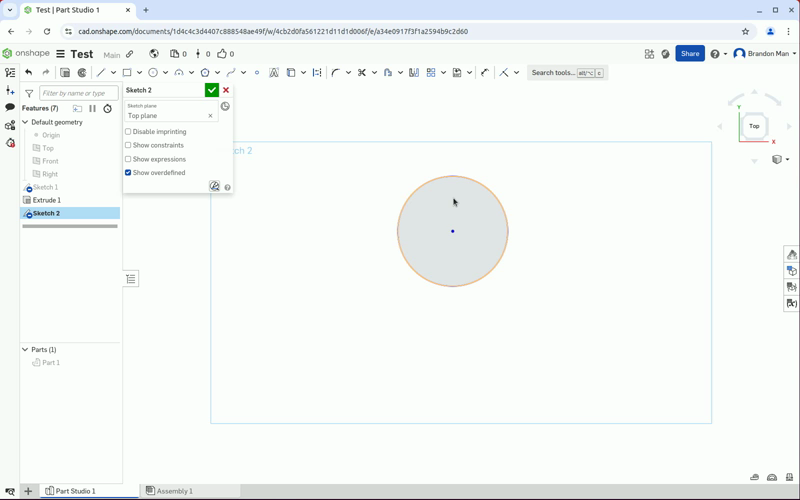
click(453, 197)
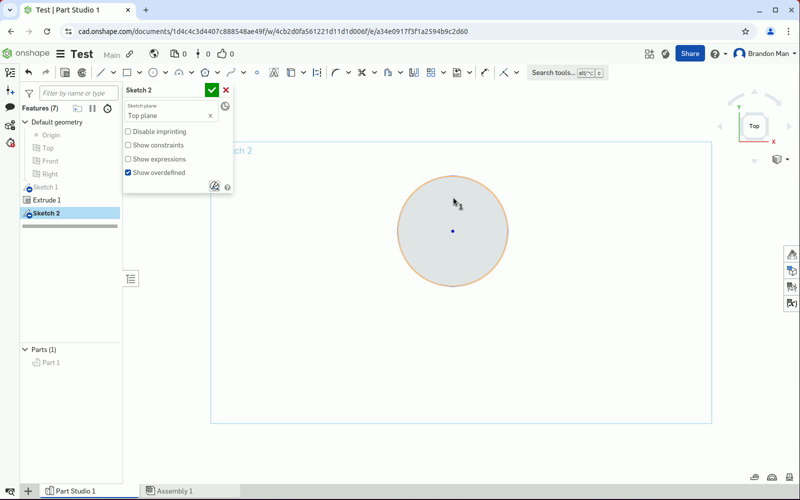
mouse_move(73, 352)
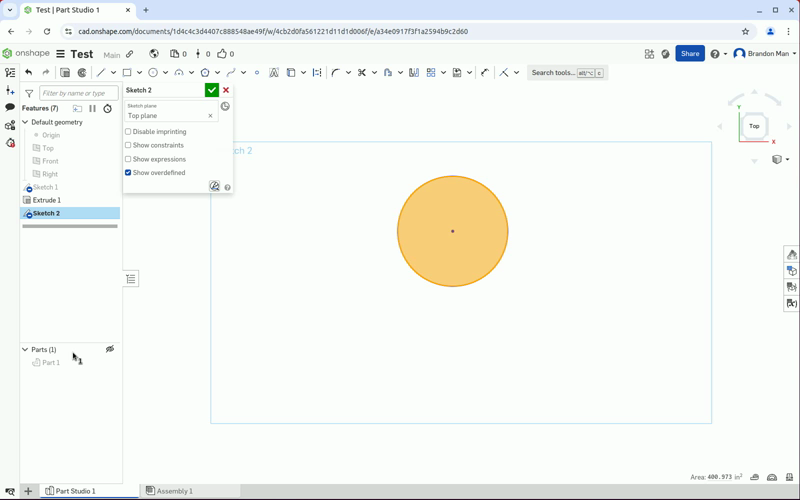
key(shift+y)
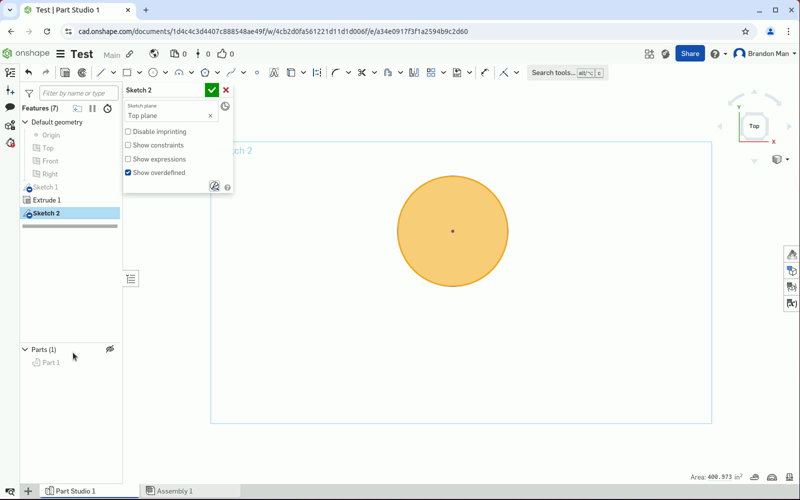
key(shift+e)
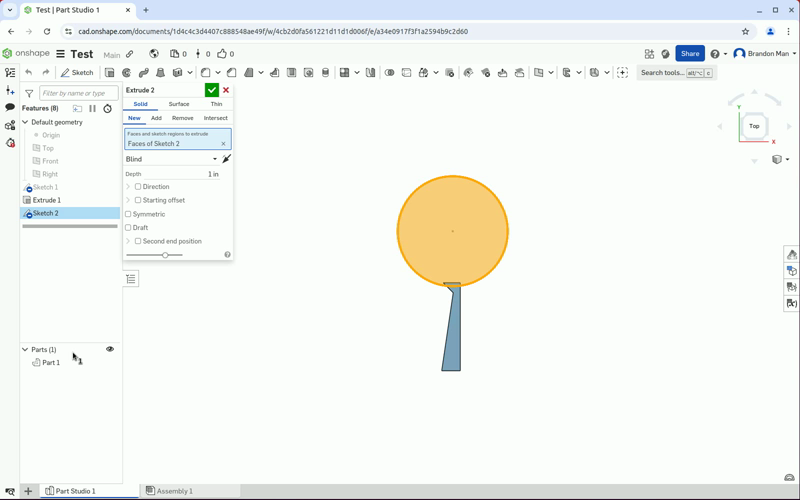
mouse_move(143, 106)
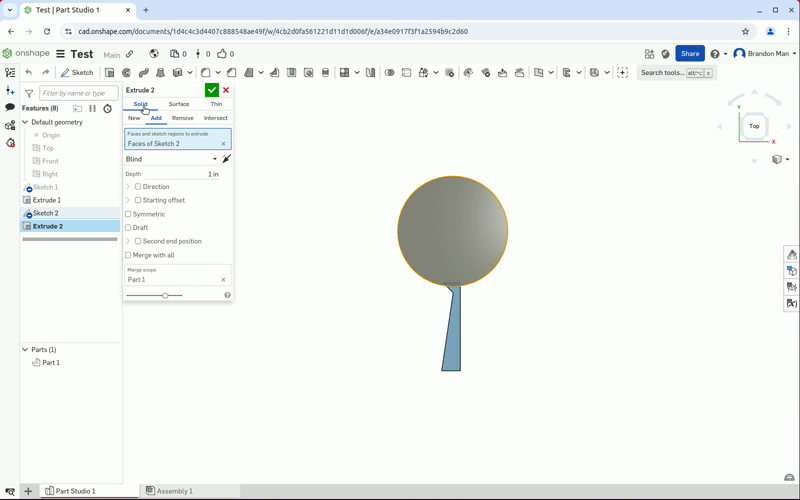
click(143, 106)
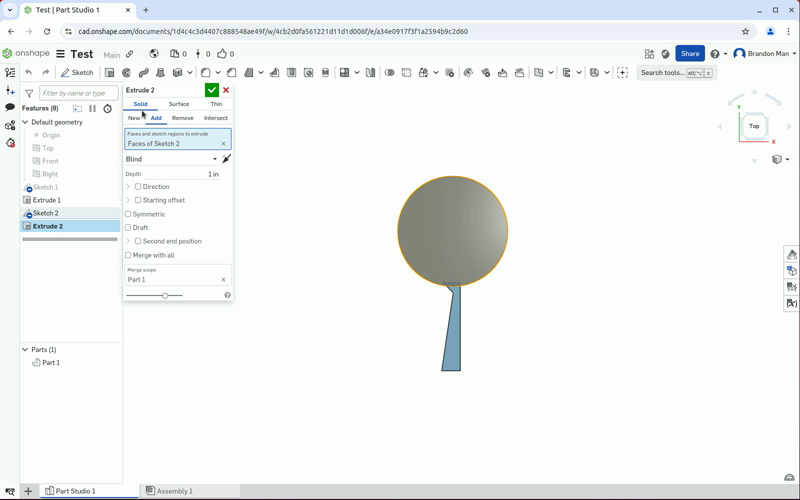
mouse_move(137, 120)
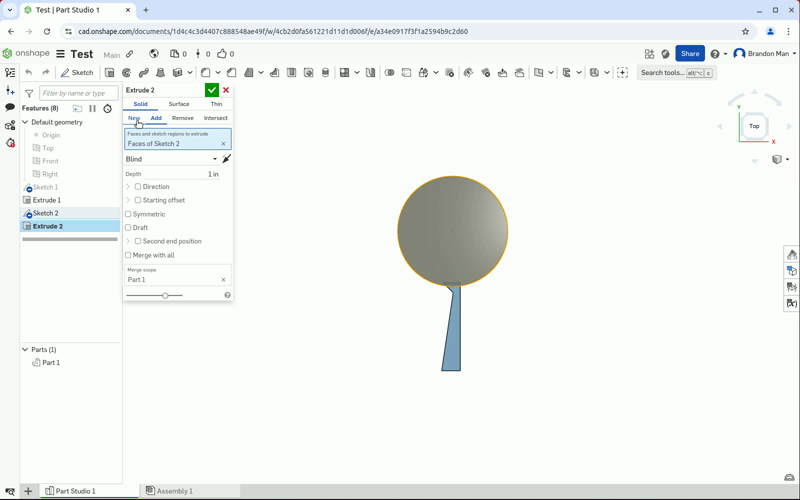
click(137, 120)
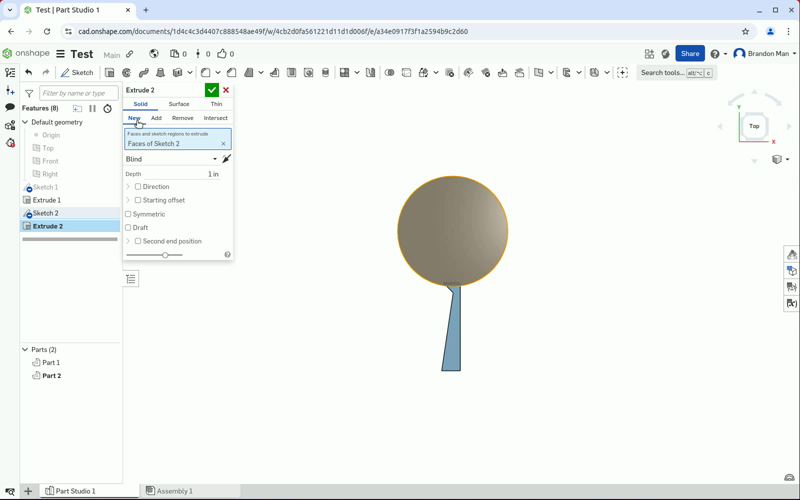
key(tab, 4)
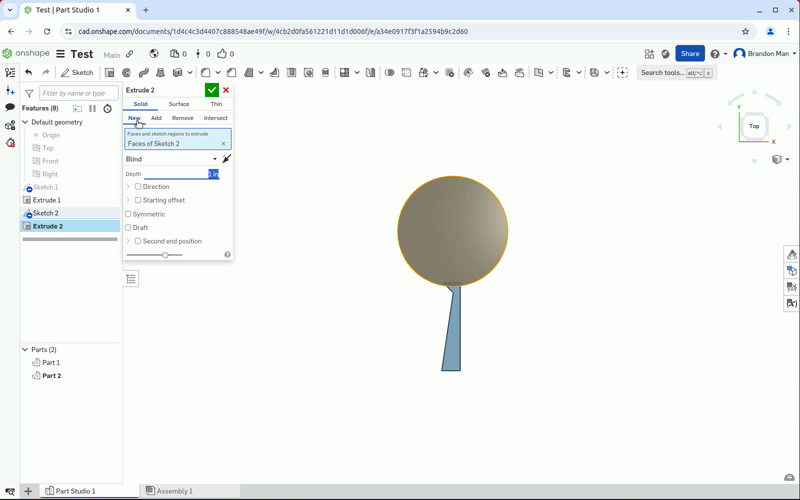
text(-3.611)
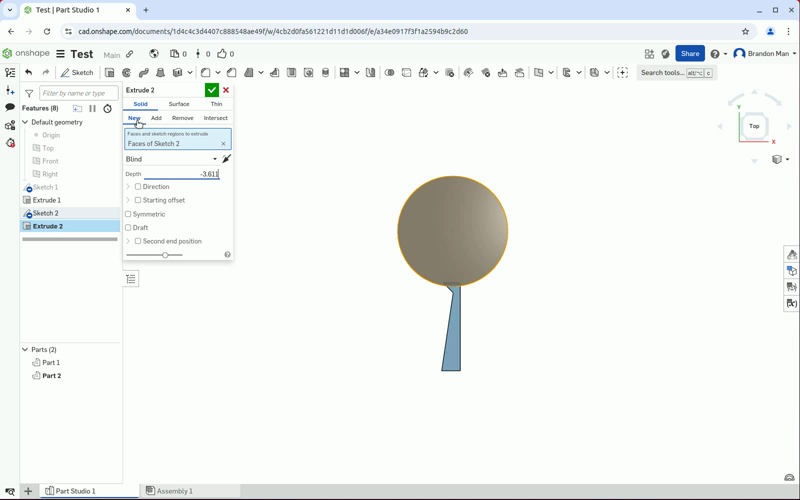
key(enter)
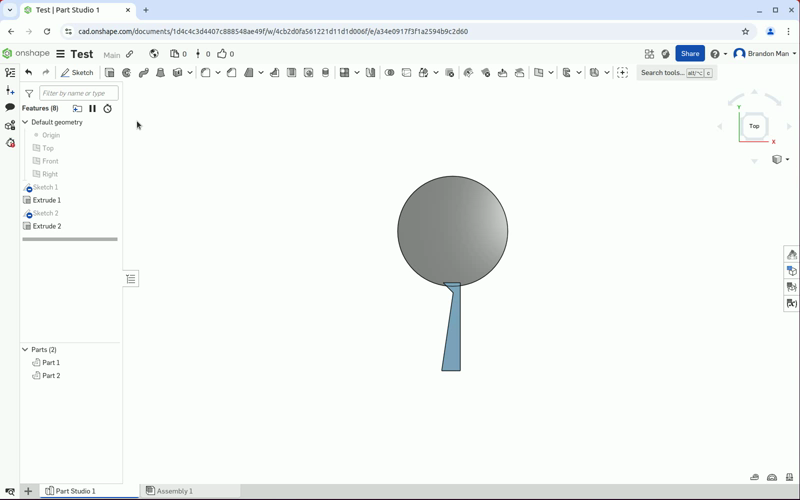
key(shift+h)
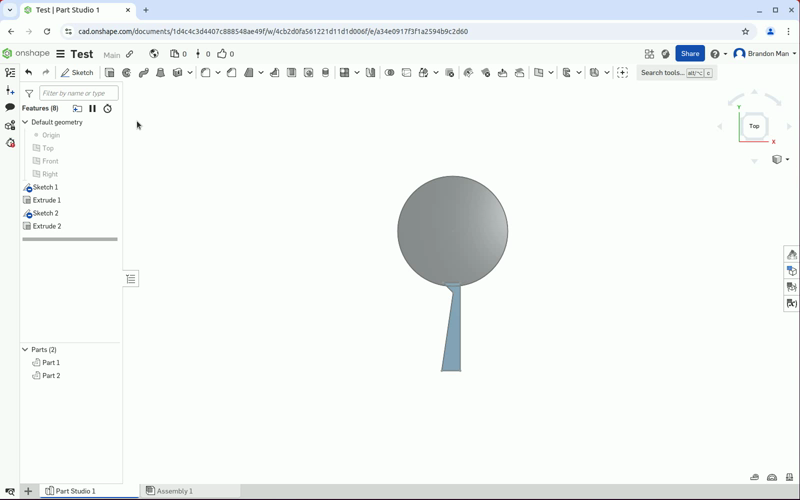
key(shift+h)
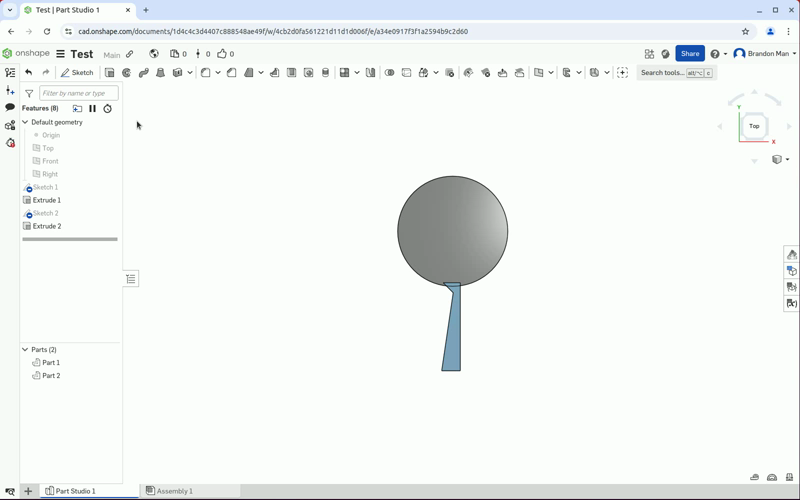
mouse_move(73, 189)
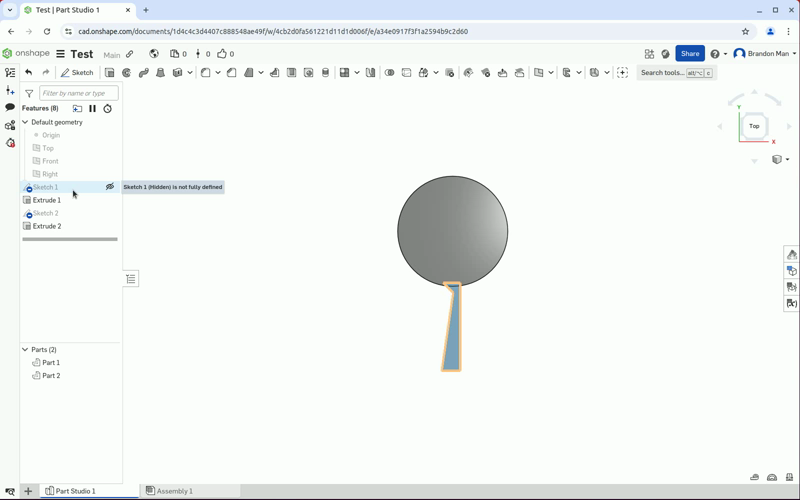
click(73, 189)
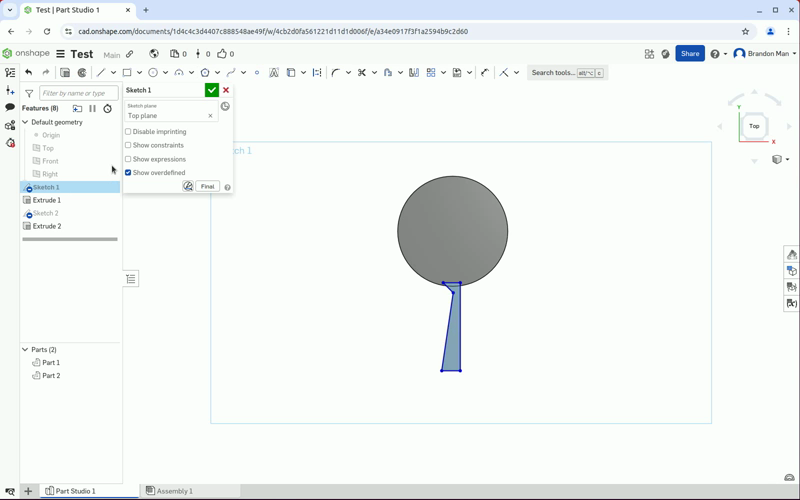
mouse_move(229, 92)
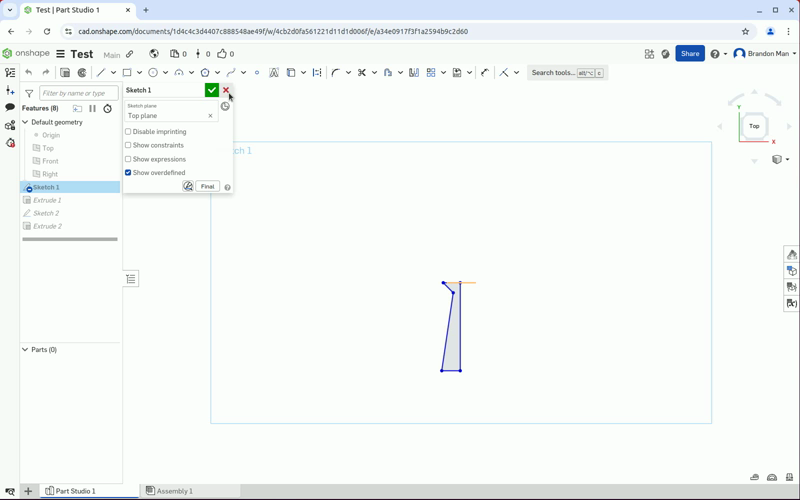
click(229, 92)
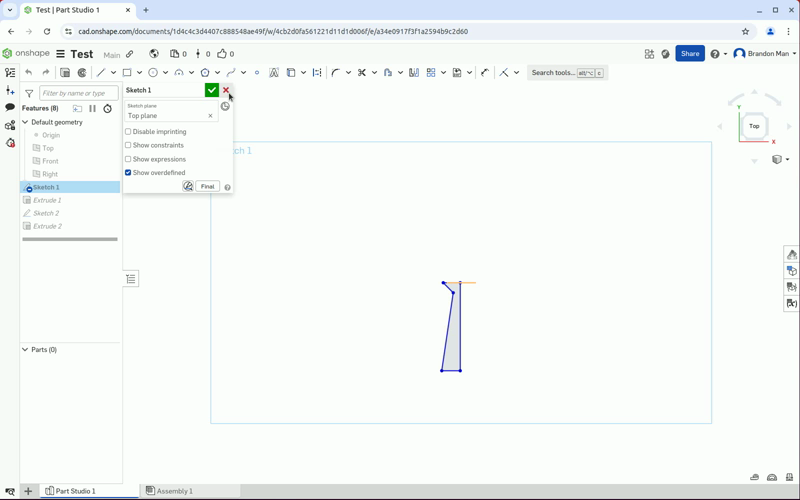
key(shift+s)
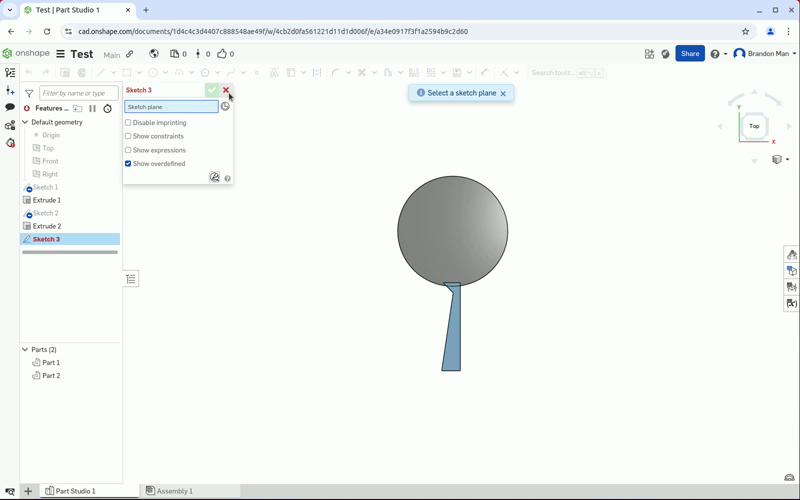
mouse_move(73, 150)
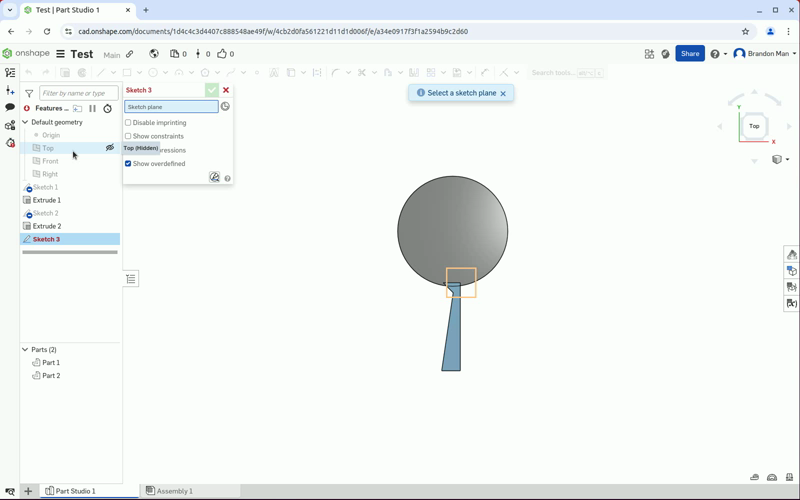
click(73, 150)
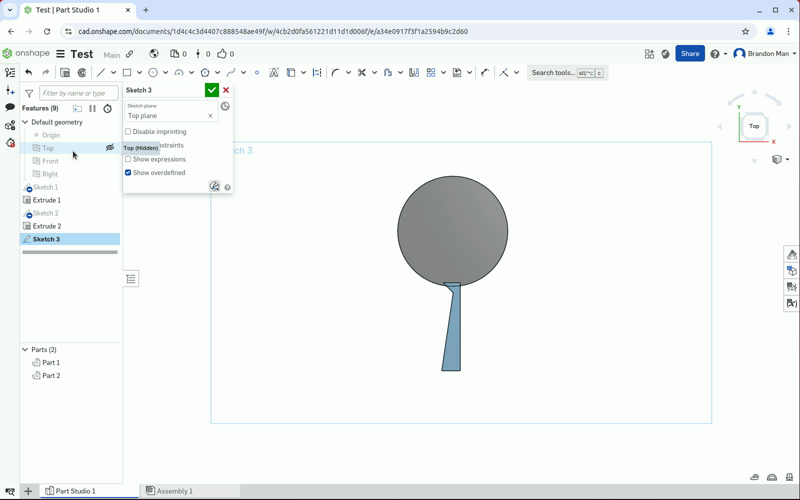
mouse_move(73, 352)
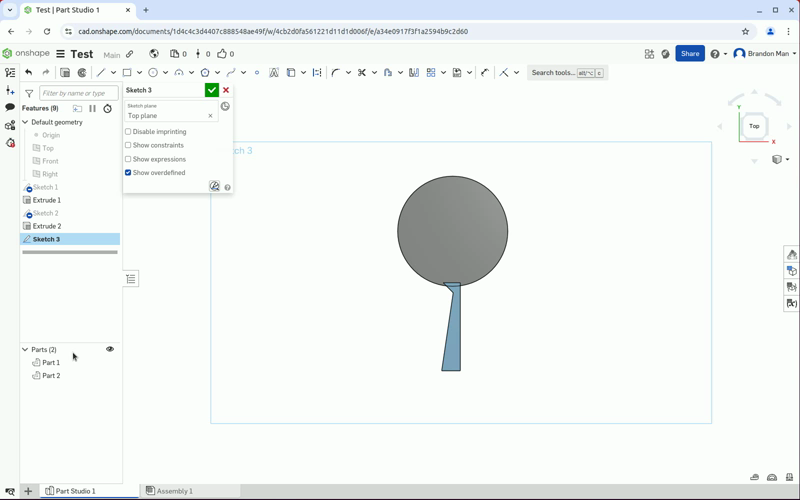
key(y)
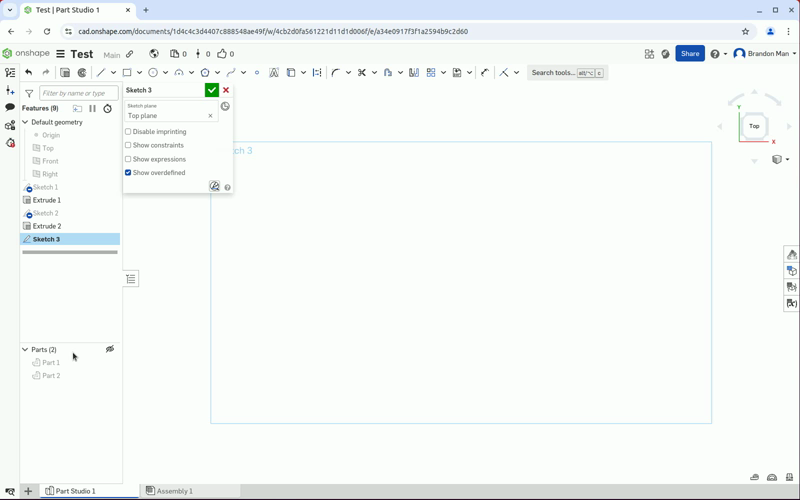
key(l)
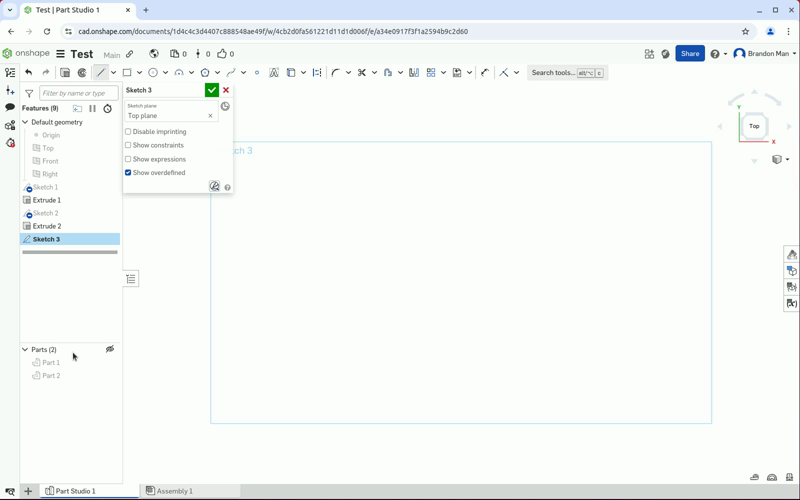
key_down(shift)
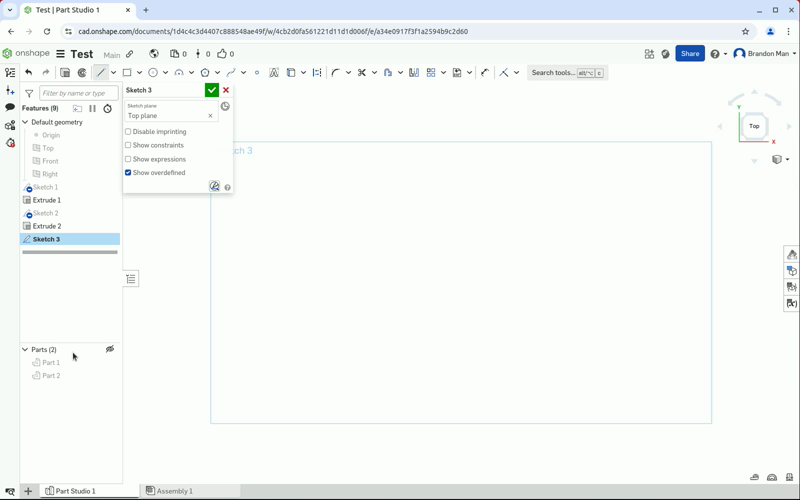
mouse_move(445, 285)
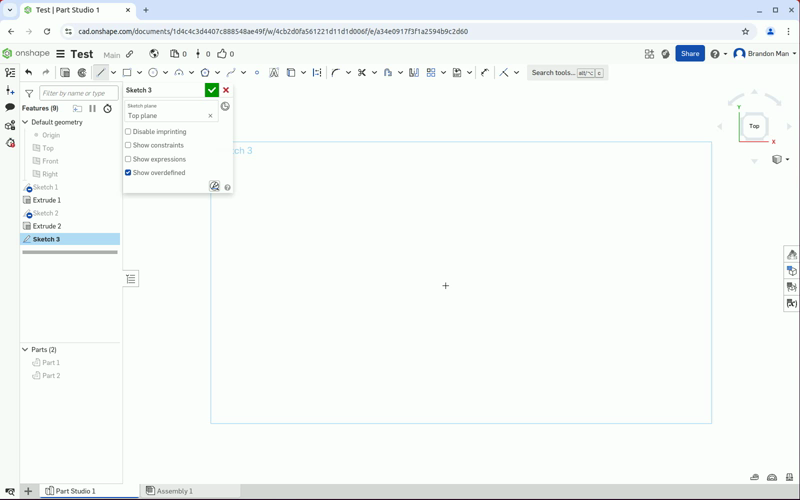
click(445, 285)
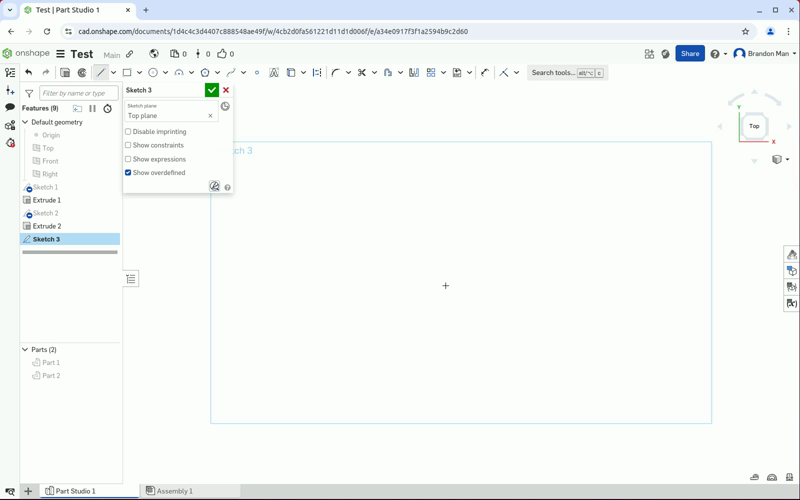
key_up(shift)
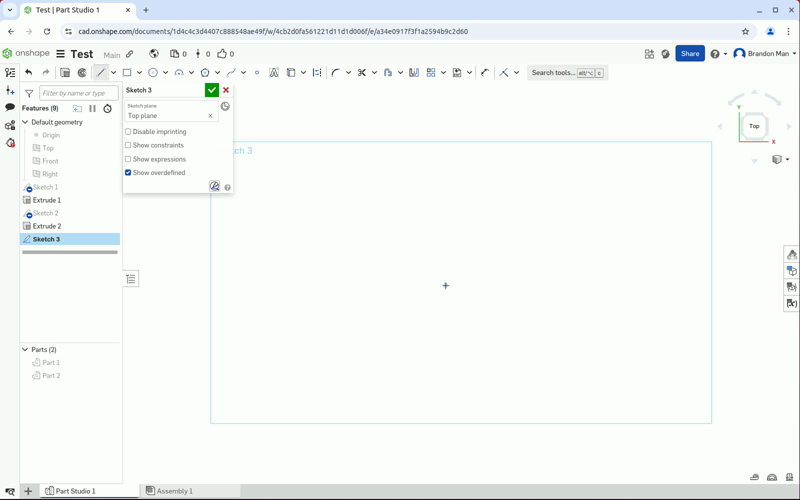
key_down(shift)
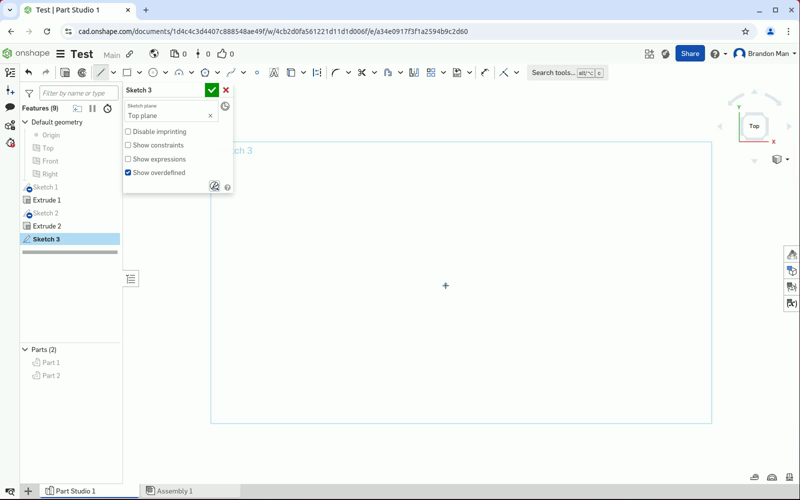
mouse_move(475, 285)
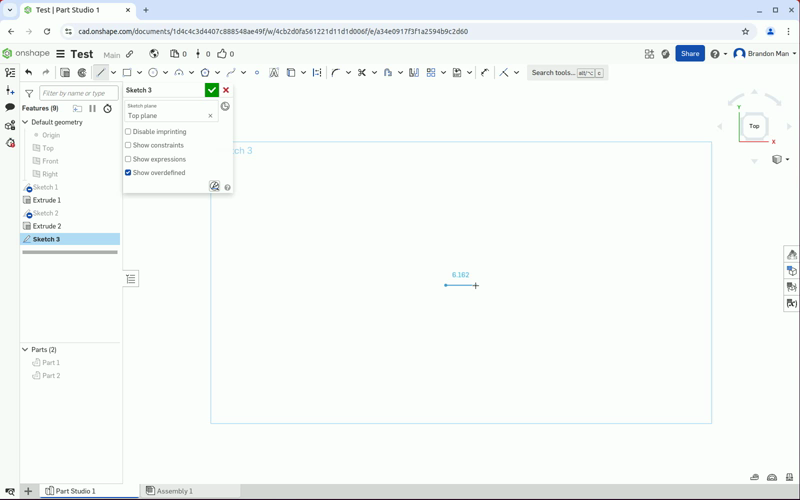
mouse_move(452, 292)
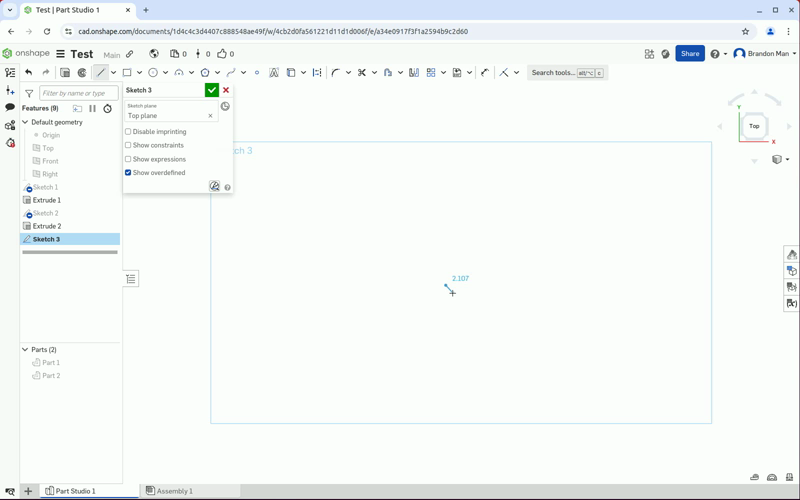
click(452, 292)
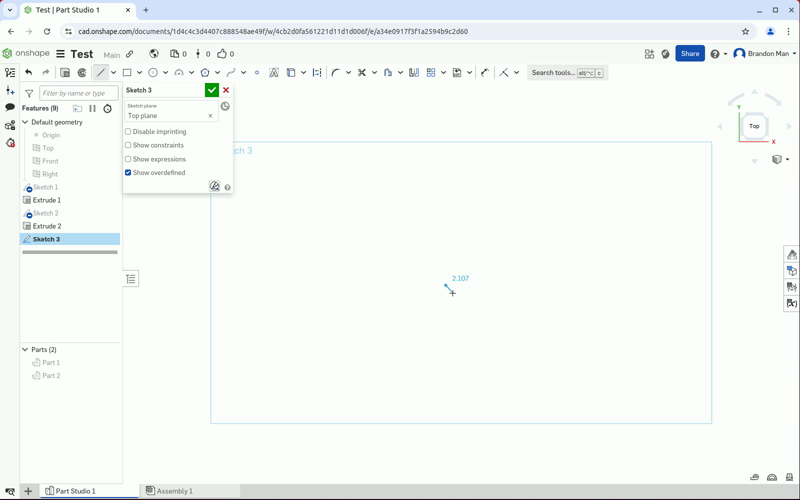
key_up(shift)
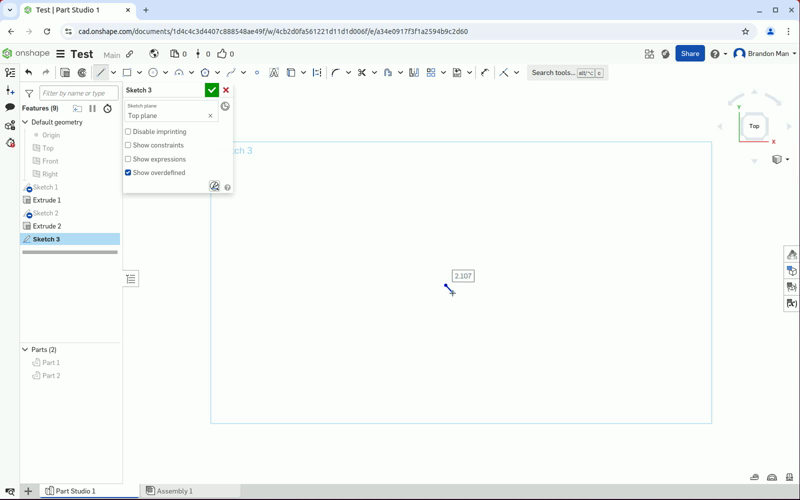
key(esc)
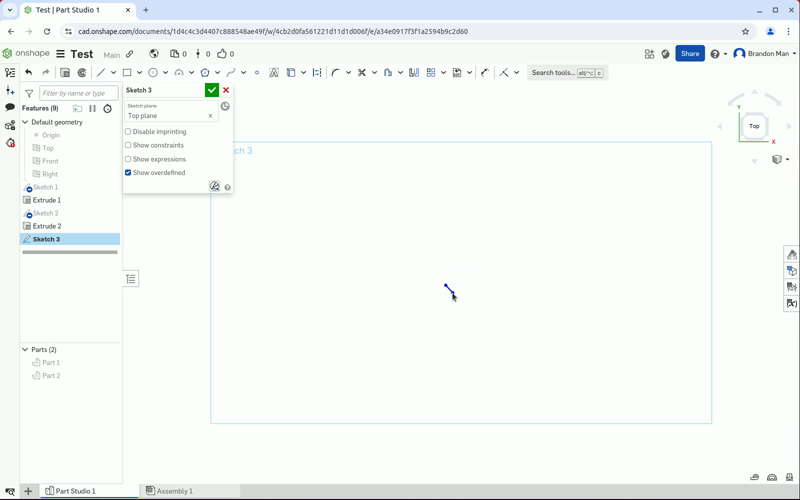
key(a)
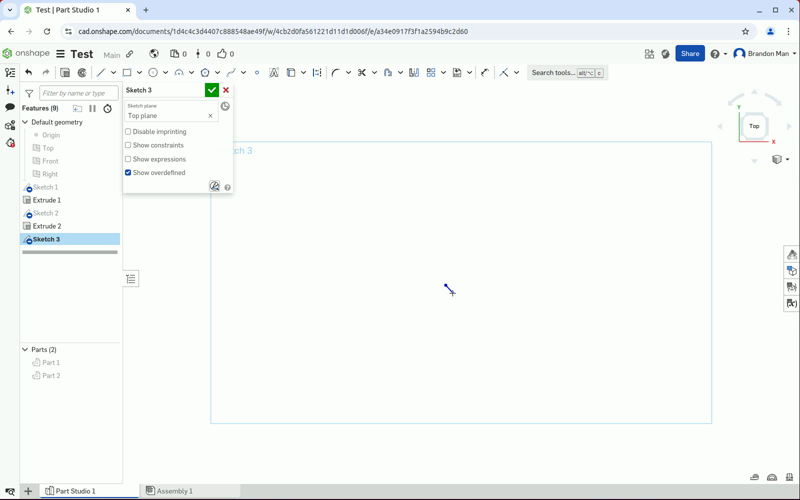
mouse_move(452, 292)
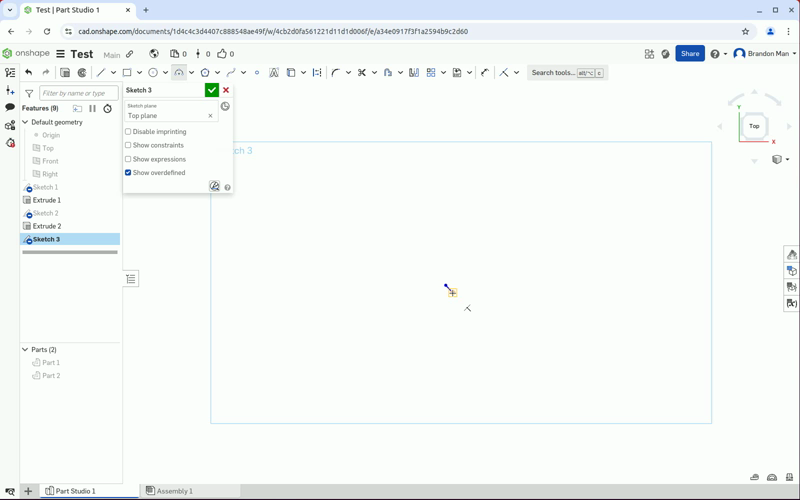
click(452, 292)
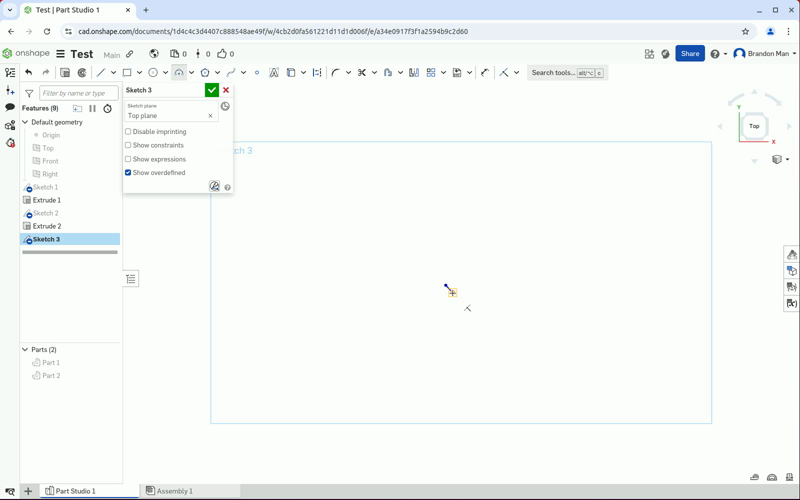
key_down(shift)
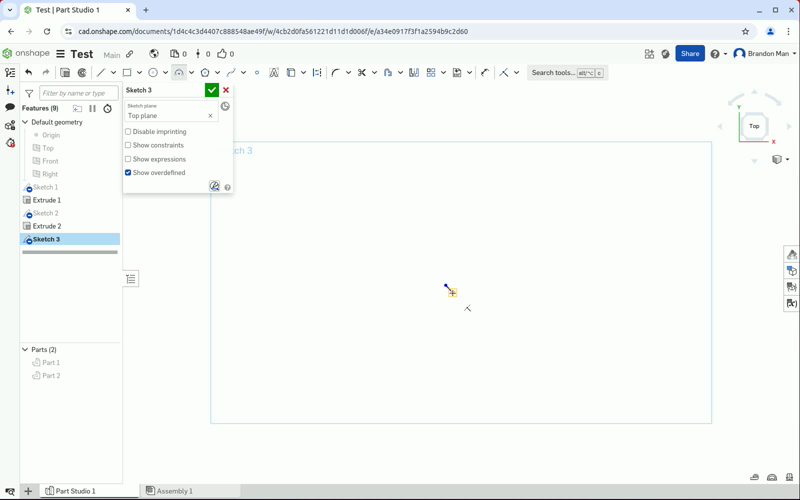
mouse_move(459, 291)
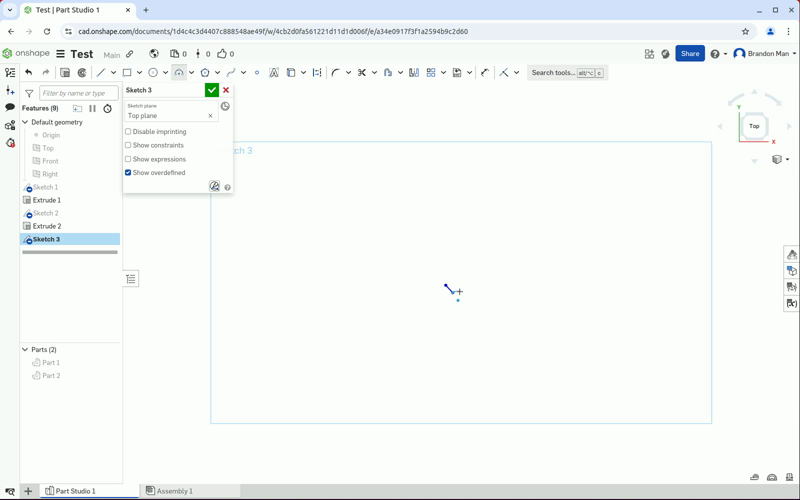
scroll(6)
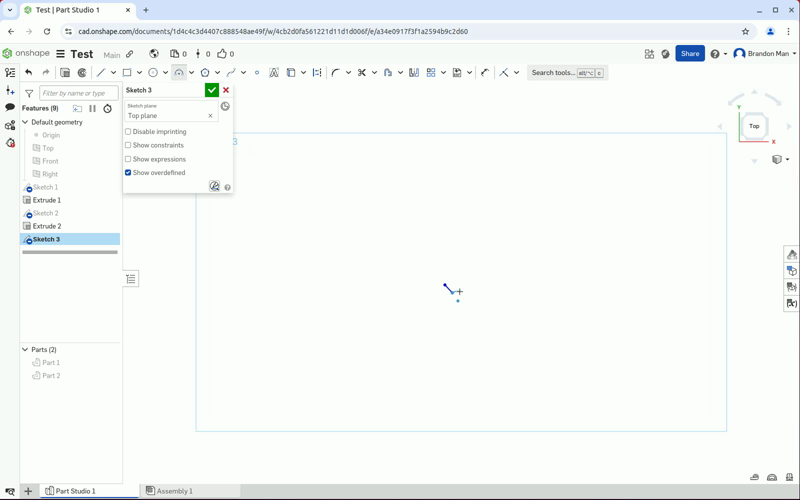
scroll(6)
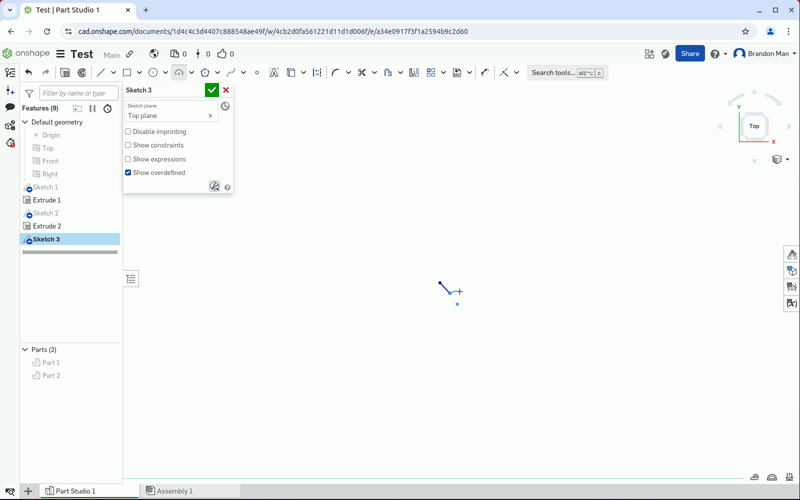
scroll(6)
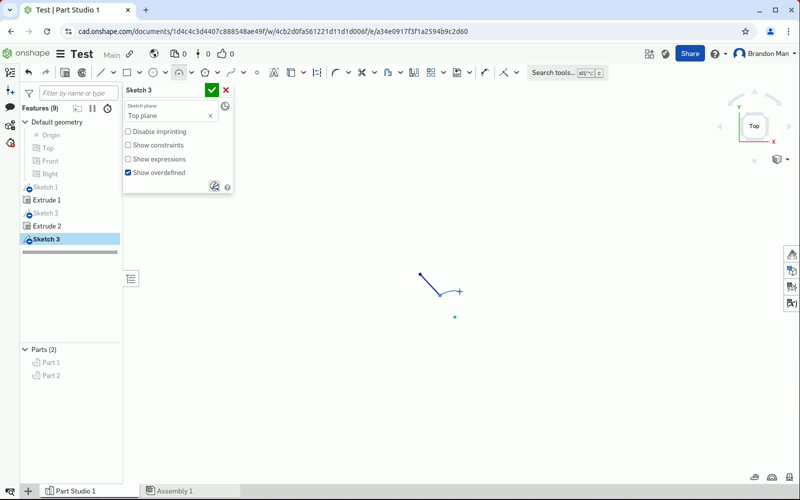
scroll(6)
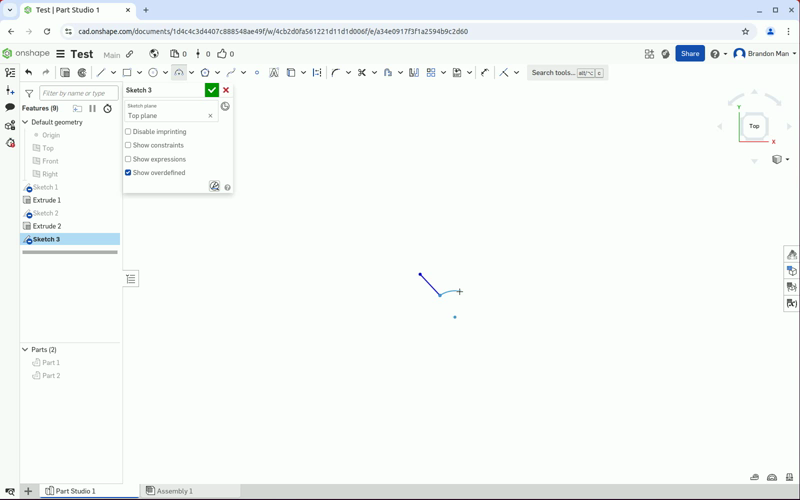
scroll(6)
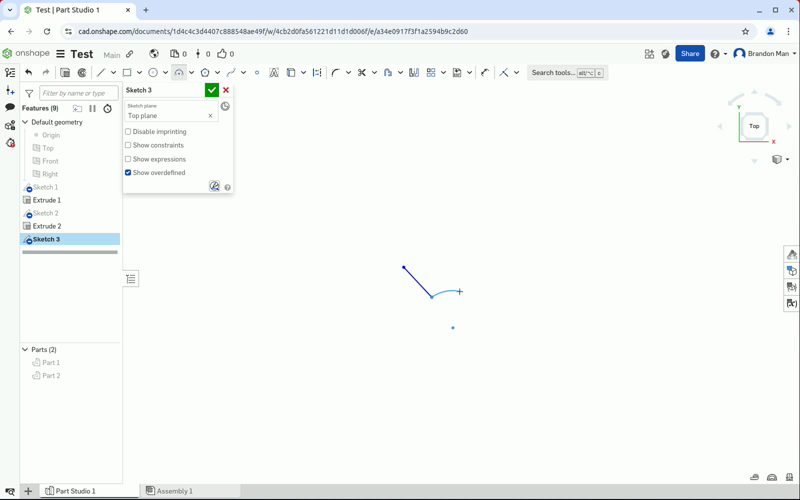
scroll(6)
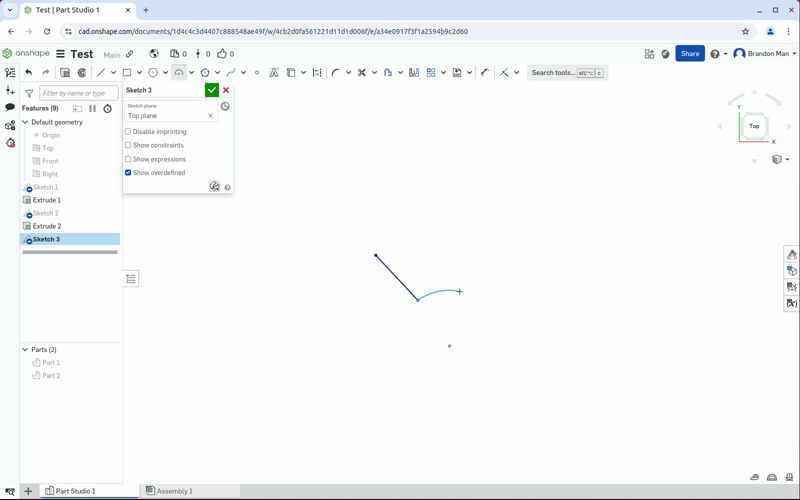
scroll(6)
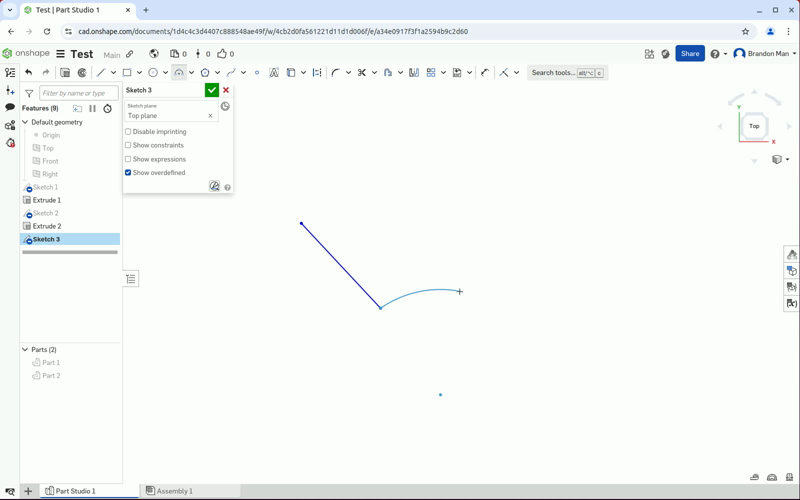
click(459, 291)
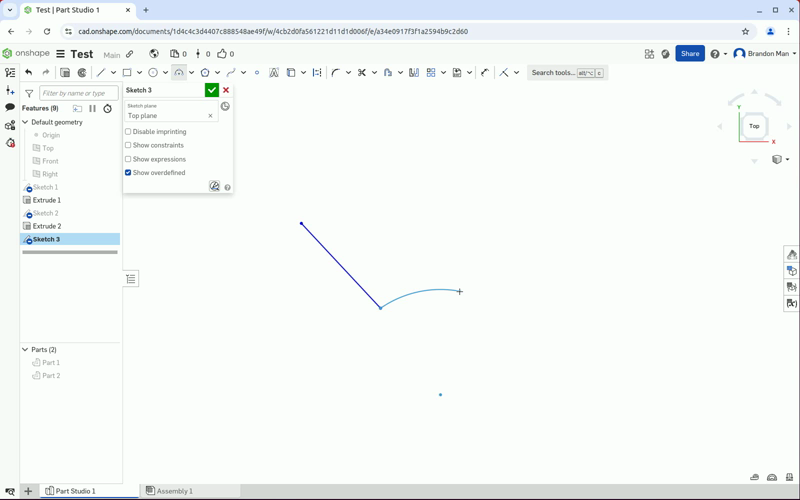
scroll(-6)
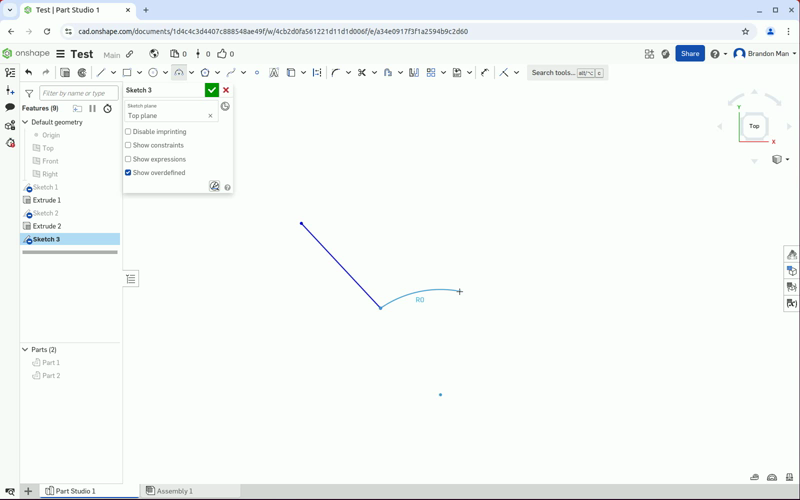
scroll(-6)
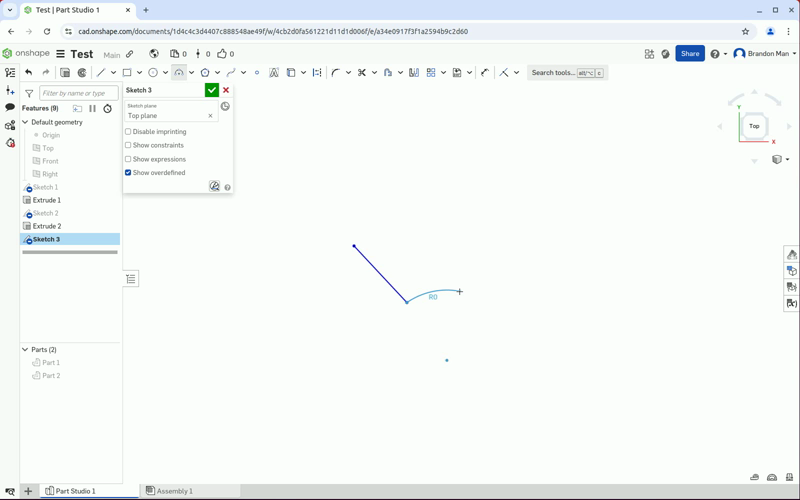
scroll(-6)
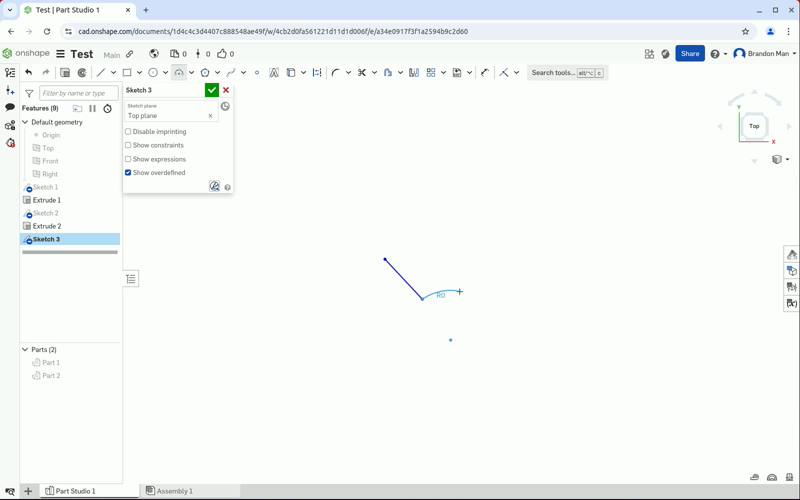
scroll(-6)
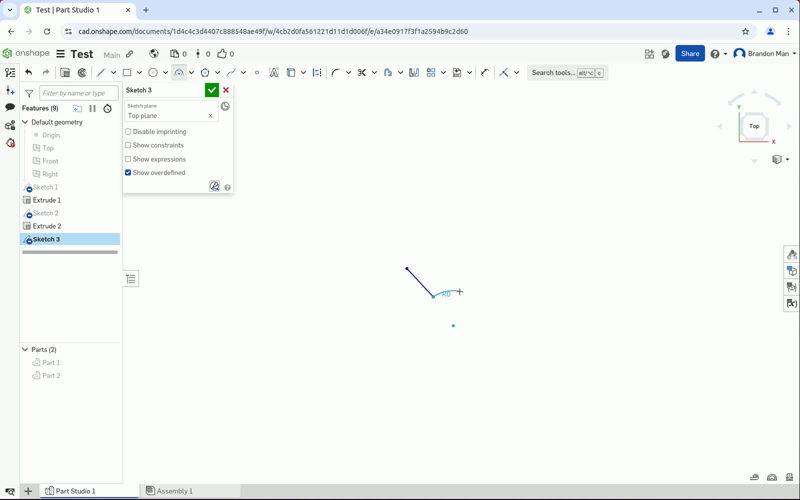
scroll(-6)
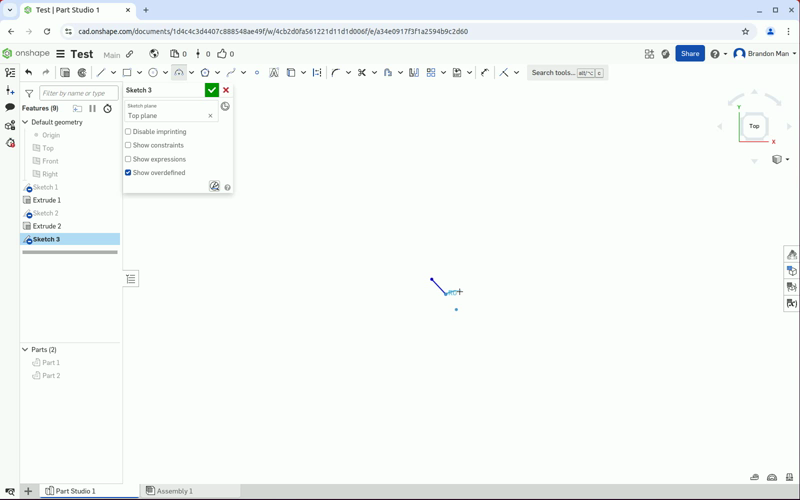
scroll(-6)
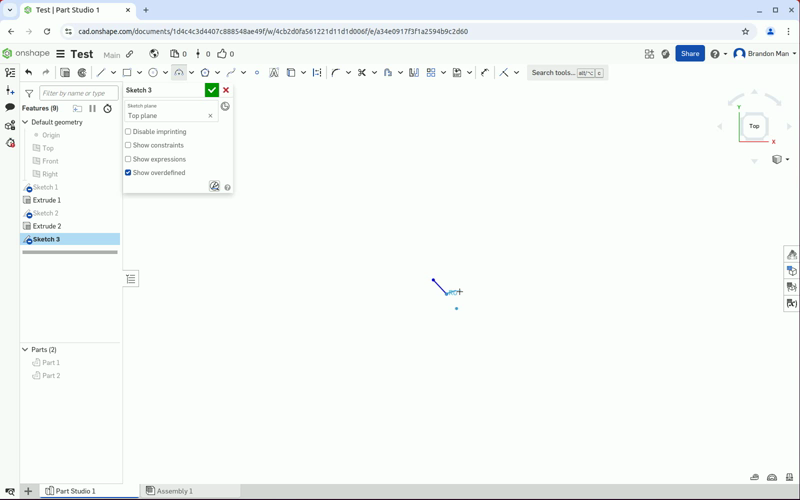
scroll(-6)
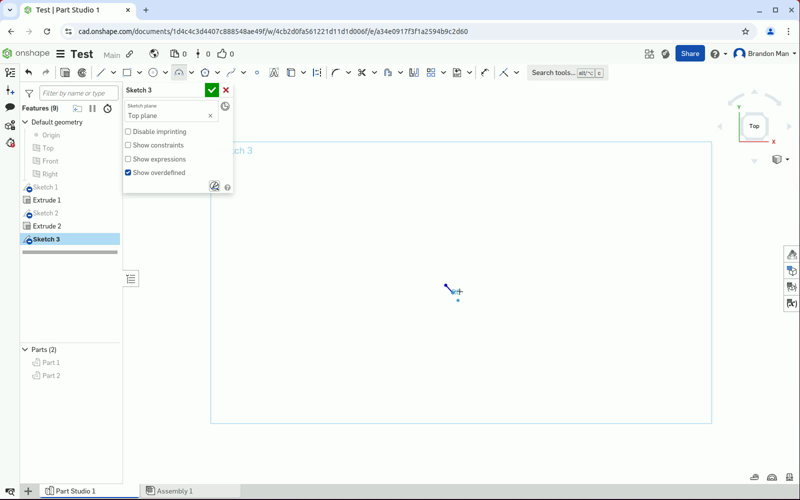
mouse_move(436, 173)
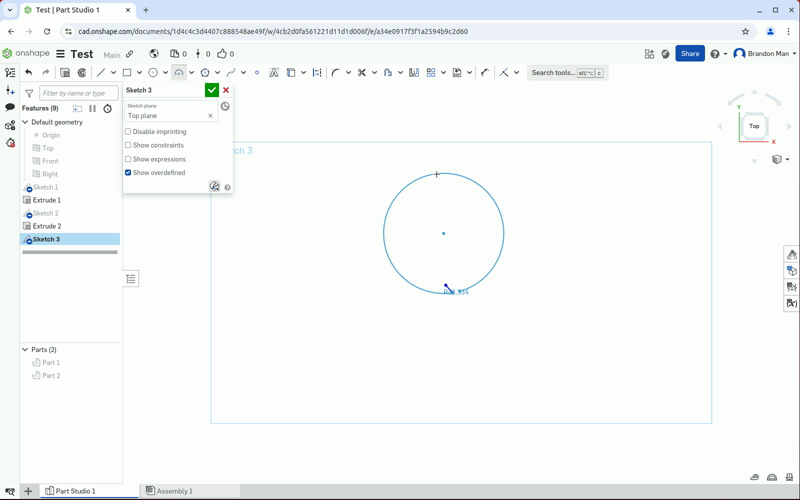
scroll(6)
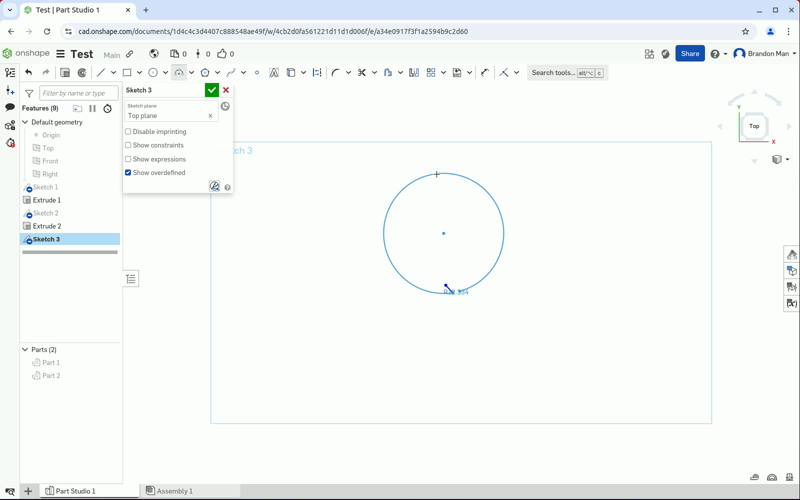
scroll(6)
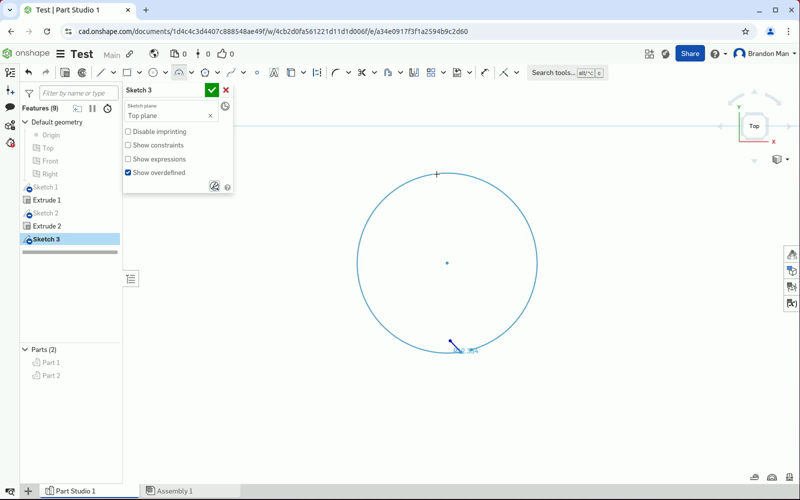
scroll(6)
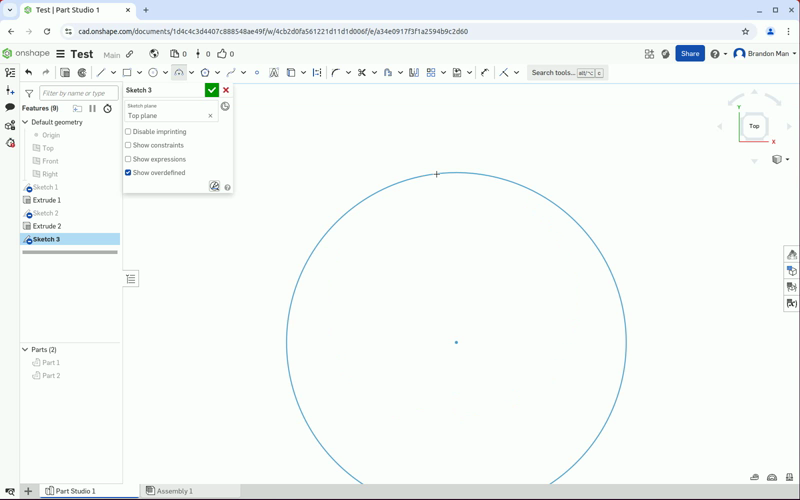
scroll(6)
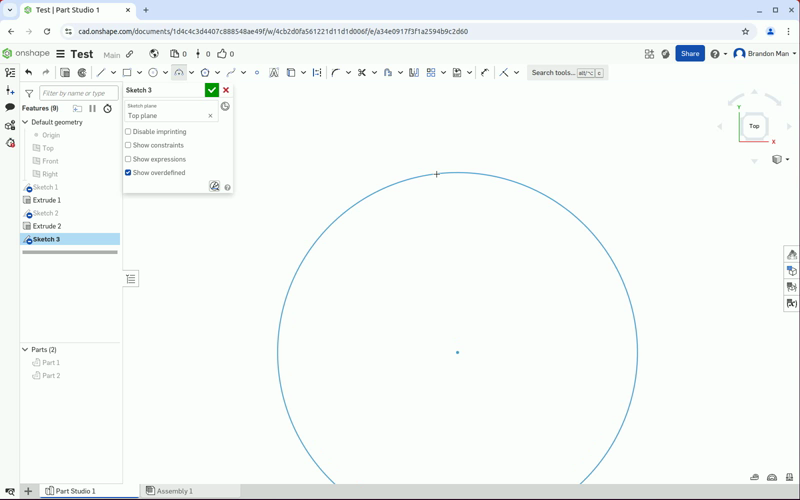
scroll(6)
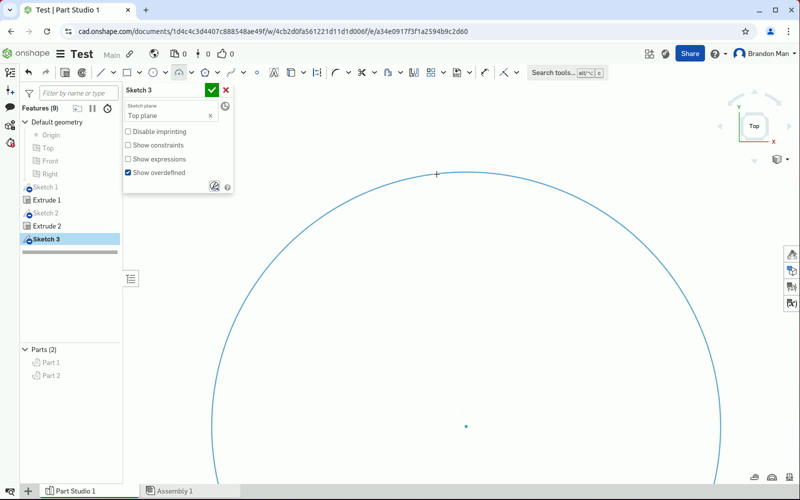
scroll(6)
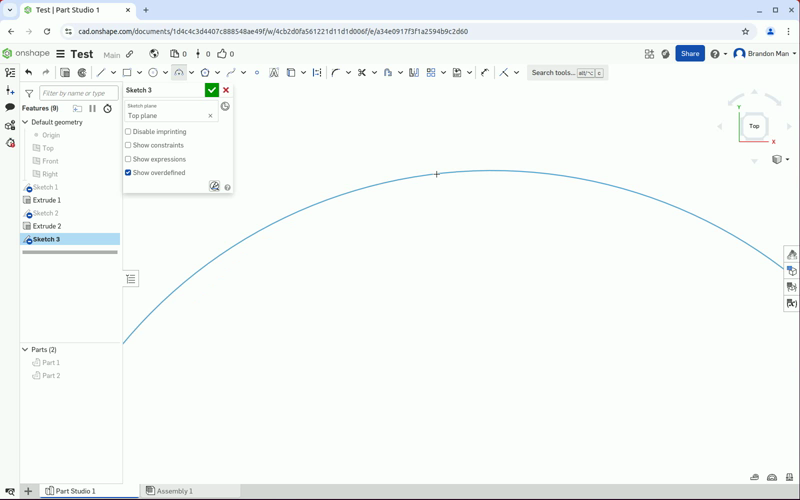
scroll(6)
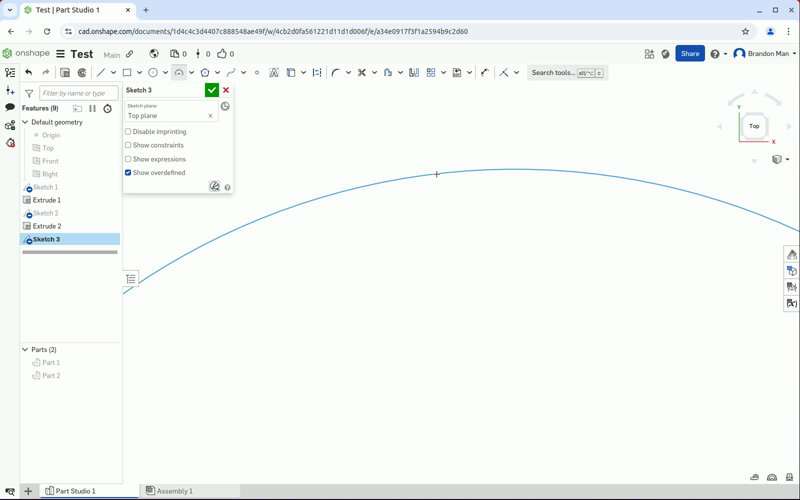
click(436, 173)
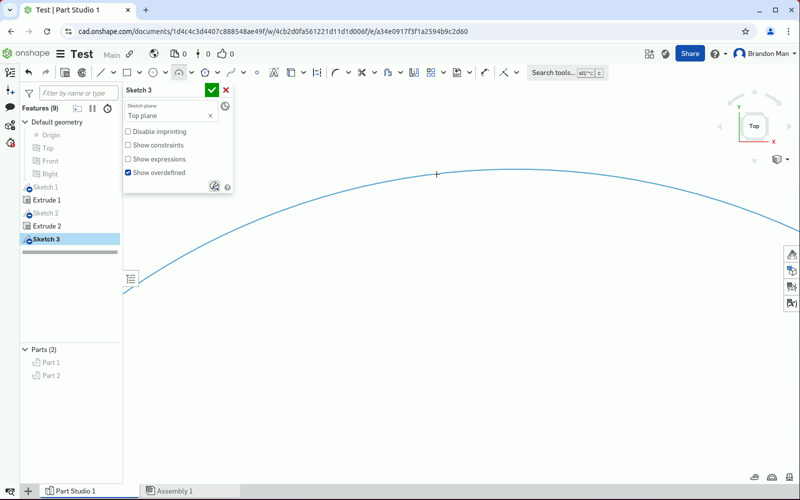
scroll(-6)
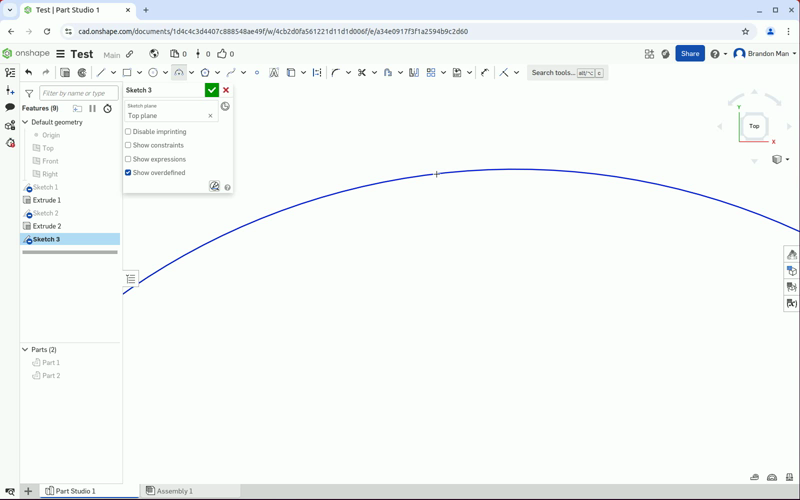
scroll(-6)
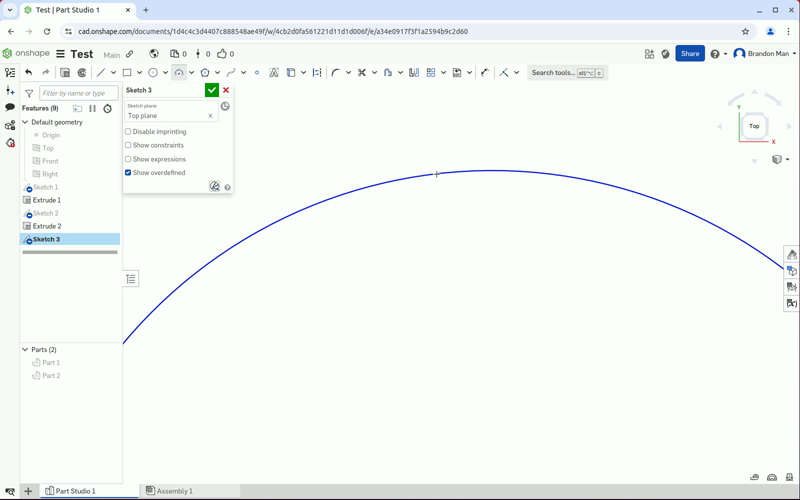
scroll(-6)
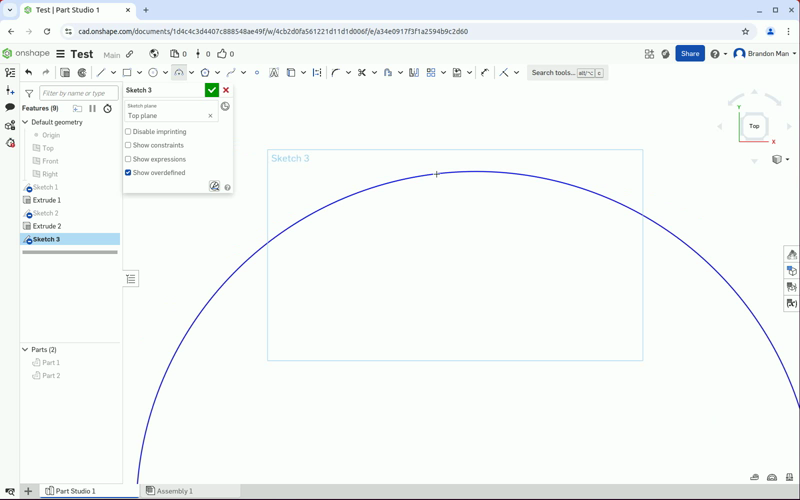
scroll(-6)
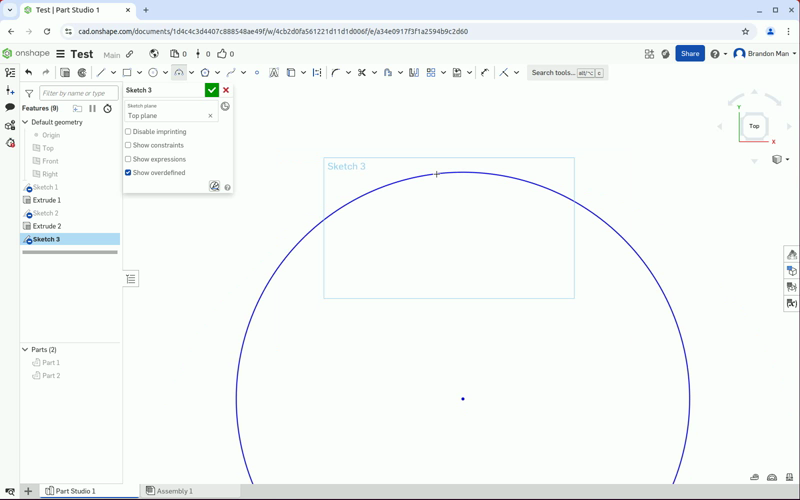
scroll(-6)
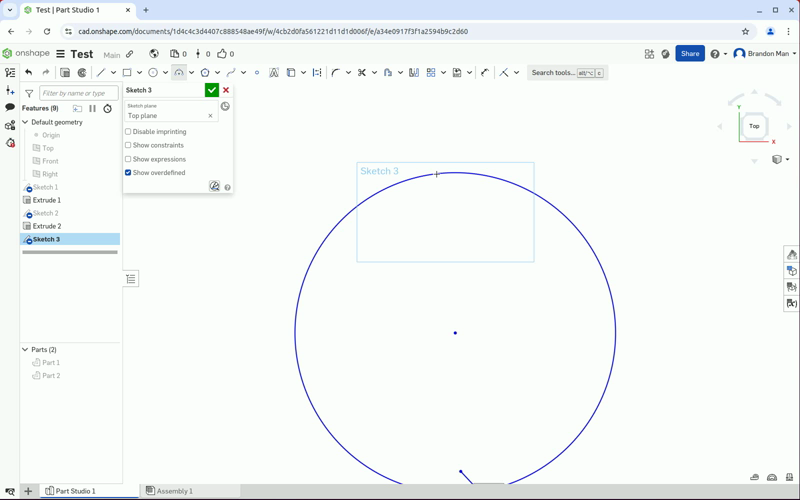
scroll(-6)
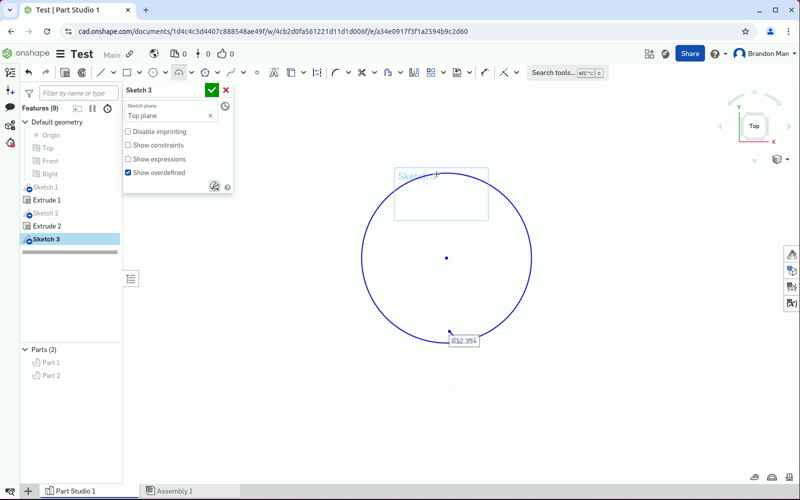
scroll(-6)
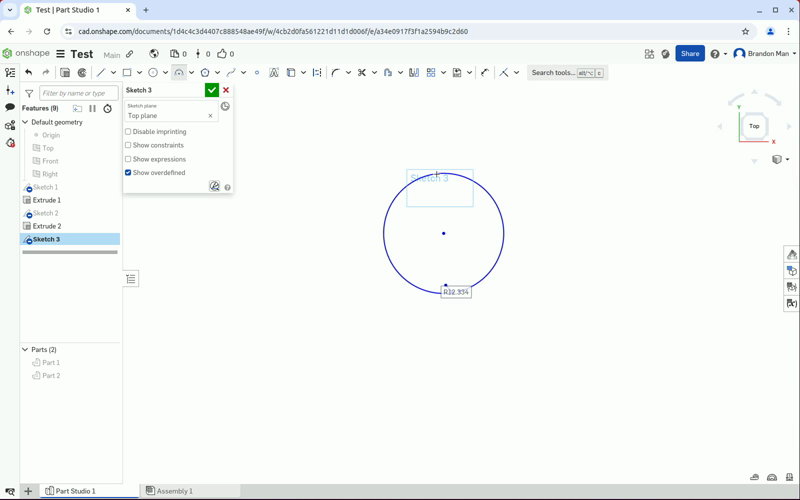
key_up(shift)
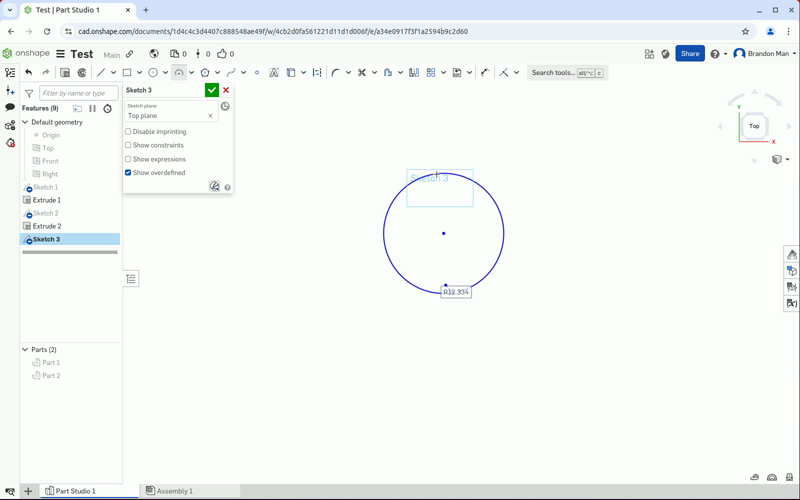
key(esc)
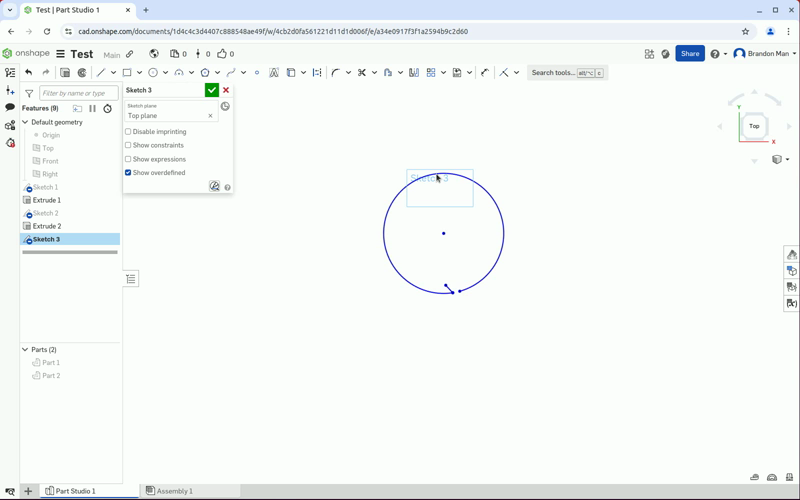
key(l)
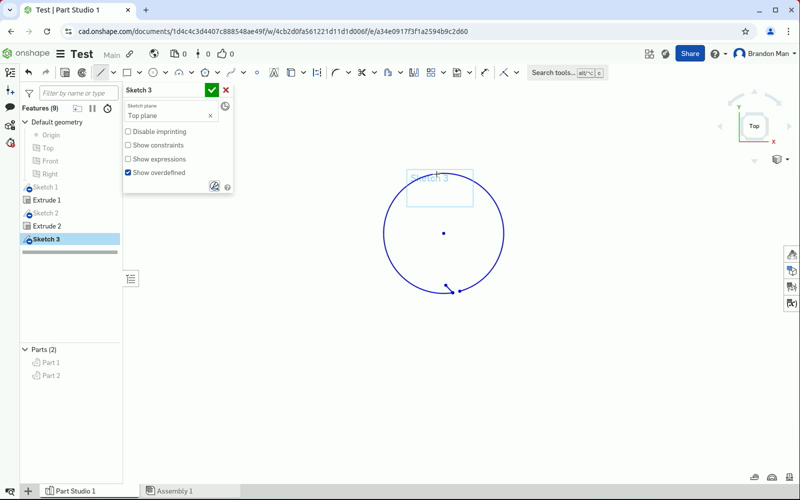
mouse_move(459, 291)
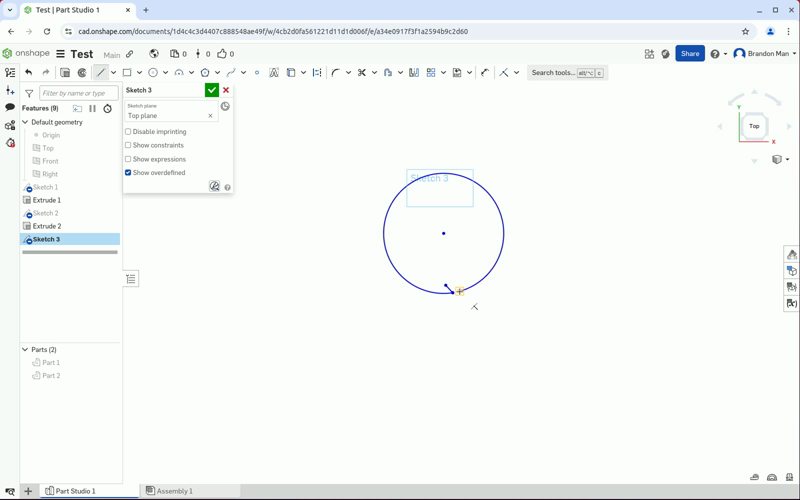
click(459, 291)
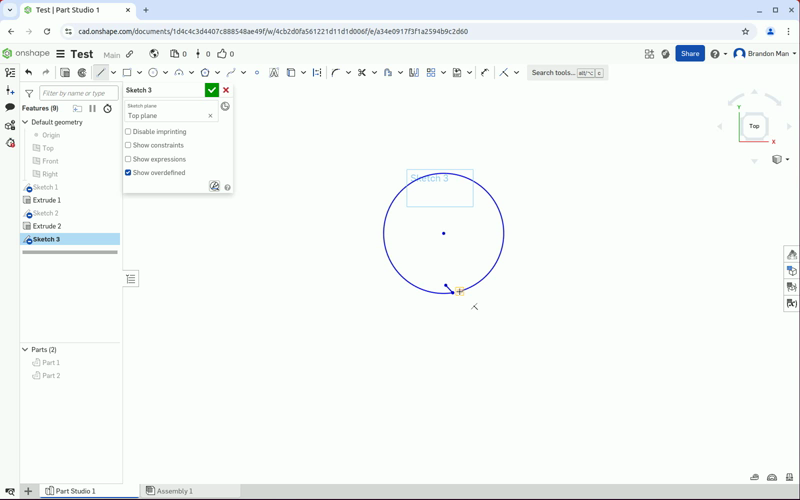
key_down(shift)
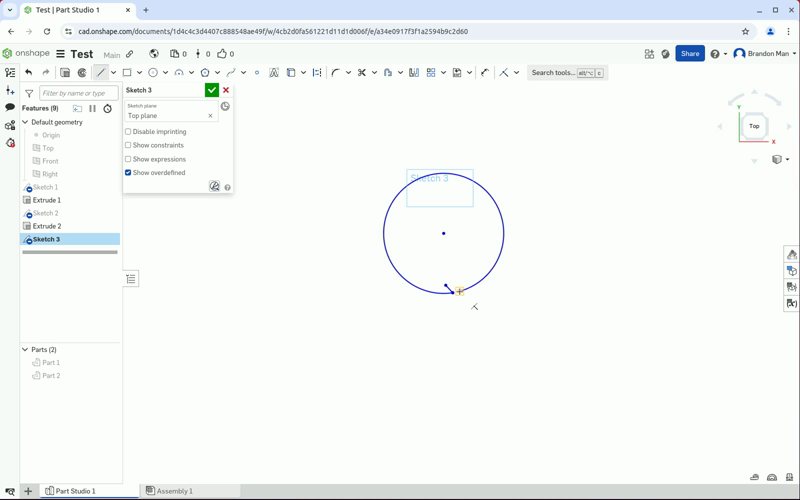
mouse_move(489, 291)
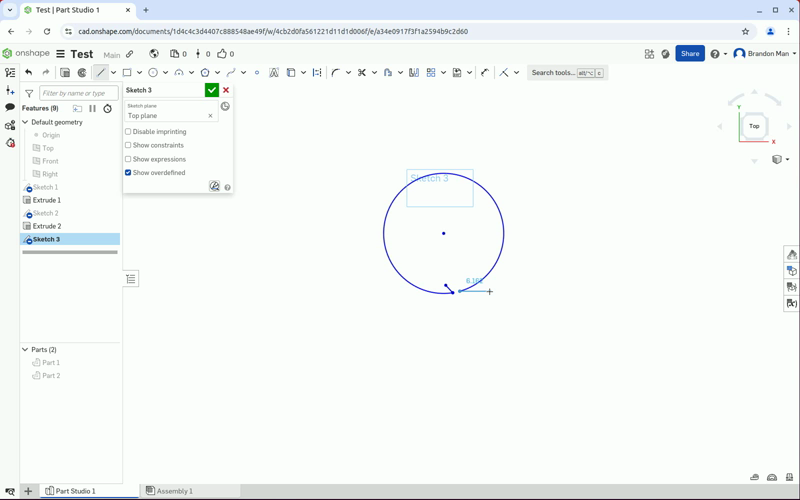
mouse_move(459, 285)
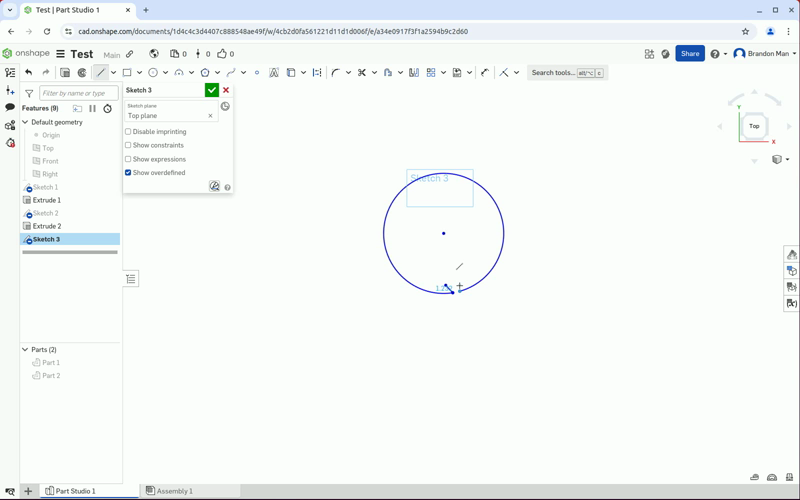
scroll(6)
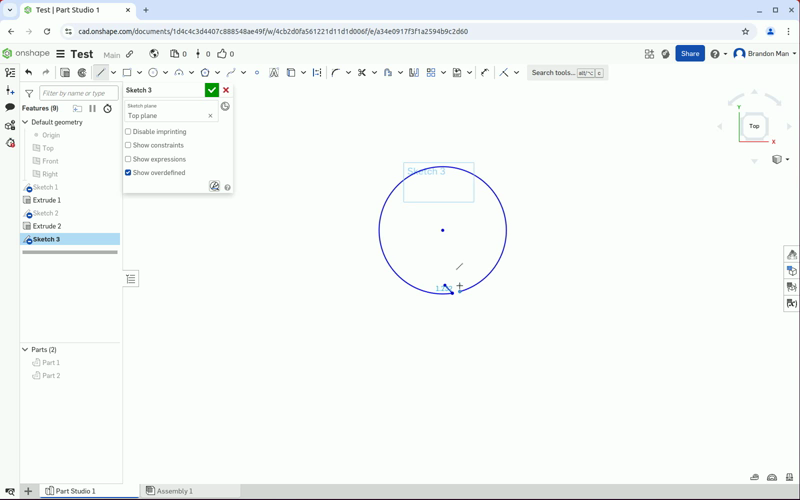
scroll(6)
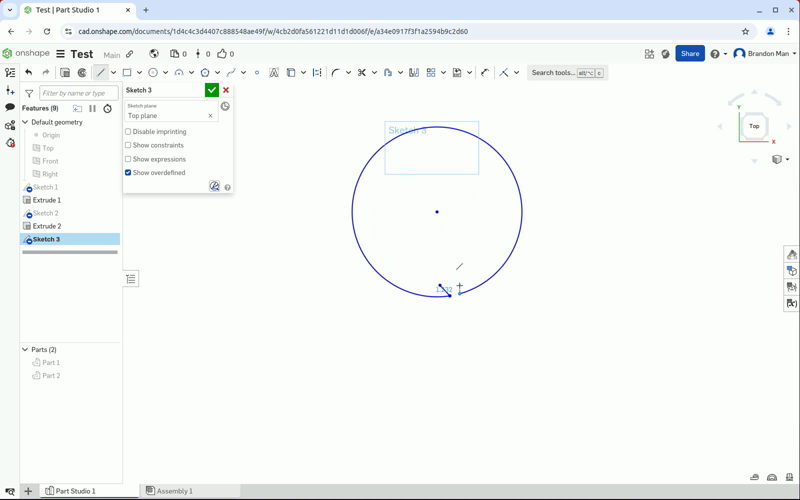
scroll(6)
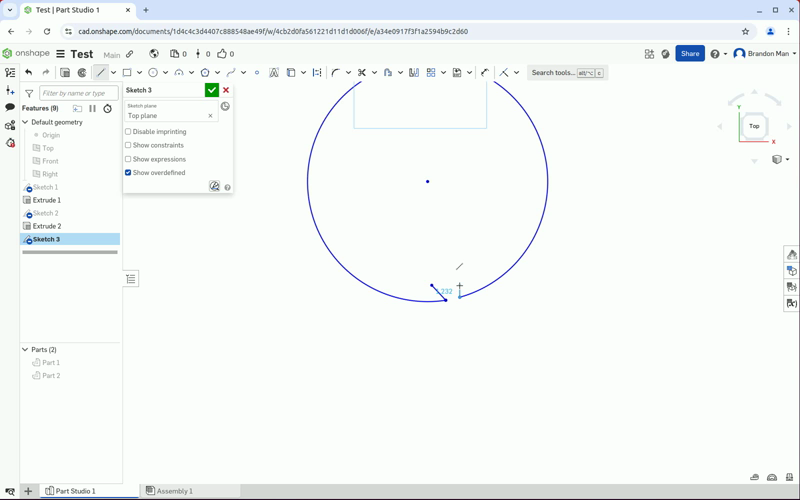
scroll(6)
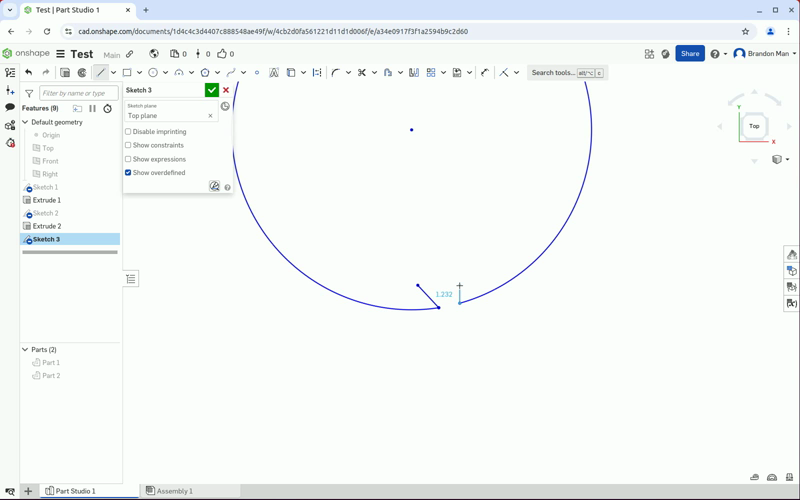
scroll(6)
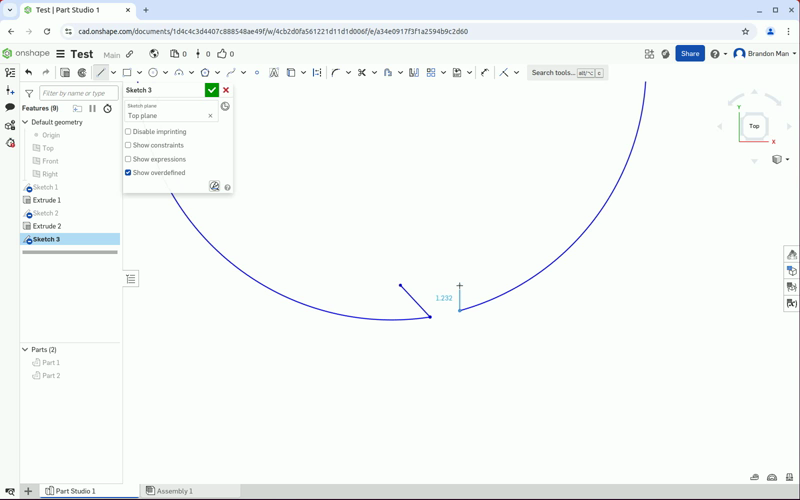
scroll(6)
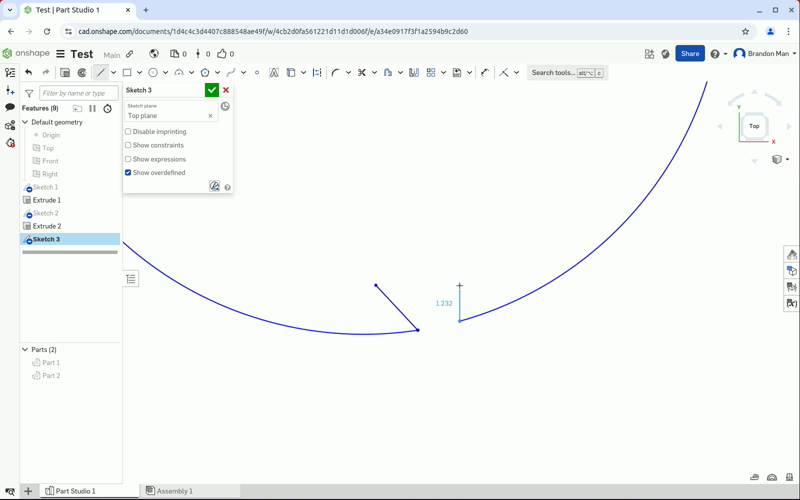
scroll(6)
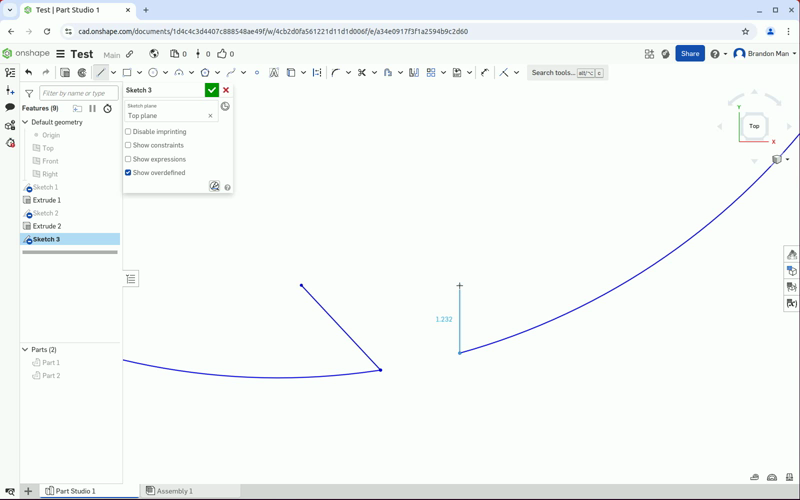
click(459, 285)
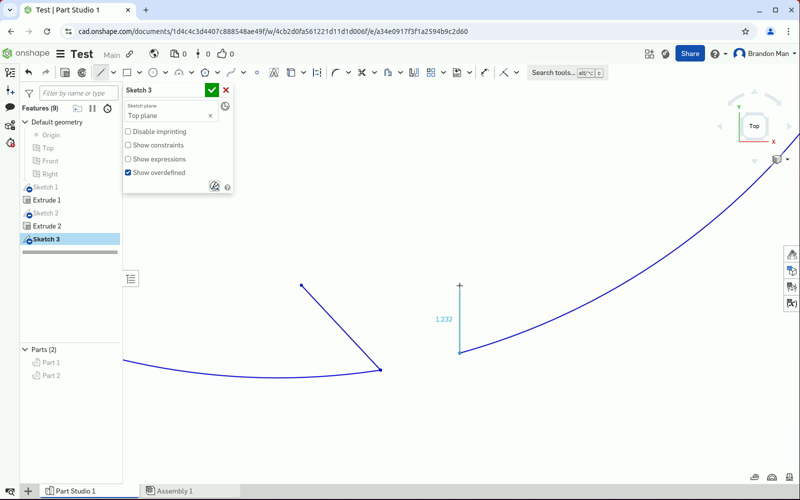
scroll(-6)
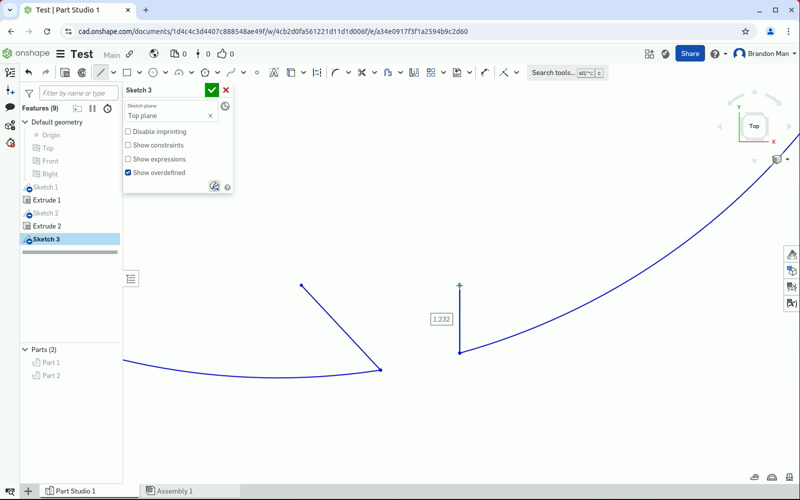
scroll(-6)
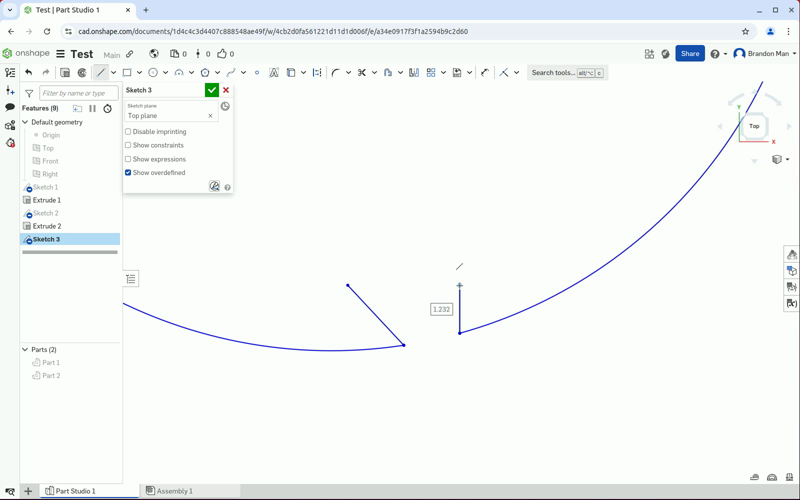
scroll(-6)
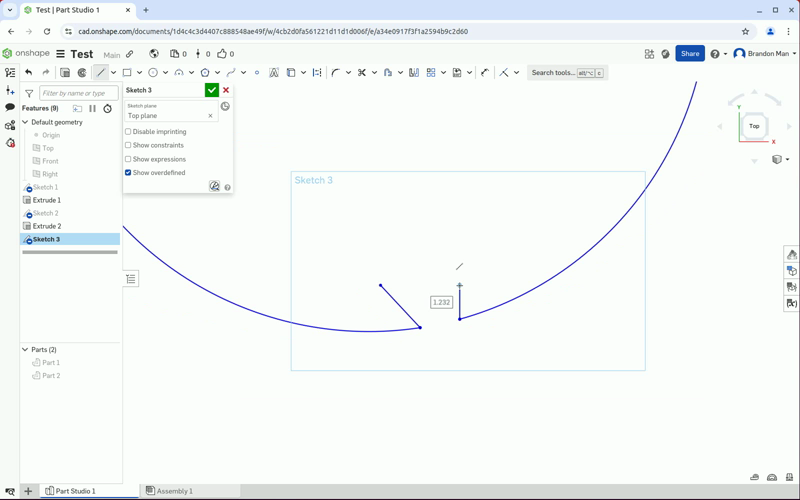
scroll(-6)
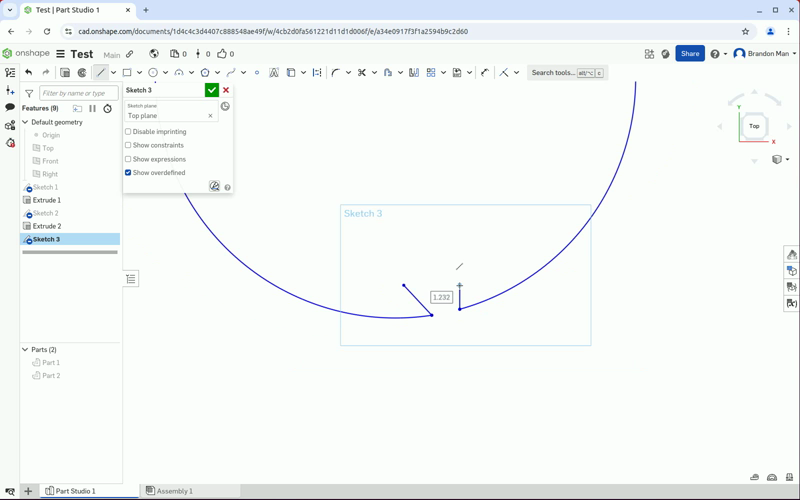
scroll(-6)
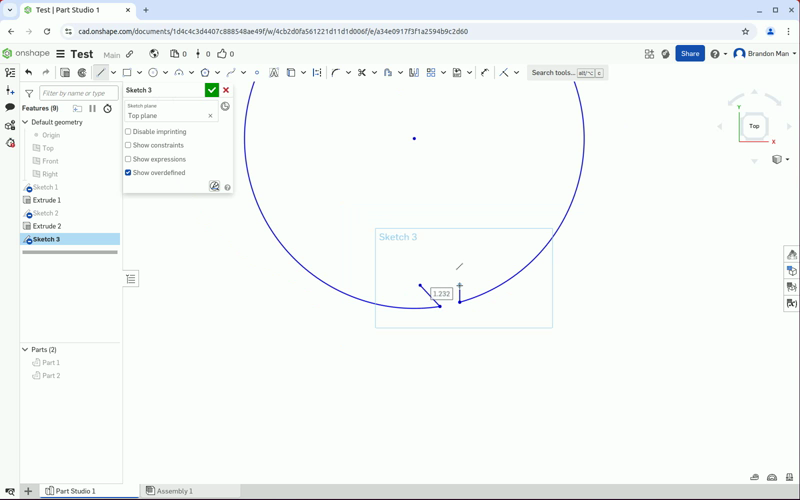
scroll(-6)
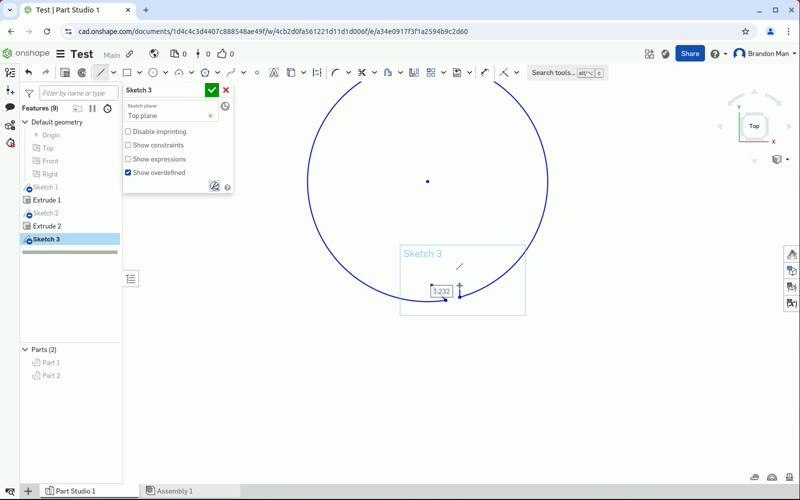
scroll(-6)
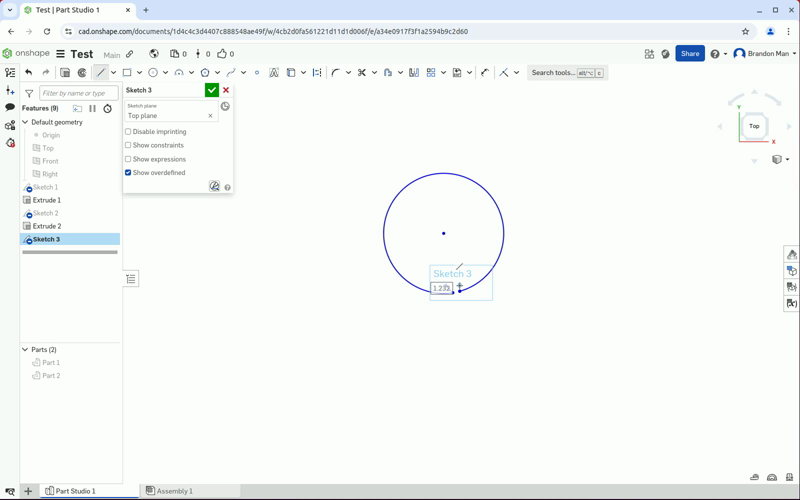
key_up(shift)
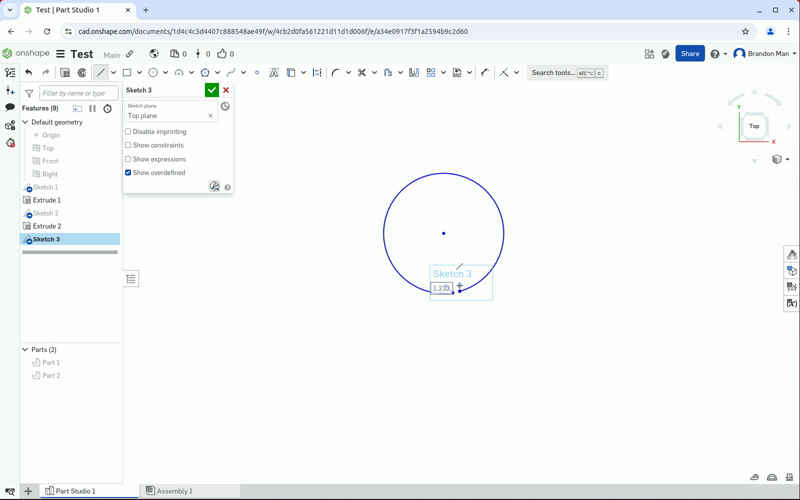
key(esc)
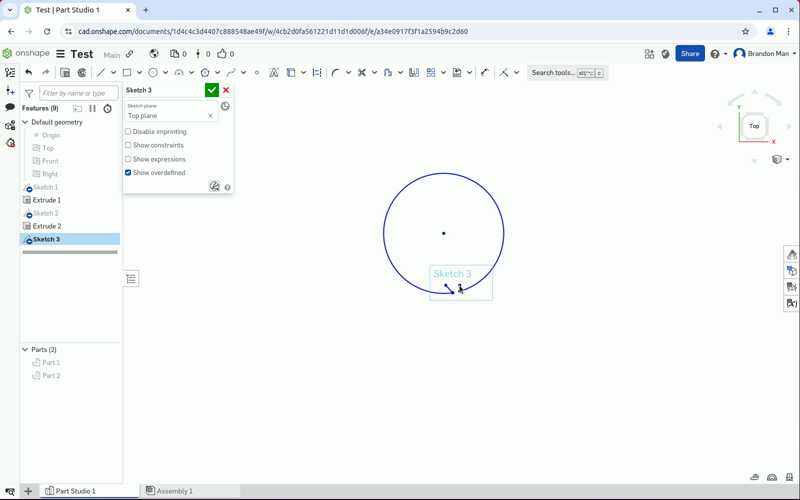
key(a)
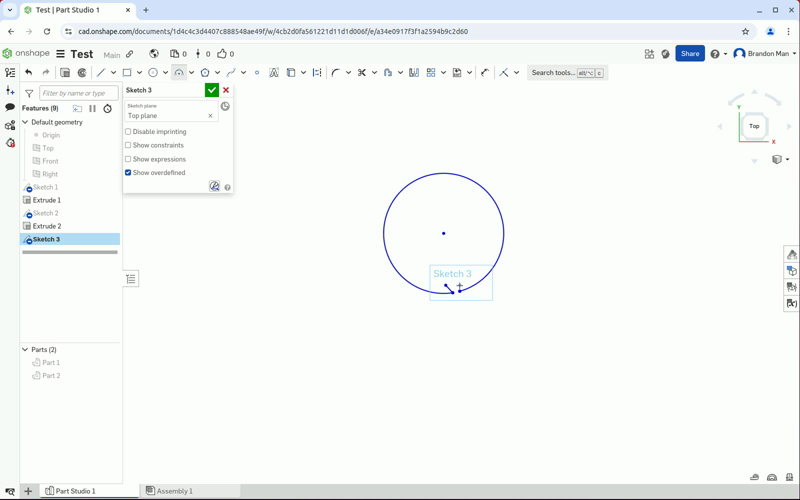
mouse_move(459, 285)
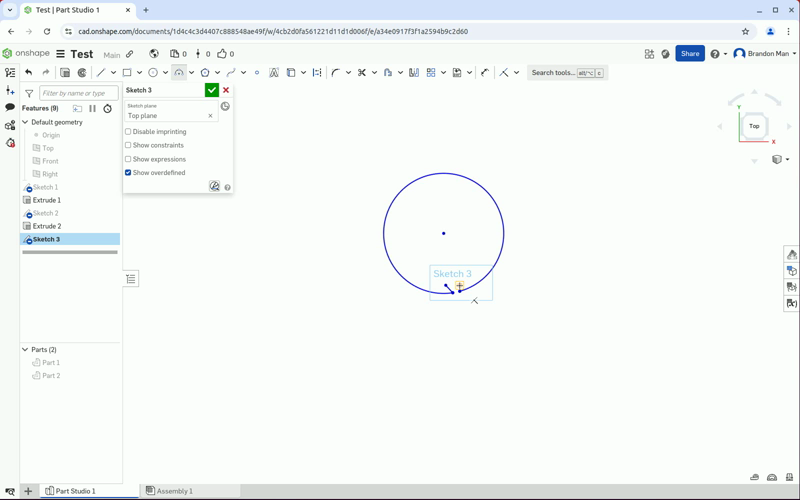
click(459, 285)
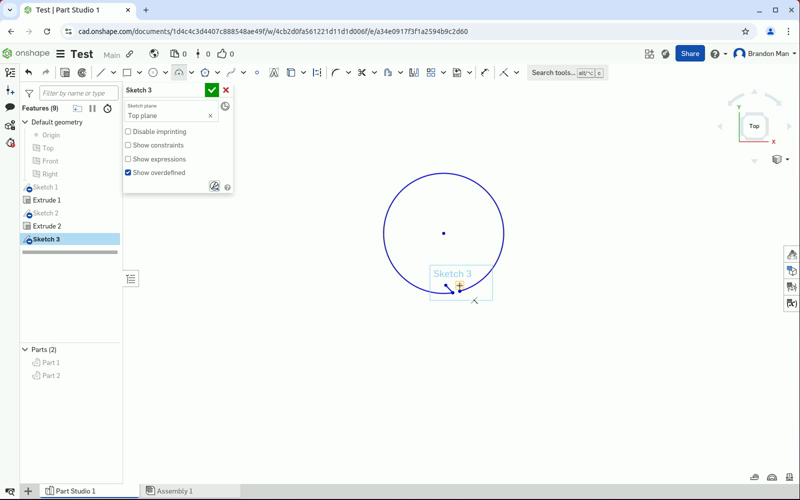
mouse_move(445, 285)
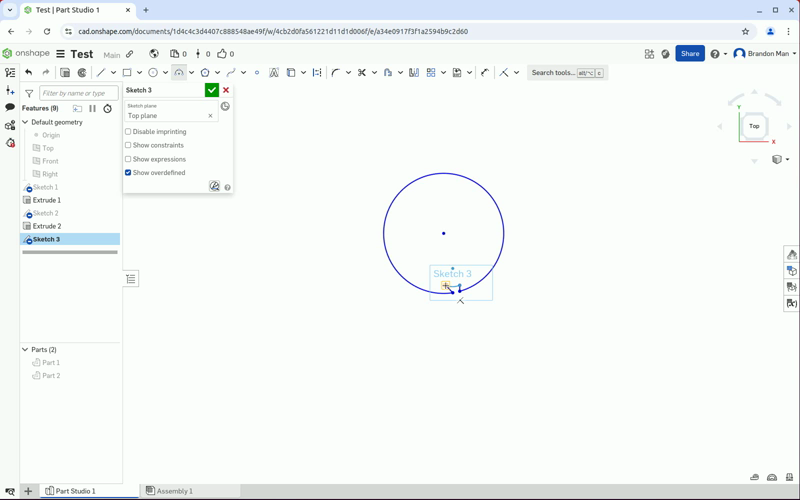
click(445, 285)
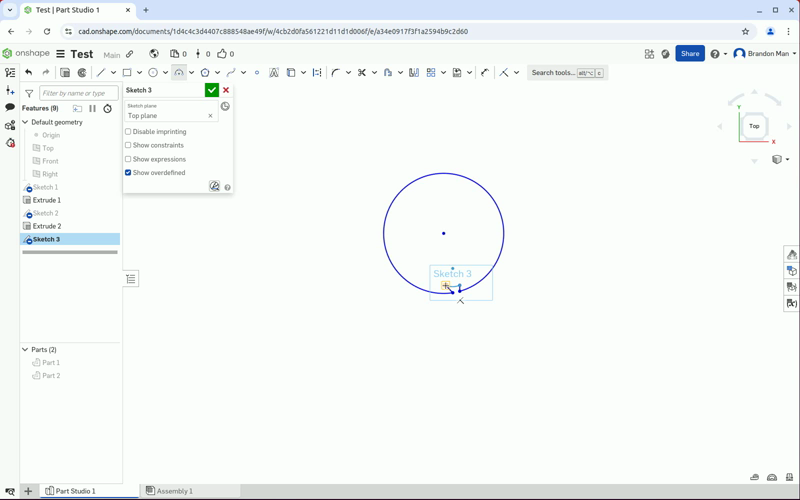
key_down(shift)
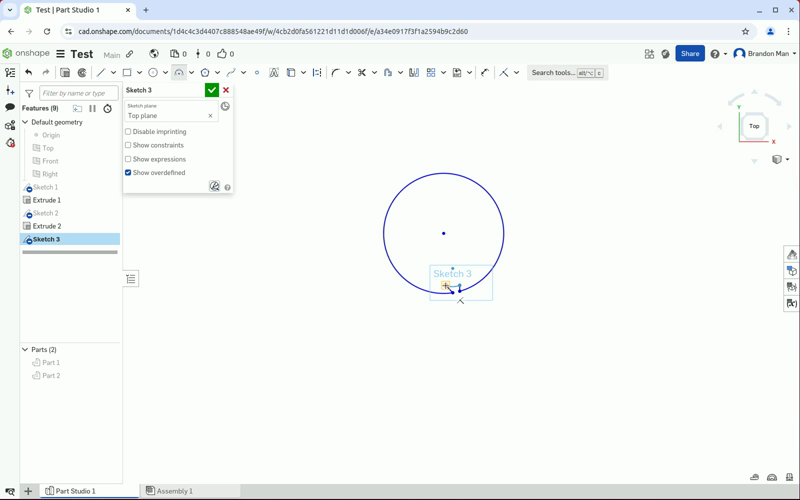
mouse_move(452, 177)
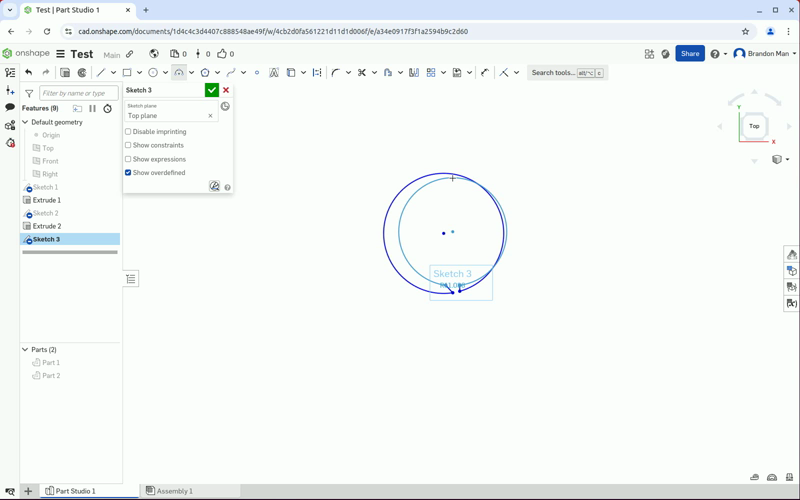
click(452, 177)
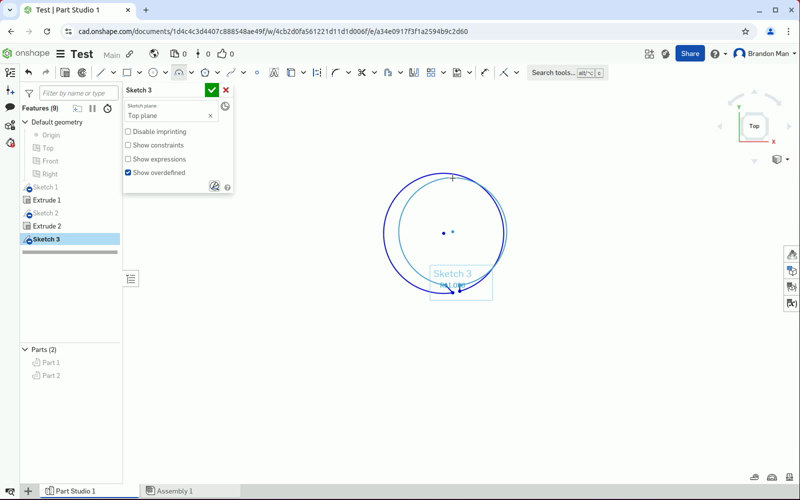
key_up(shift)
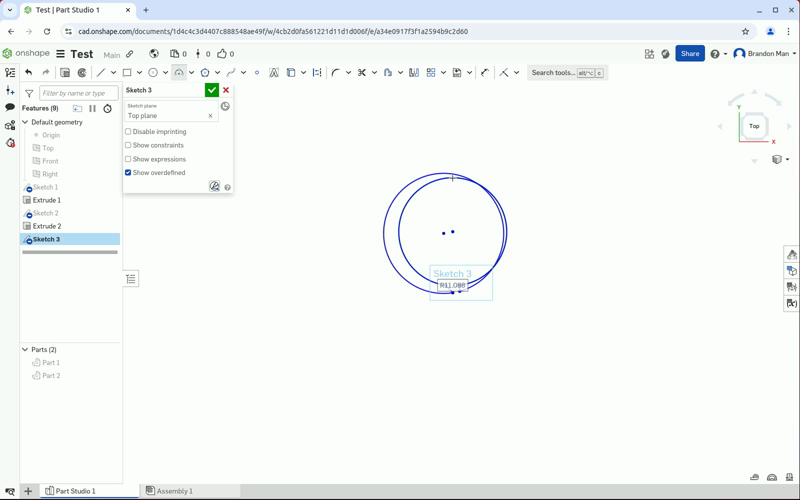
key(esc)
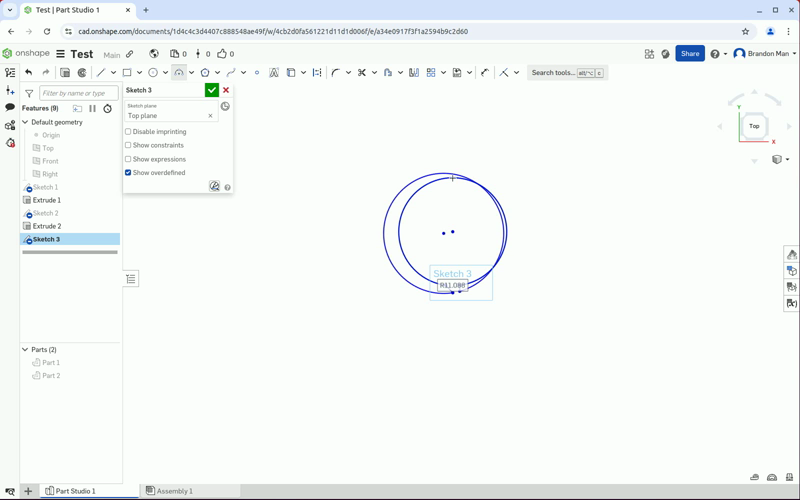
mouse_move(402, 204)
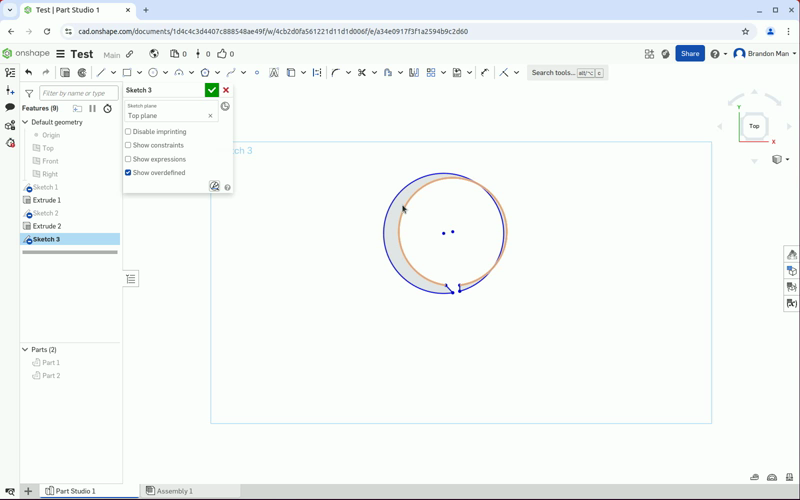
click(402, 204)
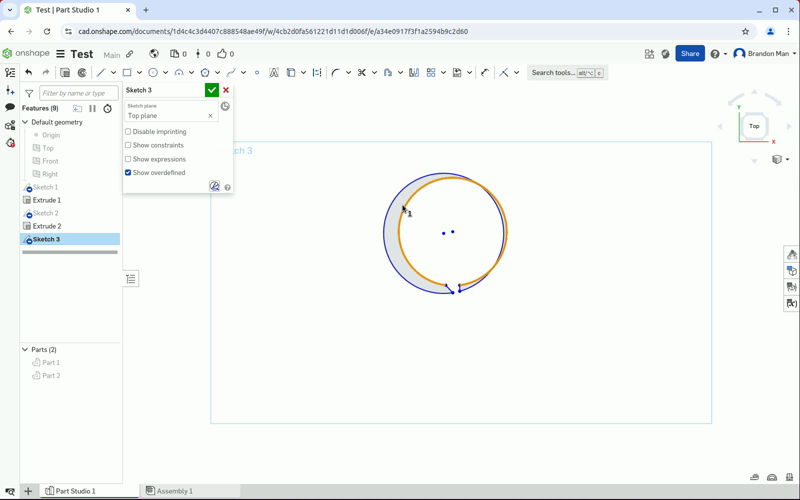
mouse_move(73, 352)
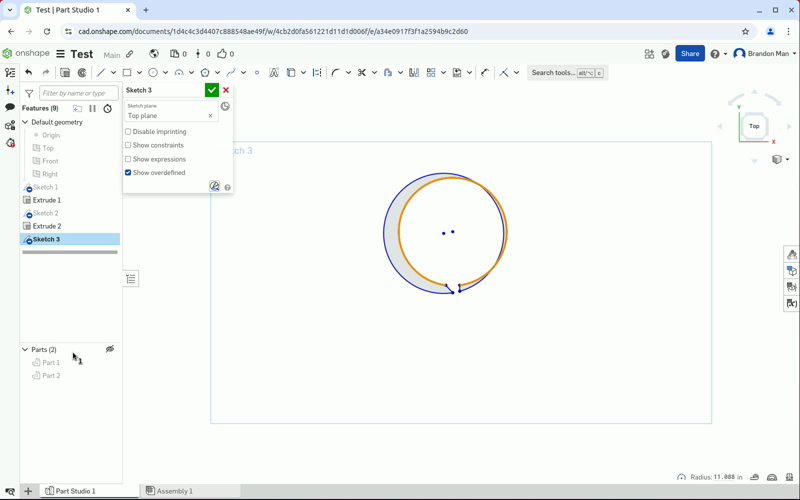
key(shift+y)
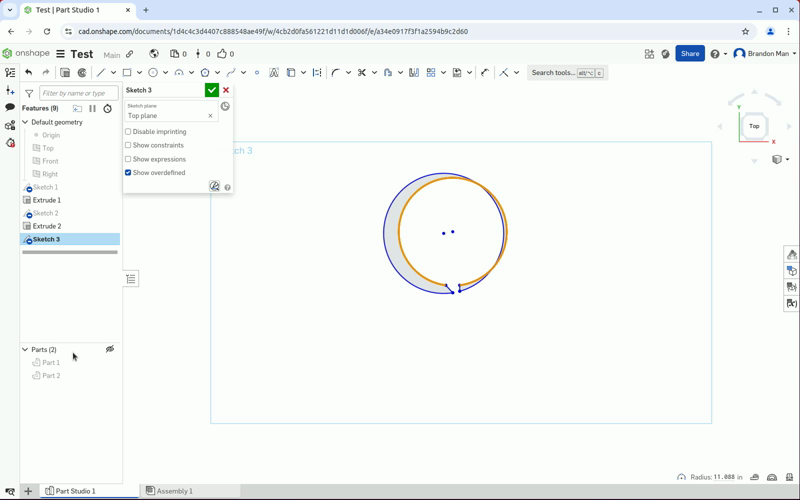
key(shift+e)
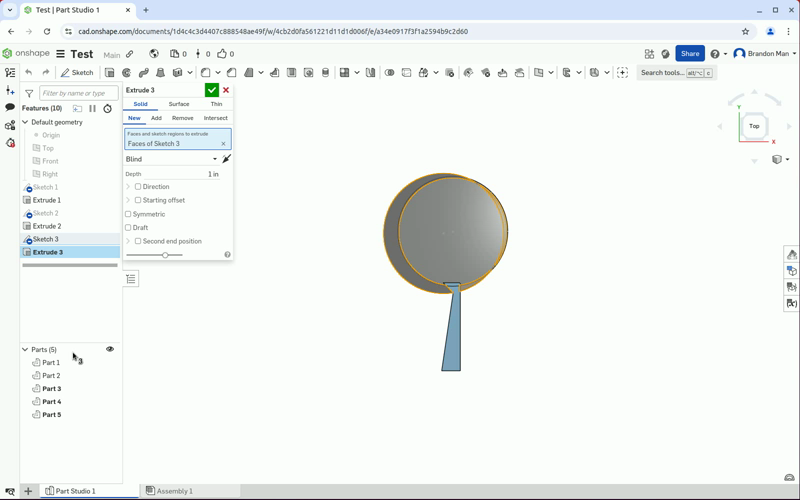
mouse_move(143, 106)
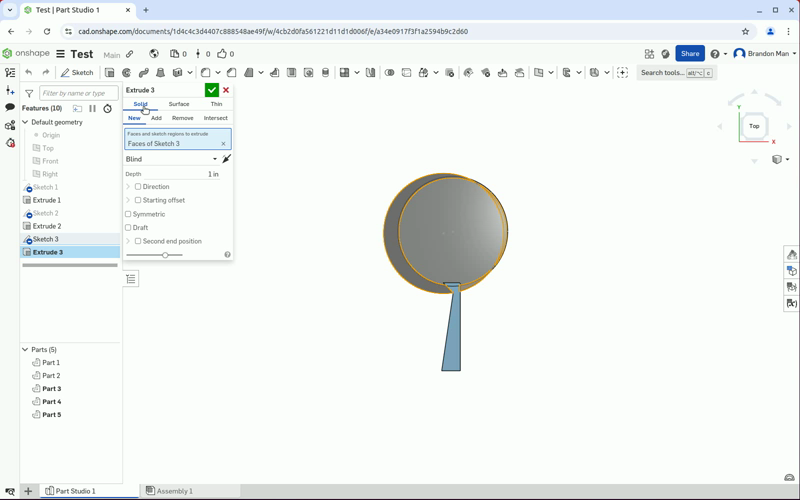
click(143, 106)
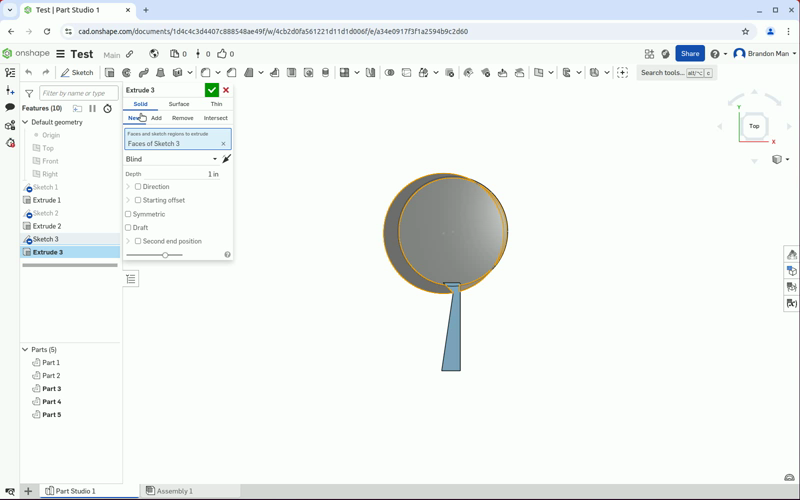
mouse_move(137, 120)
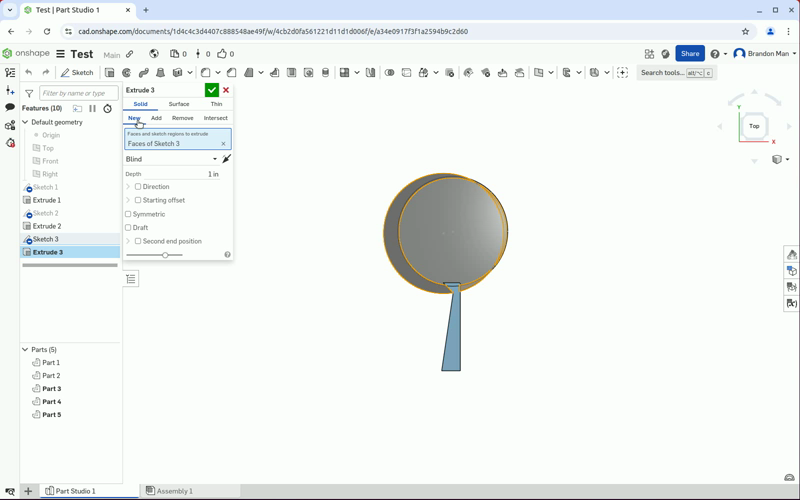
click(137, 120)
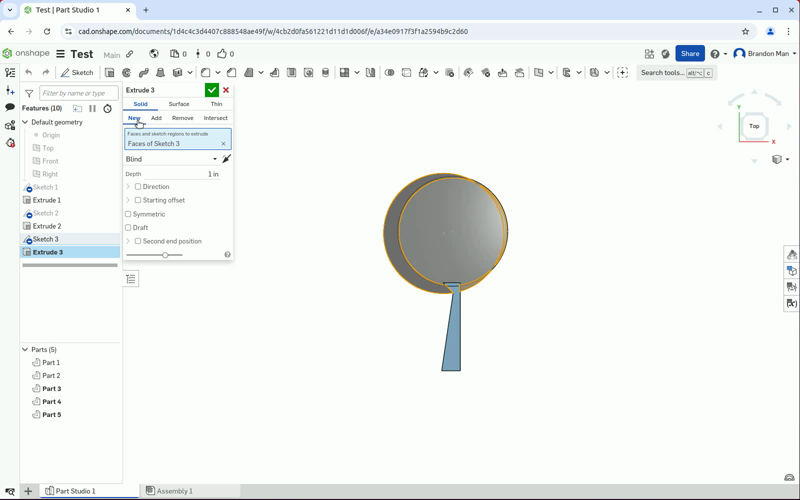
key(tab, 4)
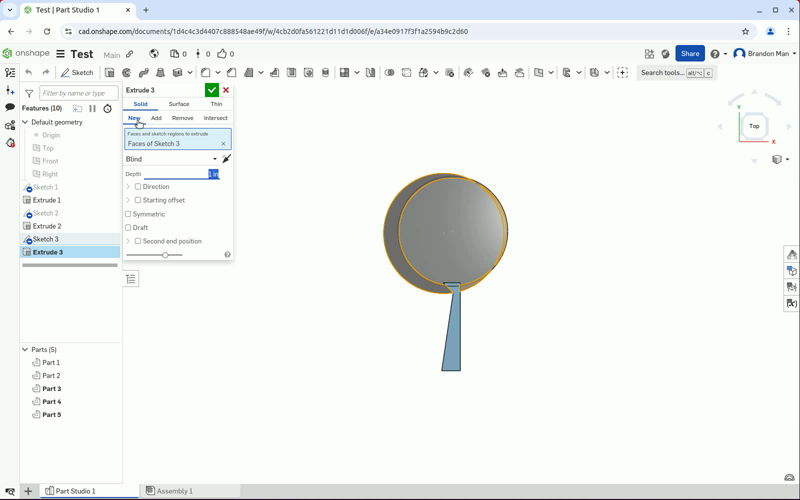
text(0.722)
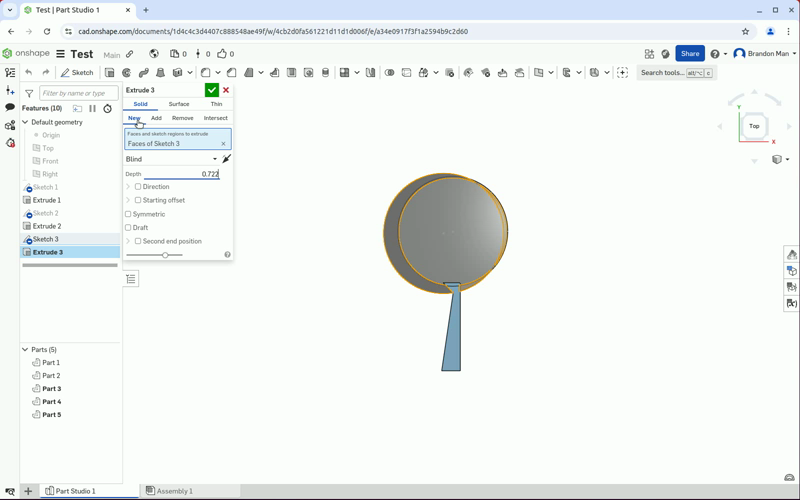
key(enter)
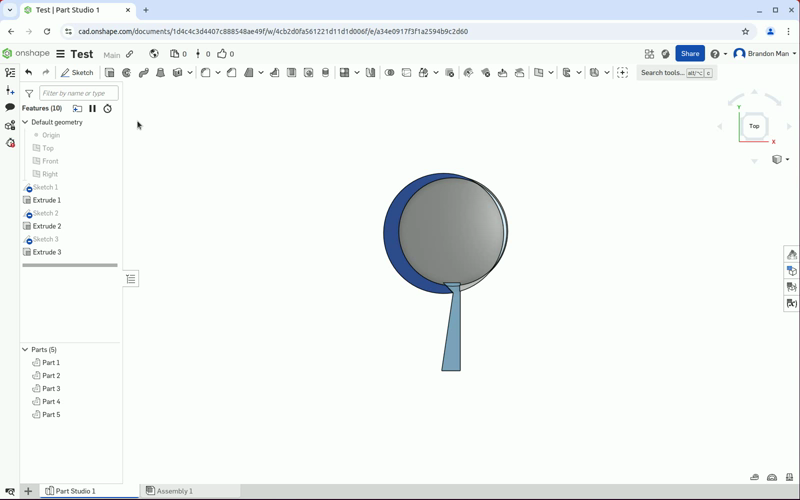
key(shift+h)
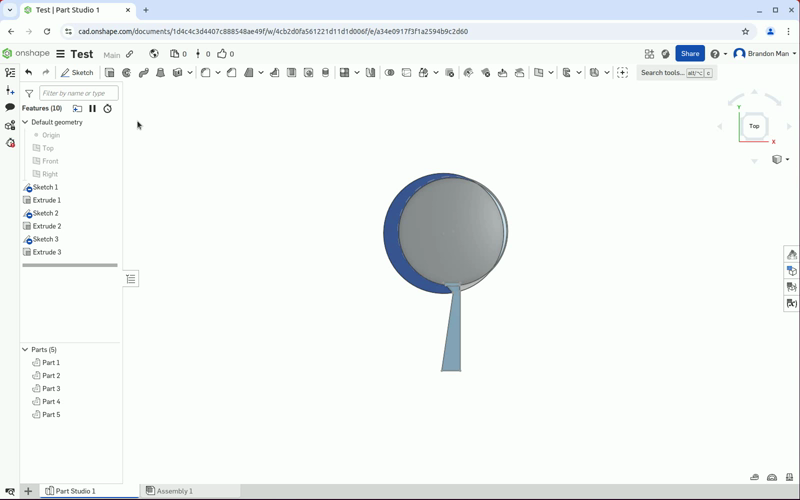
key(shift+h)
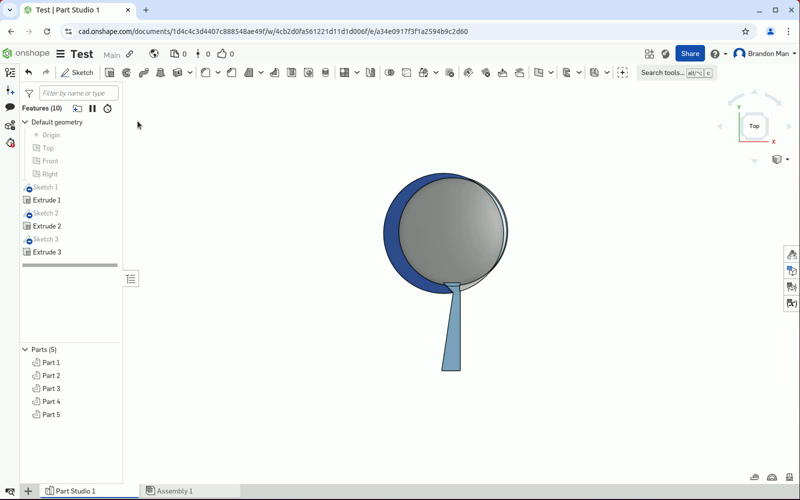
mouse_move(73, 189)
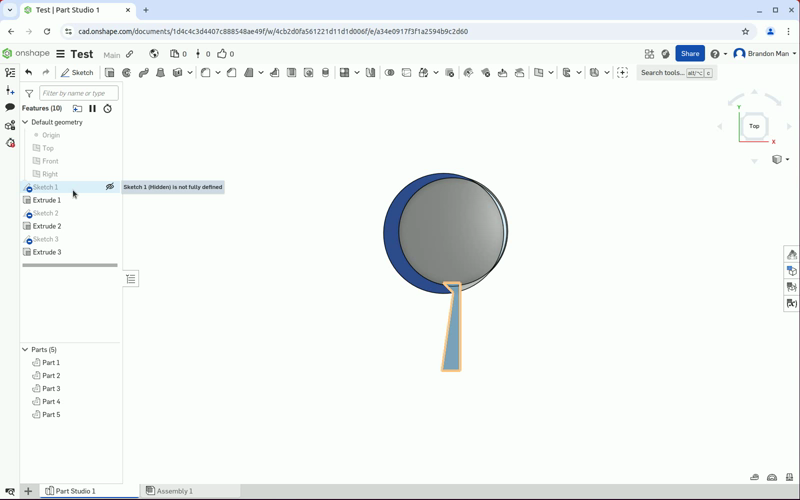
click(73, 189)
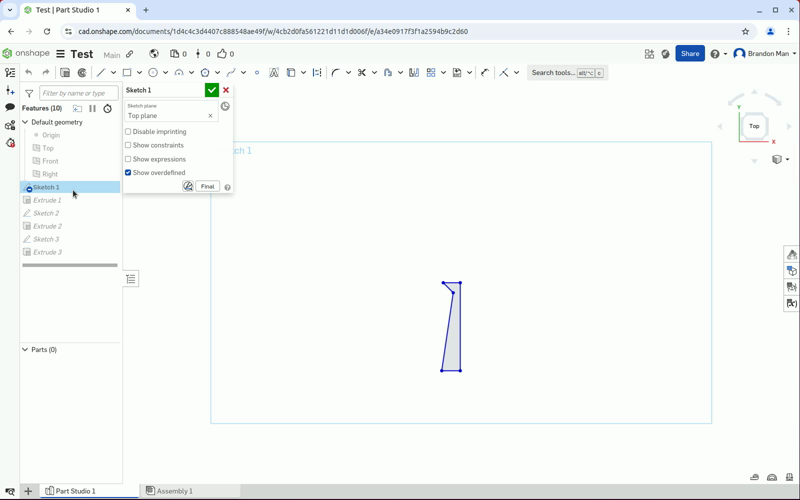
mouse_move(229, 92)
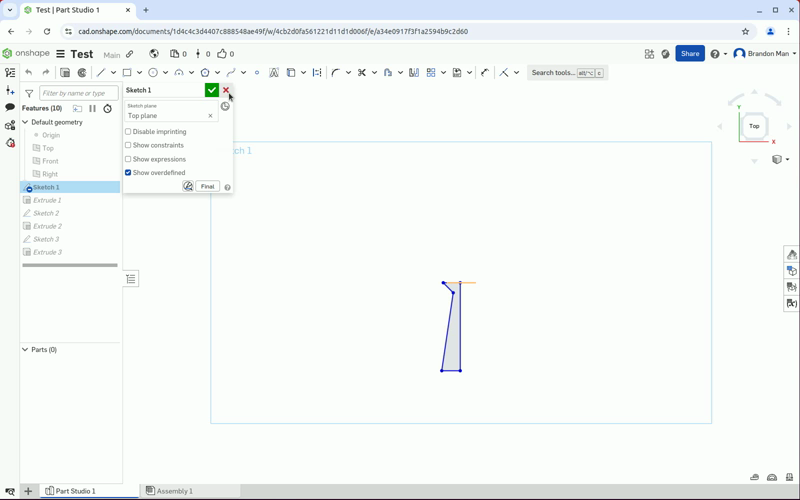
click(229, 92)
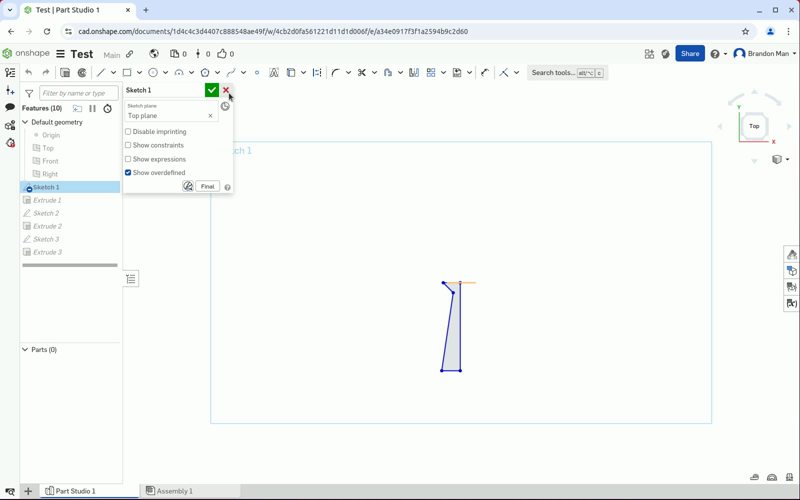
key(shift+s)
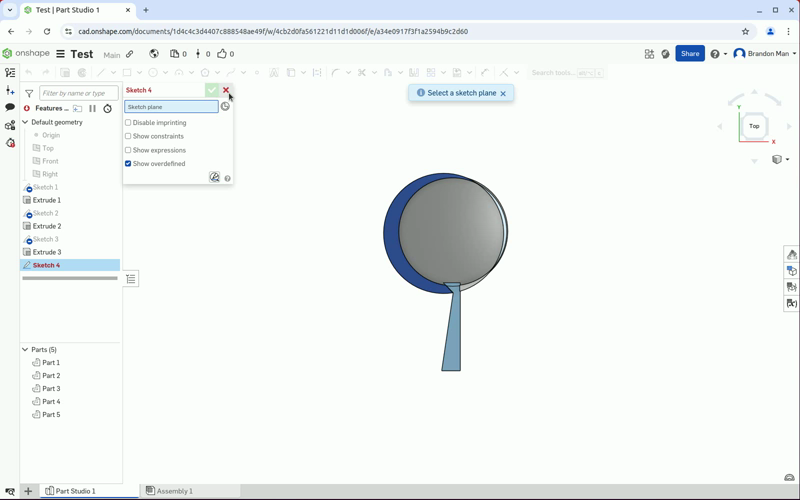
mouse_move(73, 150)
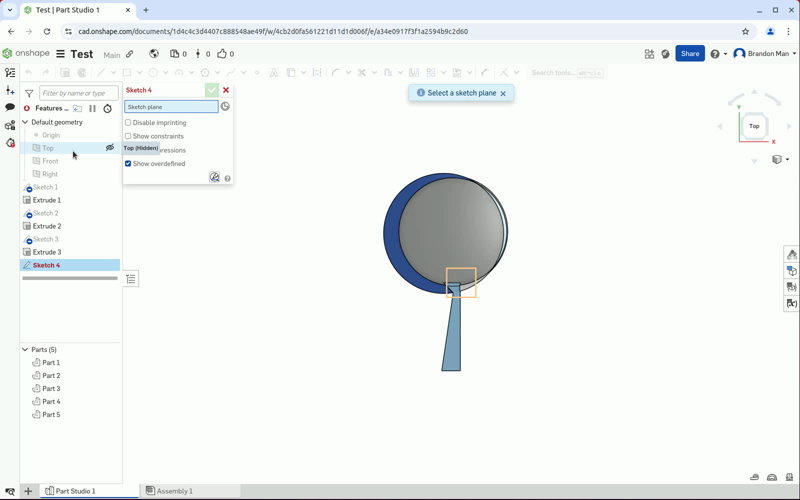
click(73, 150)
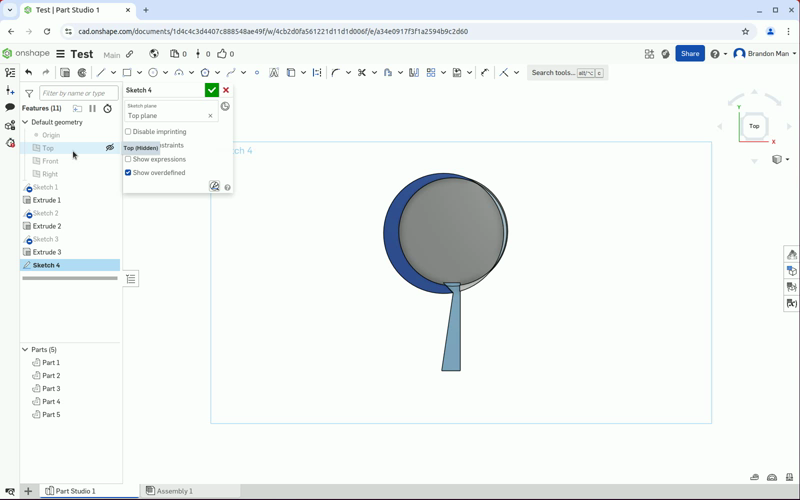
mouse_move(73, 352)
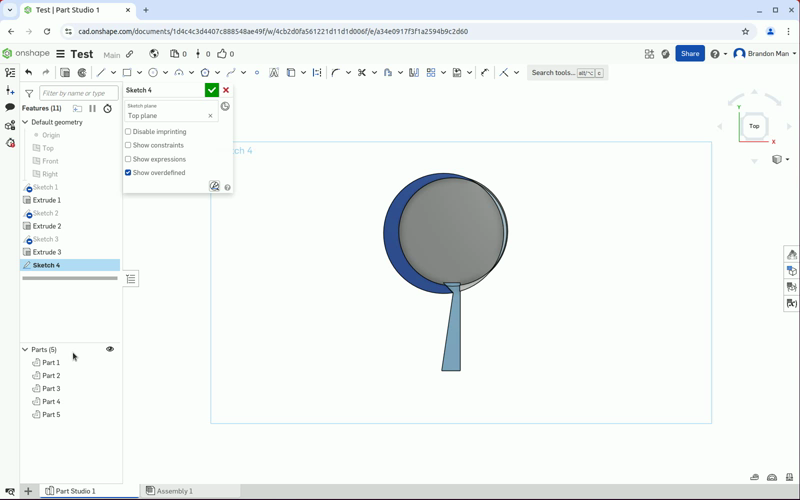
key(y)
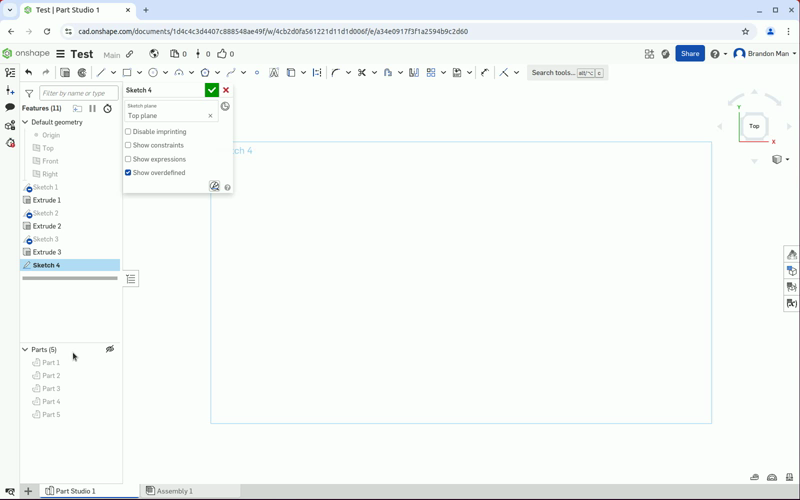
key(l)
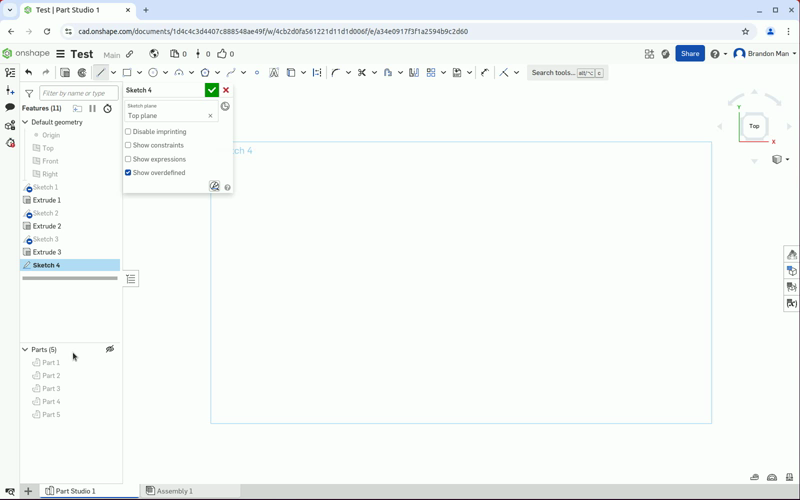
key_down(shift)
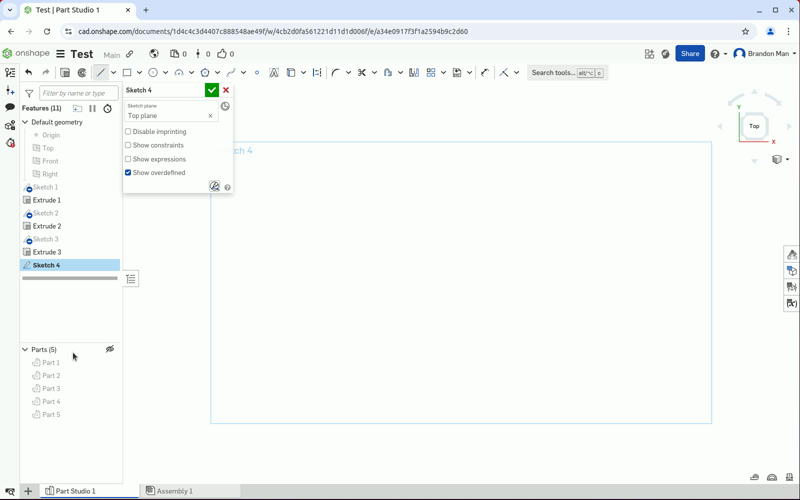
mouse_move(445, 285)
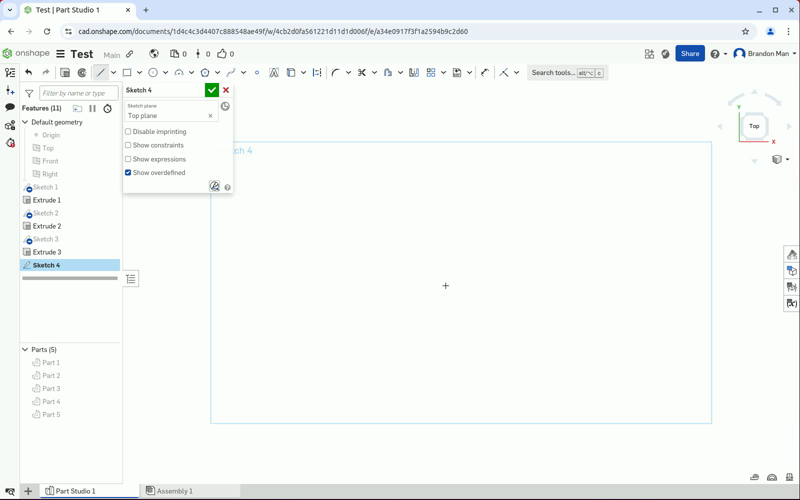
click(445, 285)
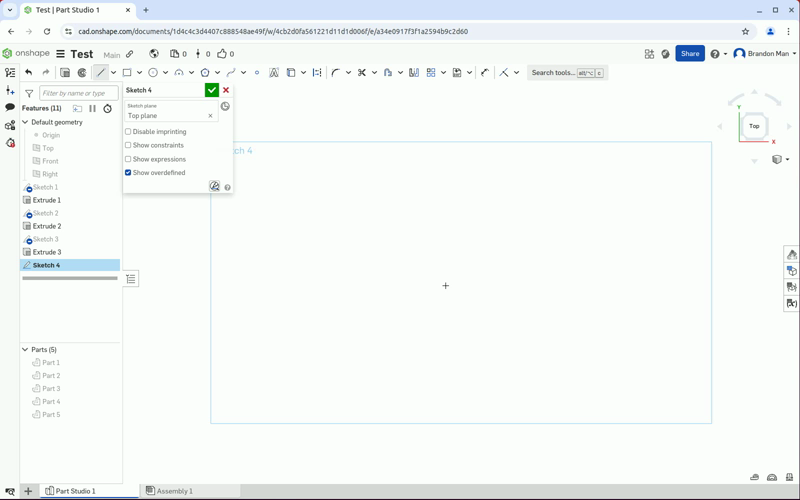
key_up(shift)
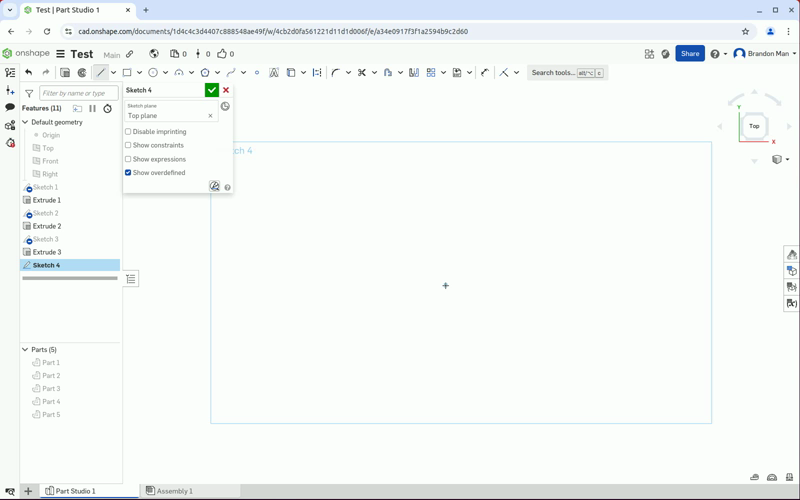
key_down(shift)
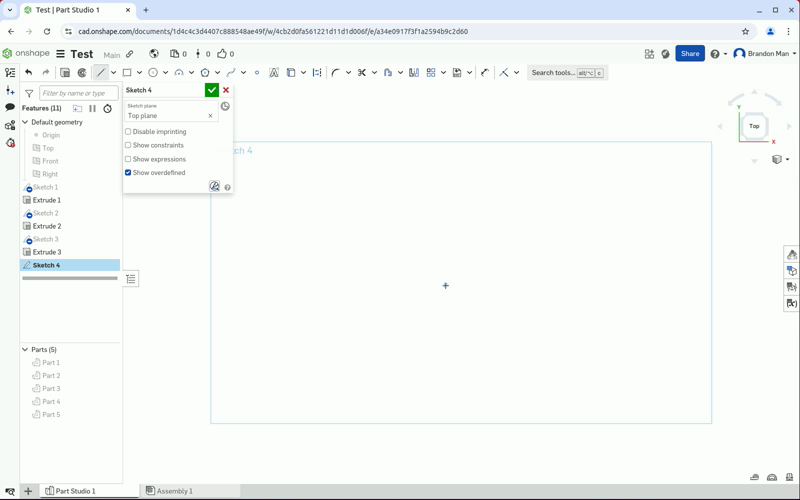
mouse_move(475, 285)
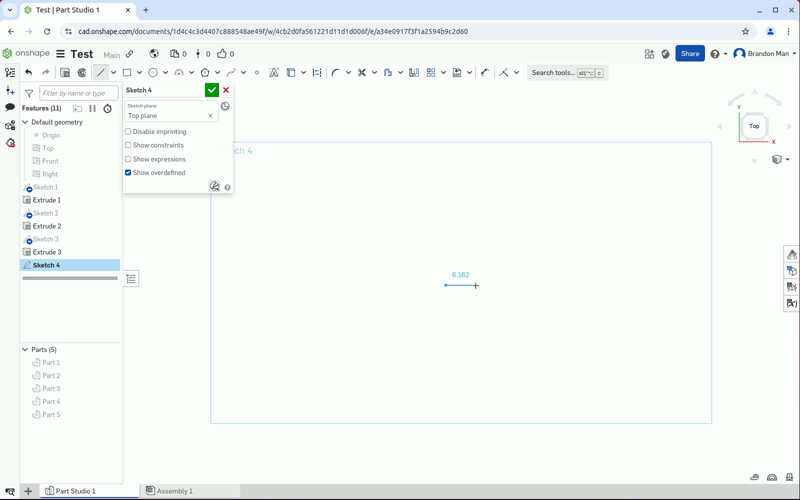
mouse_move(452, 292)
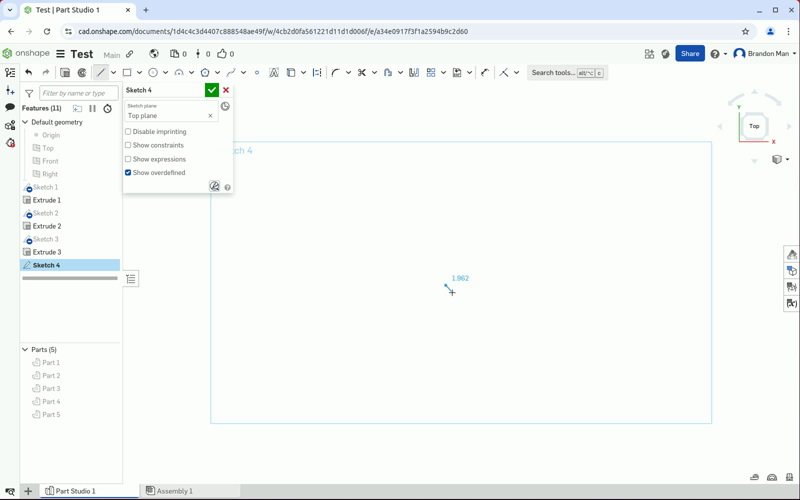
click(452, 292)
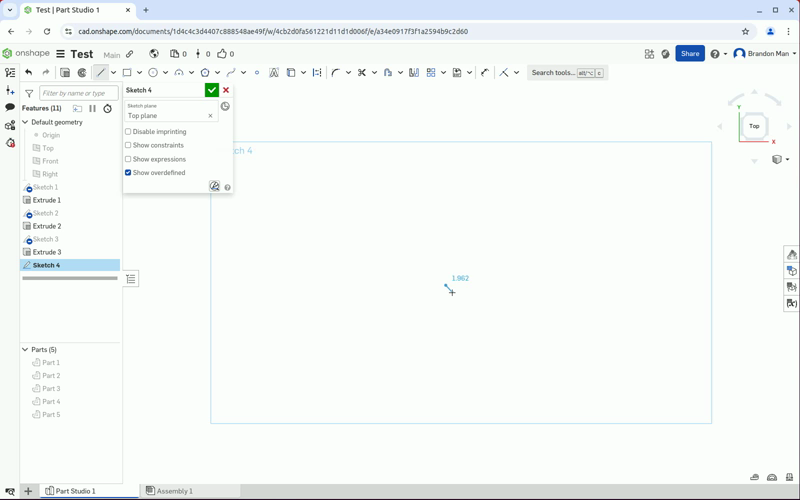
key_up(shift)
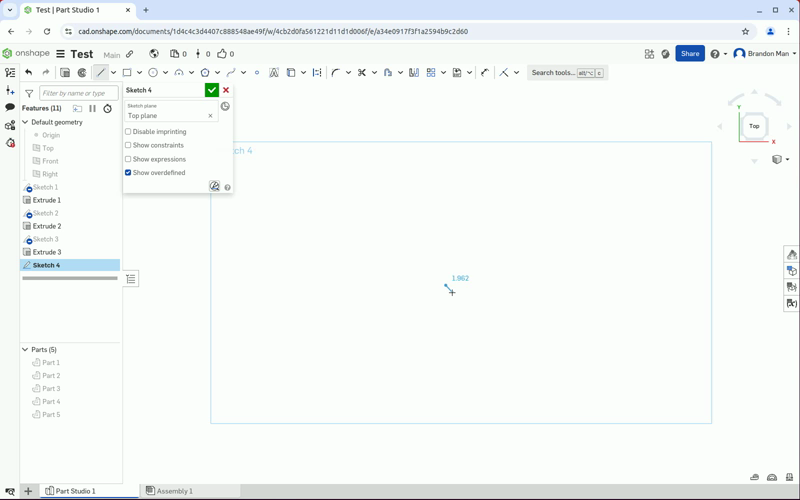
key(esc)
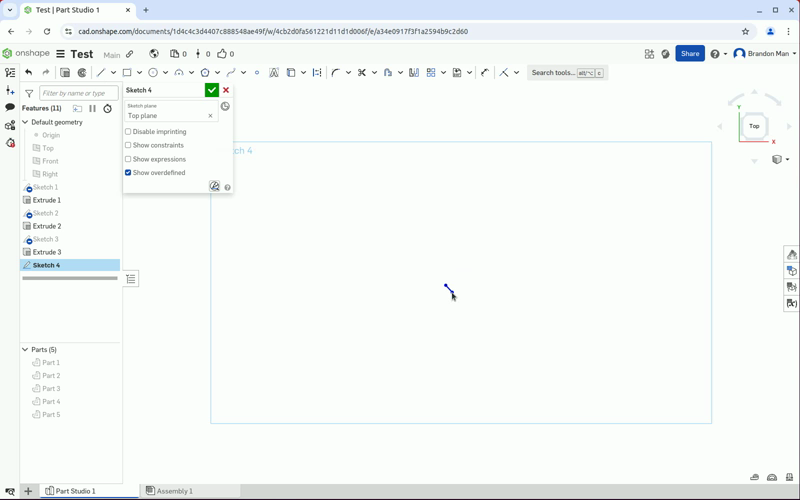
key(a)
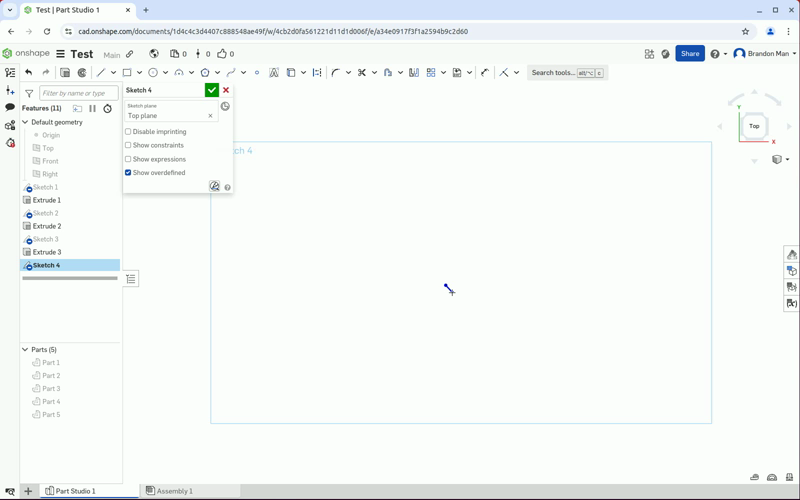
mouse_move(452, 292)
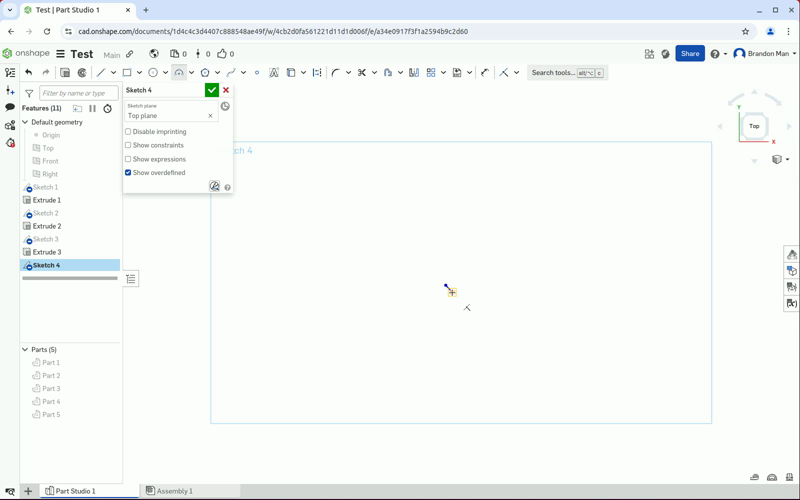
click(452, 292)
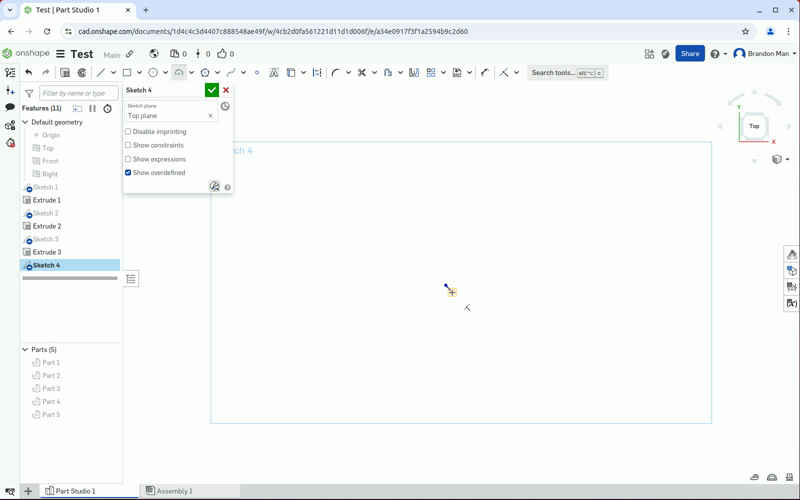
key_down(shift)
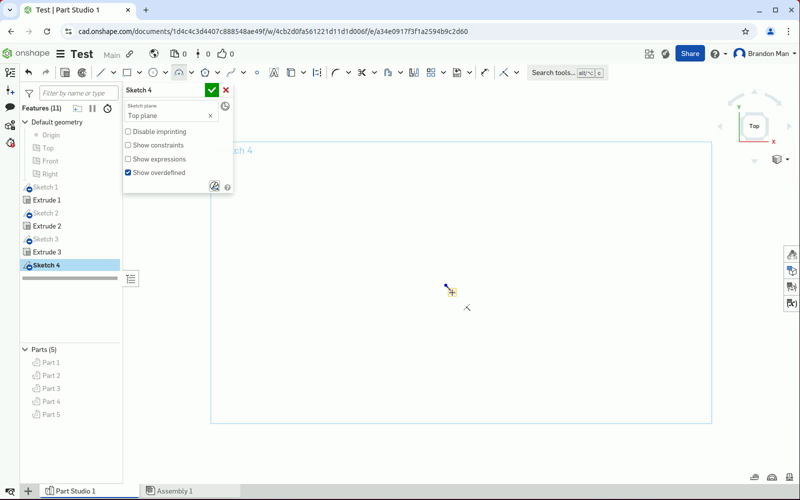
mouse_move(460, 292)
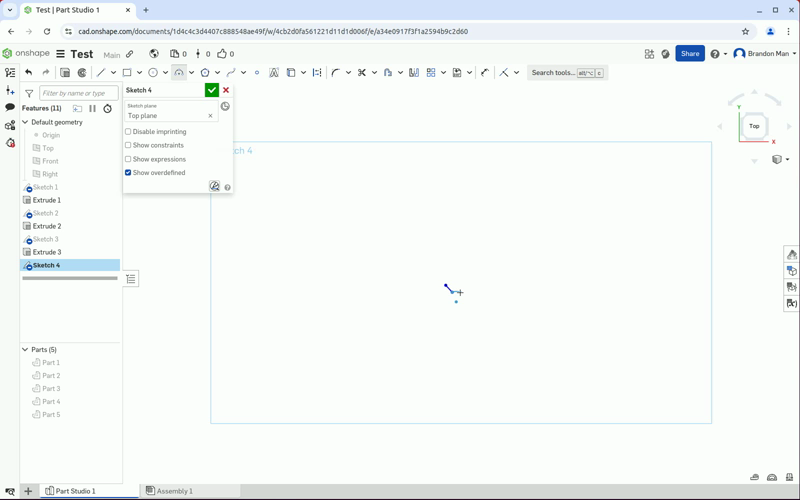
click(460, 292)
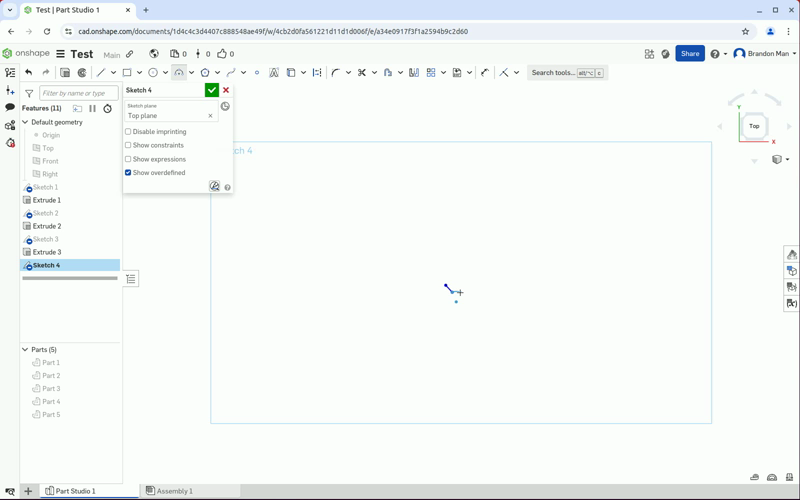
mouse_move(456, 292)
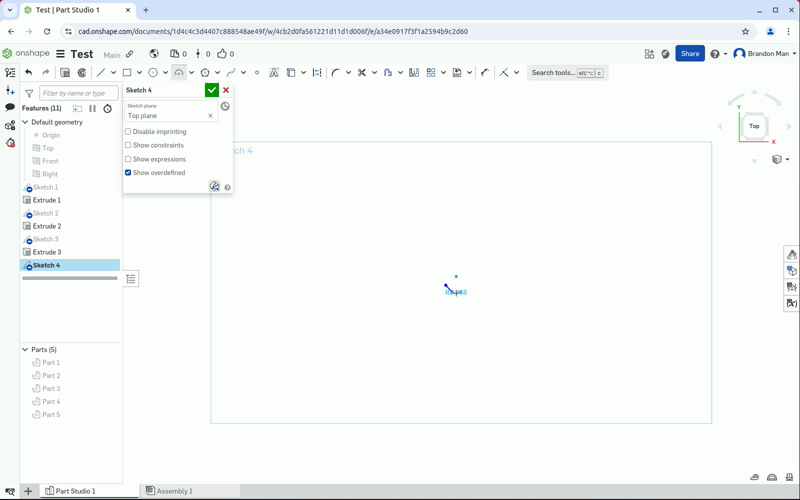
scroll(6)
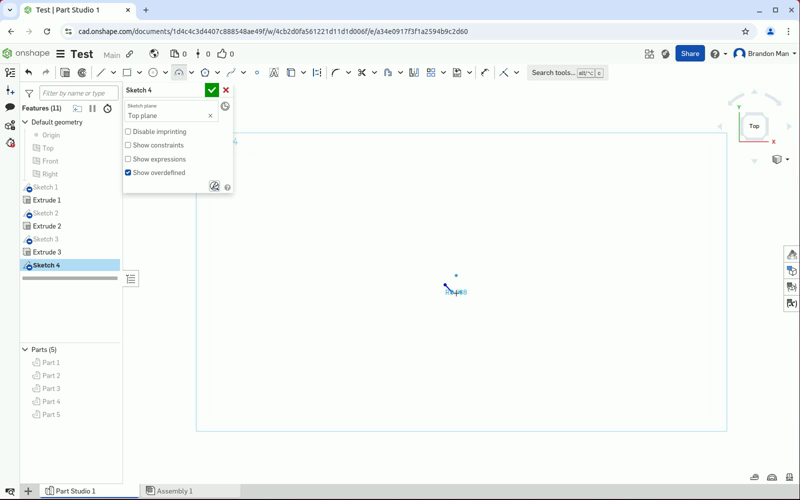
scroll(6)
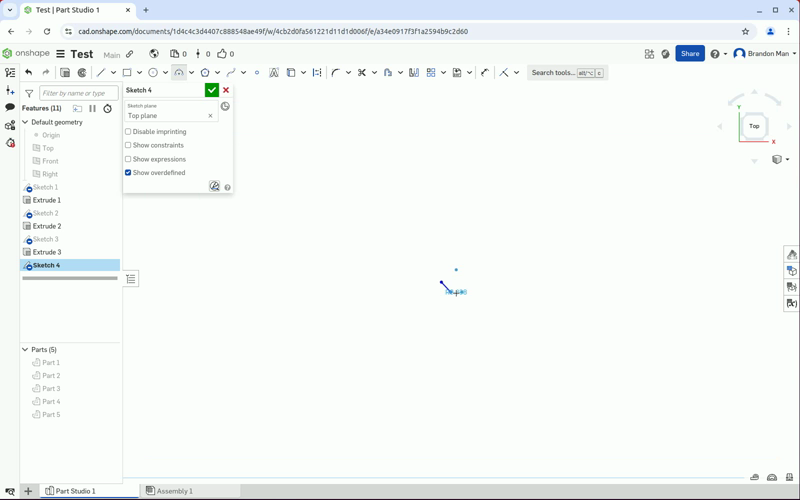
scroll(6)
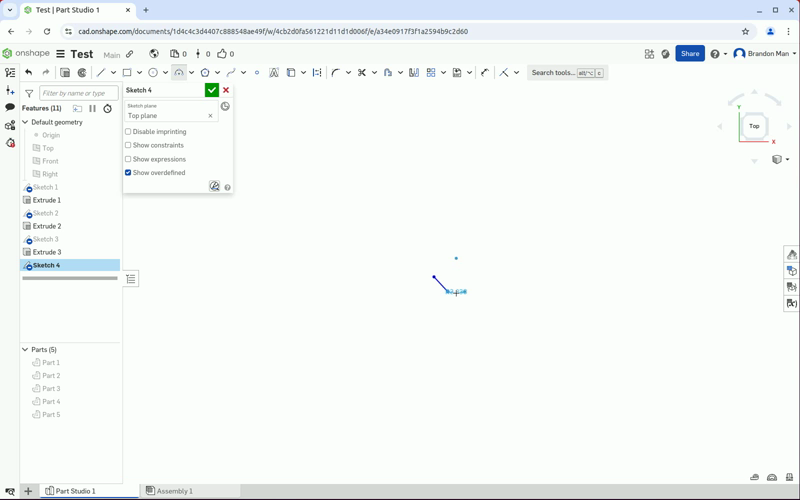
scroll(6)
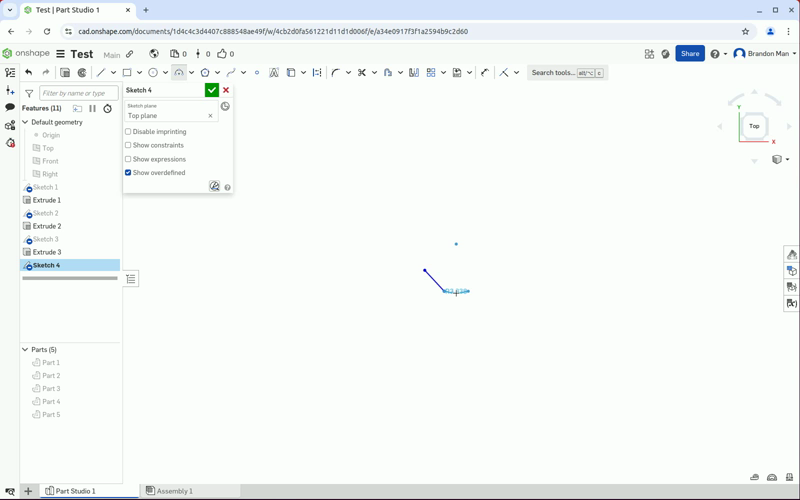
scroll(6)
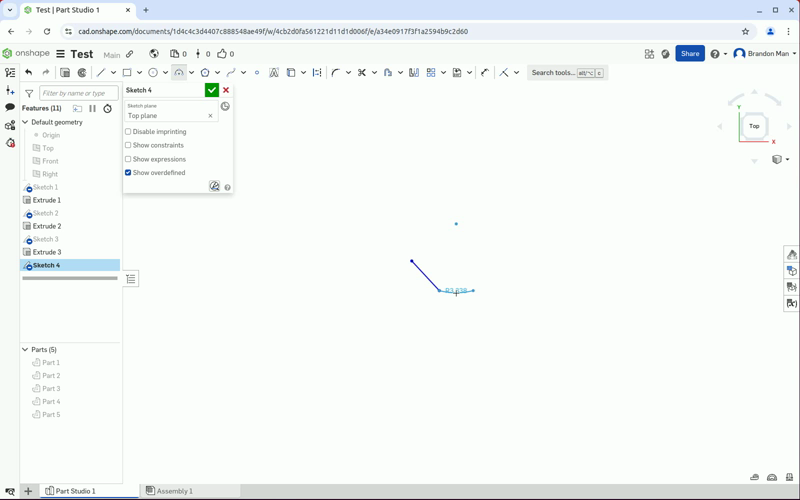
scroll(6)
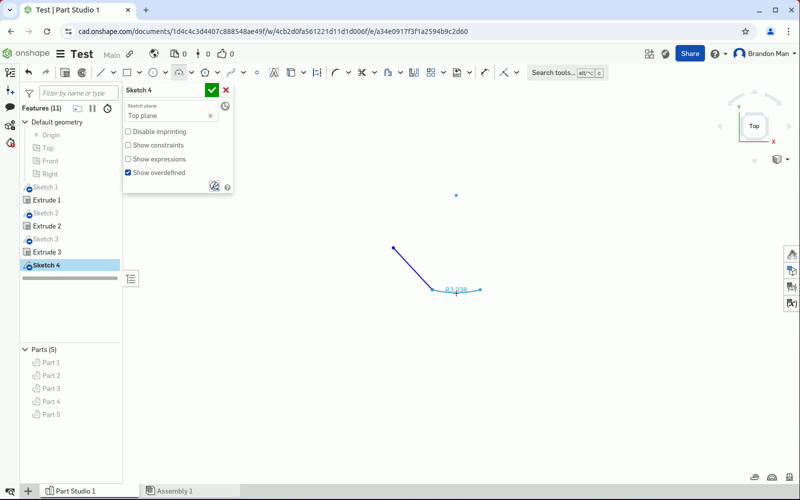
scroll(6)
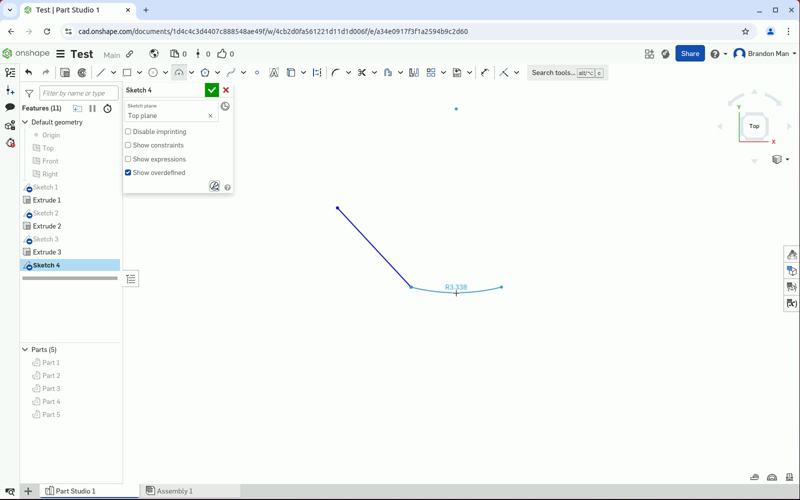
click(456, 292)
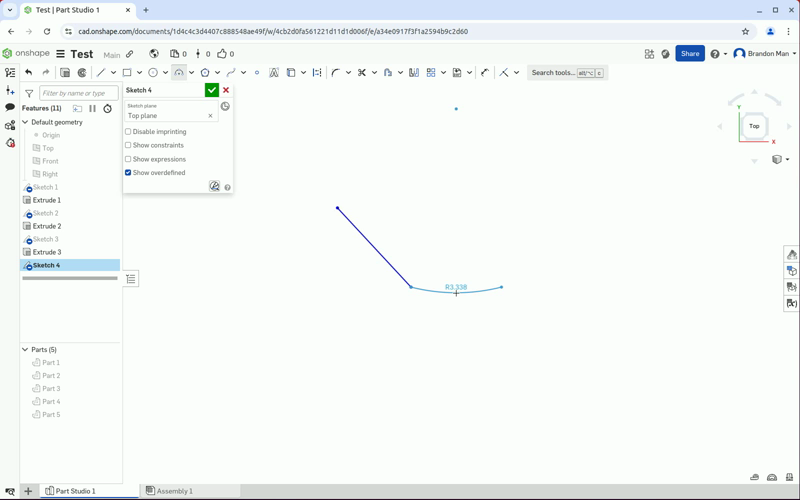
scroll(-6)
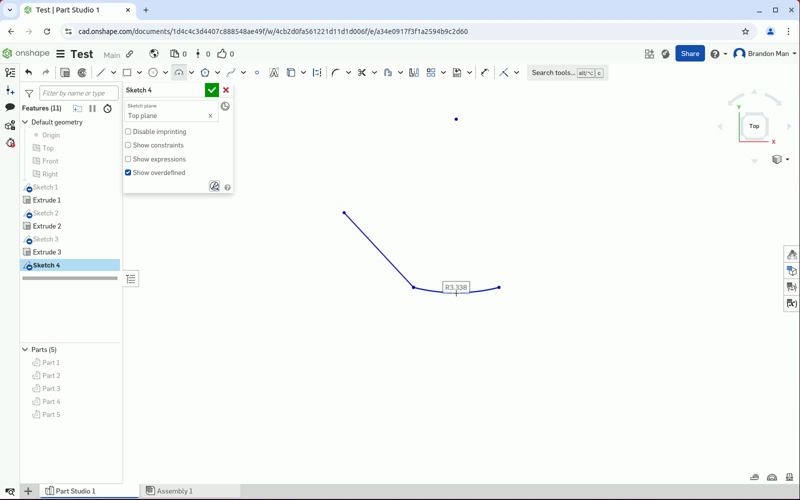
scroll(-6)
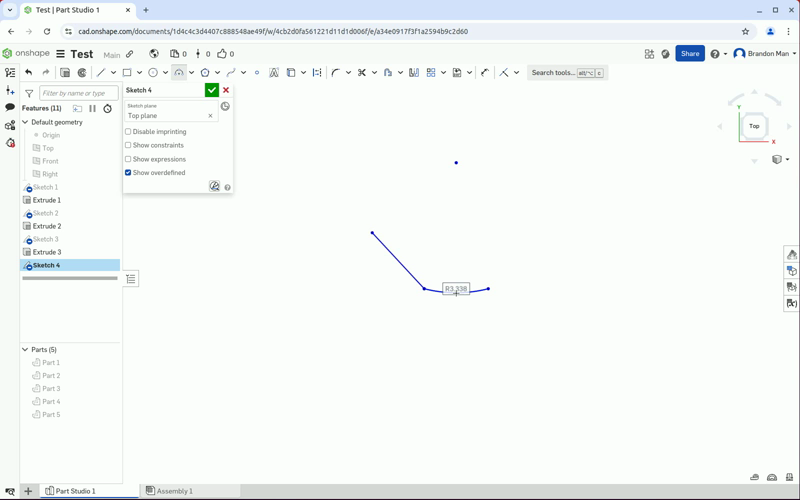
scroll(-6)
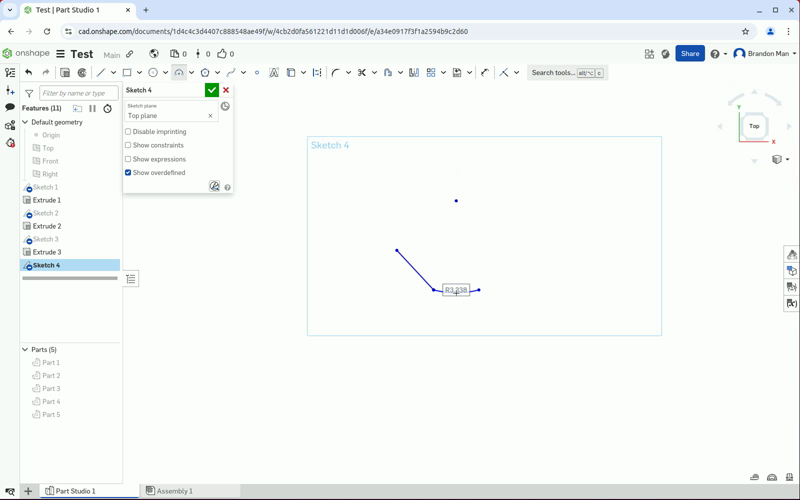
scroll(-6)
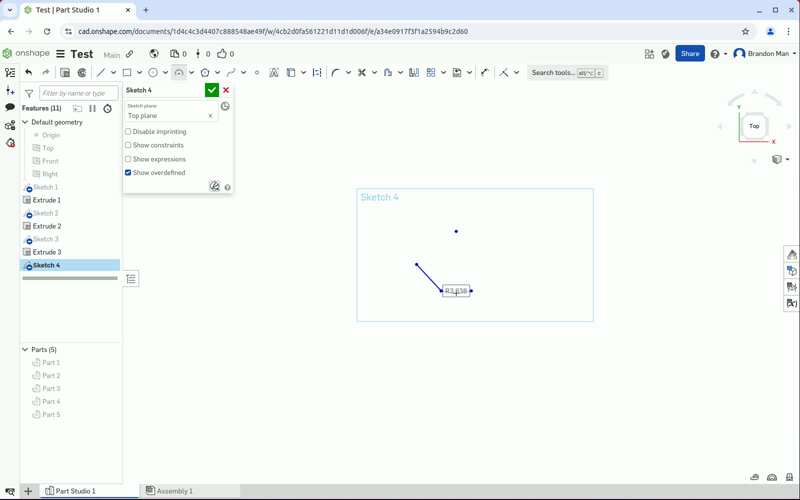
scroll(-6)
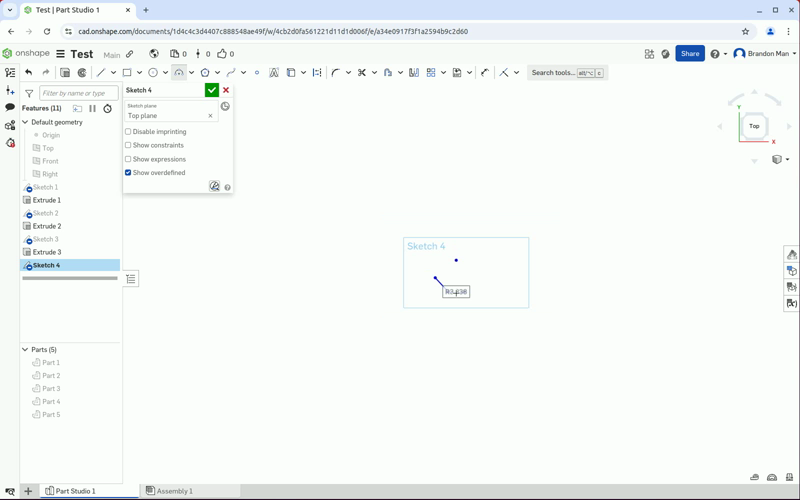
scroll(-6)
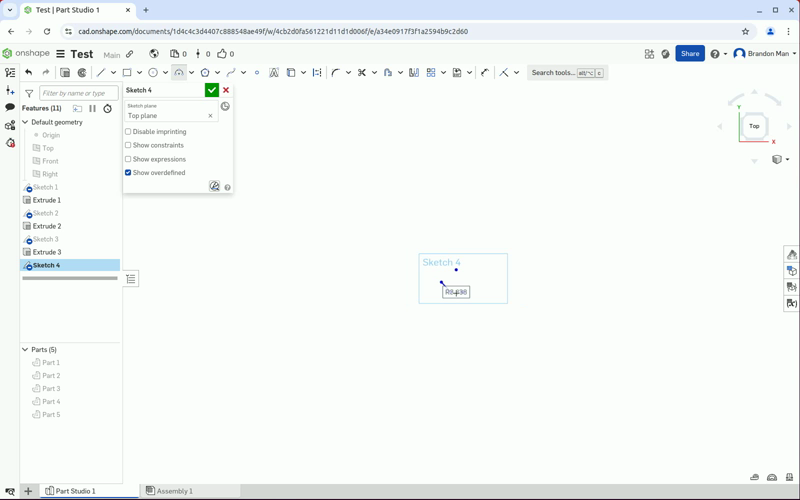
scroll(-6)
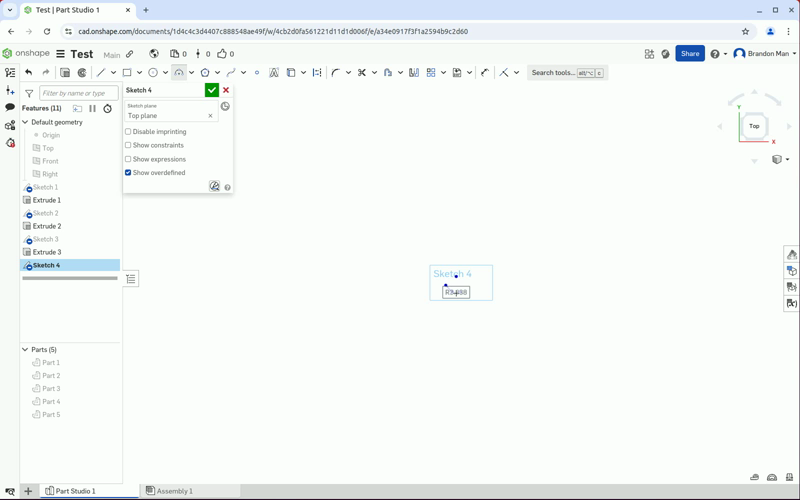
key_up(shift)
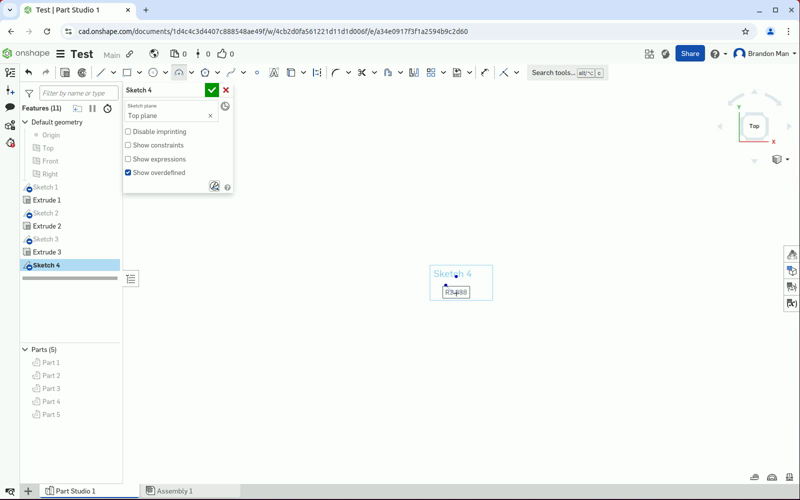
key(esc)
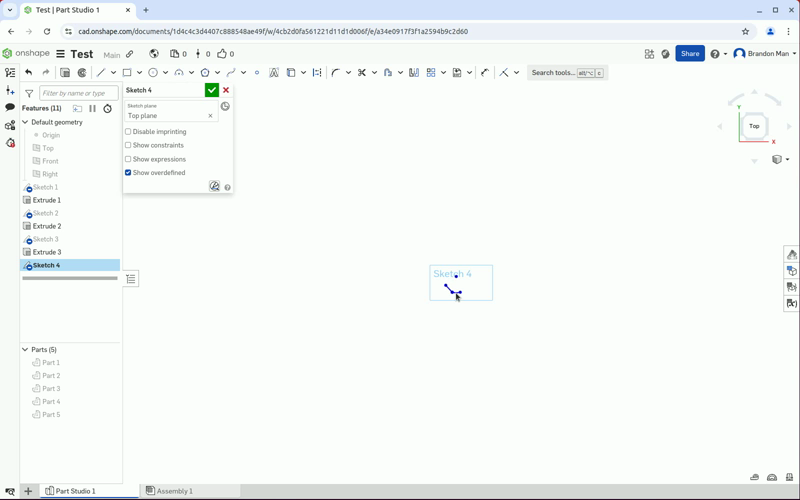
key(l)
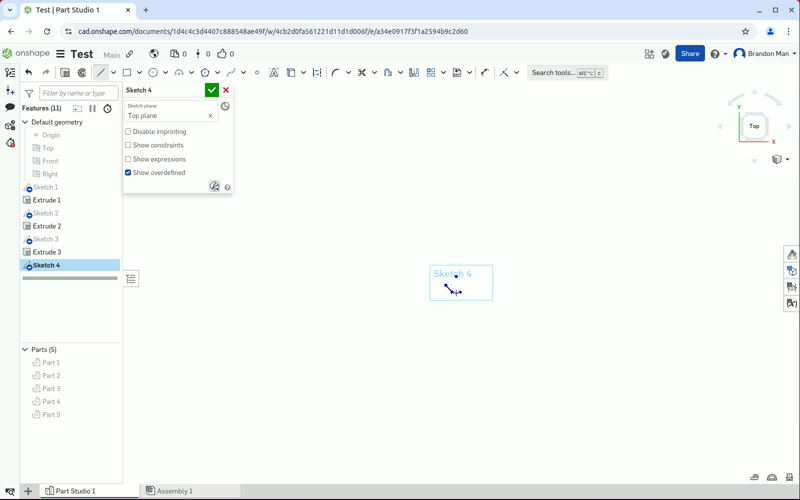
mouse_move(460, 292)
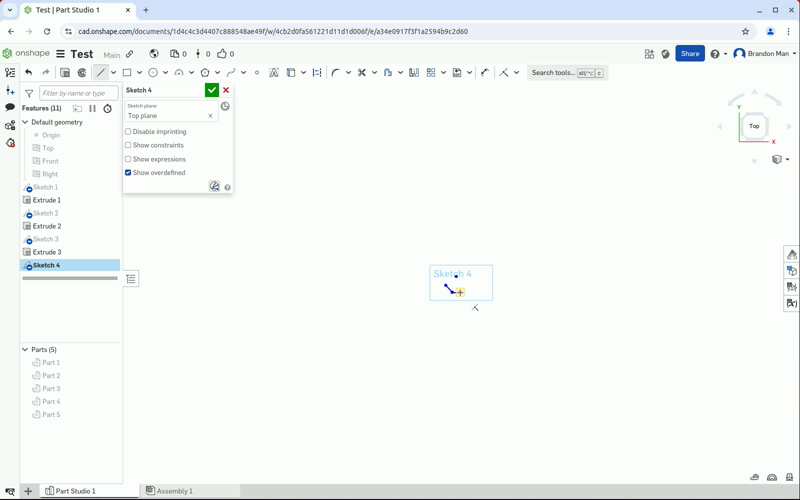
scroll(6)
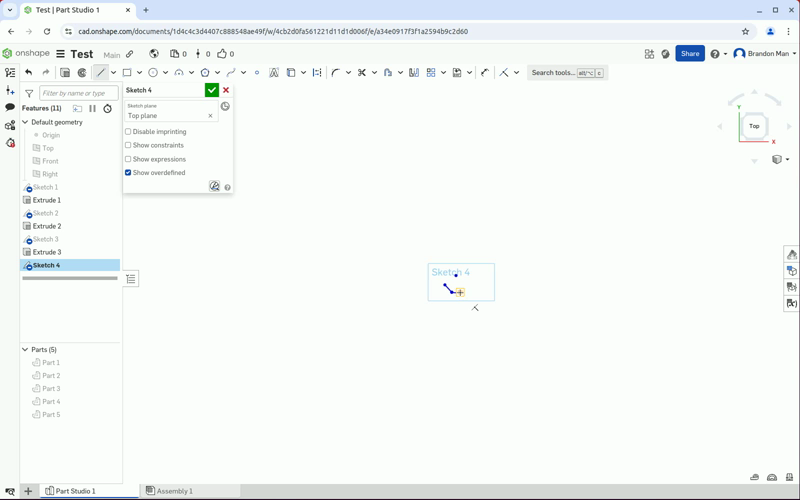
scroll(6)
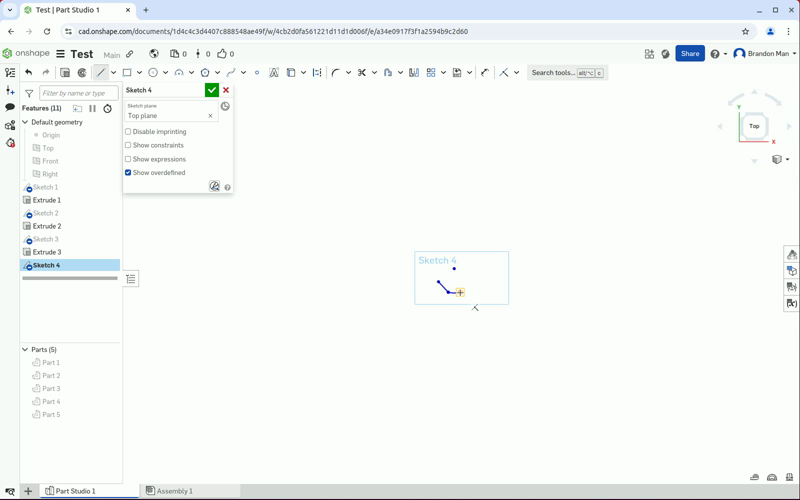
scroll(6)
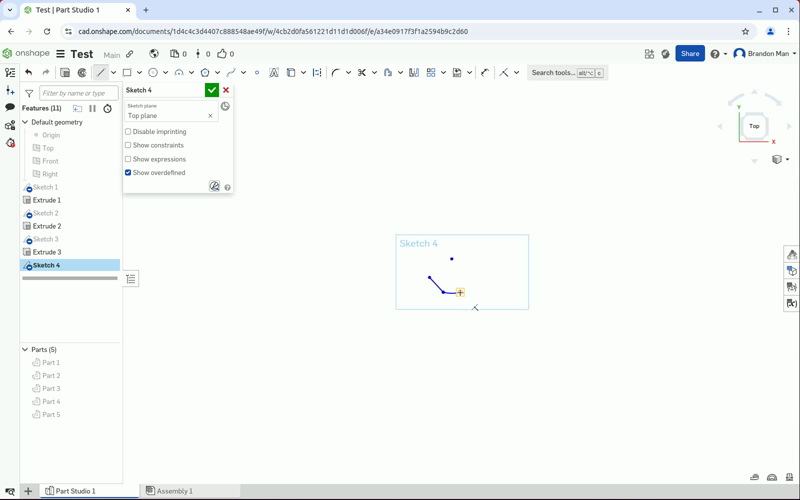
scroll(6)
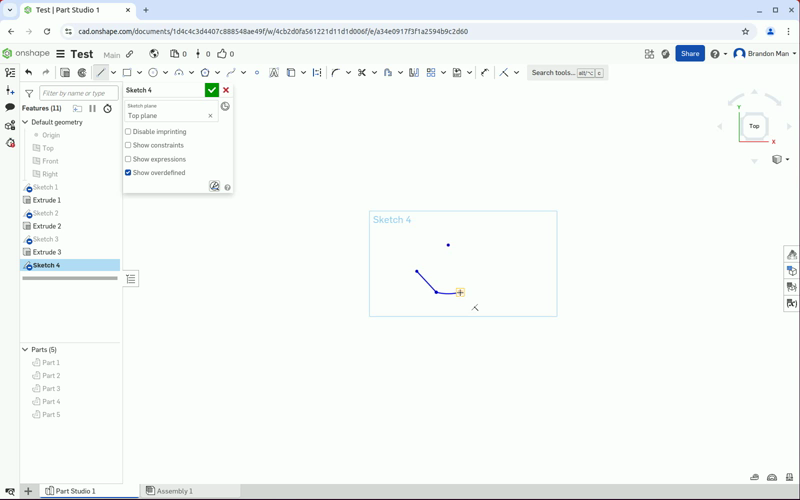
scroll(6)
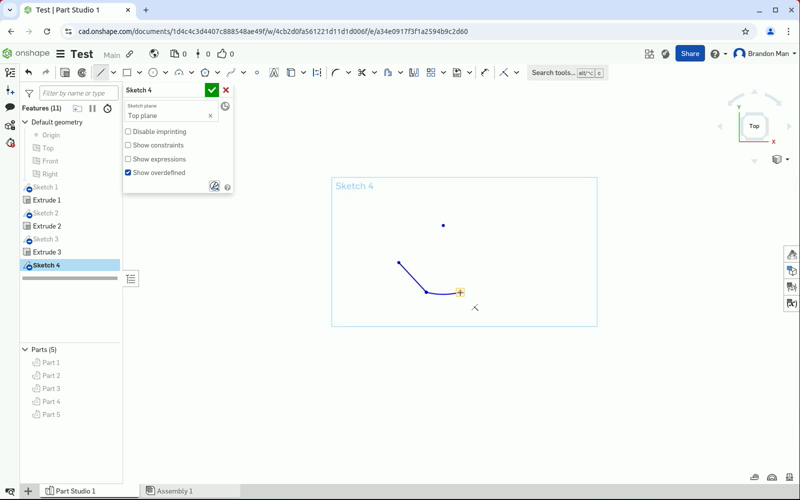
scroll(6)
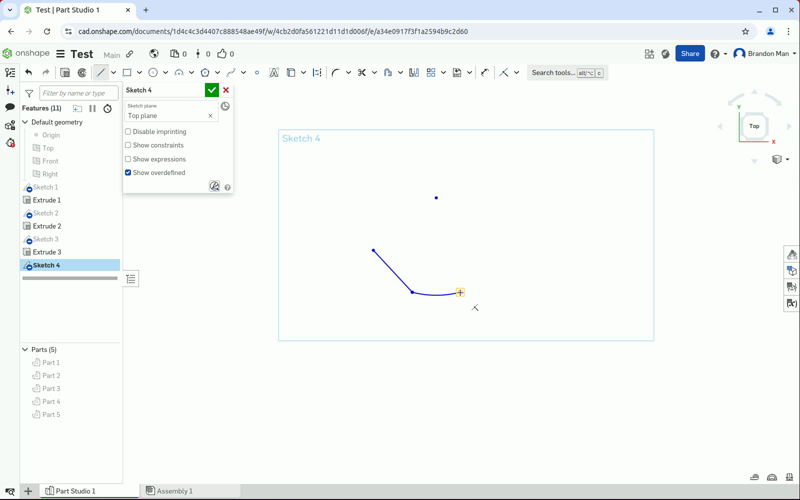
scroll(6)
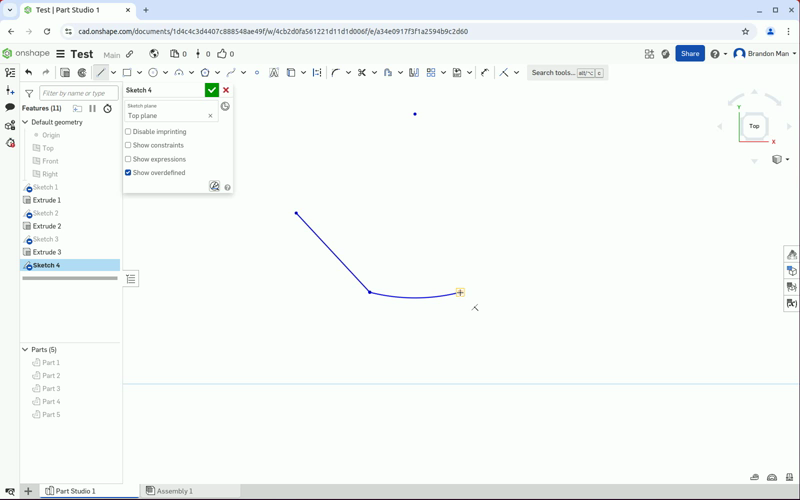
click(460, 292)
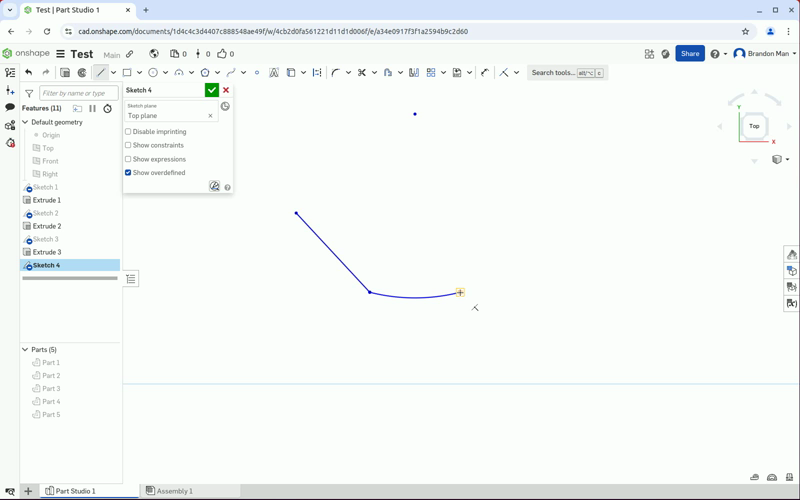
scroll(-6)
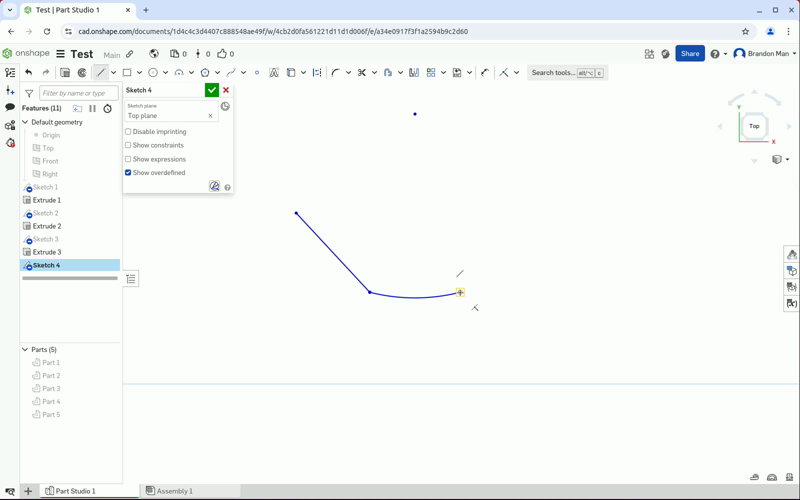
scroll(-6)
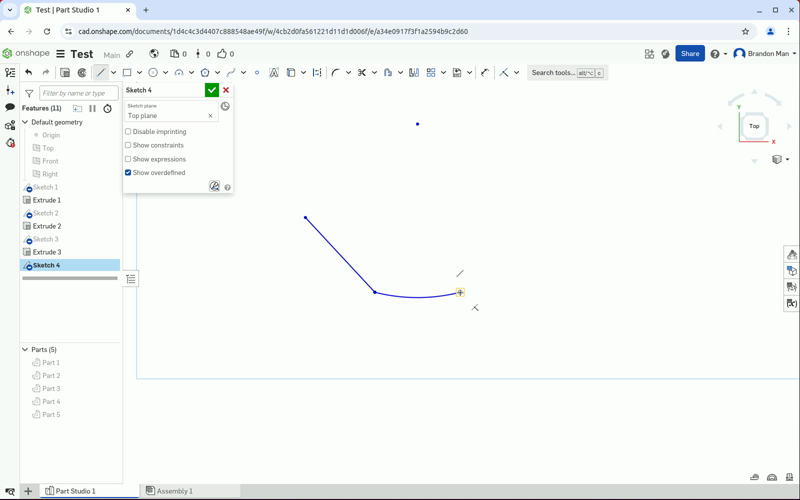
scroll(-6)
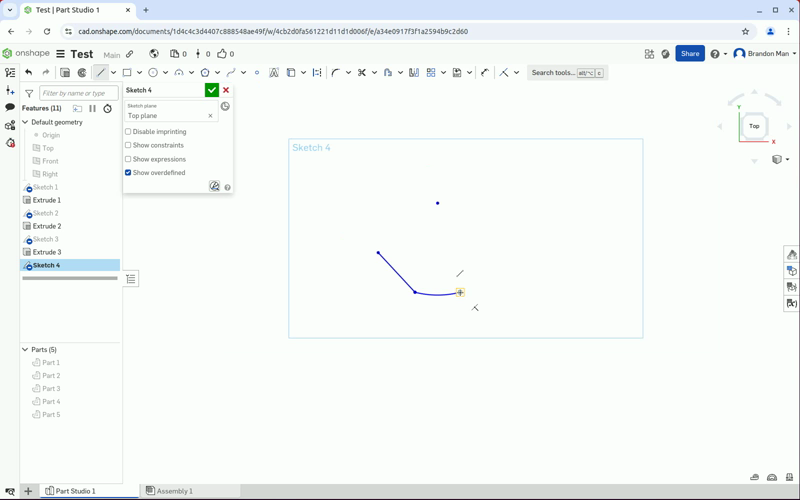
scroll(-6)
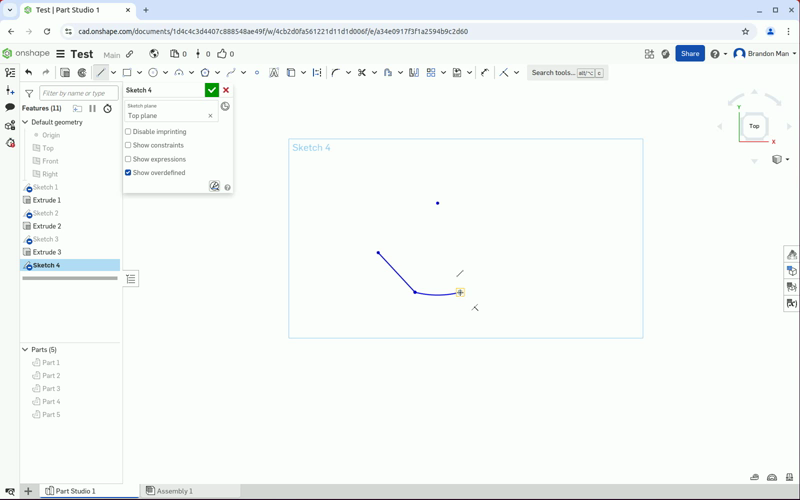
scroll(-6)
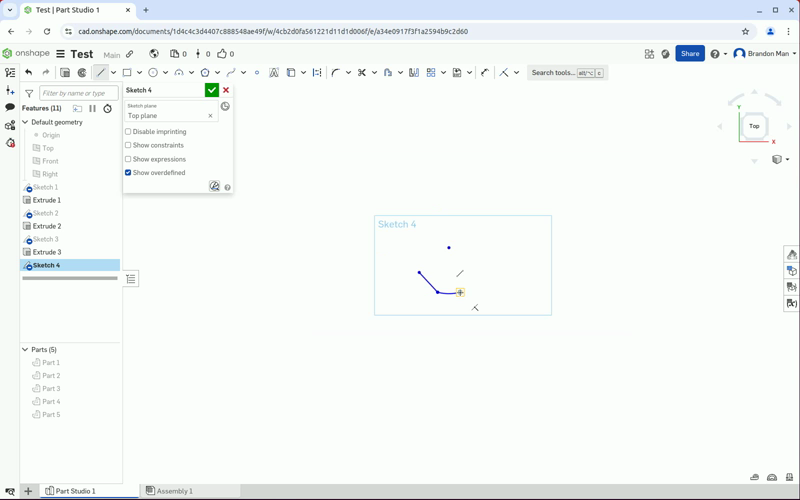
scroll(-6)
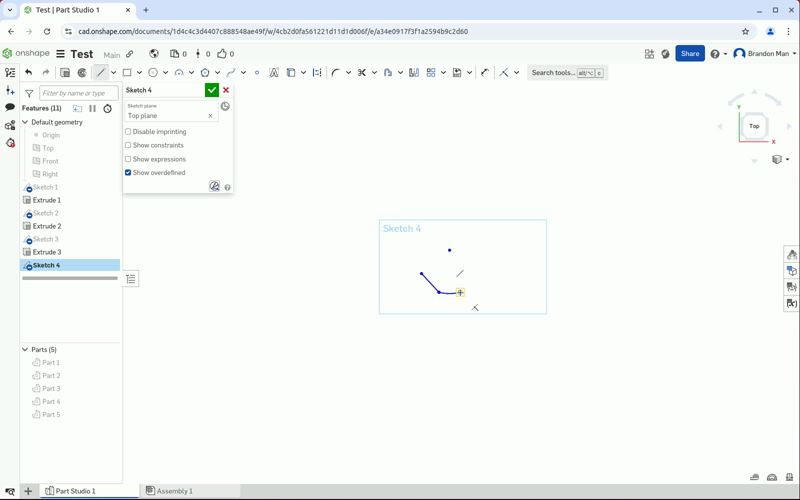
scroll(-6)
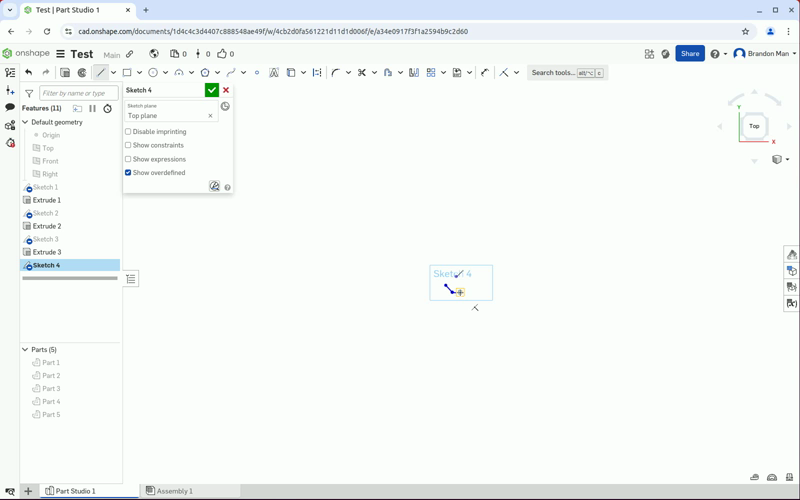
key_down(shift)
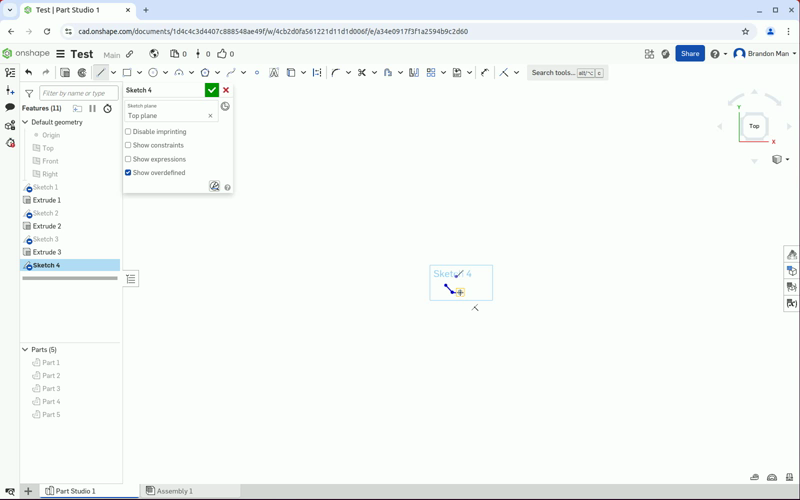
mouse_move(490, 292)
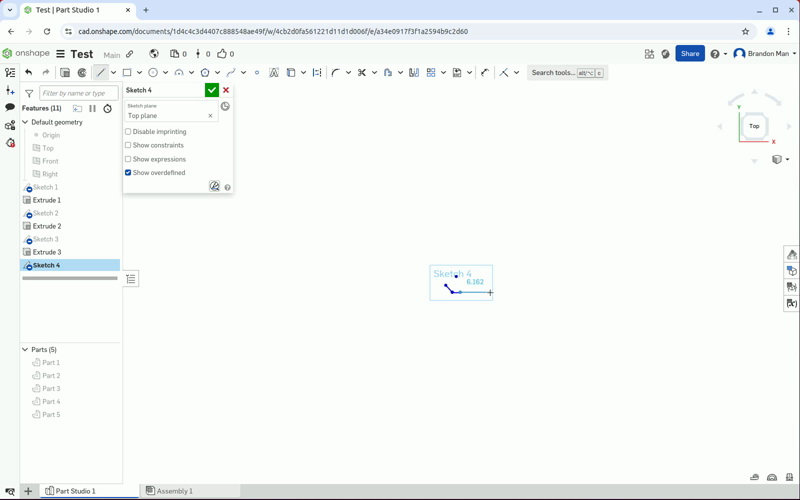
mouse_move(460, 285)
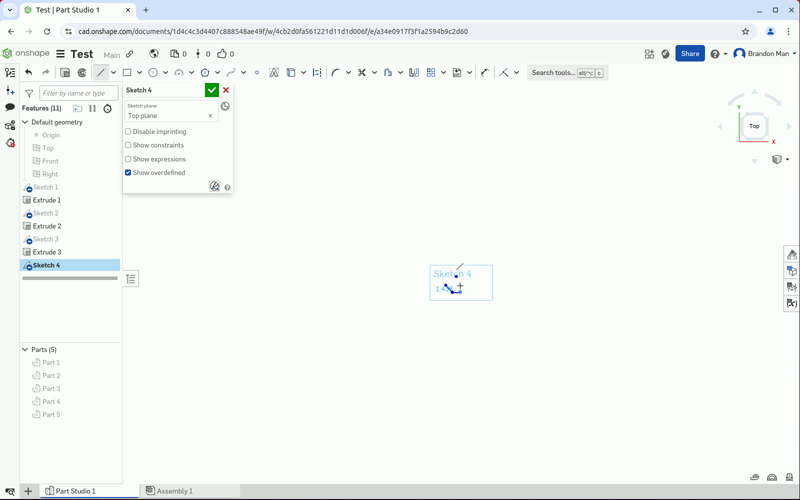
scroll(6)
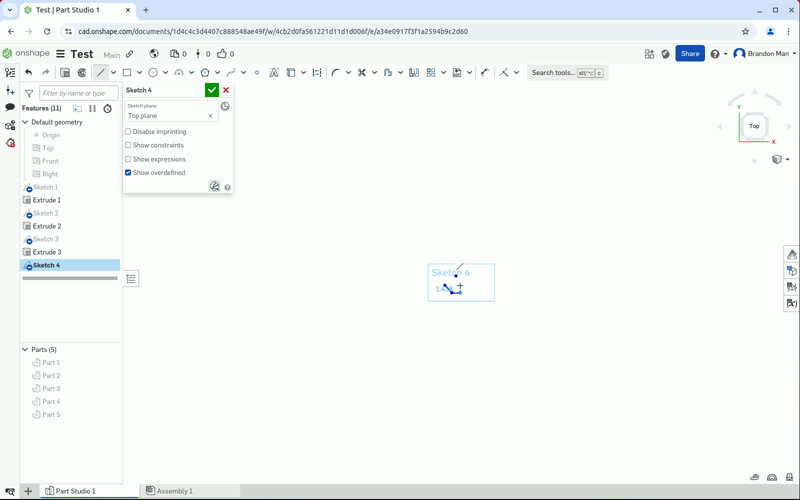
scroll(6)
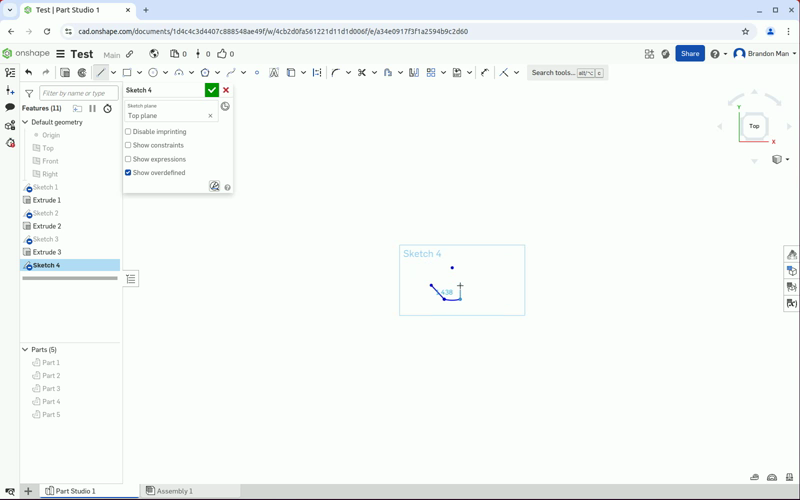
scroll(6)
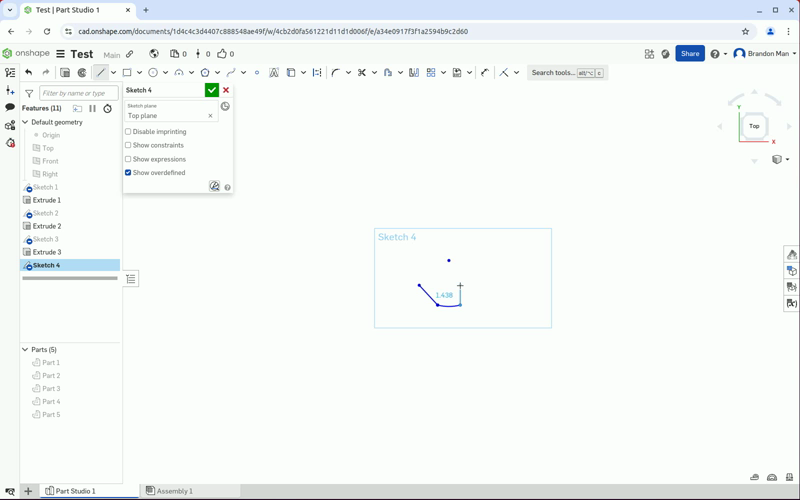
scroll(6)
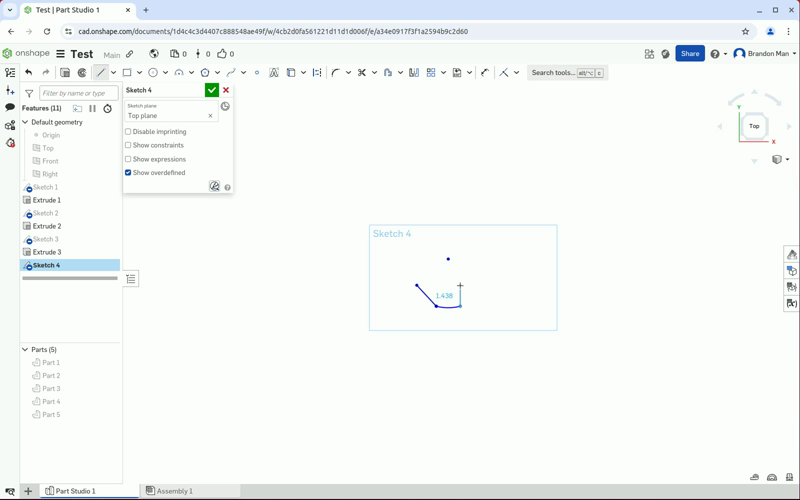
scroll(6)
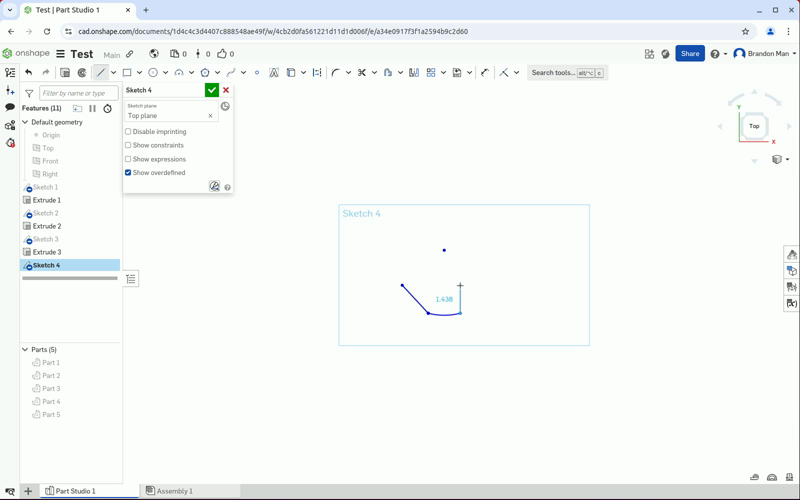
scroll(6)
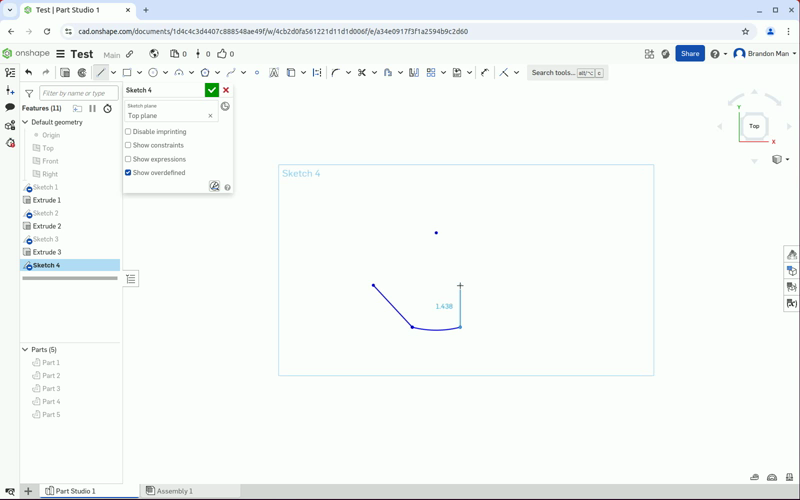
scroll(6)
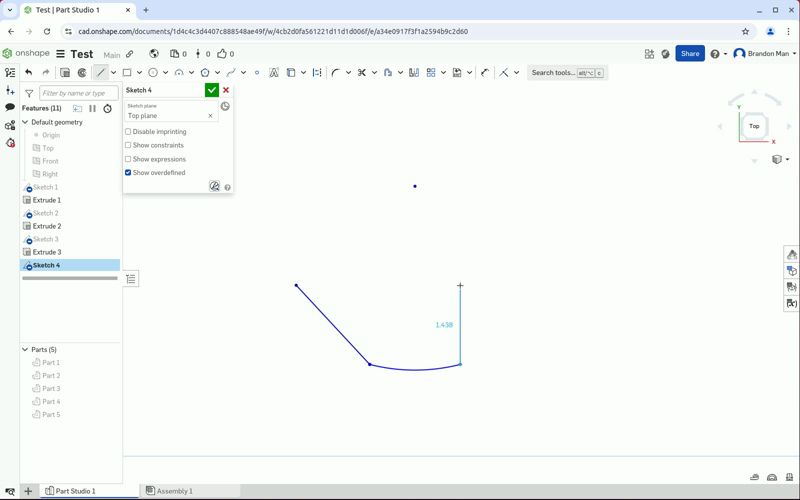
click(460, 285)
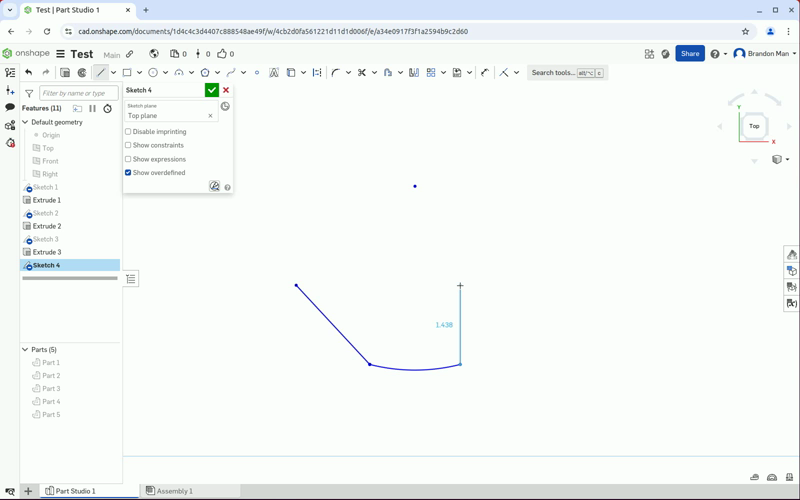
scroll(-6)
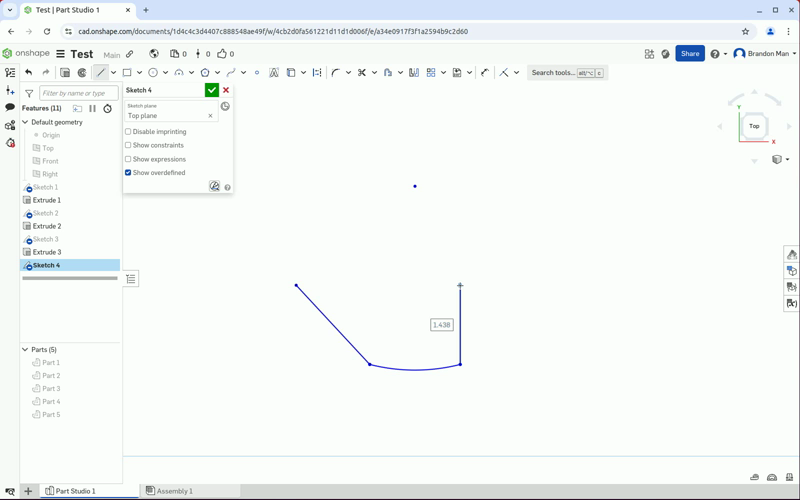
scroll(-6)
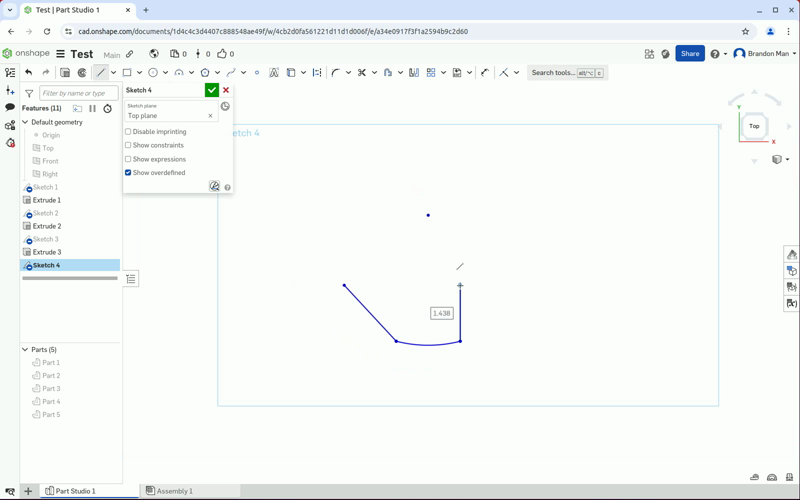
scroll(-6)
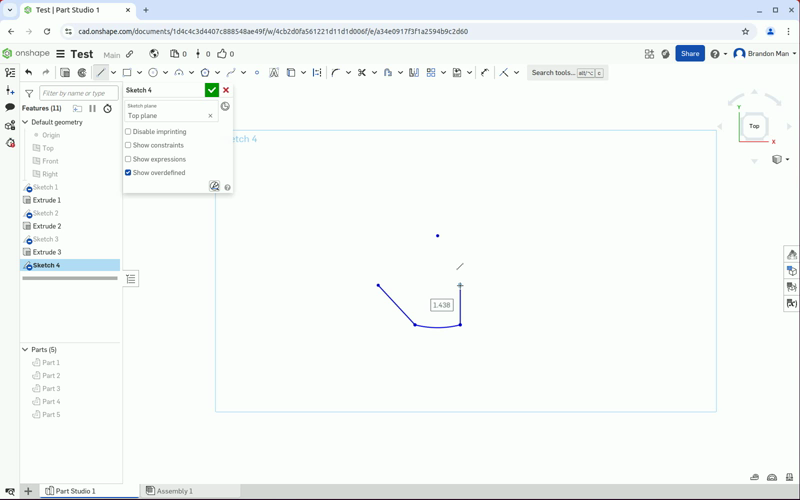
scroll(-6)
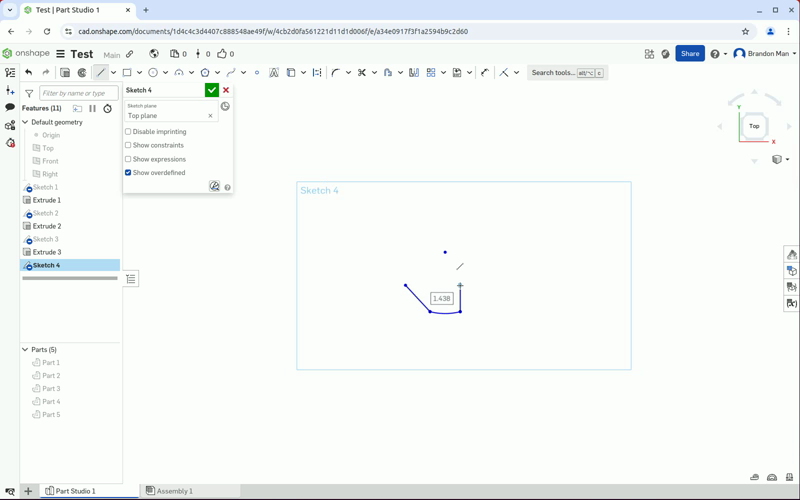
scroll(-6)
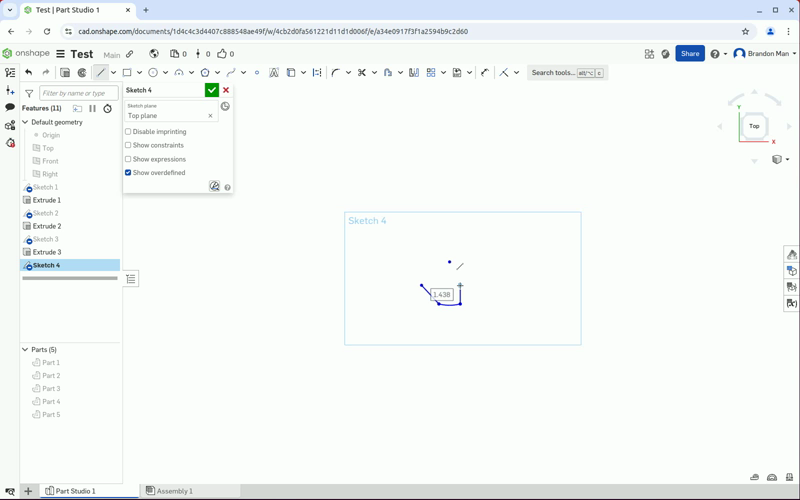
scroll(-6)
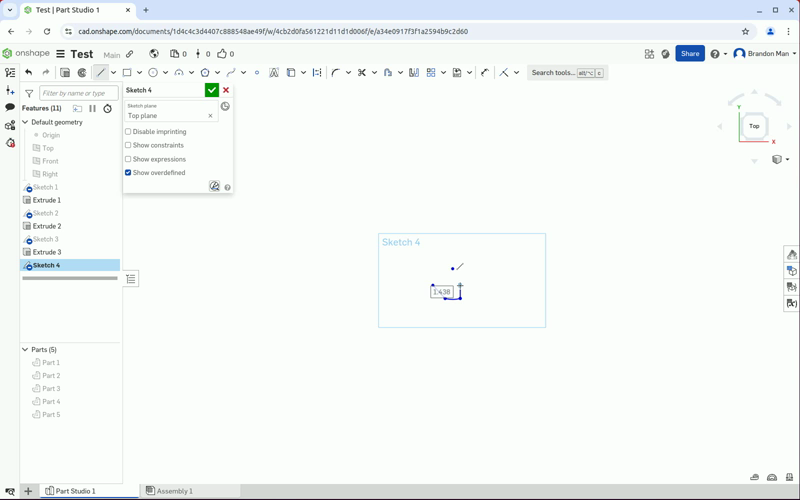
scroll(-6)
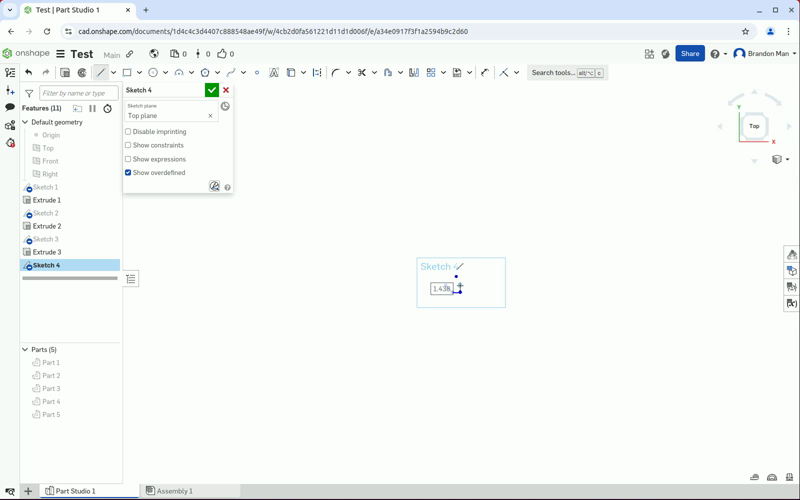
key_up(shift)
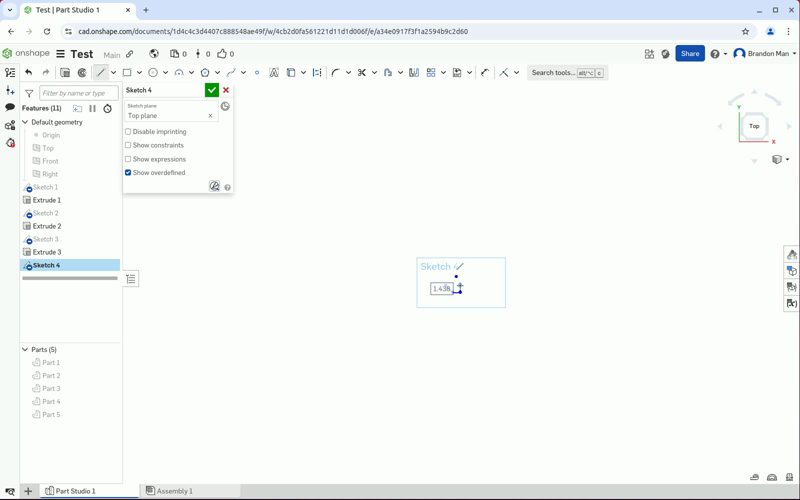
key(esc)
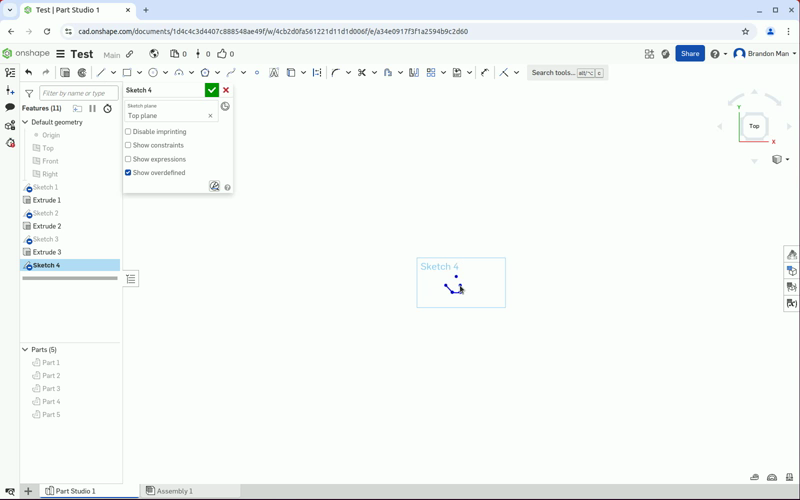
key(a)
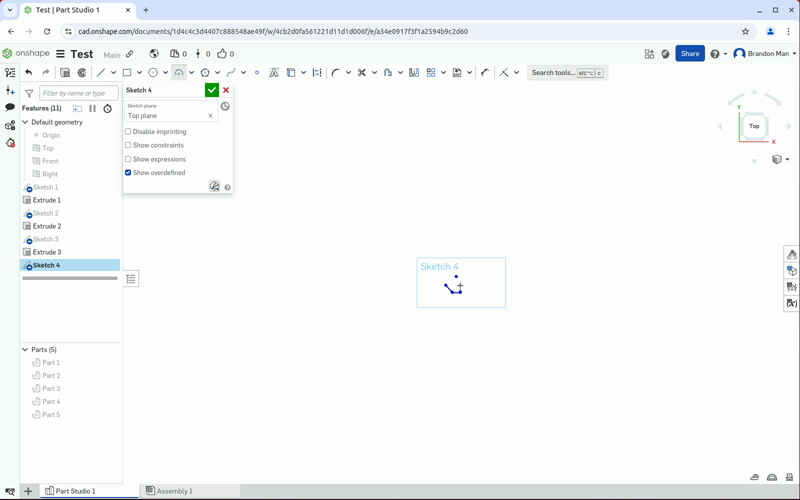
mouse_move(460, 285)
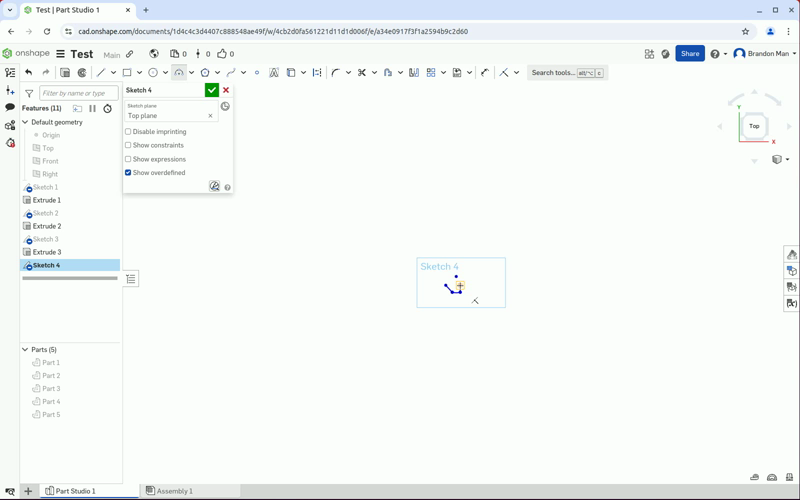
click(460, 285)
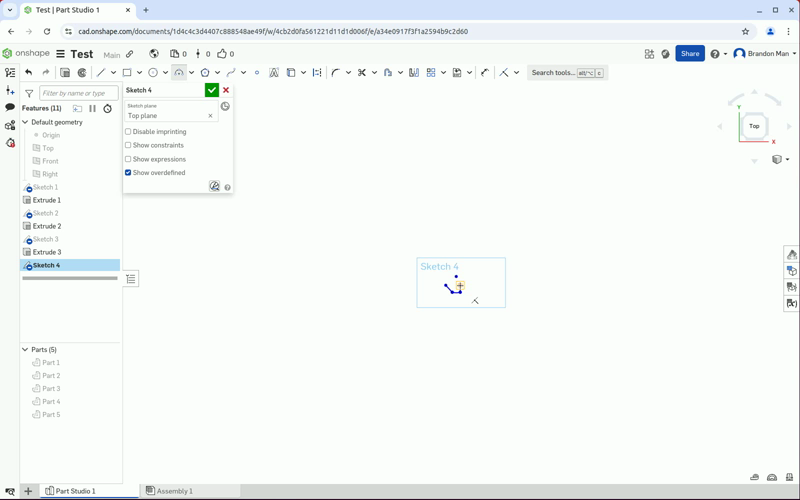
mouse_move(445, 285)
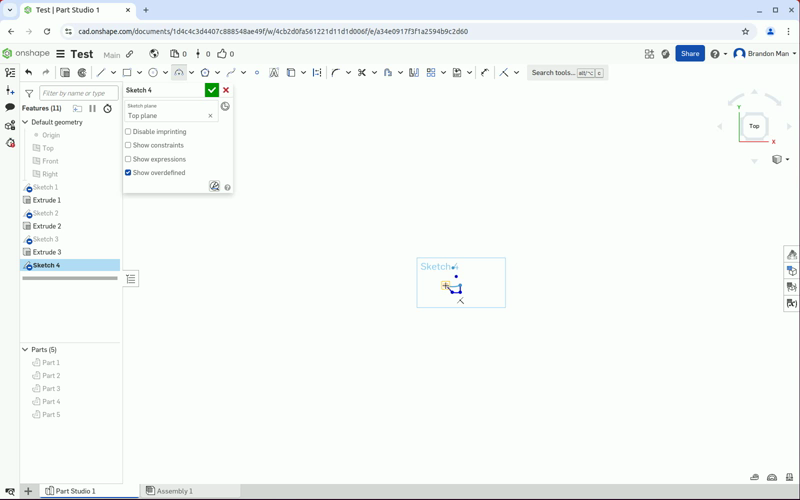
click(445, 285)
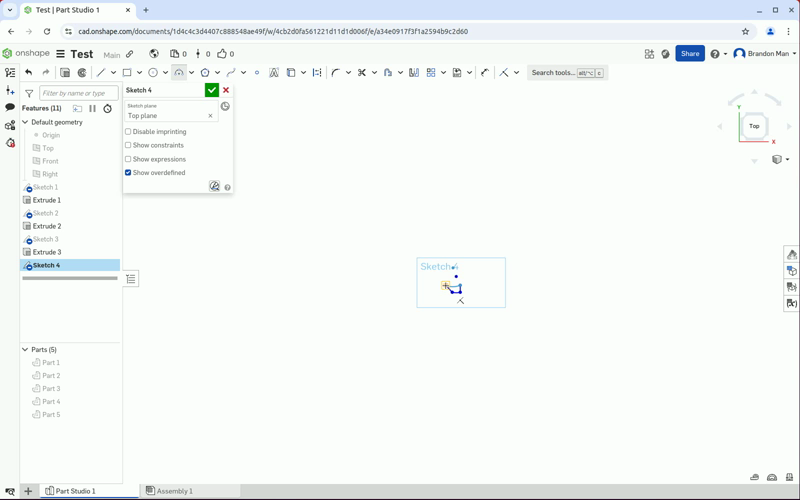
key_down(shift)
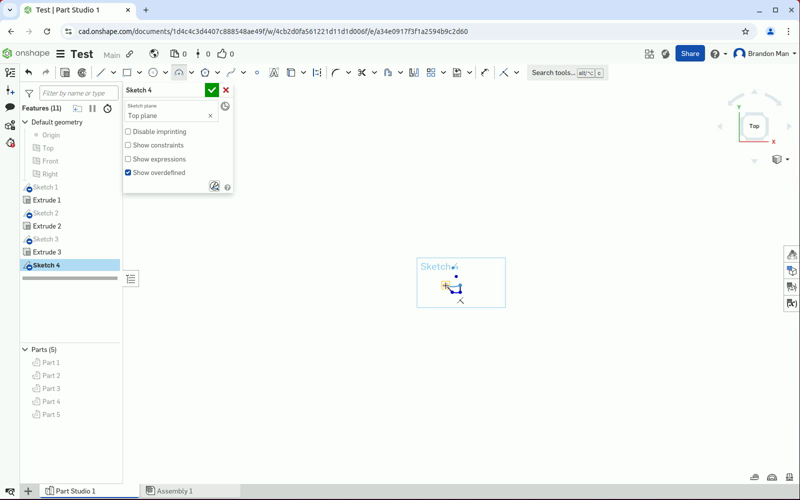
mouse_move(453, 176)
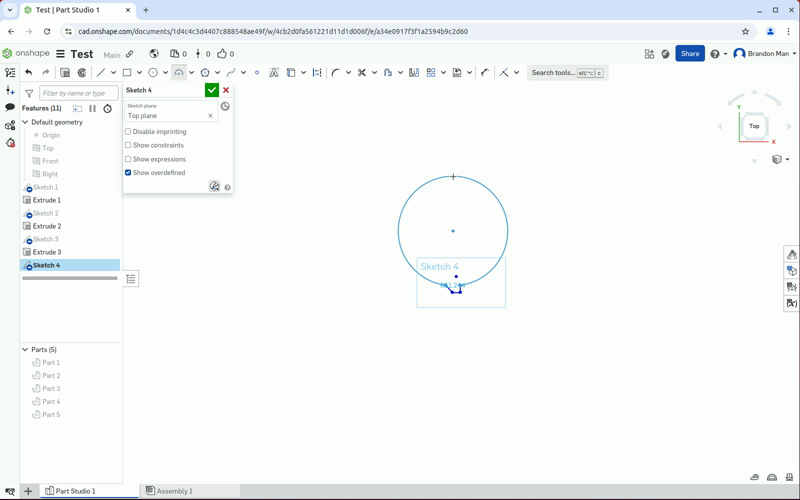
click(453, 176)
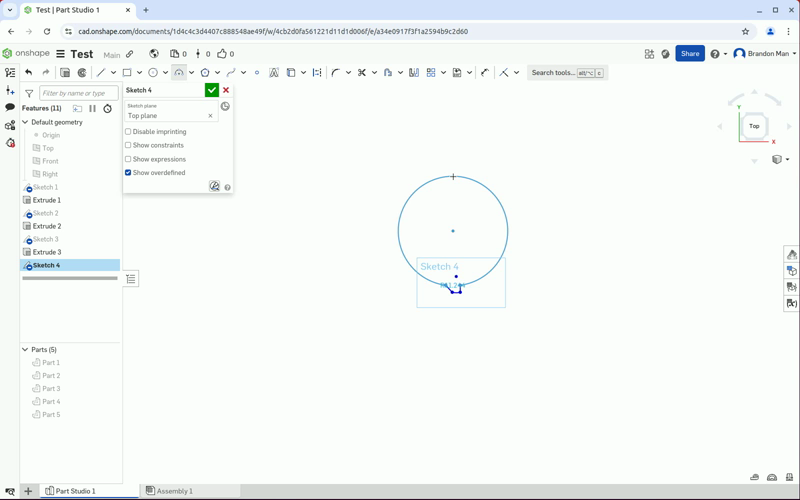
key_up(shift)
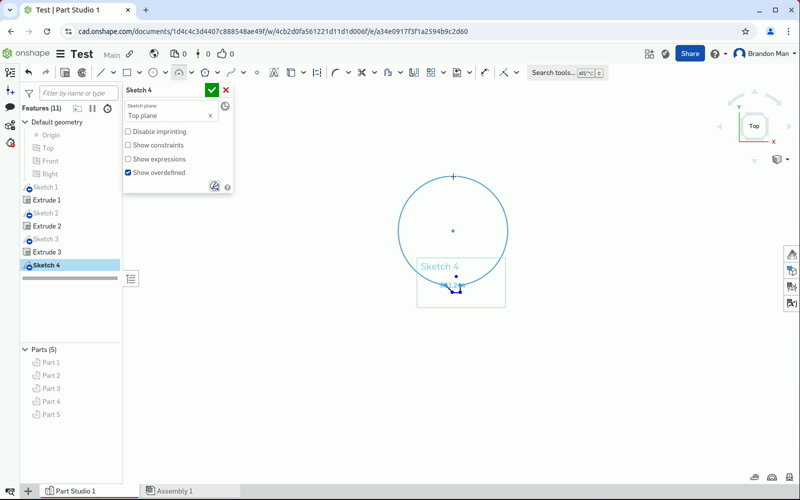
key(esc)
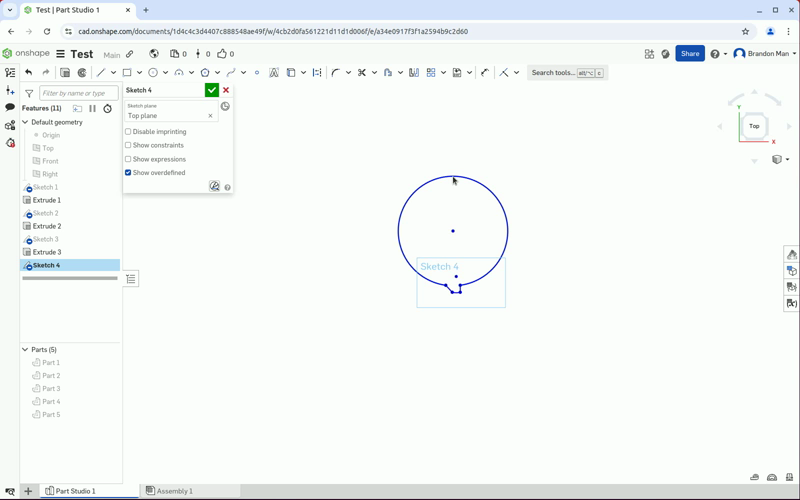
mouse_move(498, 244)
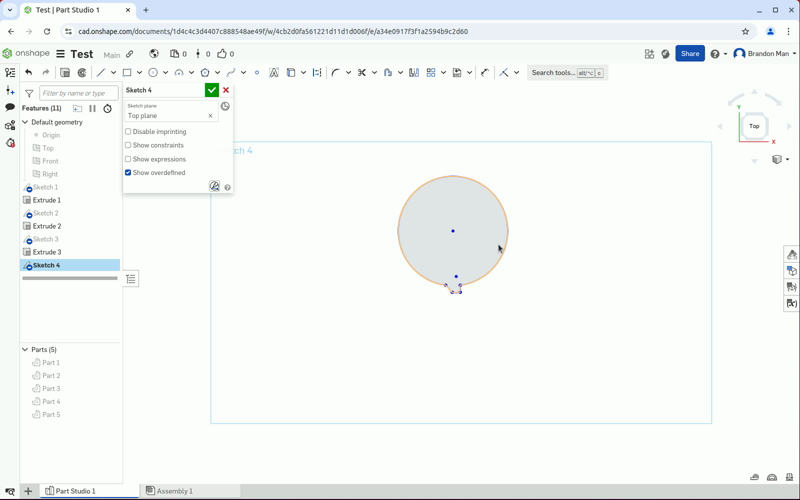
click(498, 244)
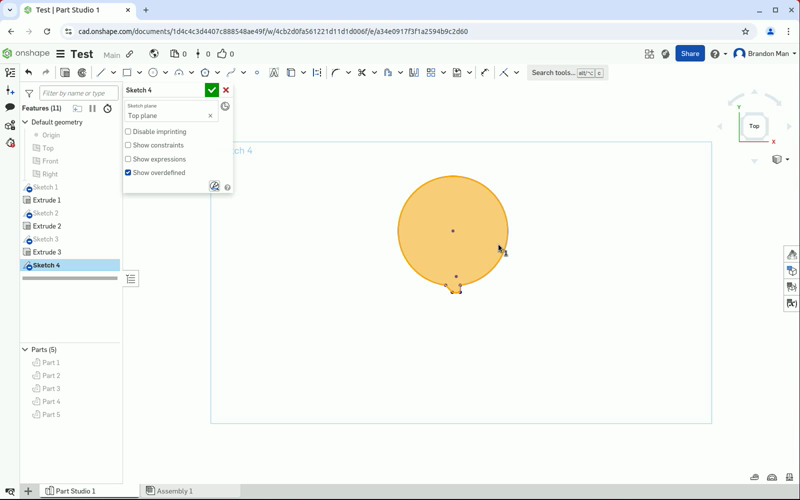
mouse_move(73, 352)
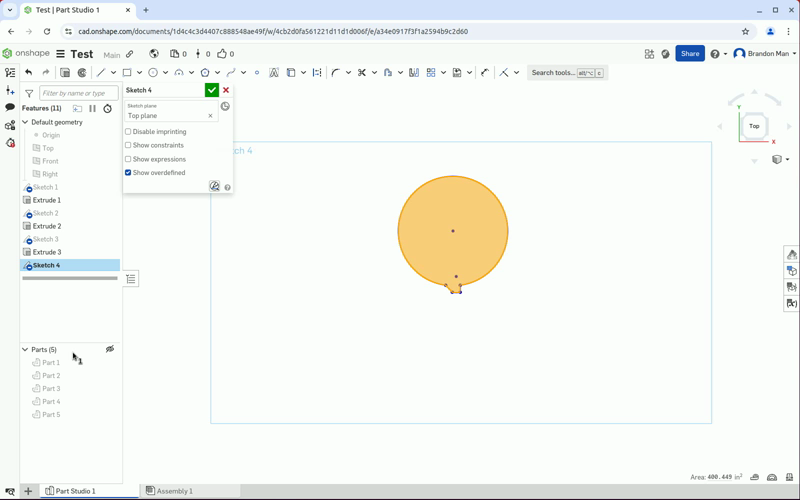
key(shift+y)
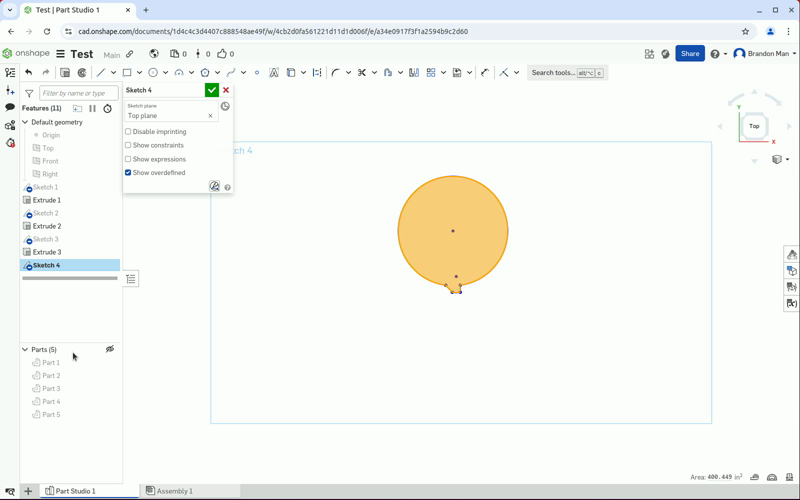
key(shift+e)
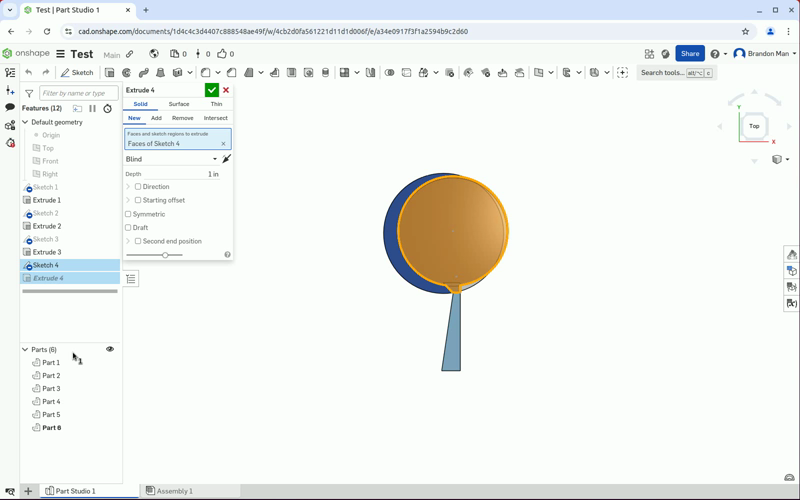
mouse_move(143, 106)
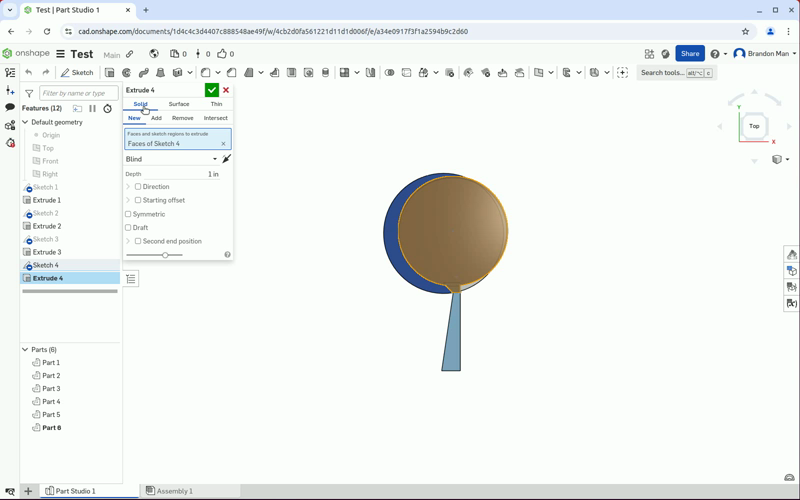
click(143, 106)
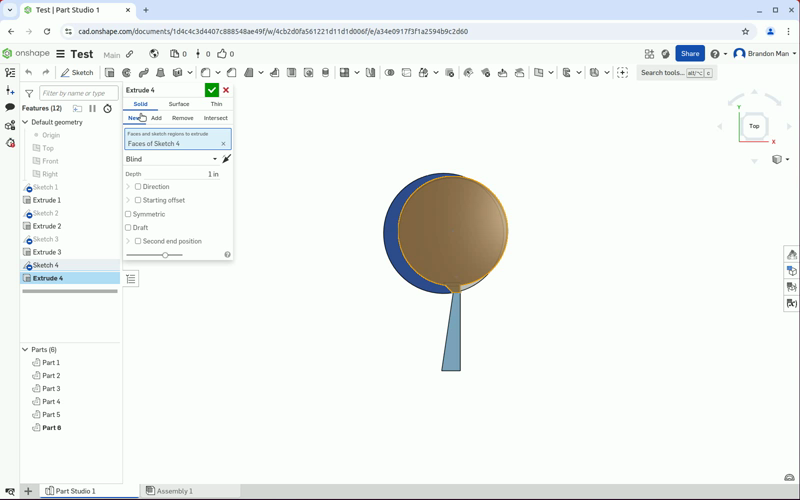
mouse_move(137, 120)
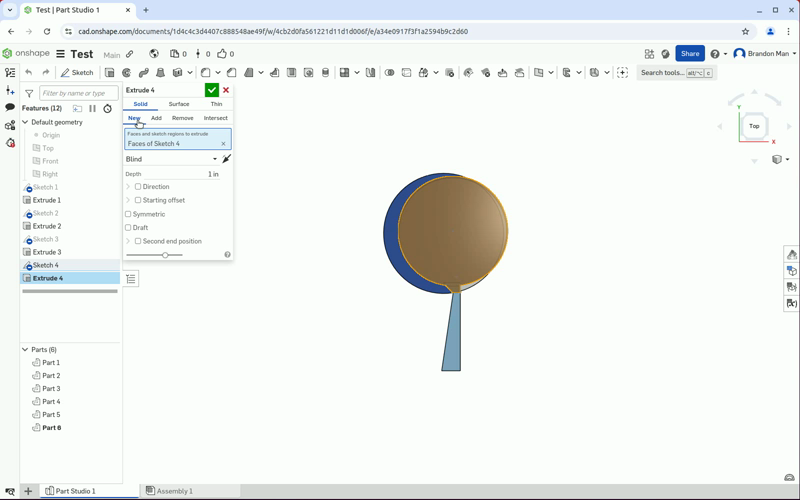
click(137, 120)
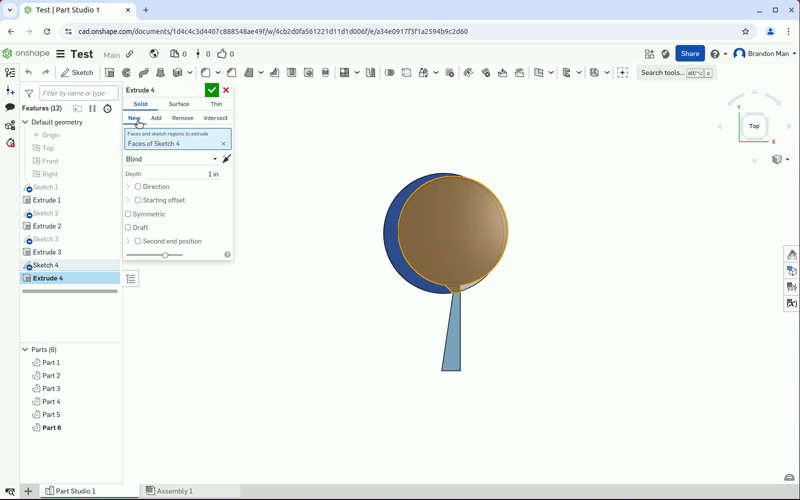
key(tab, 4)
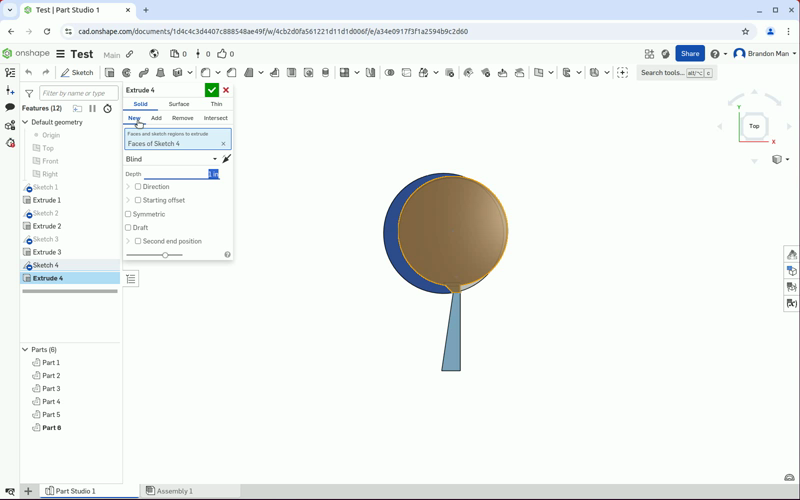
text(0.722)
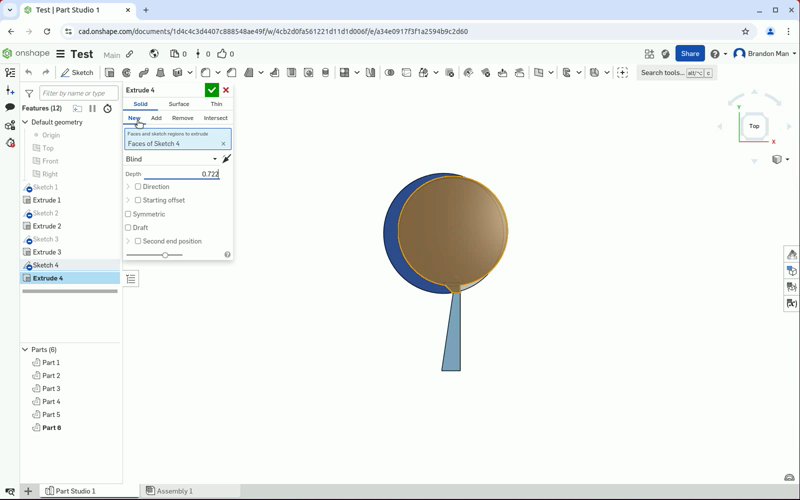
key(enter)
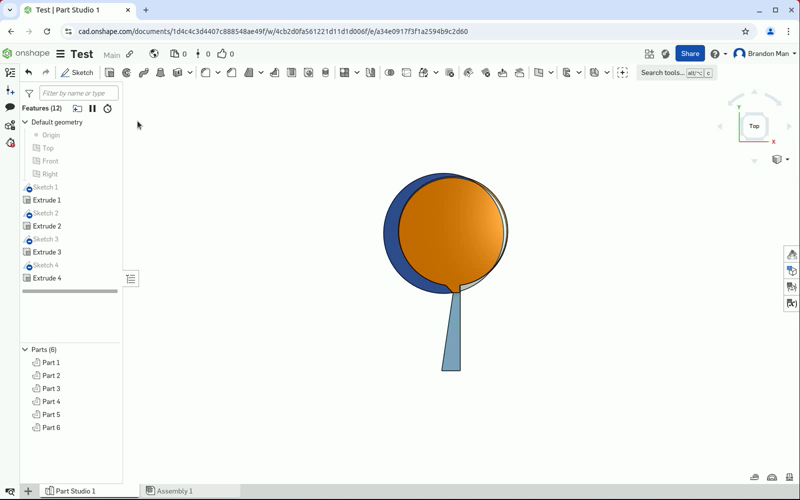
key(shift+h)
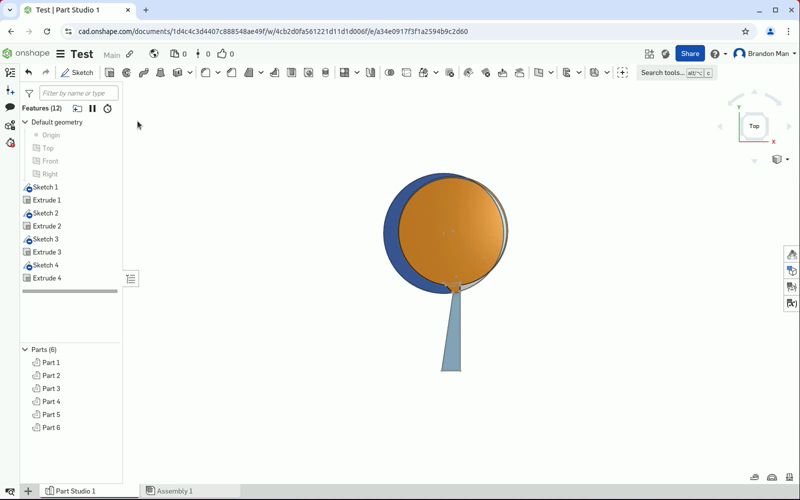
key(shift+h)
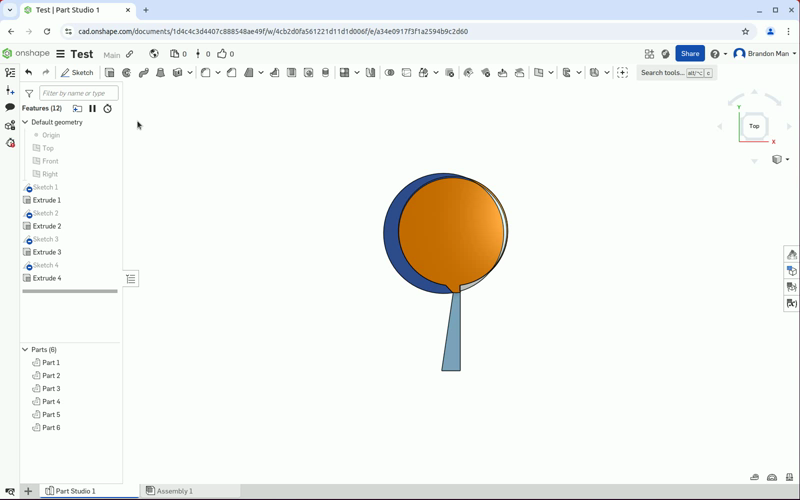
mouse_move(73, 189)
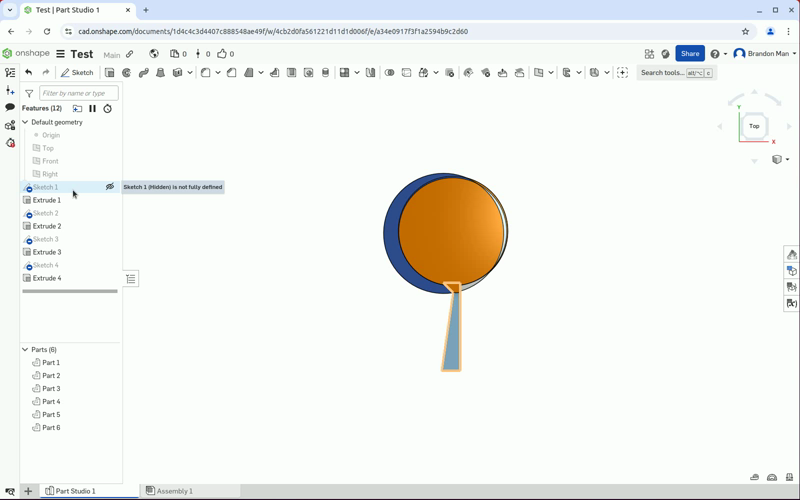
click(73, 189)
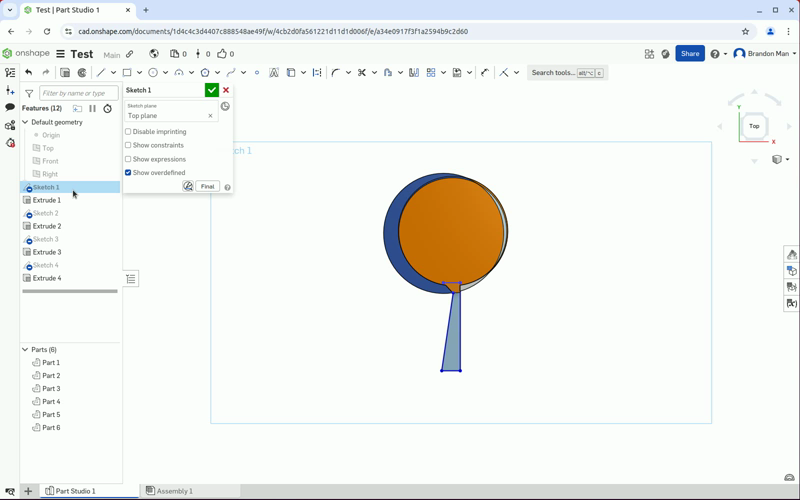
mouse_move(229, 92)
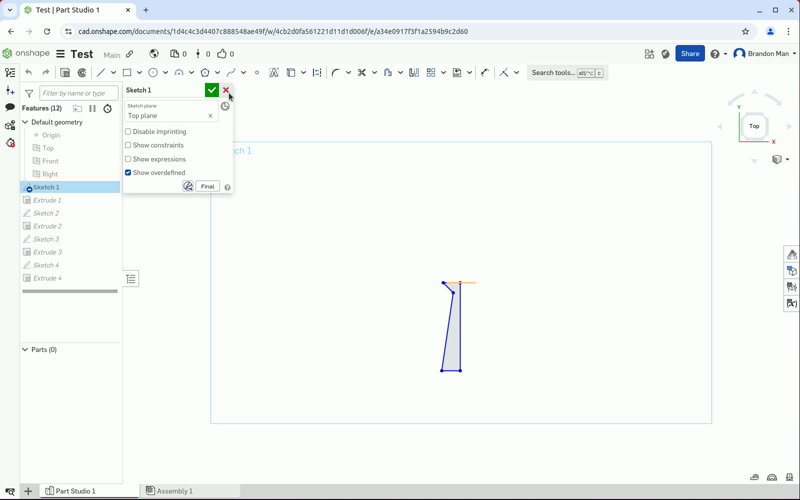
click(229, 92)
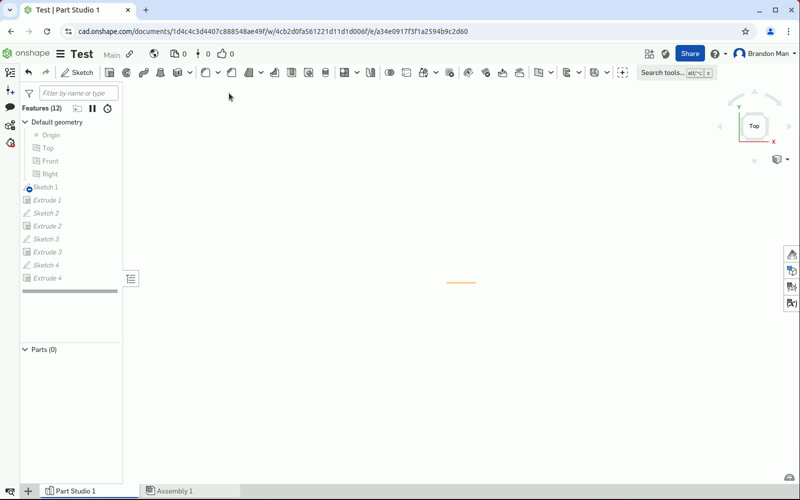
mouse_move(541, 75)
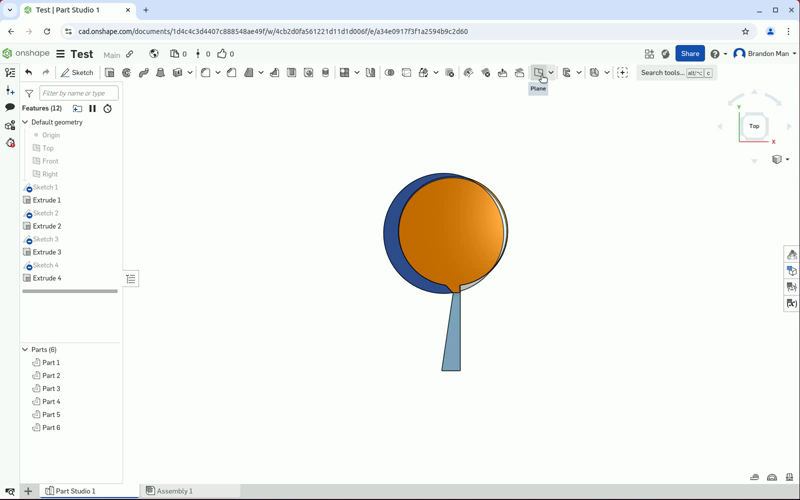
click(541, 75)
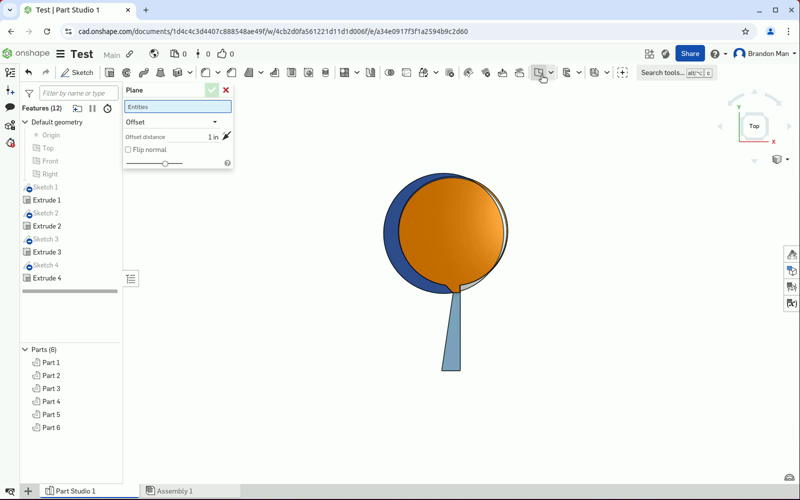
mouse_move(73, 150)
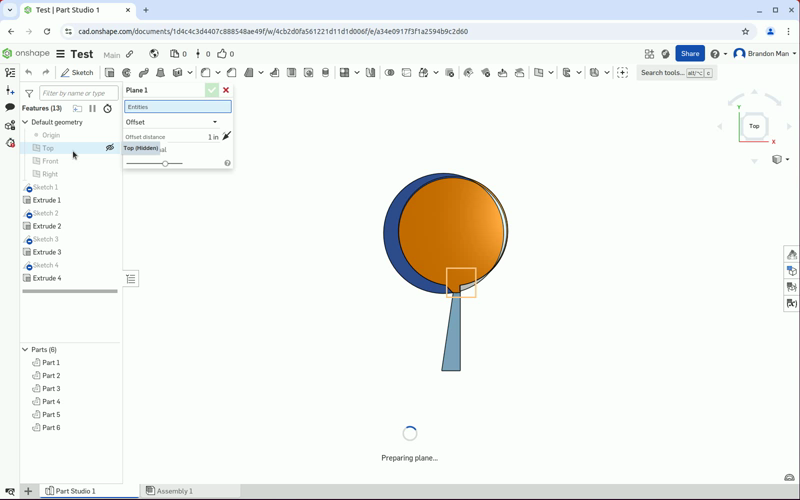
click(73, 150)
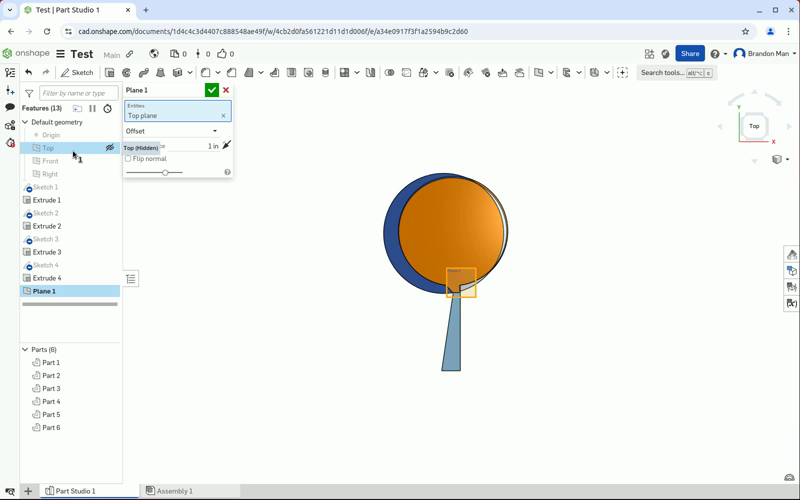
key(tab, 2)
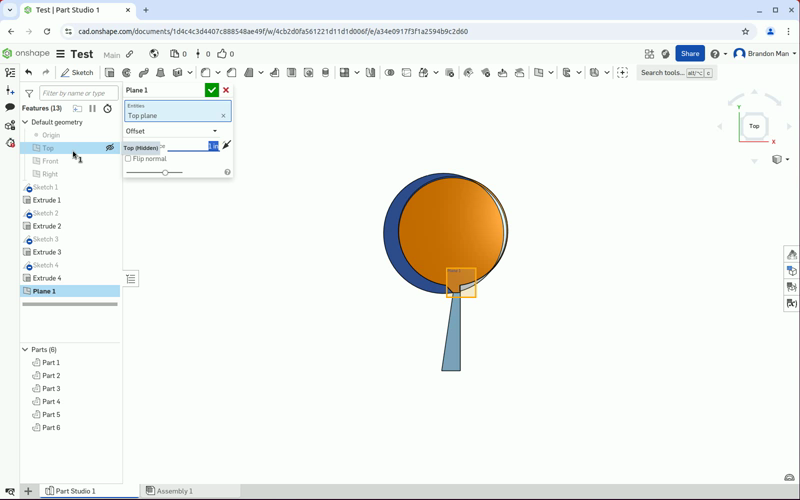
text(0.709)
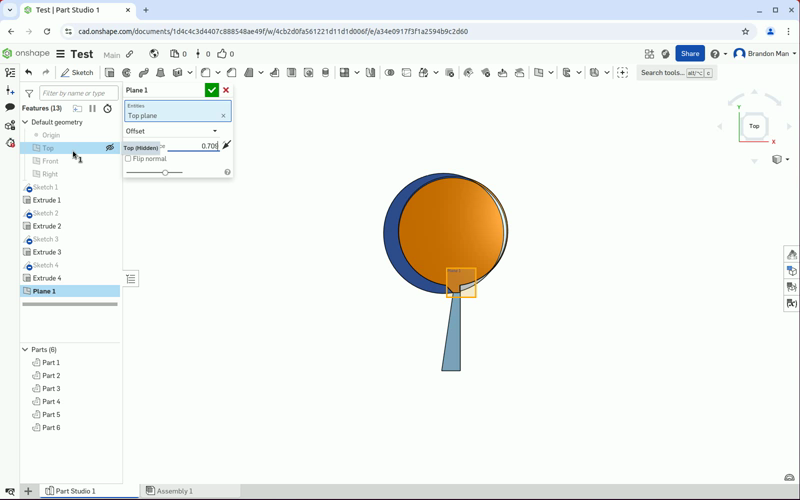
key(enter, 2)
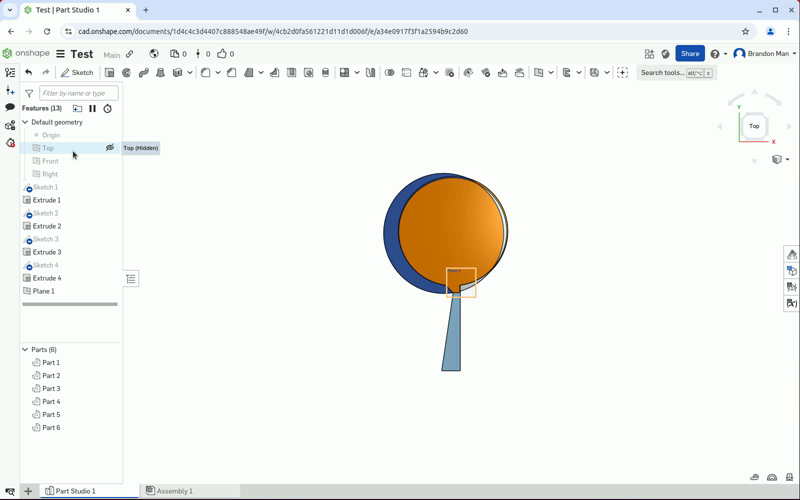
key(shift+s)
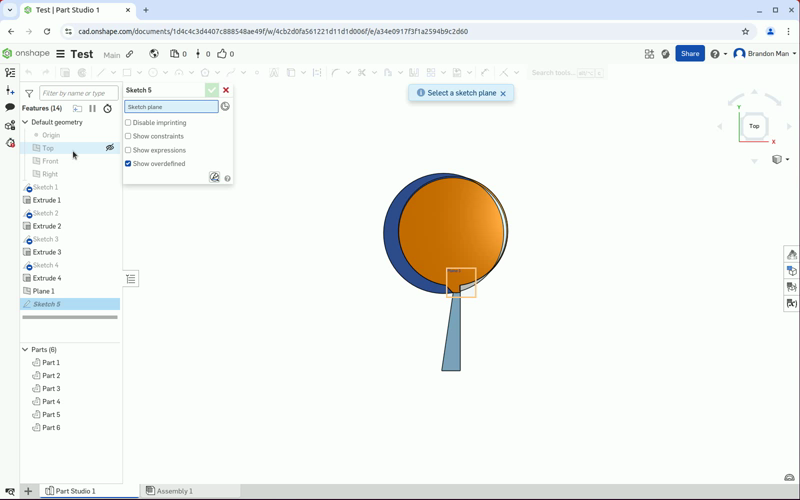
mouse_move(73, 293)
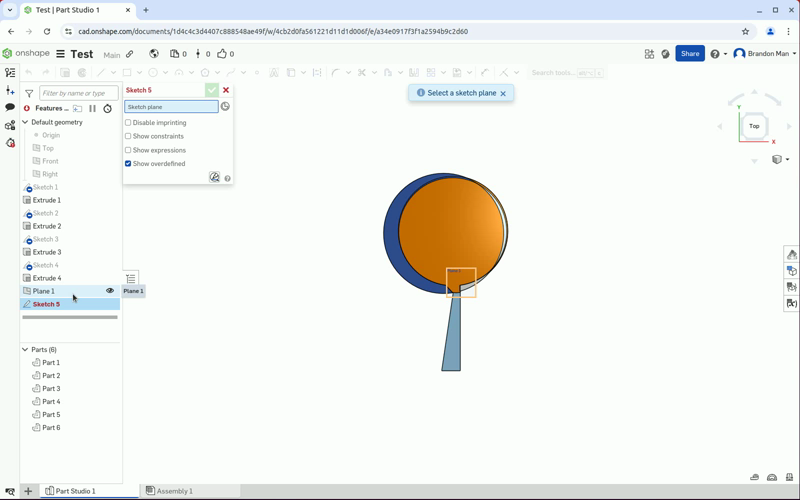
click(73, 293)
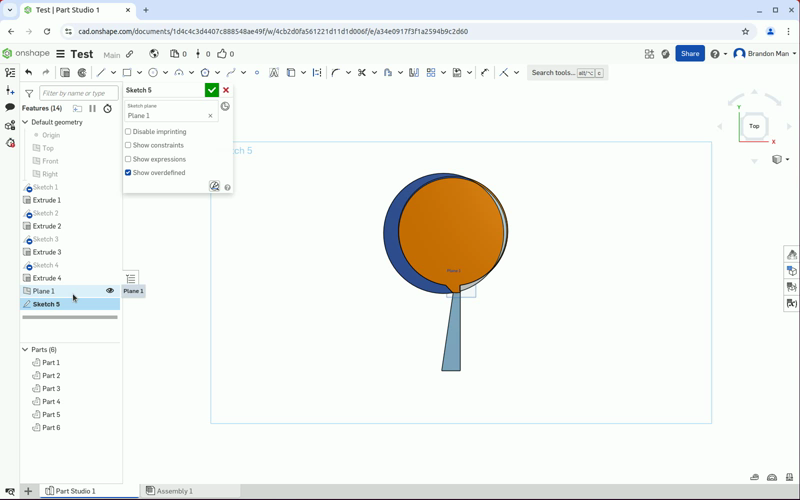
mouse_move(73, 352)
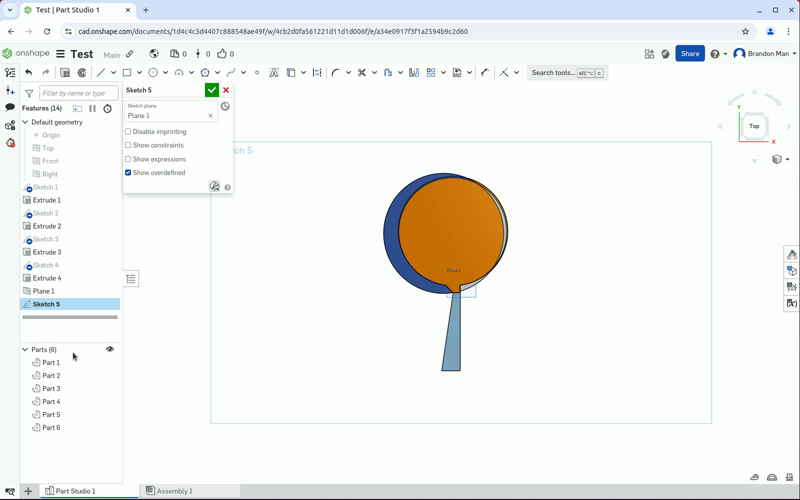
key(y)
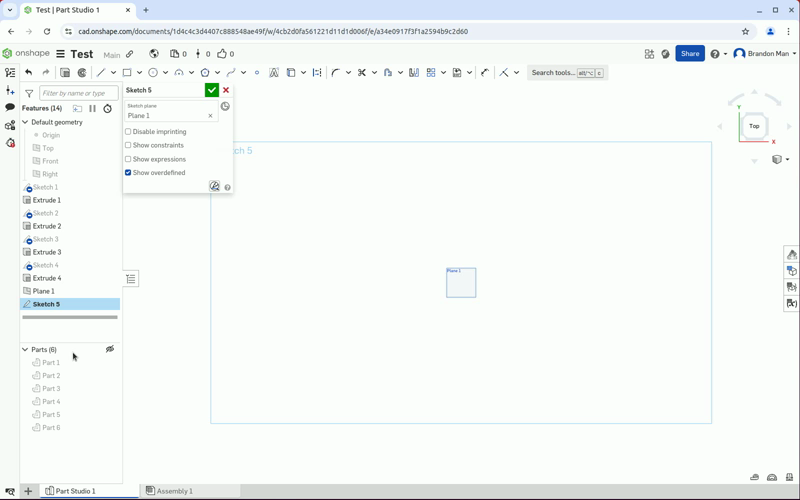
key(c)
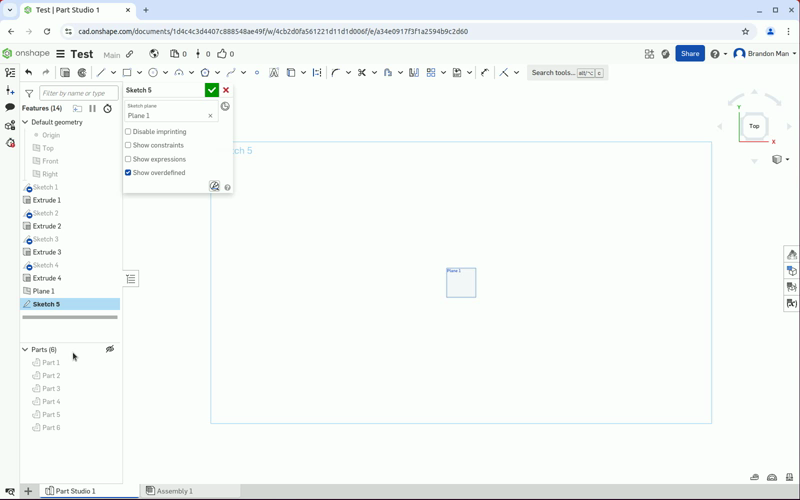
key_down(shift)
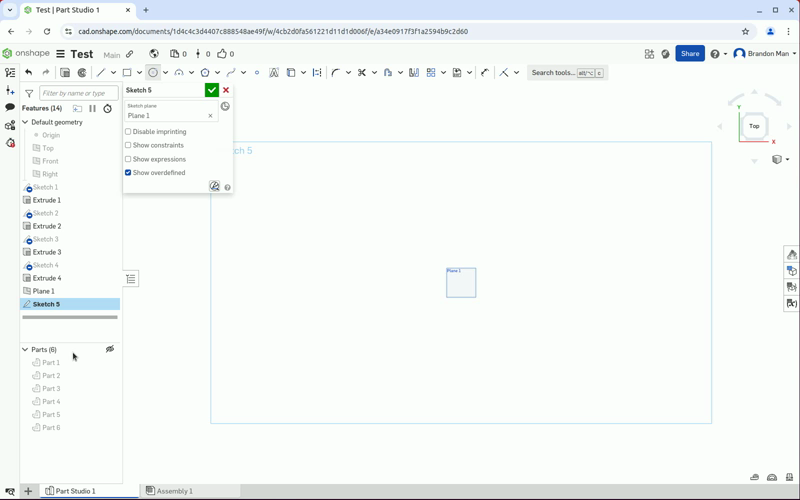
mouse_move(452, 231)
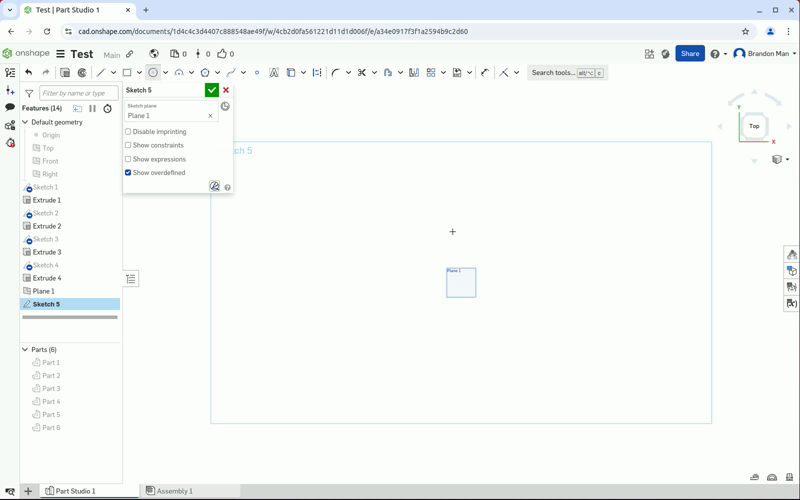
click(452, 231)
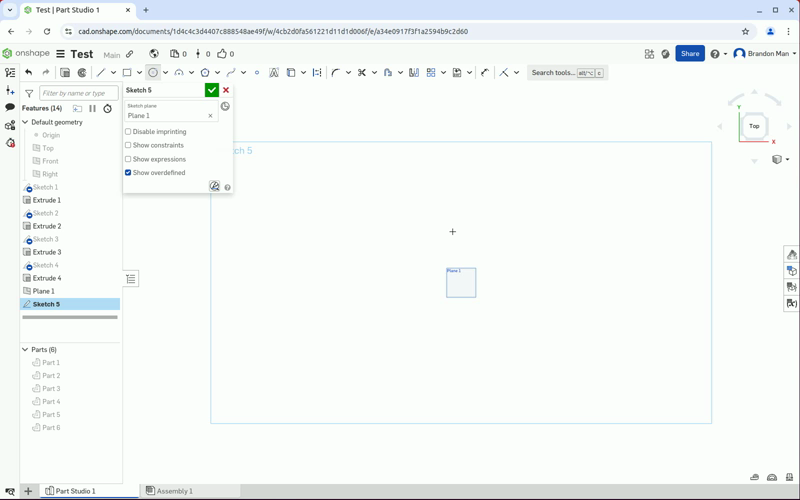
key_up(shift)
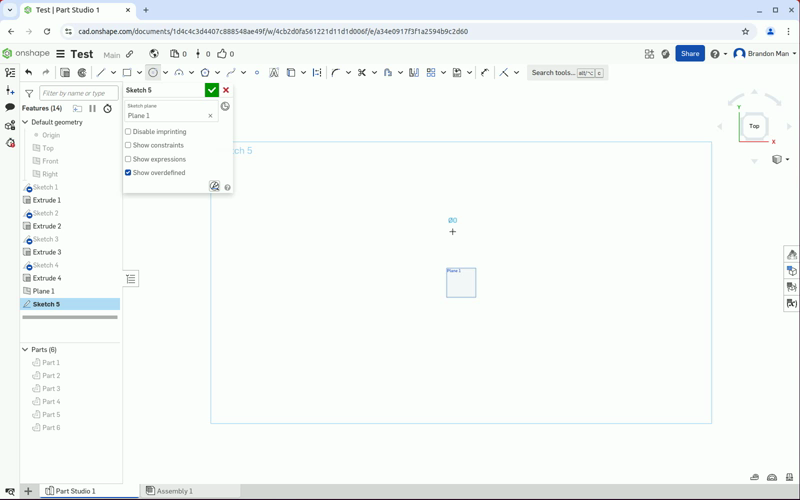
mouse_move(505, 231)
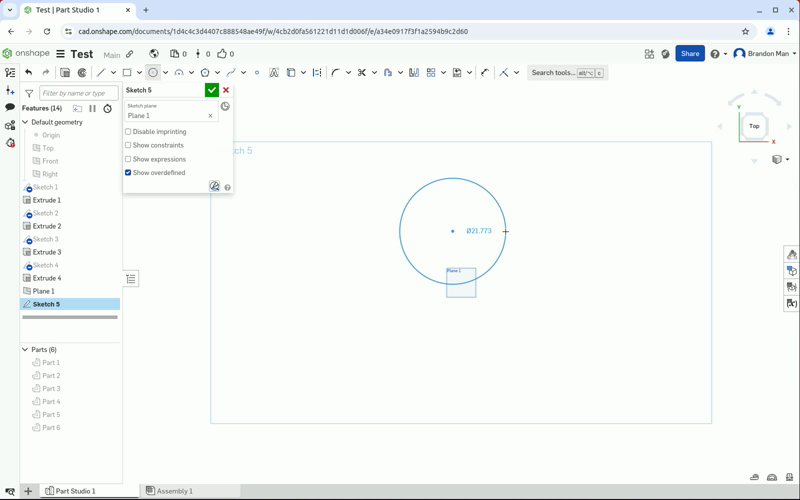
click(505, 231)
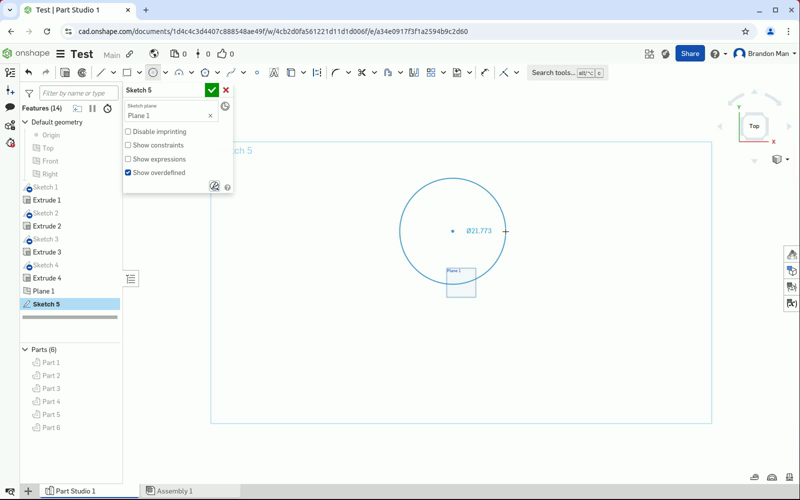
key(esc)
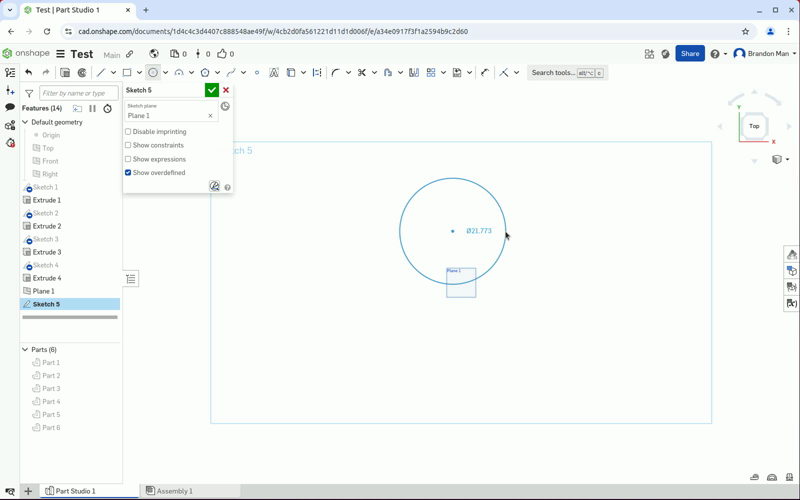
mouse_move(438, 268)
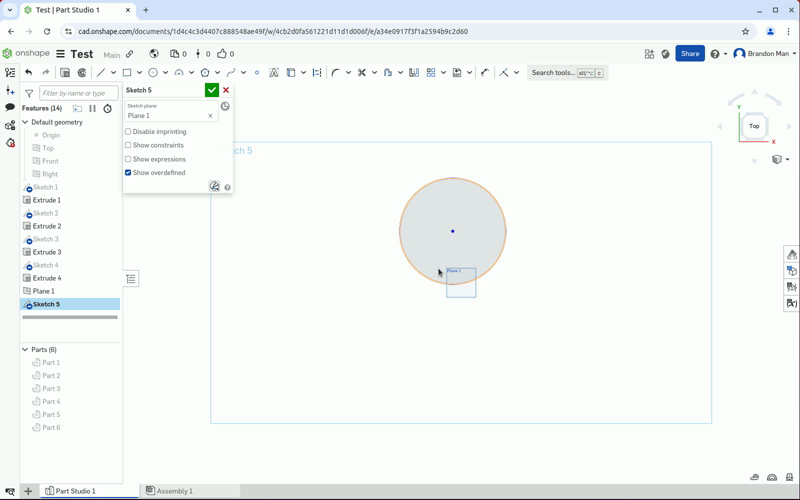
click(438, 268)
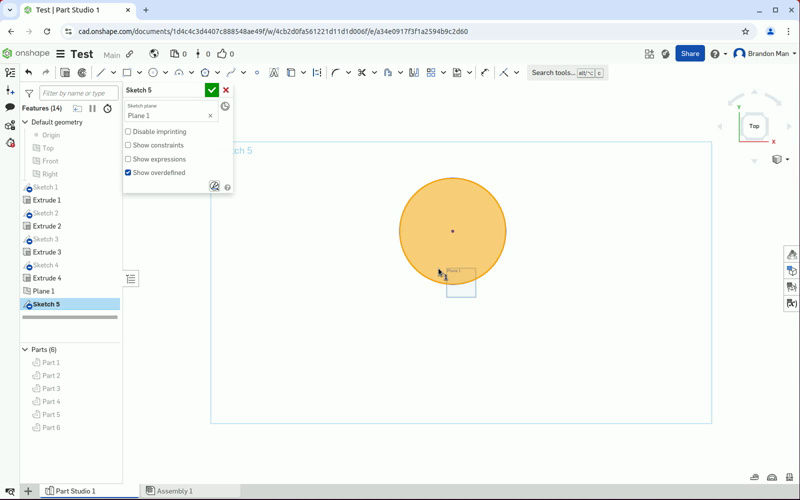
mouse_move(73, 352)
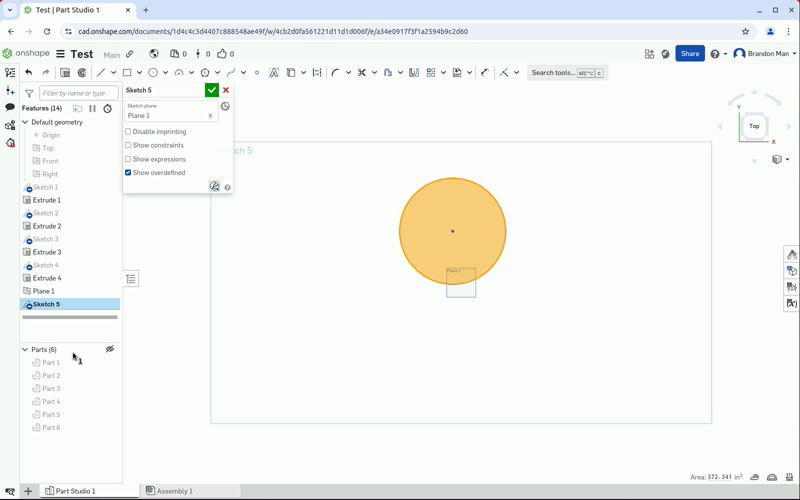
key(shift+y)
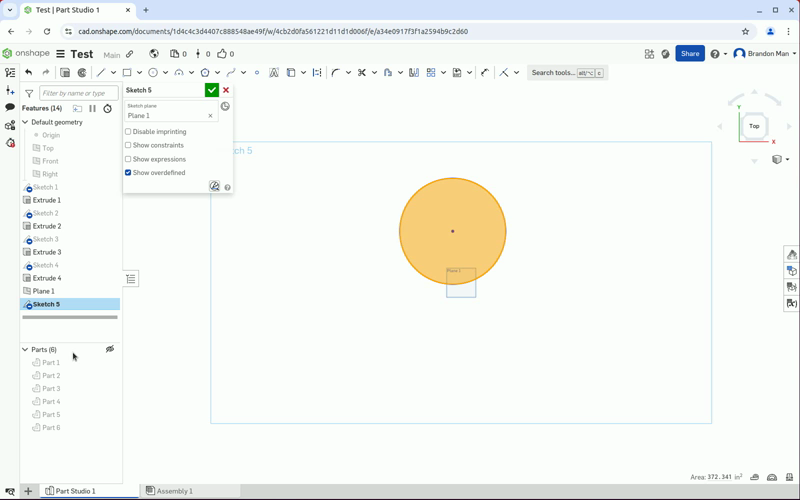
key(shift+e)
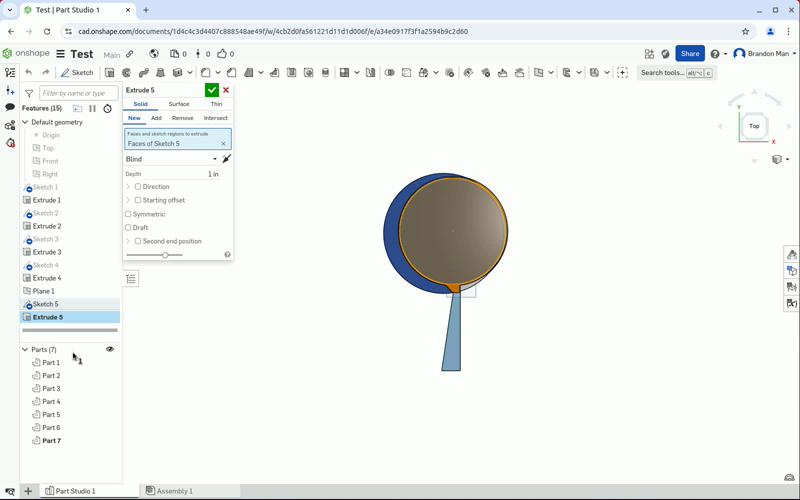
mouse_move(143, 106)
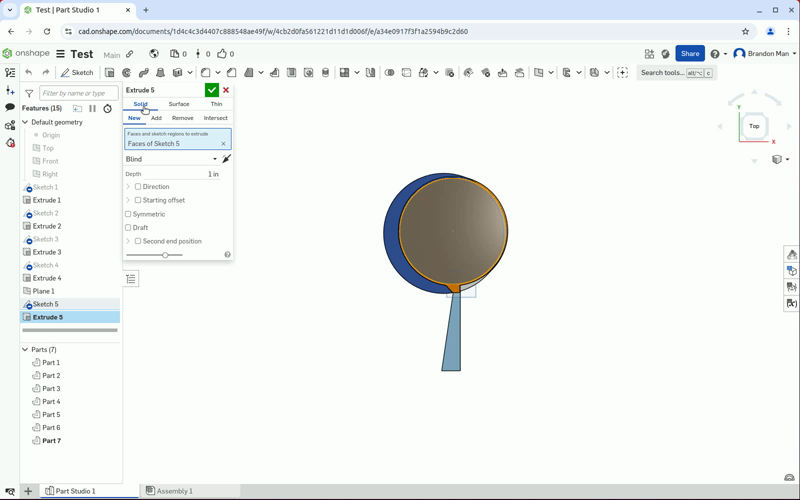
click(143, 106)
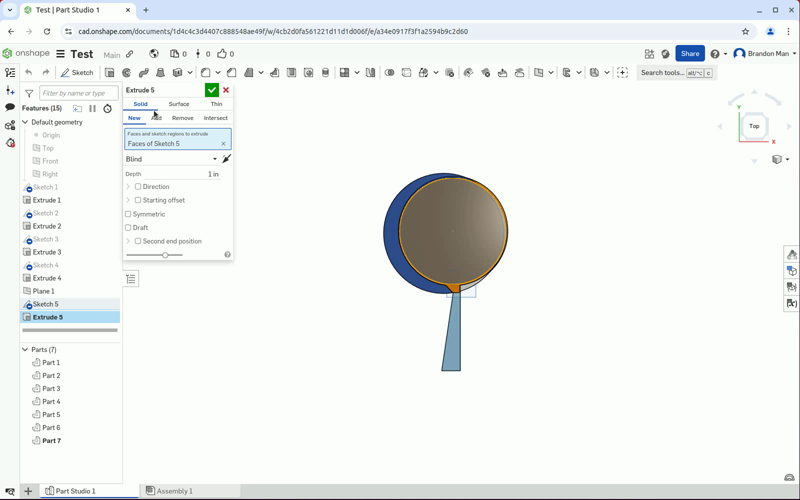
mouse_move(186, 120)
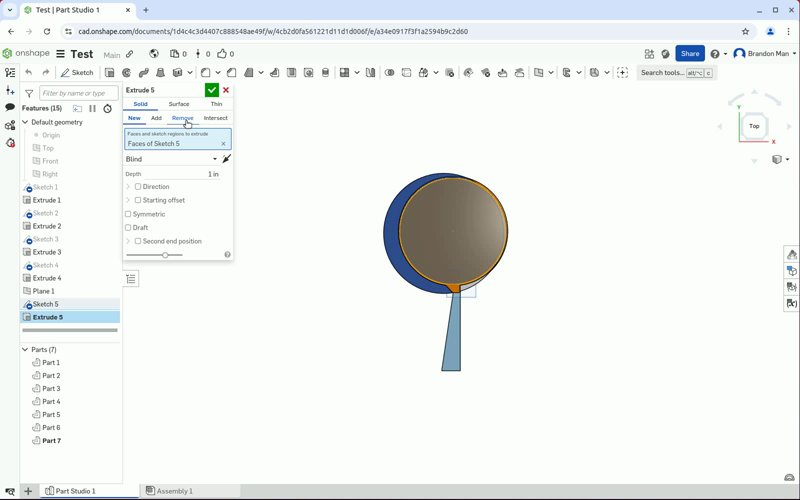
click(186, 120)
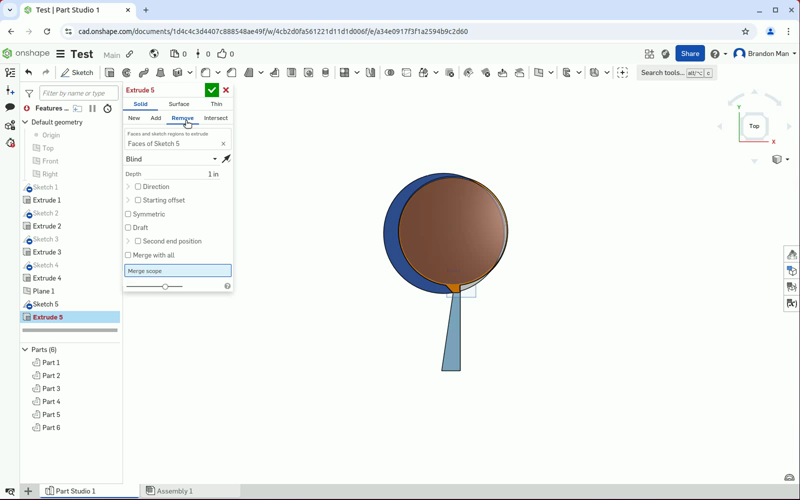
key(tab, 4)
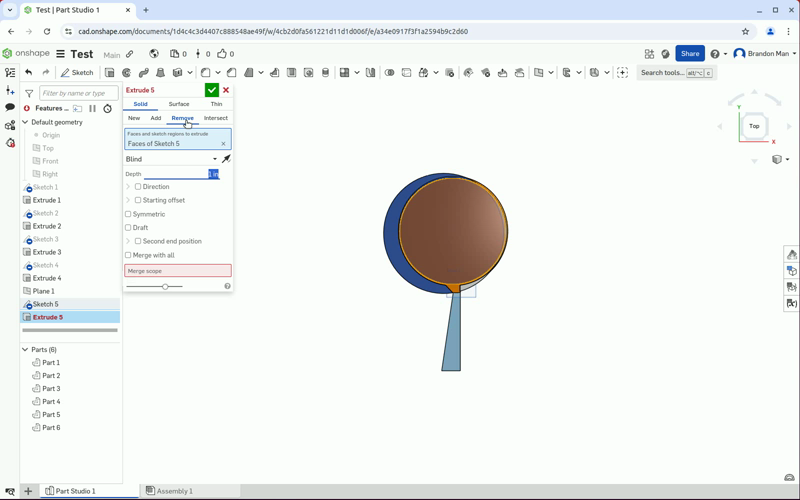
text(8.906)
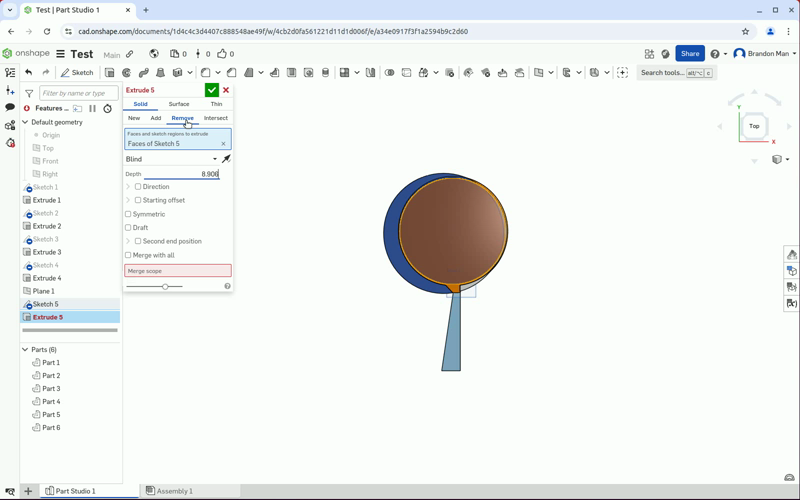
key(tab, 6)
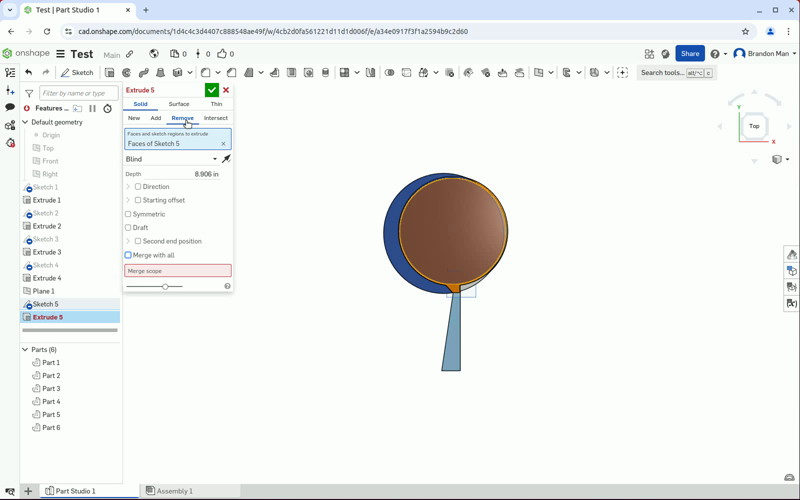
key(space)
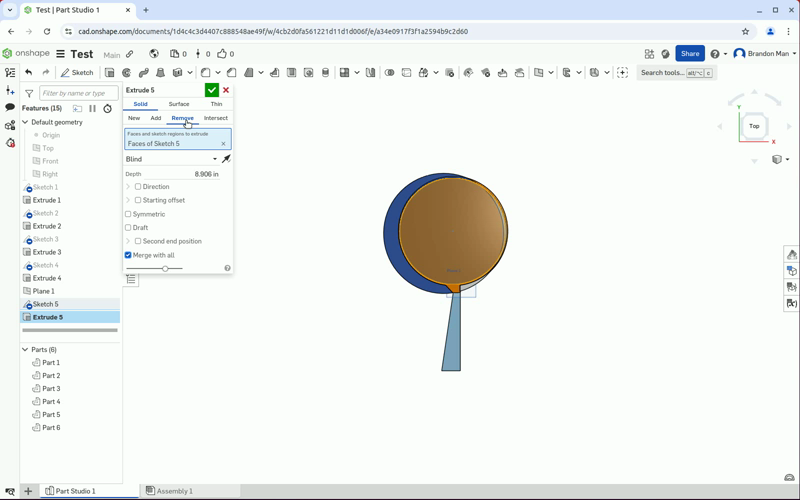
key(enter)
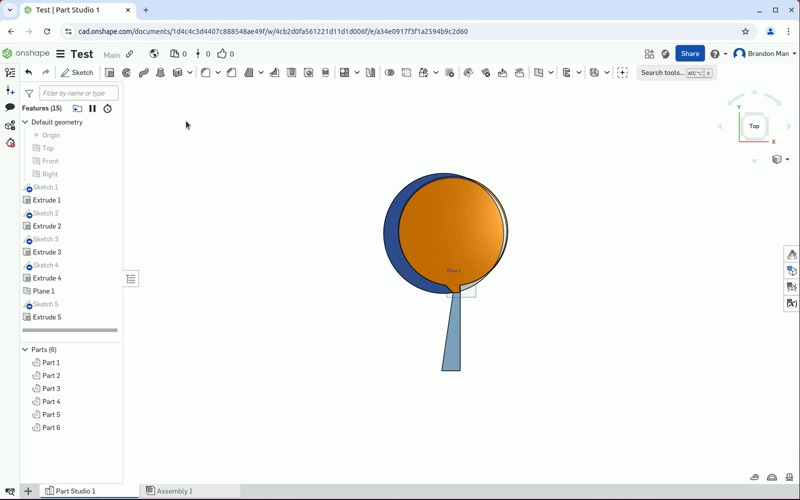
key(shift+h)
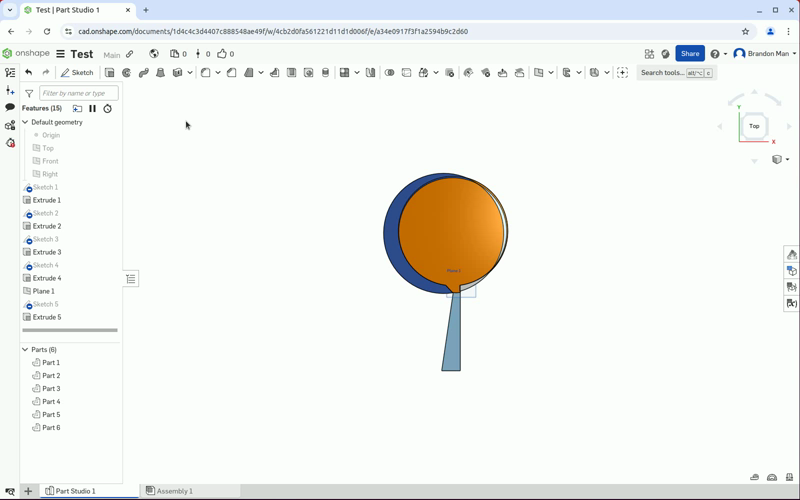
key(shift+h)
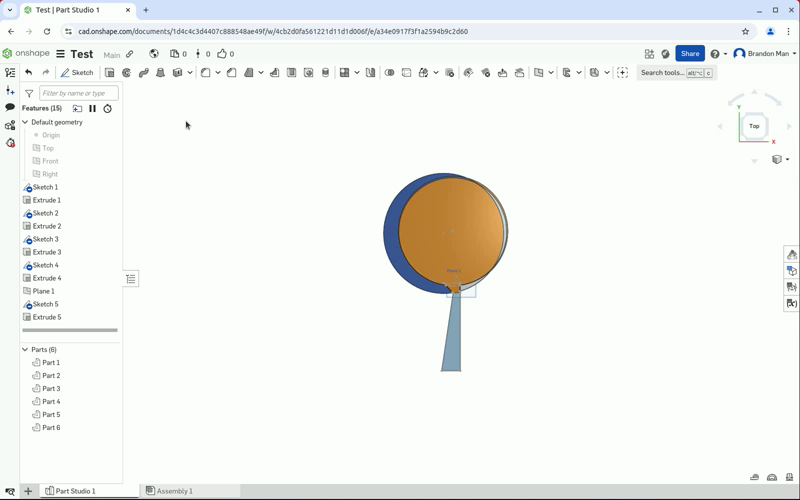
key(shift+7)
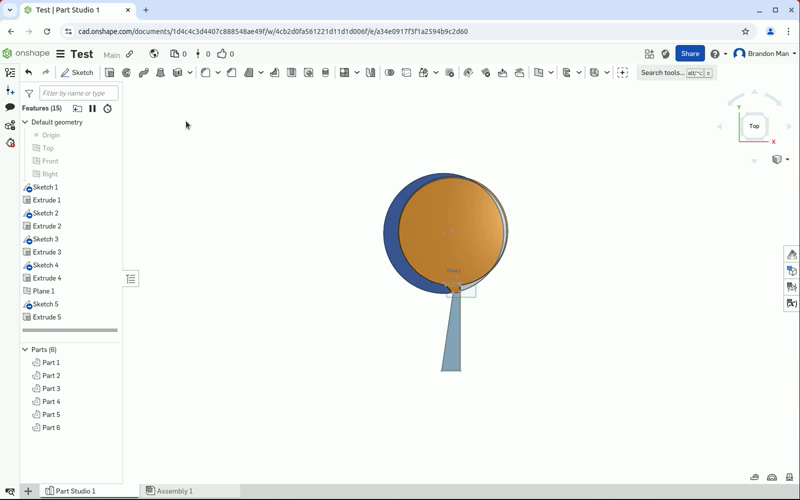
key(up, 3)
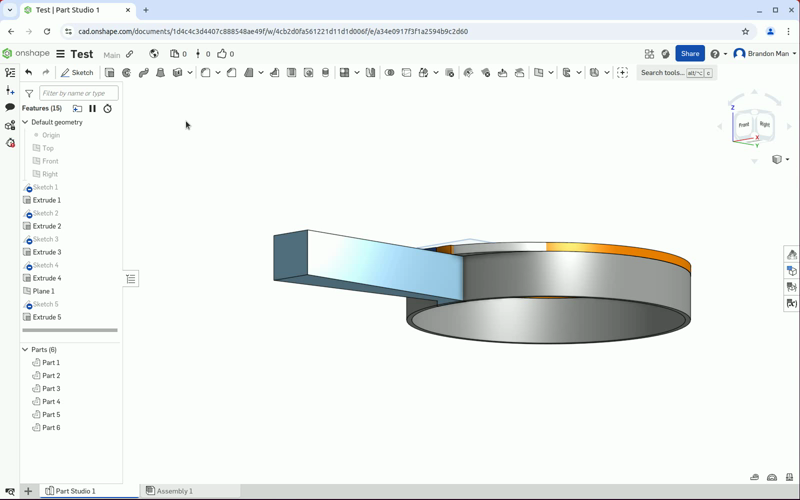
key(left, 3)
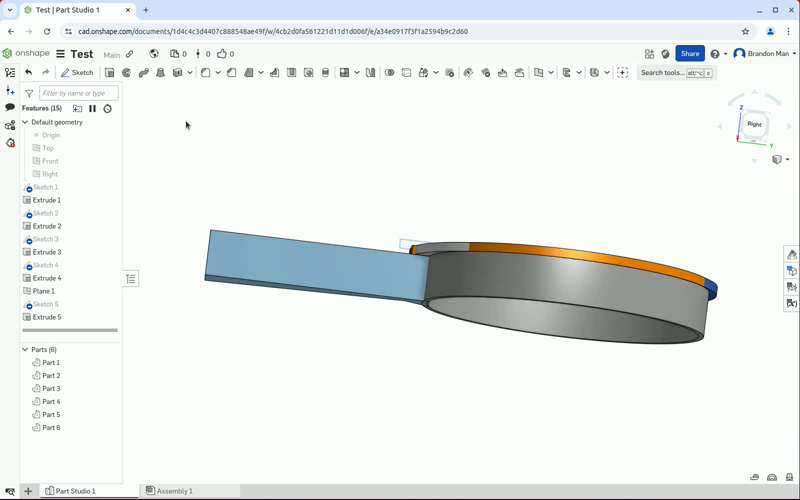
key(right, 3)
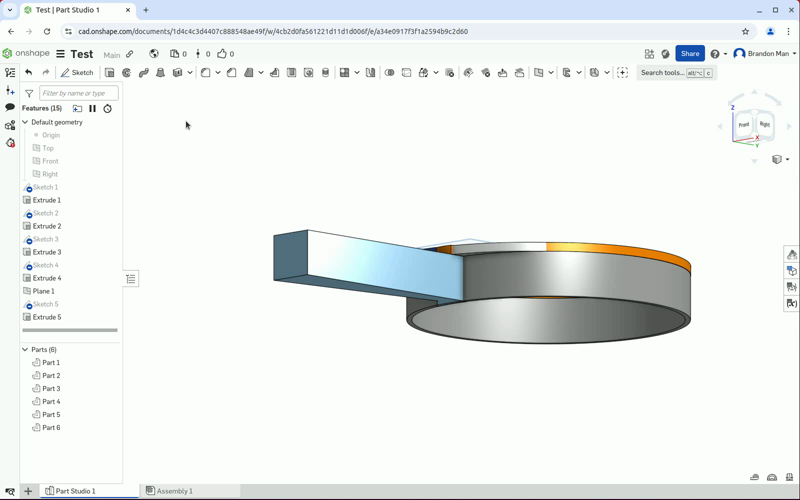
key(down, 3)
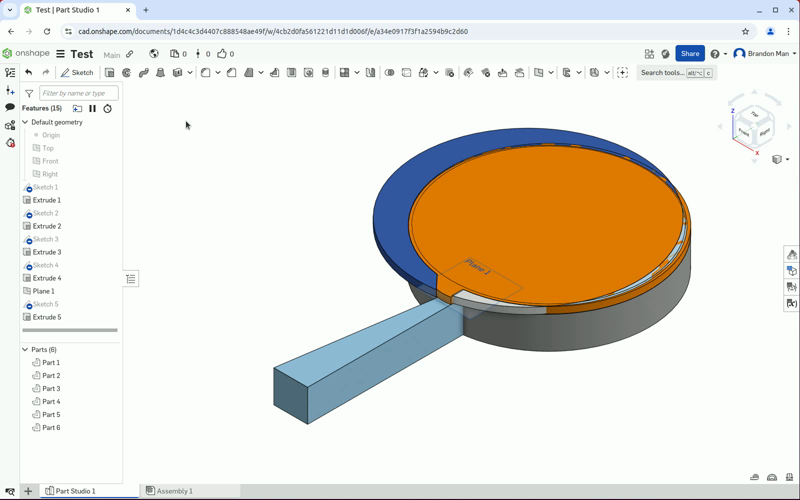
mouse_move(73, 189)
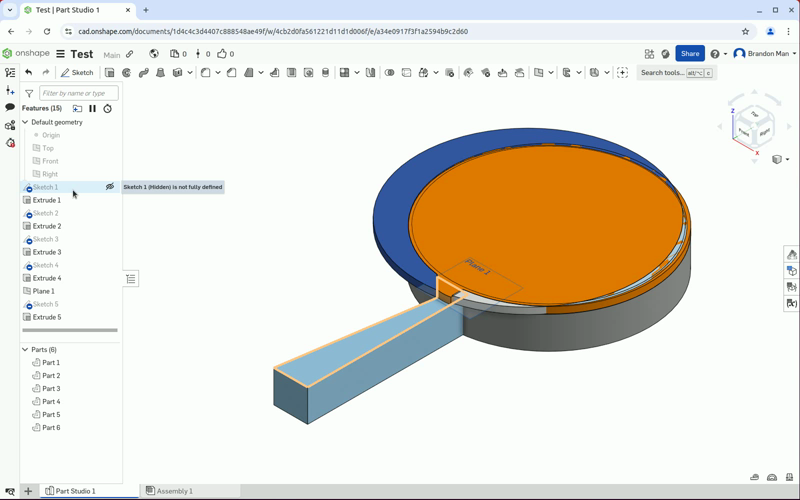
click(73, 189)